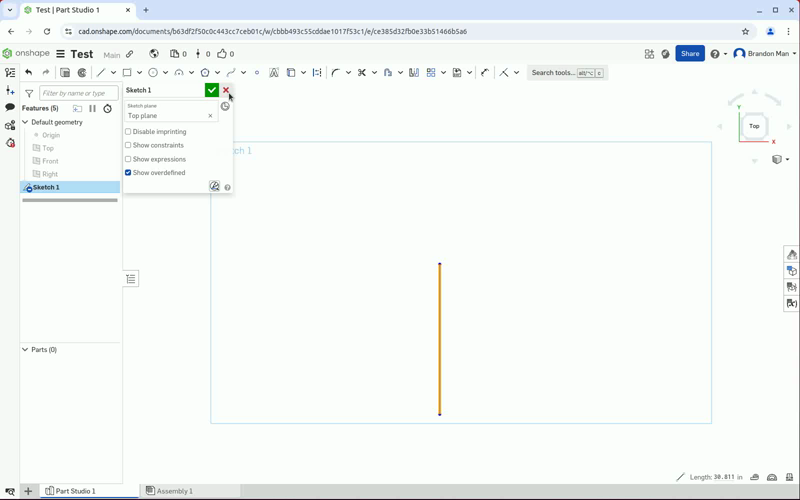
key(shift+h)
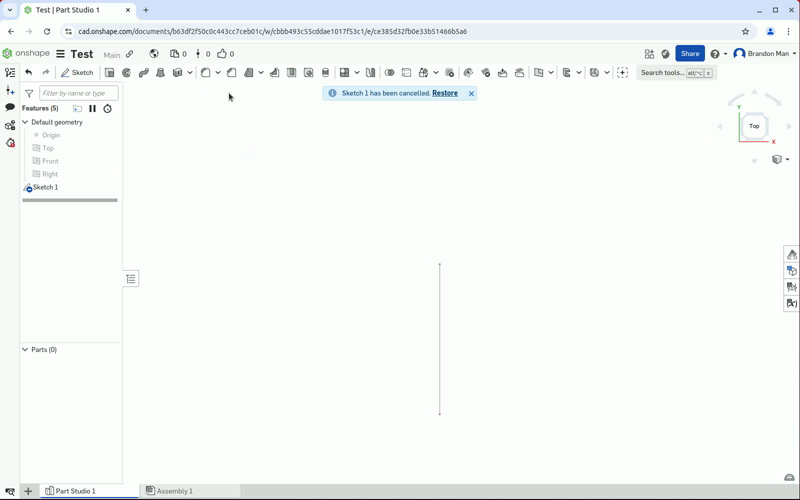
key(shift+s)
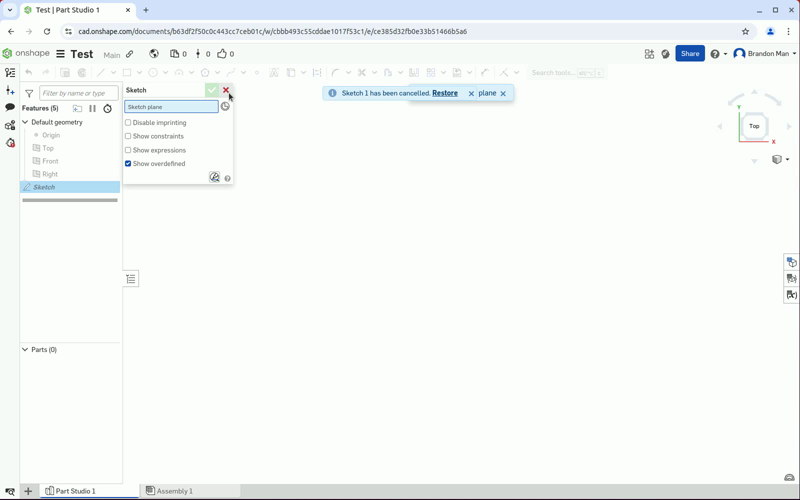
mouse_move(73, 150)
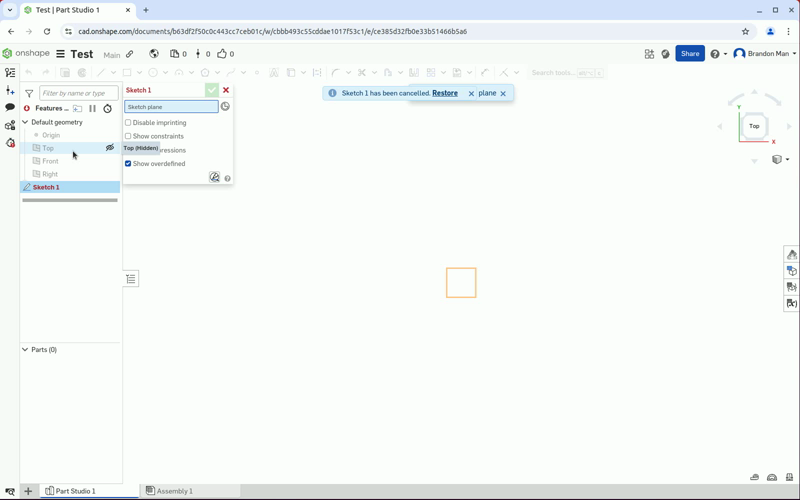
click(73, 150)
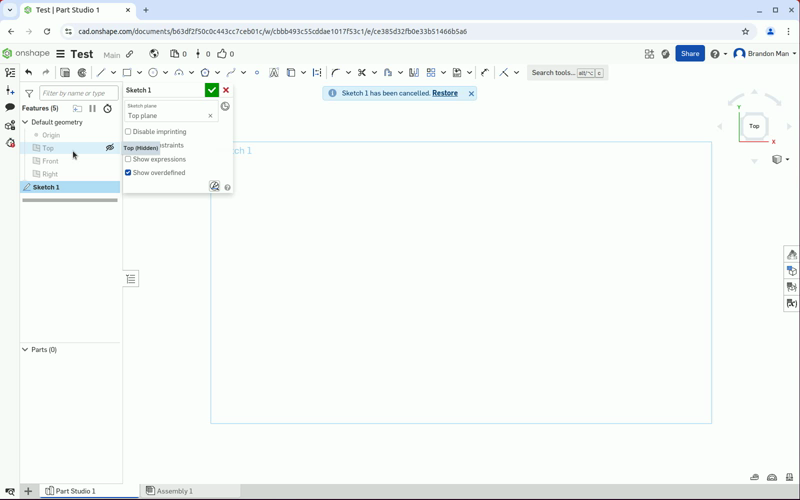
mouse_move(73, 352)
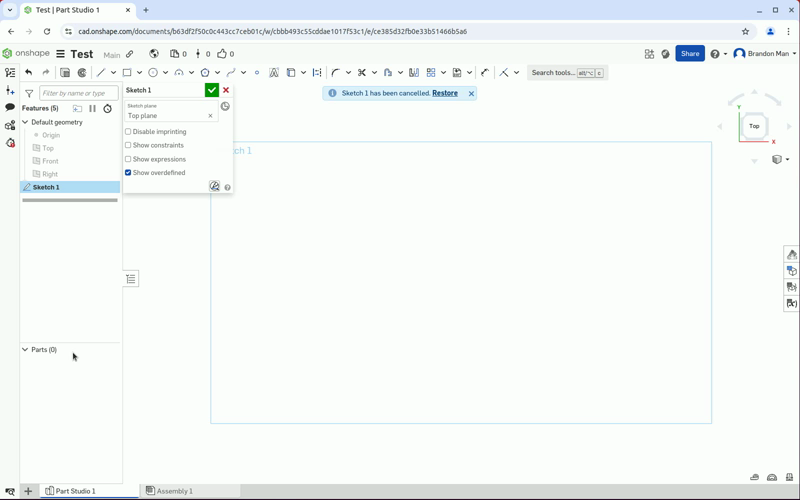
key(y)
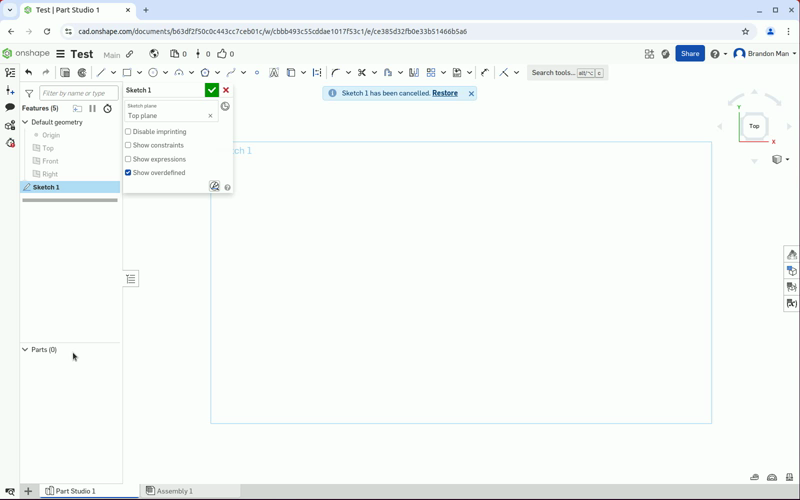
key(a)
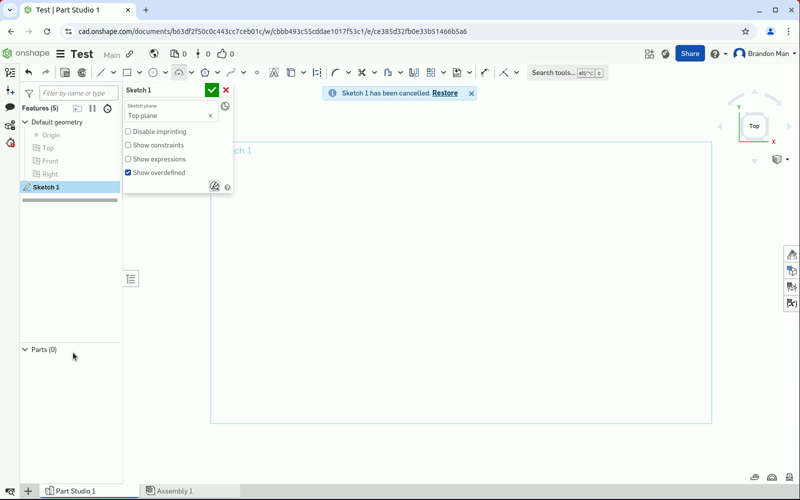
key_down(shift)
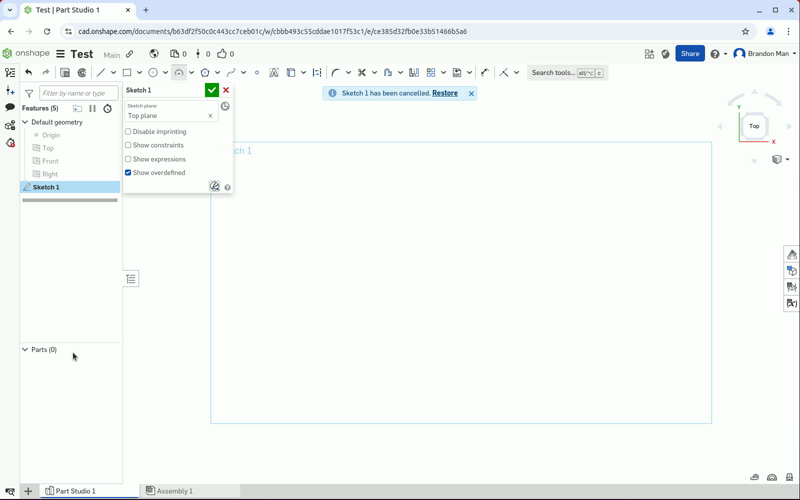
mouse_move(348, 360)
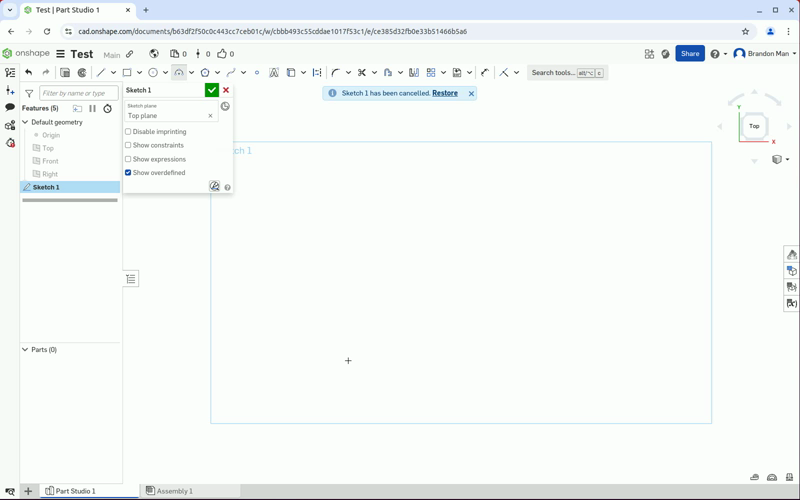
click(348, 360)
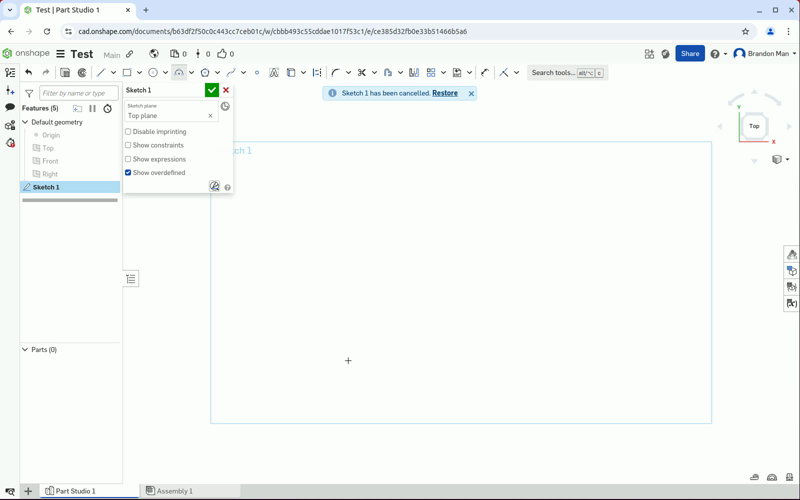
key_up(shift)
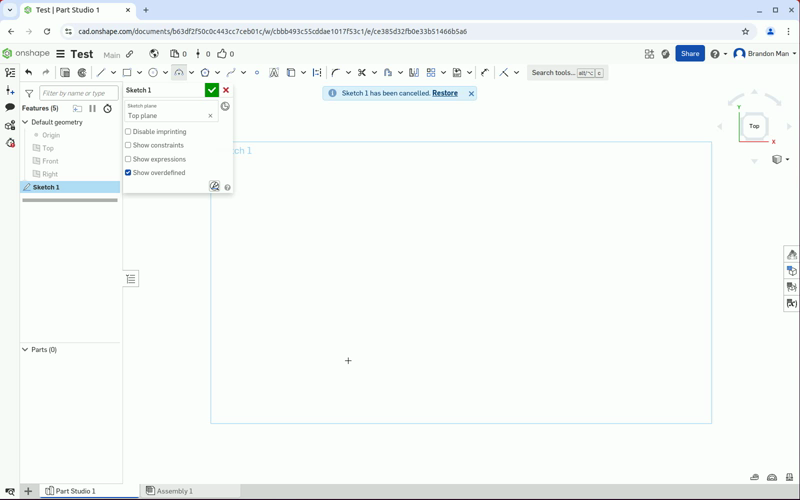
key_down(shift)
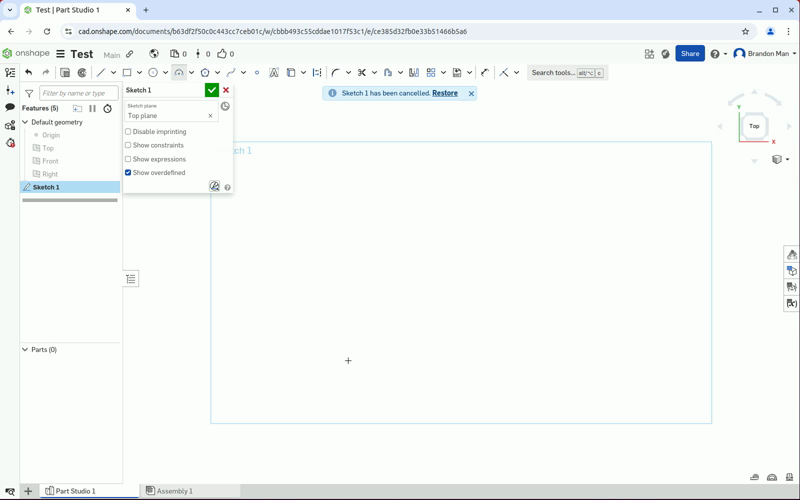
mouse_move(353, 365)
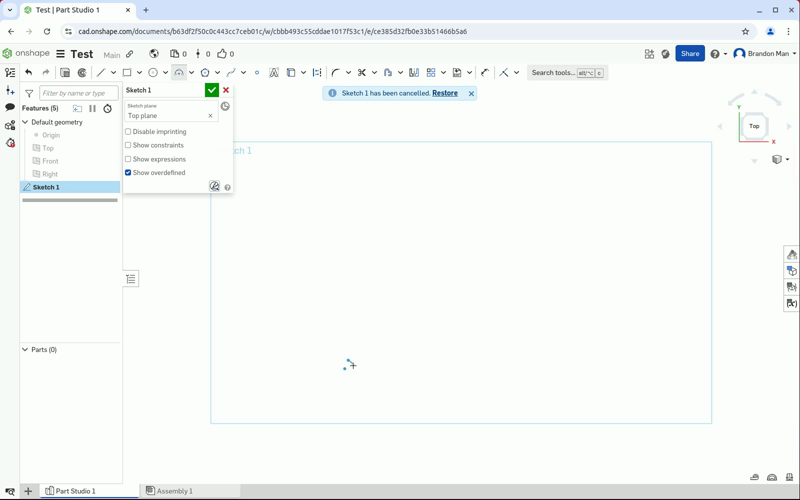
scroll(6)
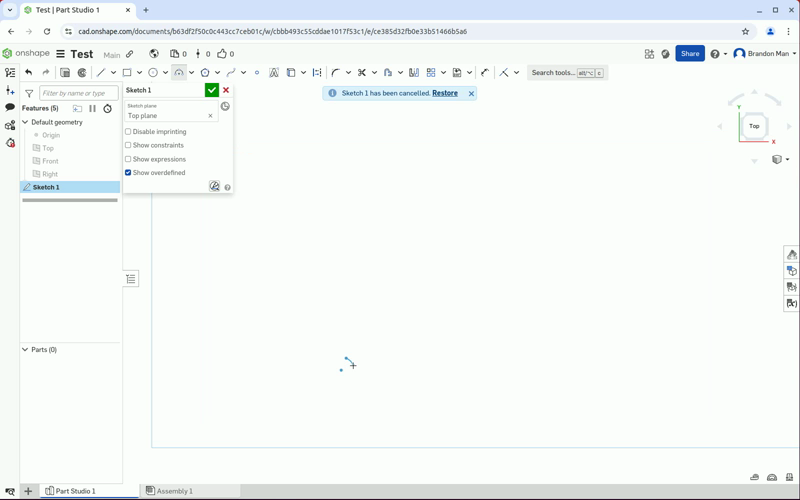
scroll(6)
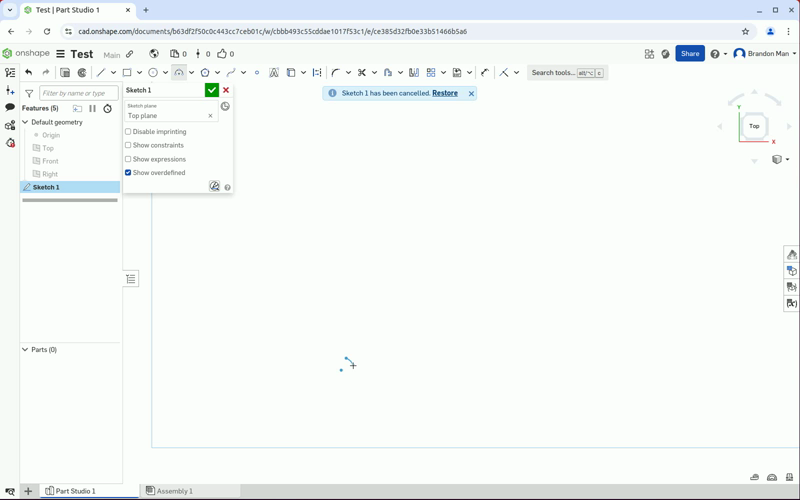
scroll(6)
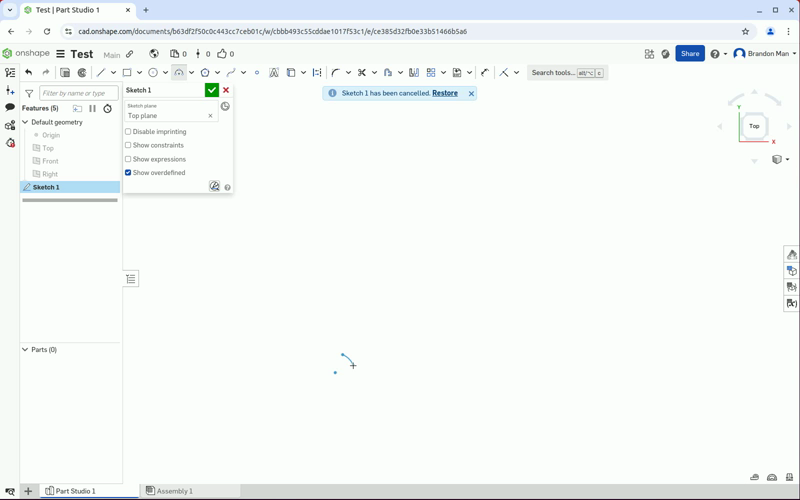
scroll(6)
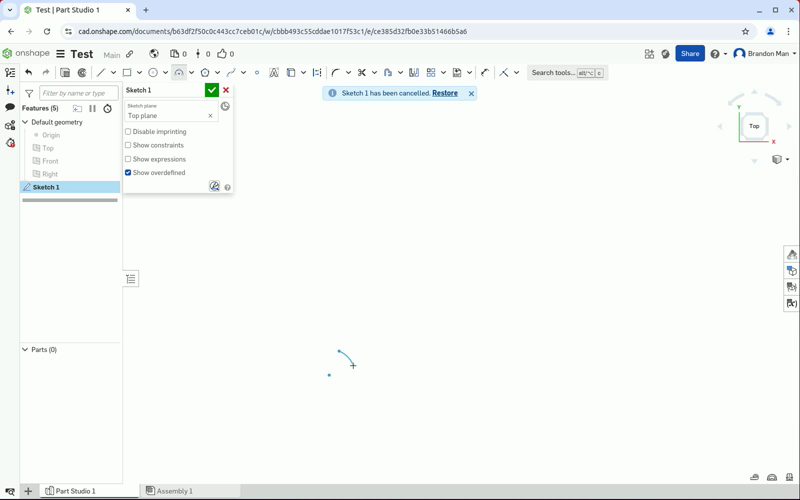
scroll(6)
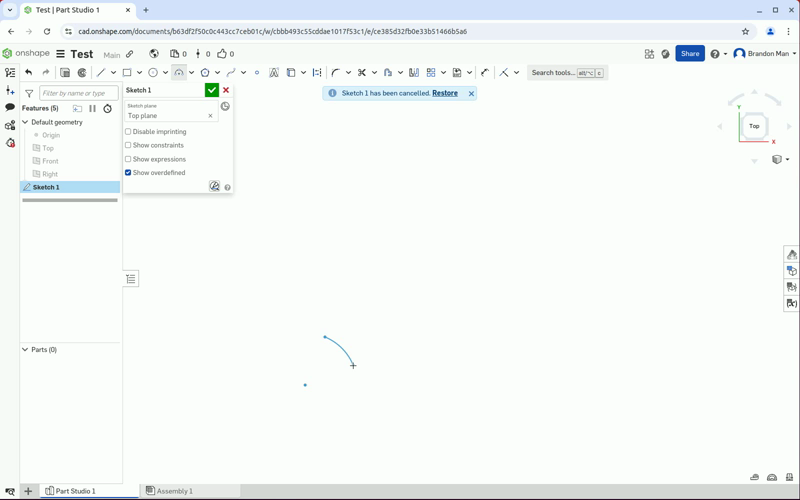
scroll(6)
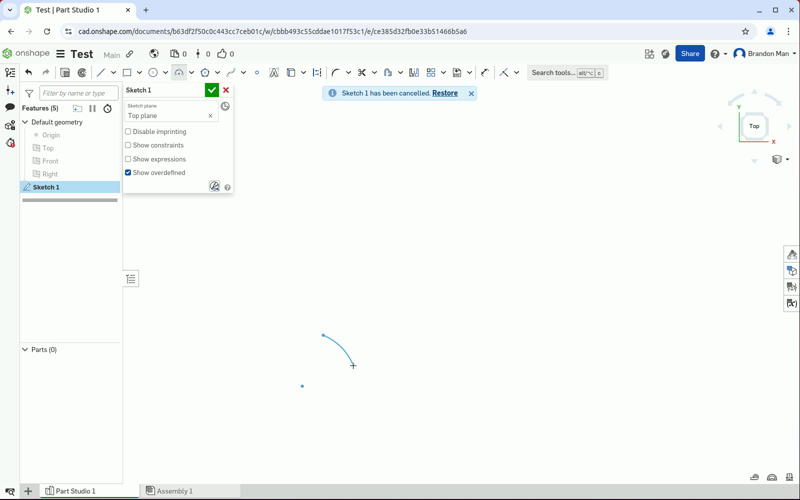
scroll(6)
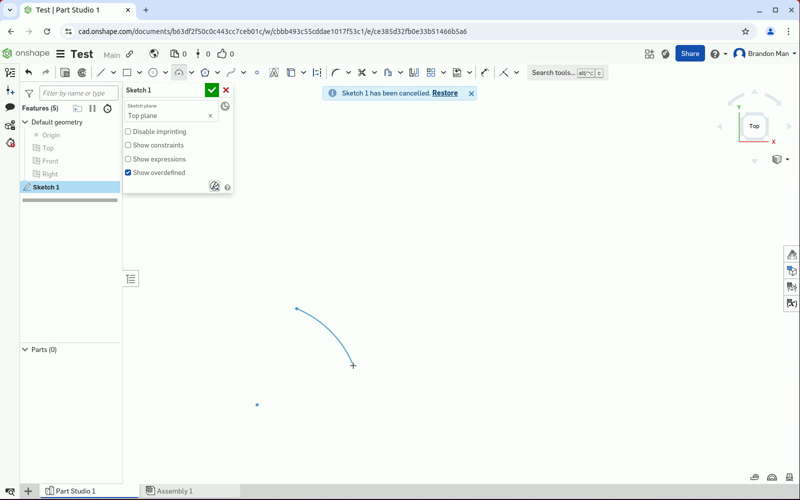
click(353, 365)
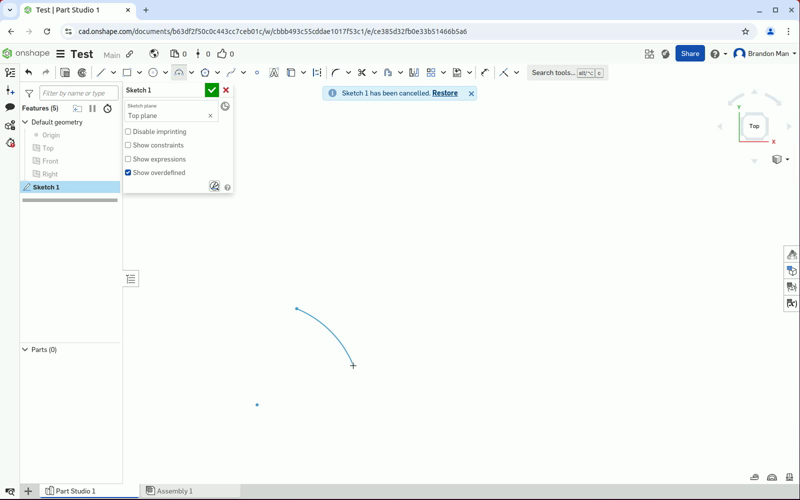
scroll(-6)
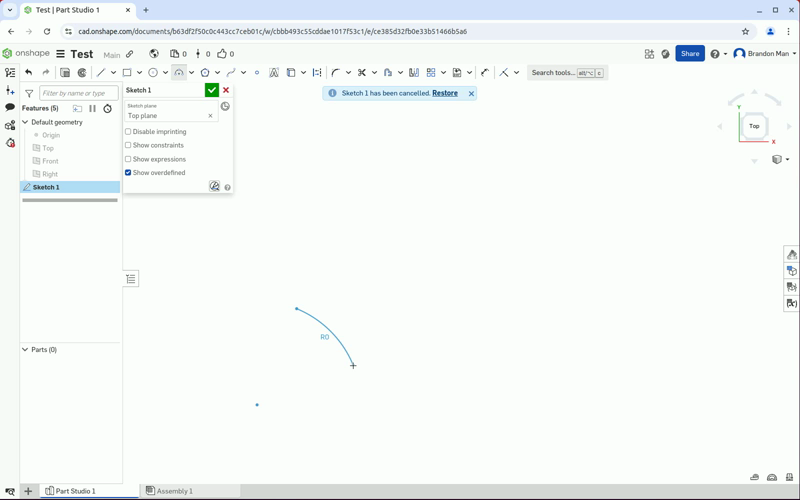
scroll(-6)
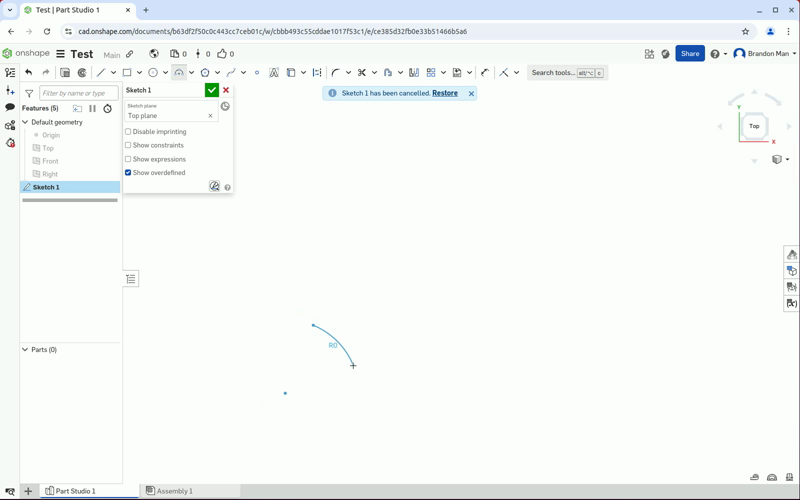
scroll(-6)
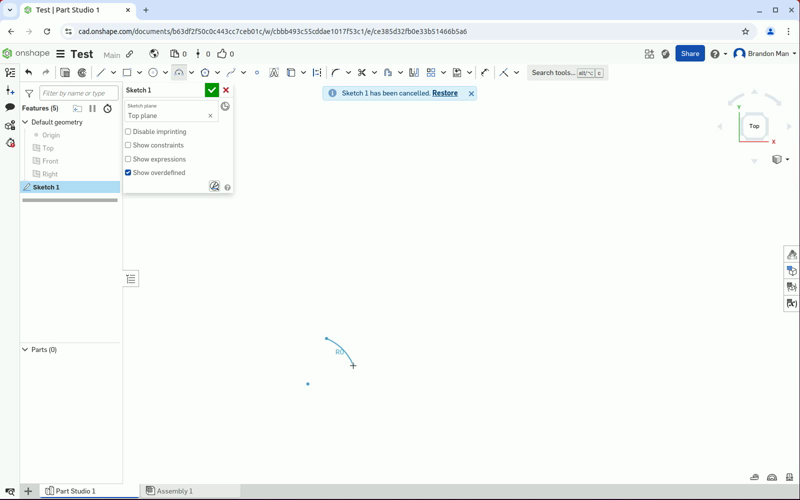
scroll(-6)
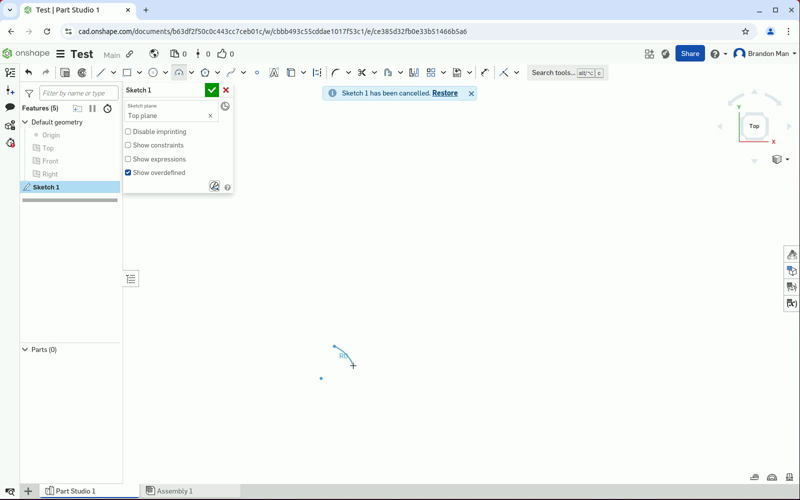
scroll(-6)
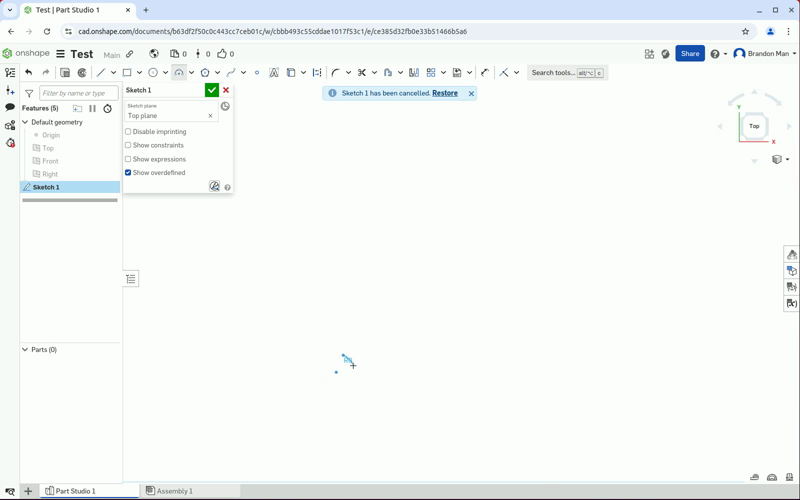
scroll(-6)
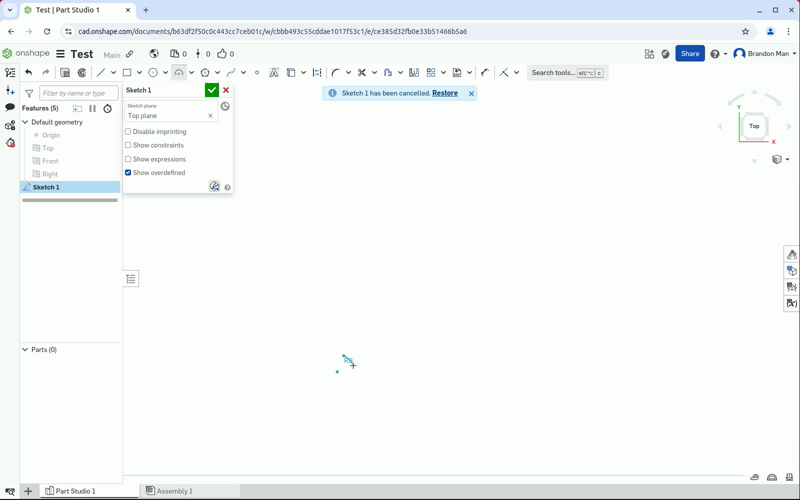
scroll(-6)
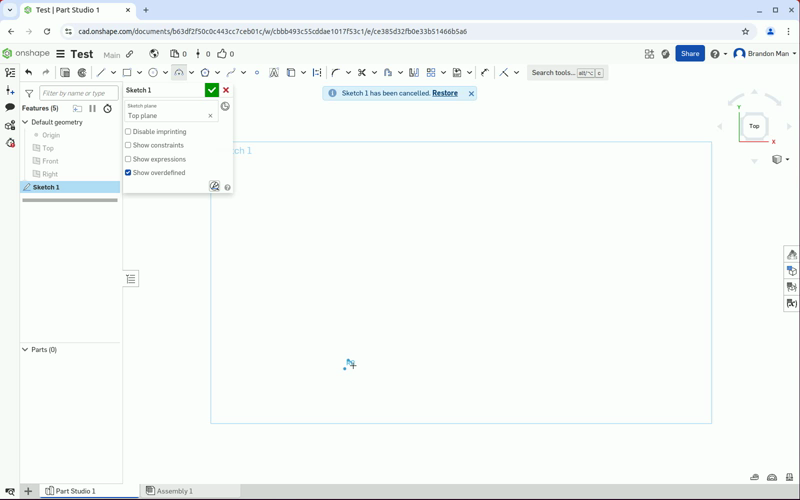
mouse_move(349, 363)
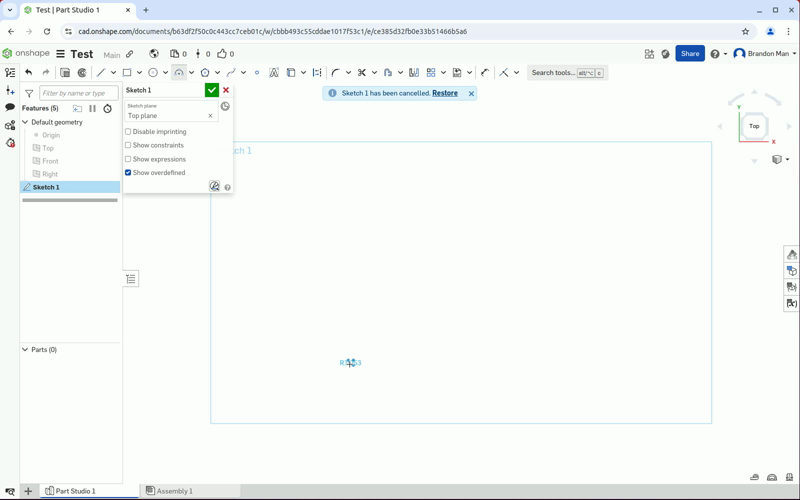
scroll(6)
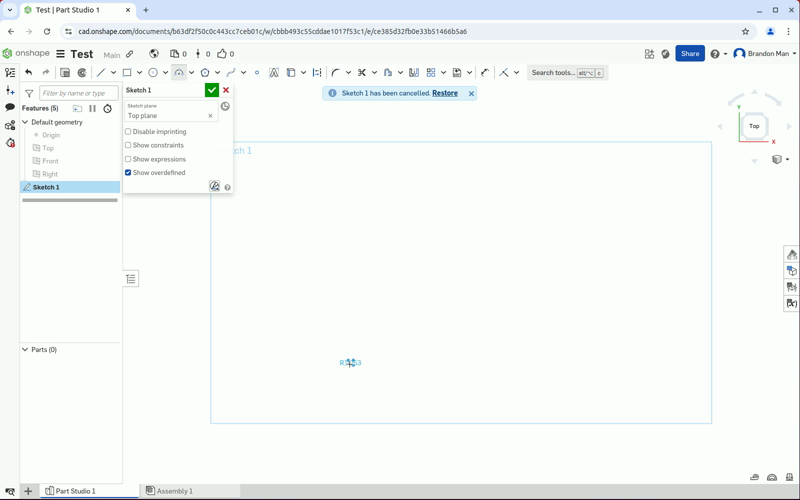
scroll(6)
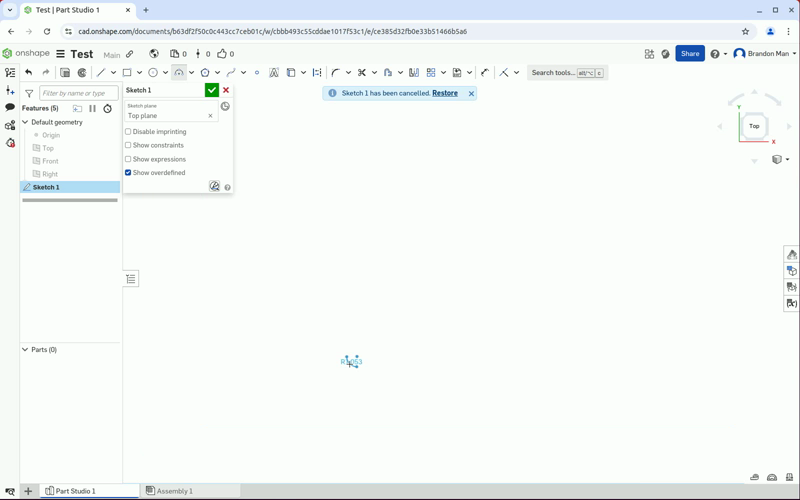
scroll(6)
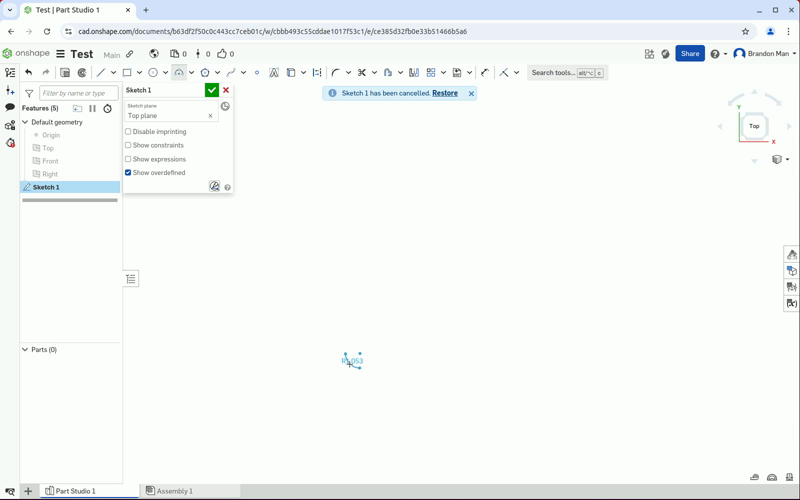
scroll(6)
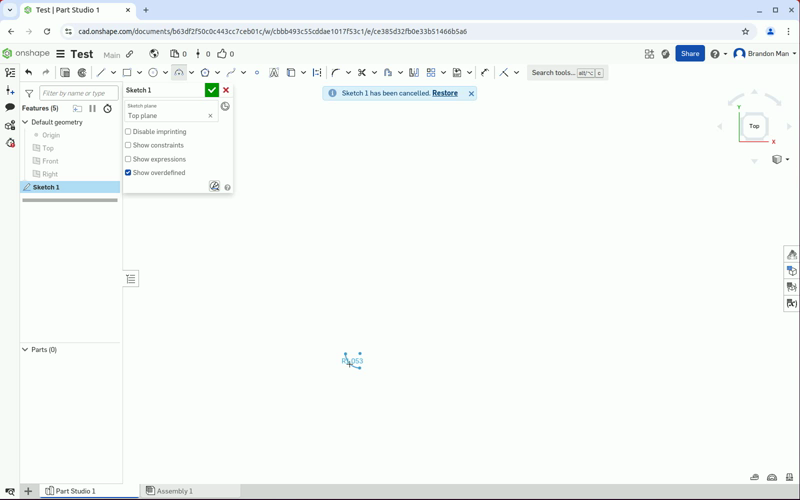
scroll(6)
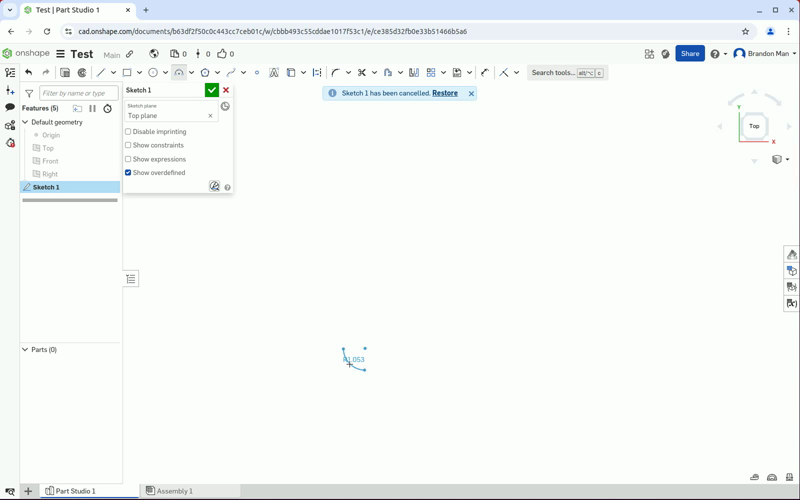
scroll(6)
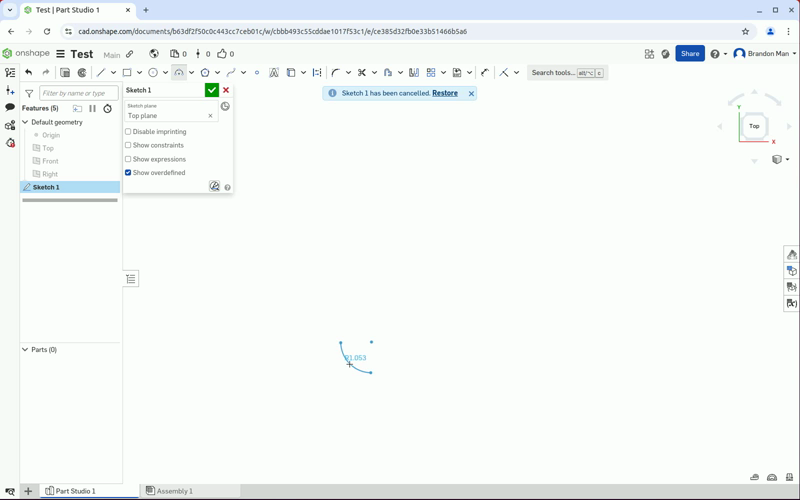
scroll(6)
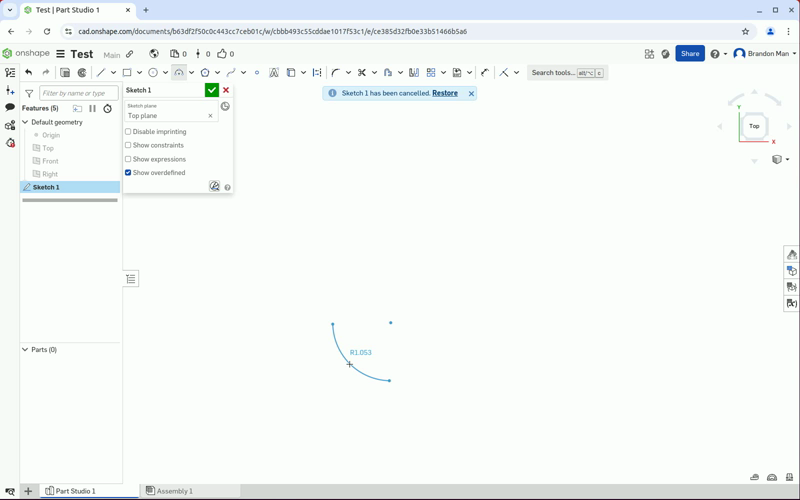
click(349, 363)
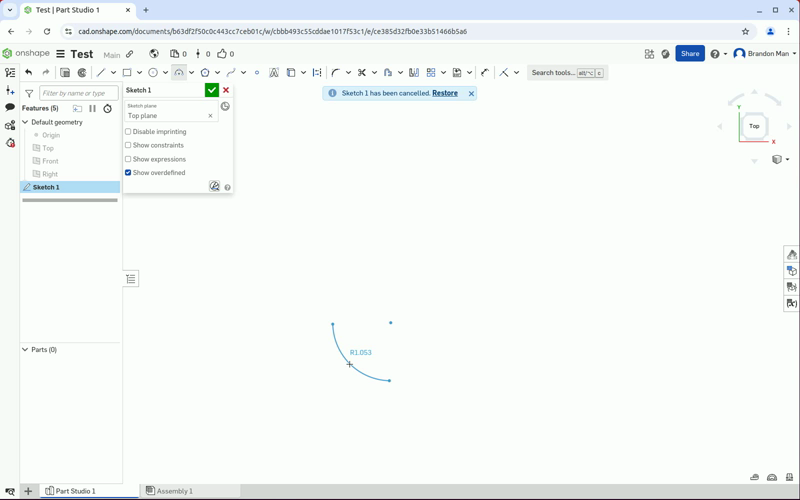
scroll(-6)
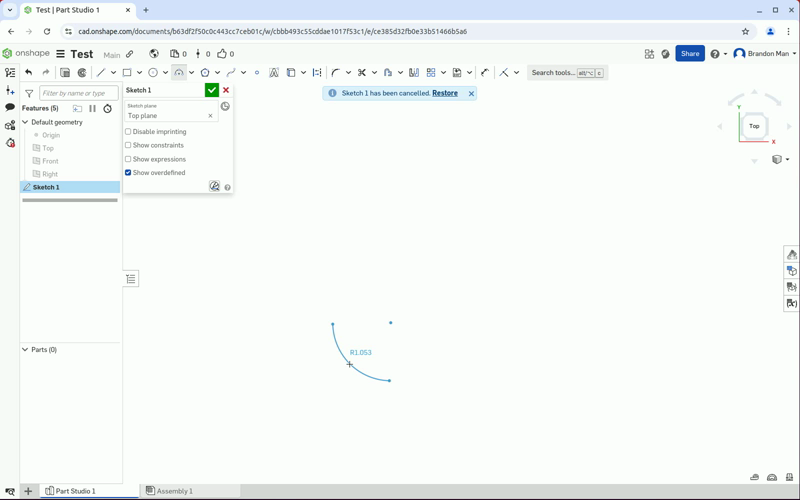
scroll(-6)
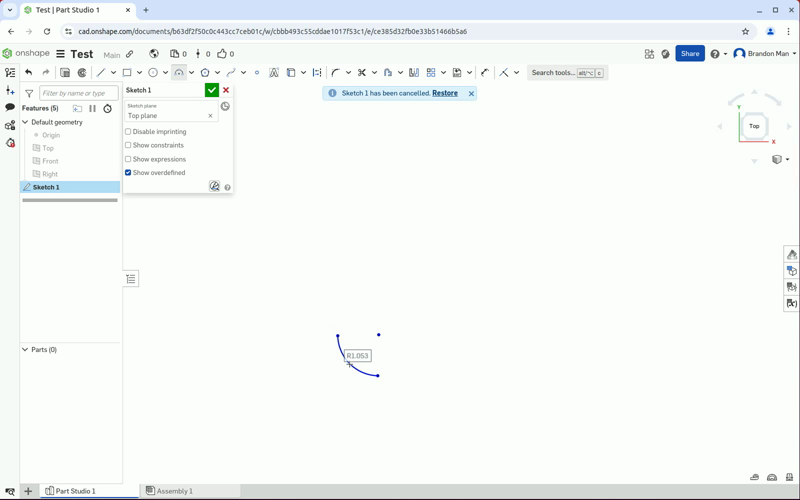
scroll(-6)
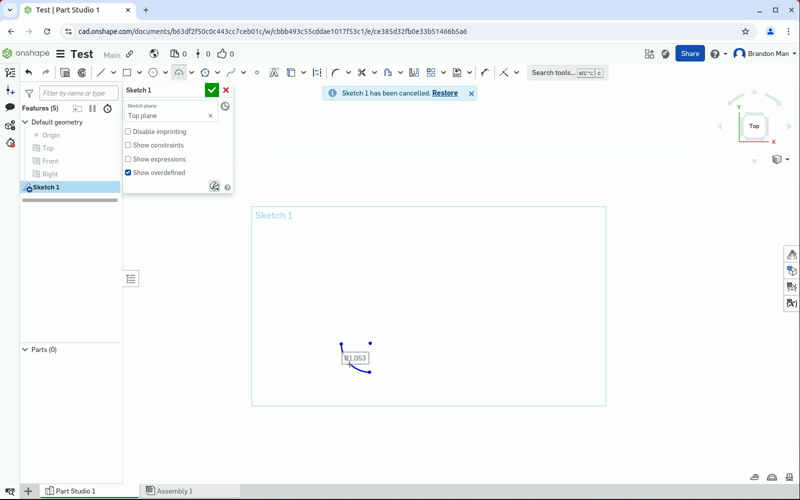
scroll(-6)
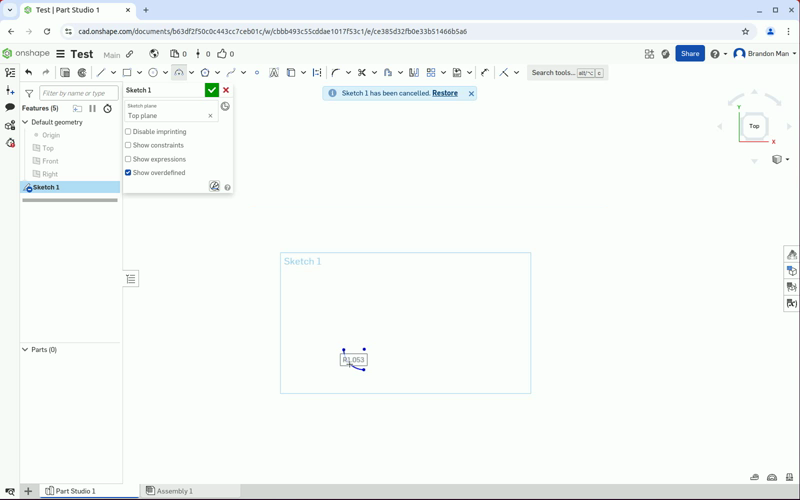
scroll(-6)
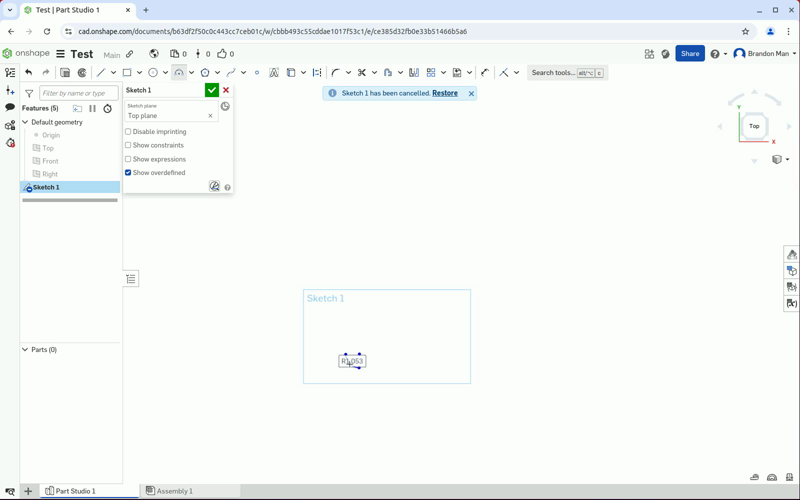
scroll(-6)
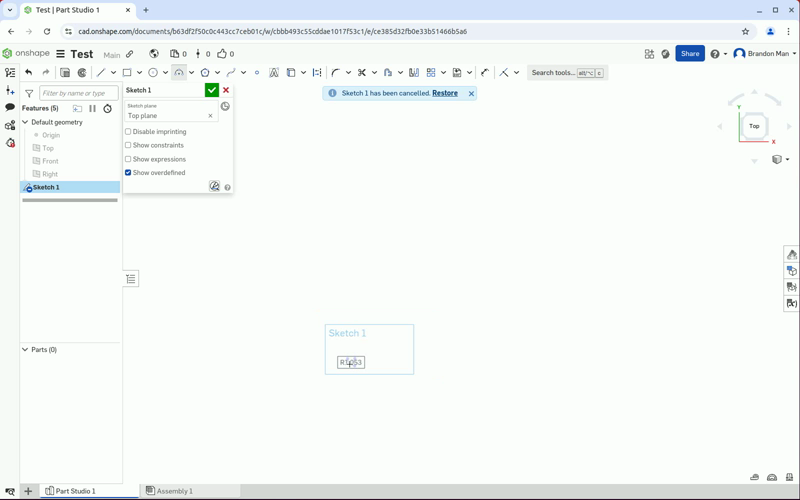
scroll(-6)
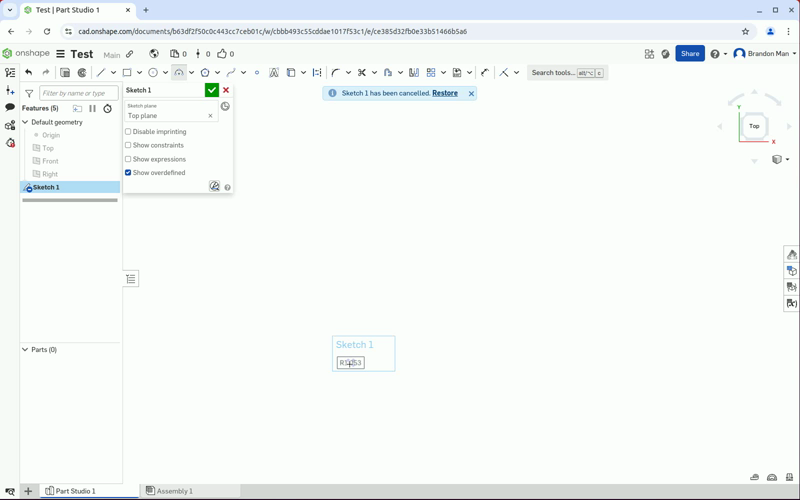
key_up(shift)
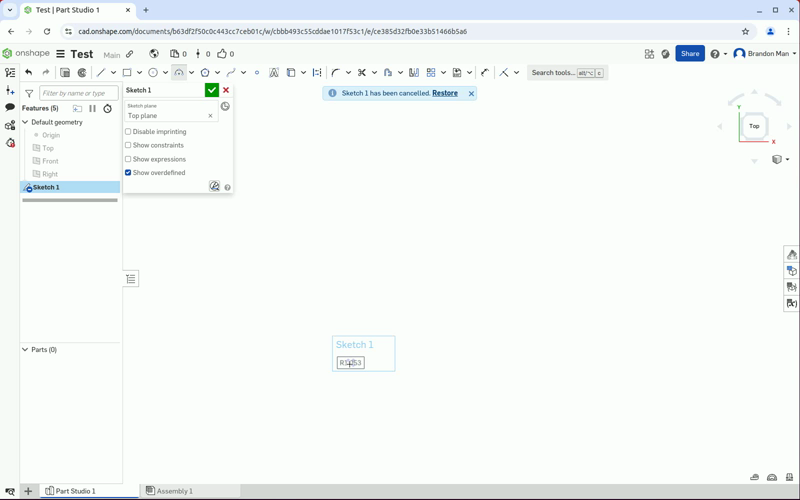
key(esc)
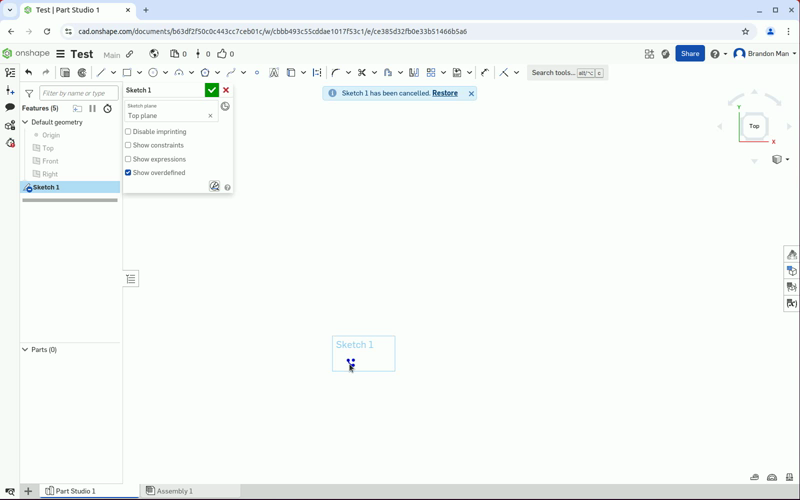
key(l)
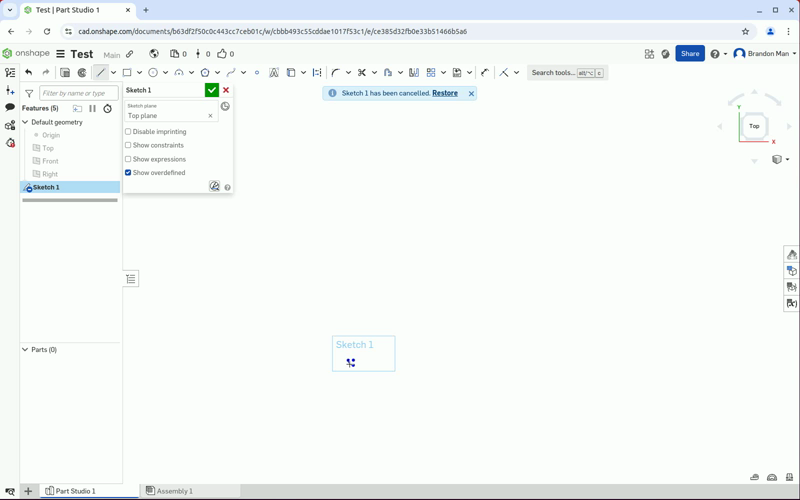
mouse_move(353, 365)
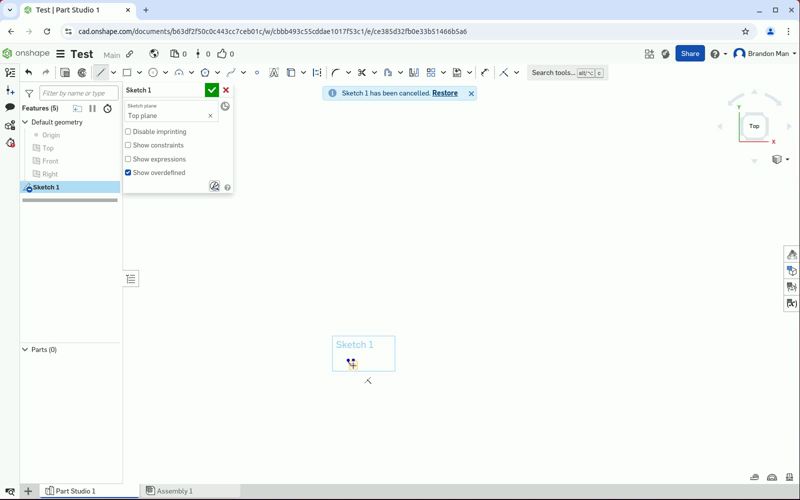
scroll(6)
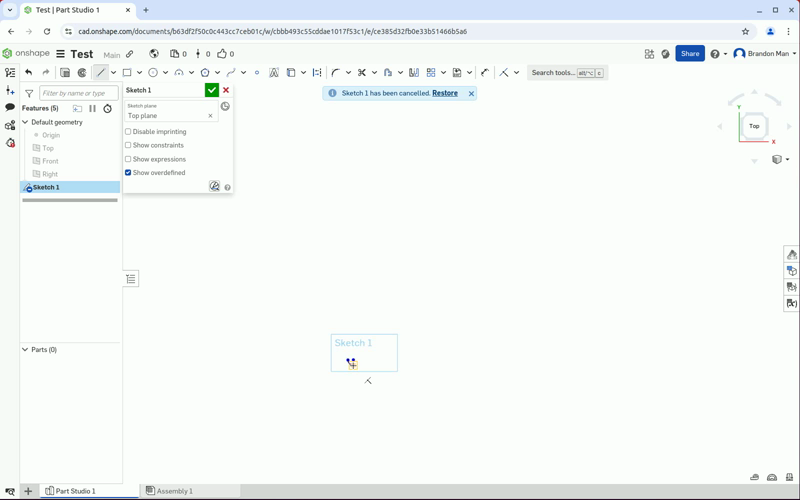
scroll(6)
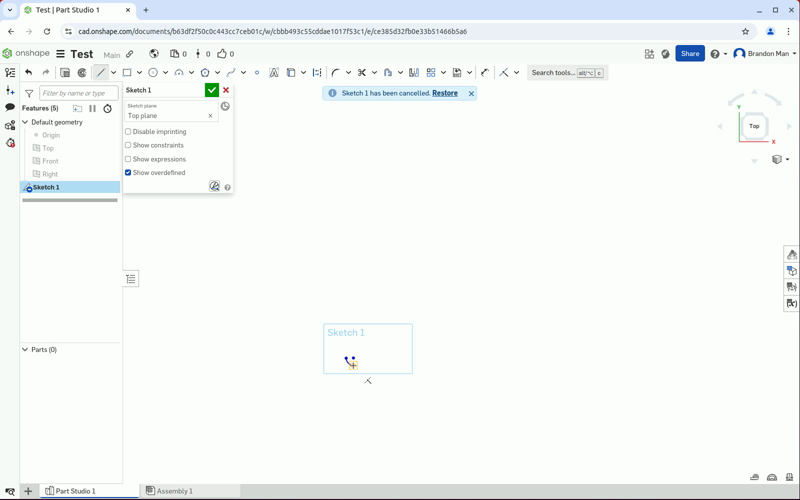
scroll(6)
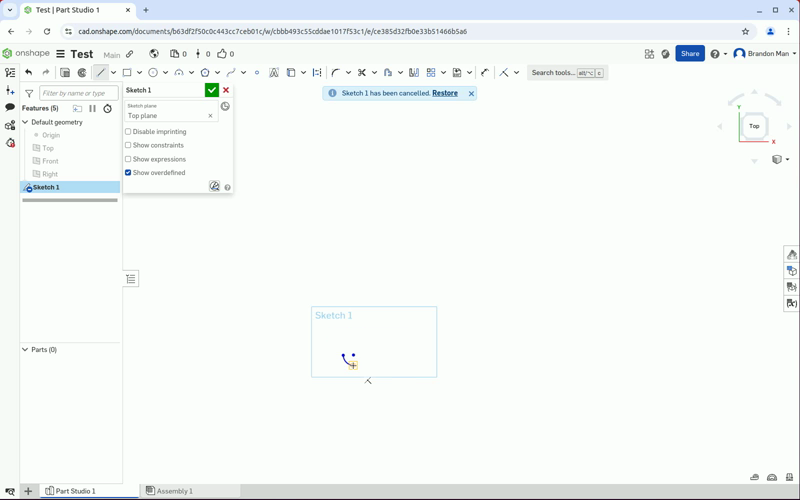
scroll(6)
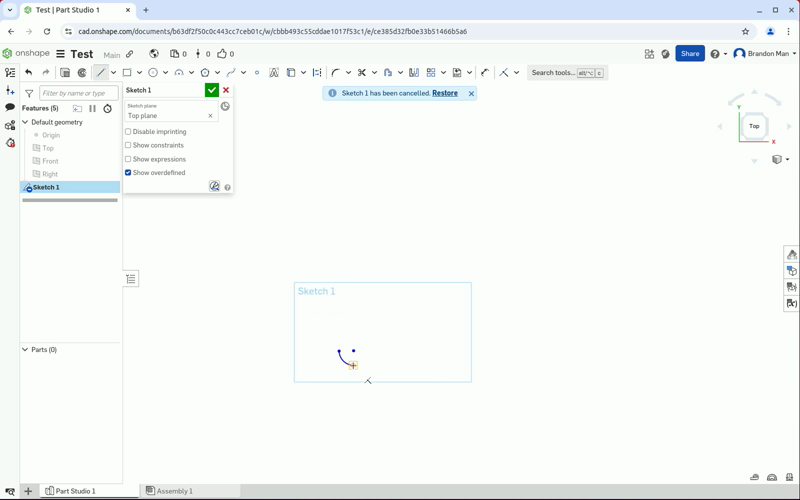
scroll(6)
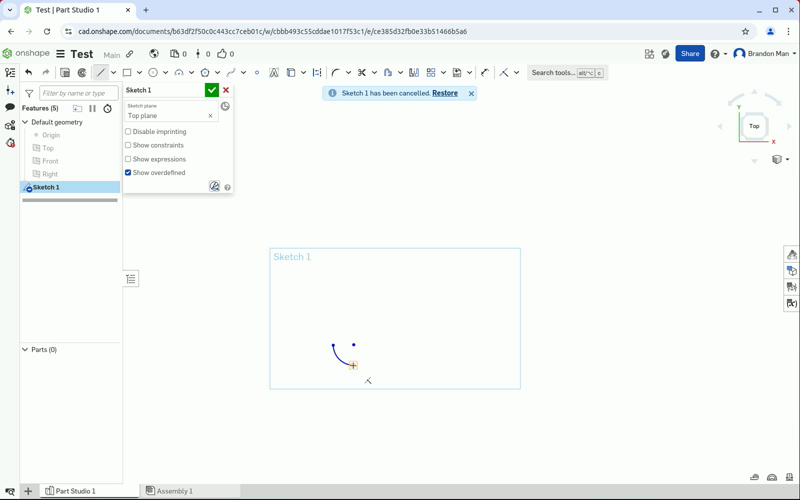
scroll(6)
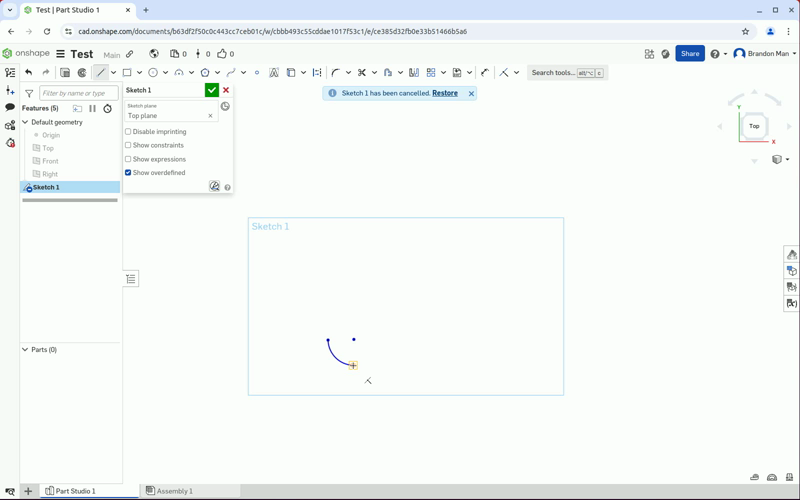
scroll(6)
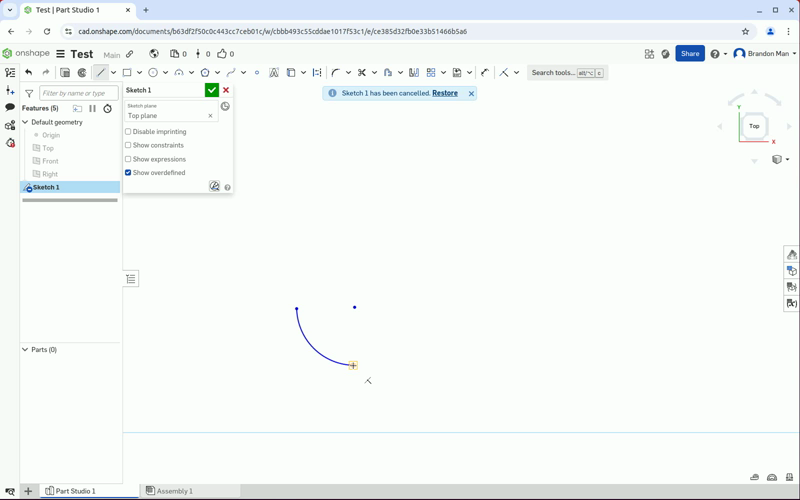
click(353, 365)
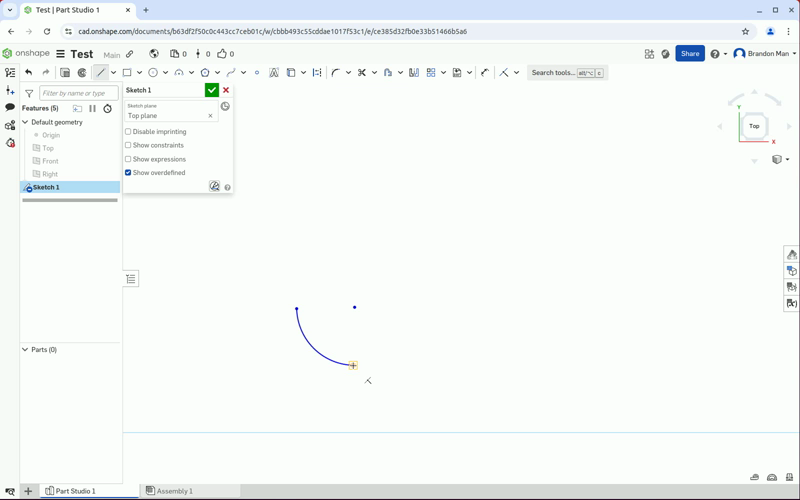
scroll(-6)
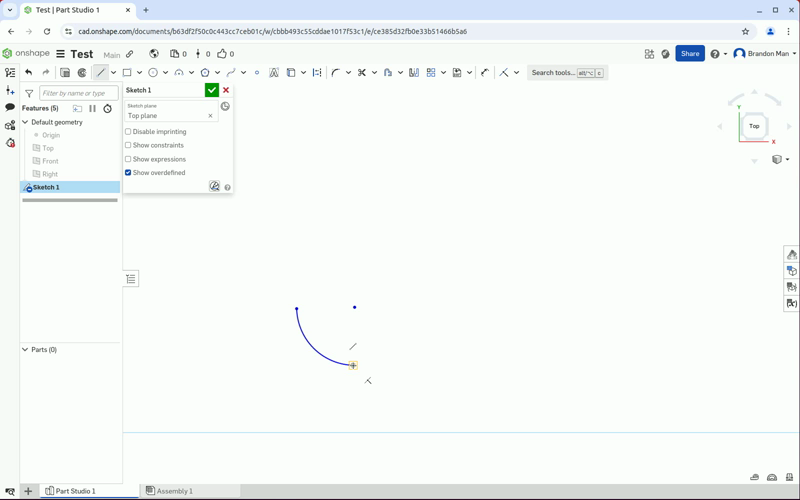
scroll(-6)
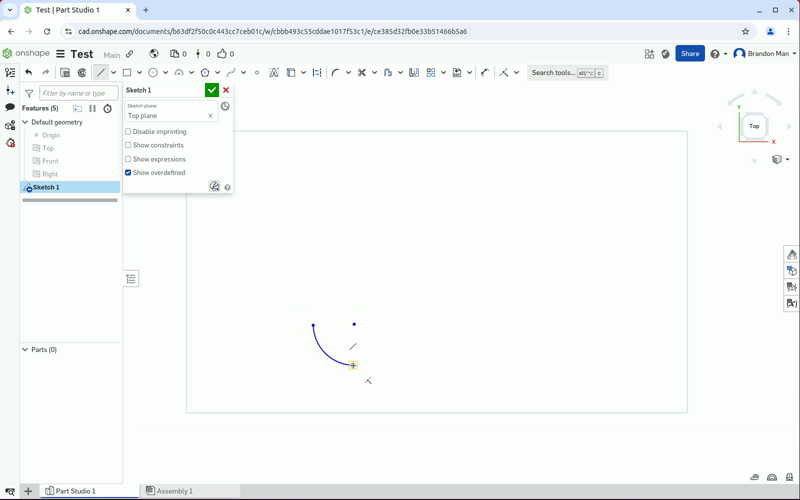
scroll(-6)
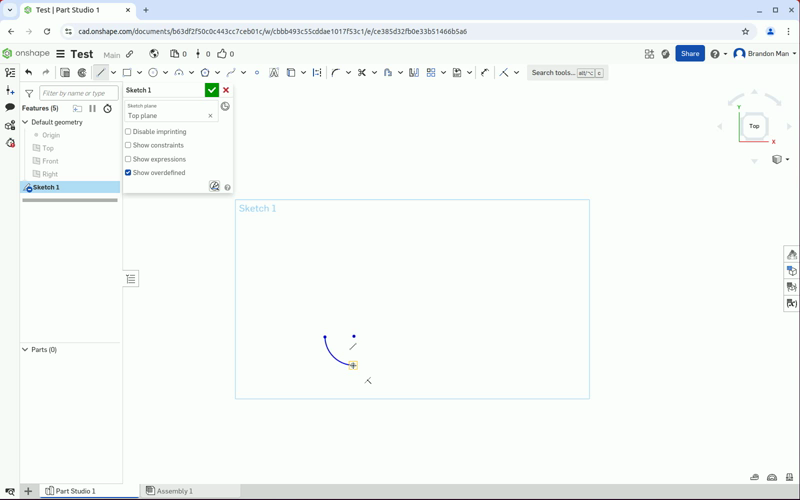
scroll(-6)
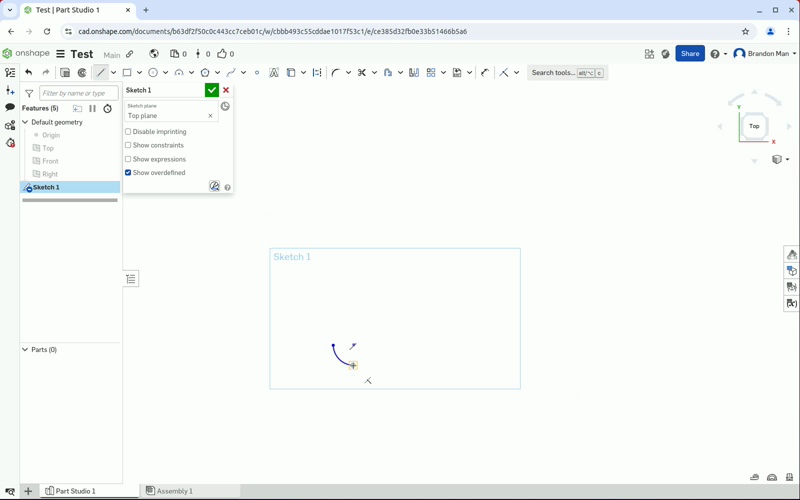
scroll(-6)
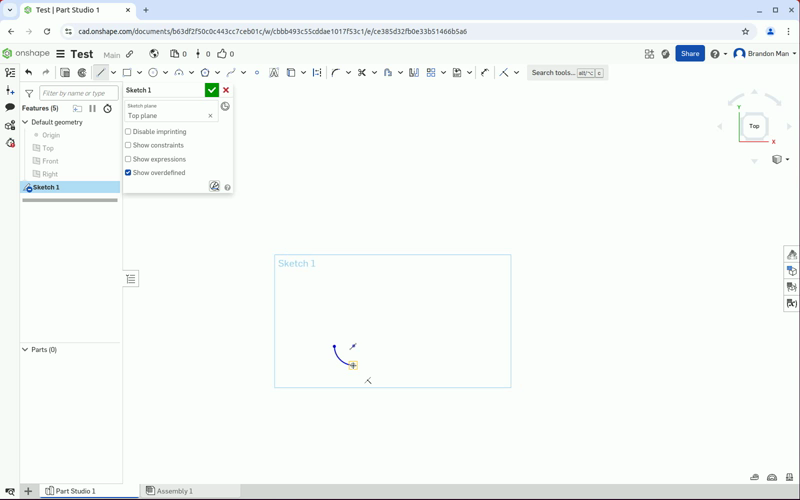
scroll(-6)
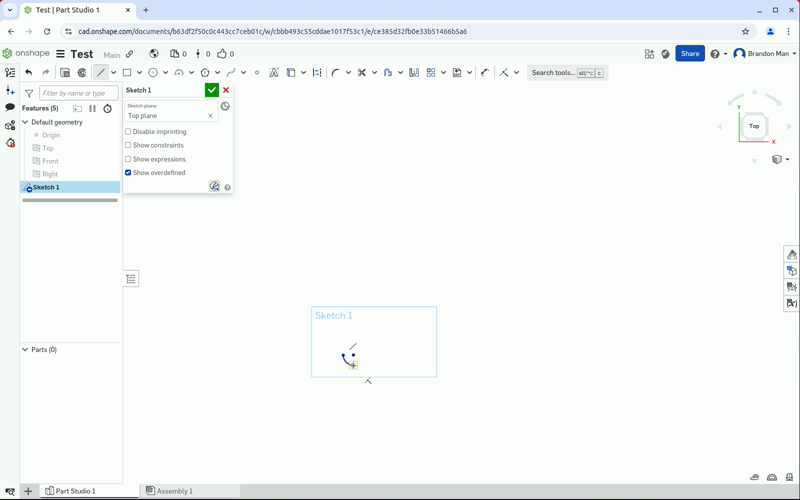
scroll(-6)
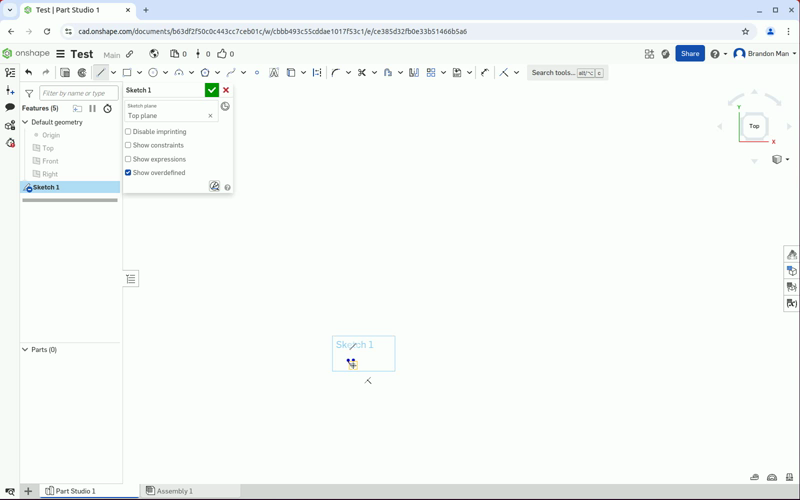
key_down(shift)
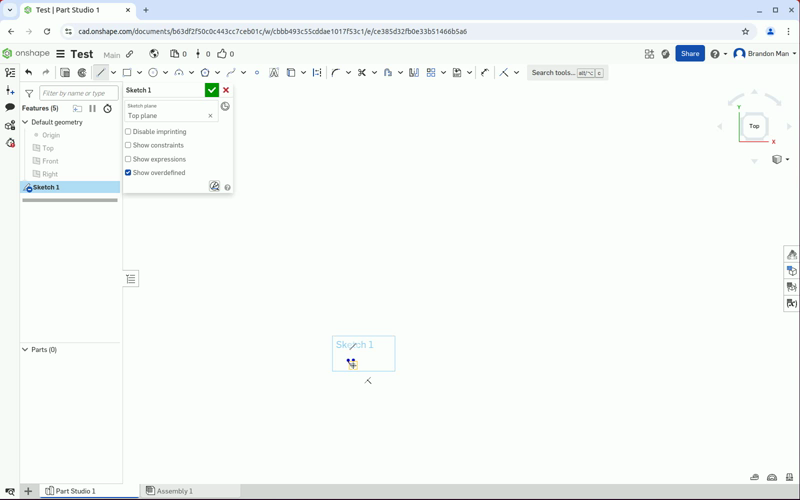
mouse_move(567, 365)
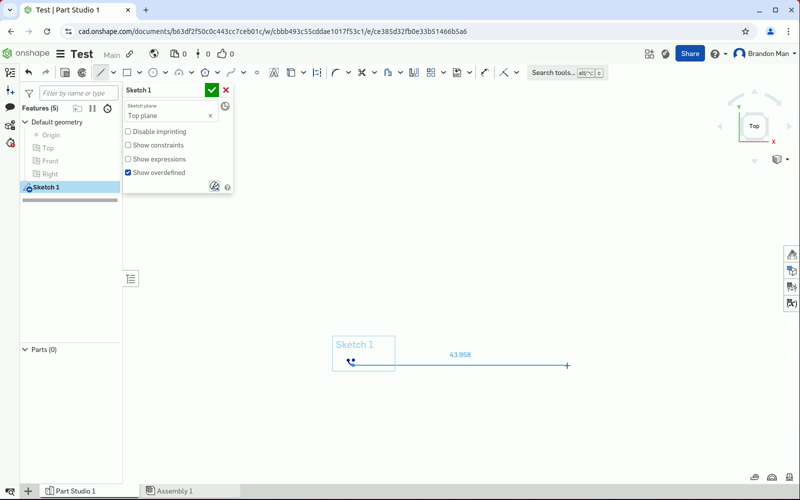
click(567, 365)
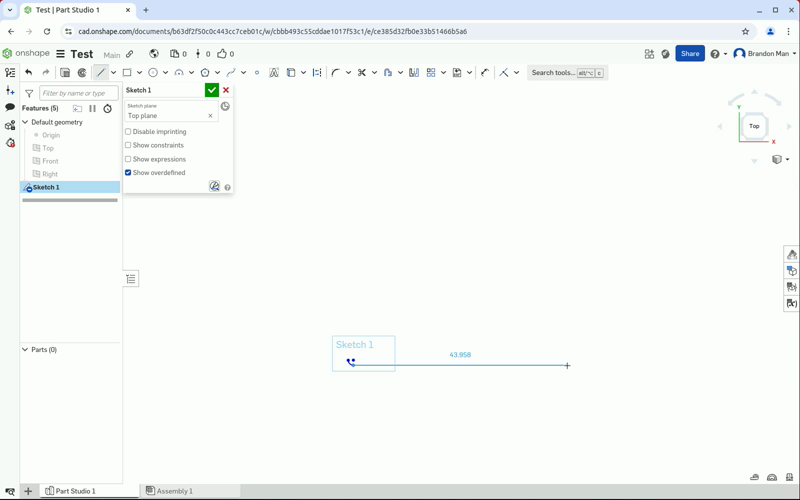
key_up(shift)
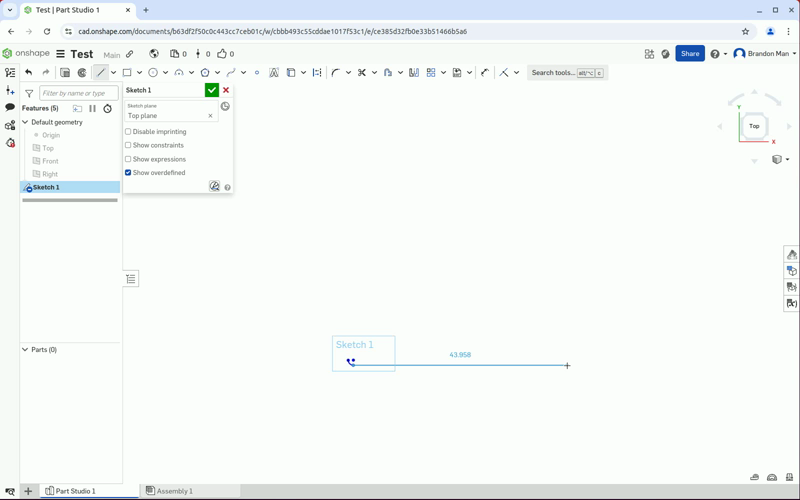
key(esc)
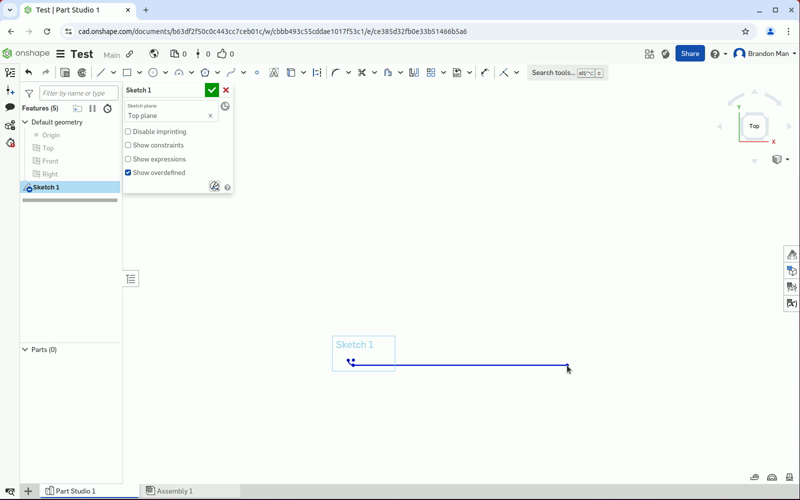
key(a)
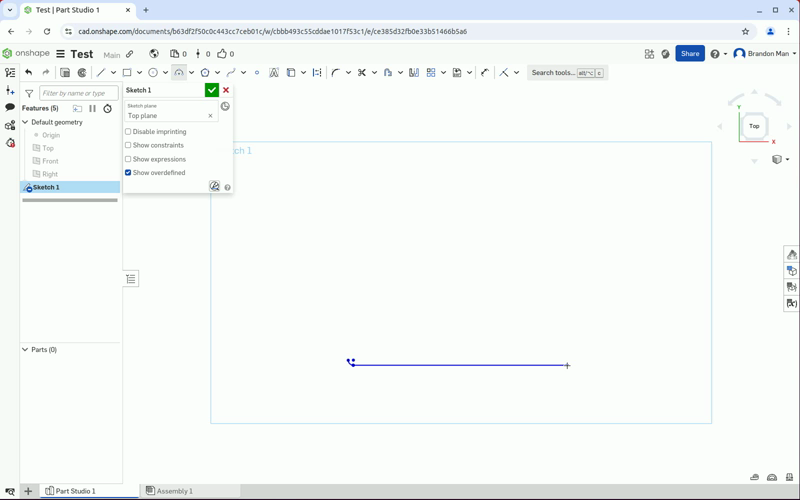
mouse_move(567, 365)
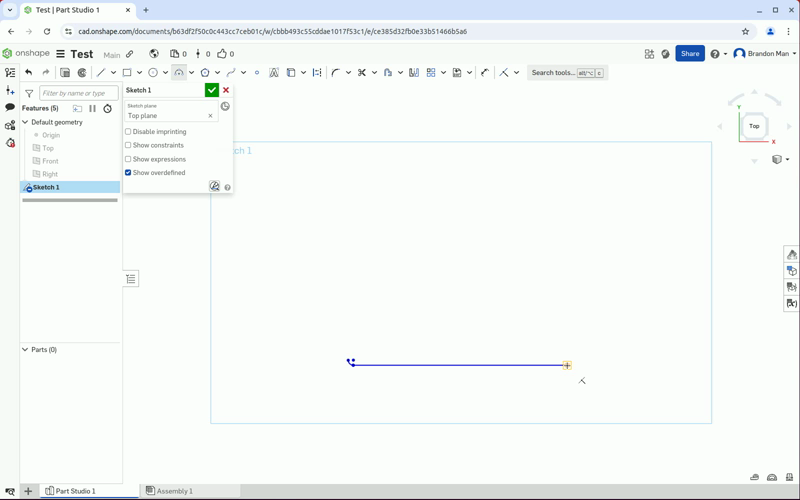
click(567, 365)
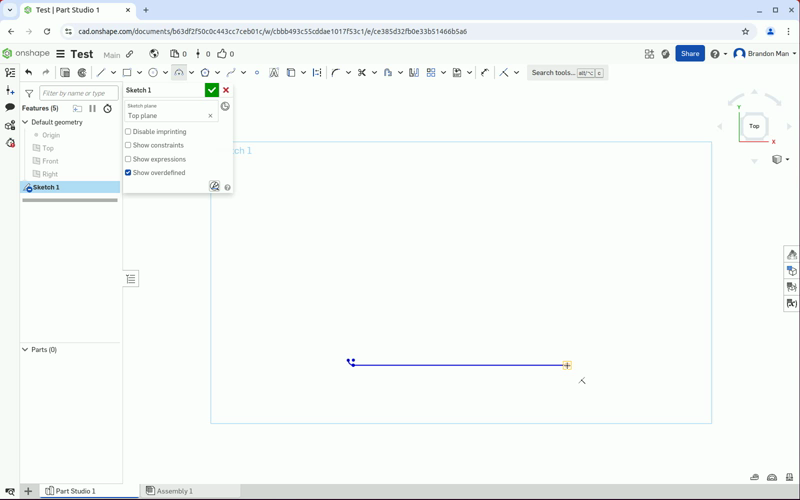
key_down(shift)
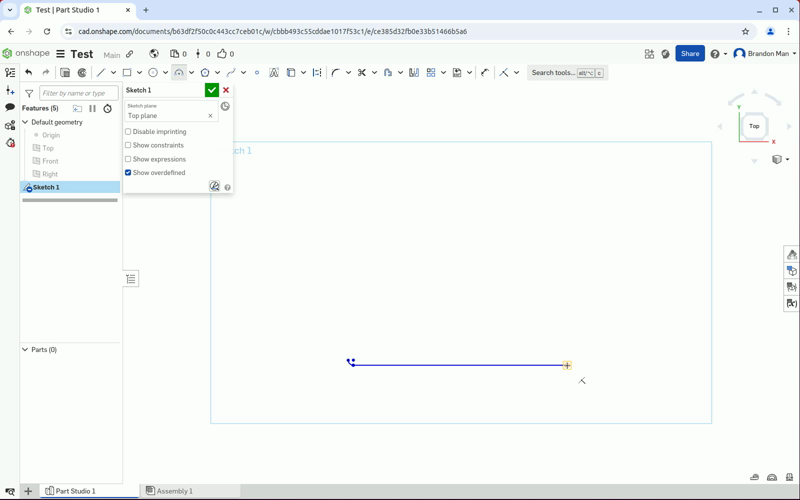
mouse_move(572, 360)
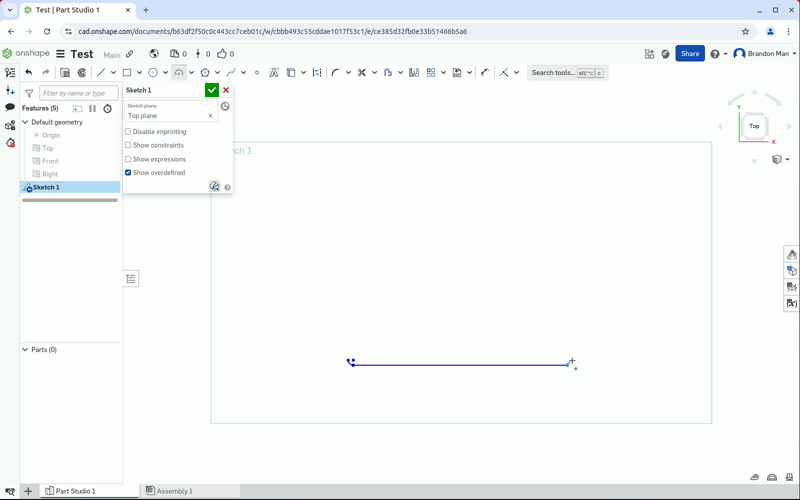
scroll(6)
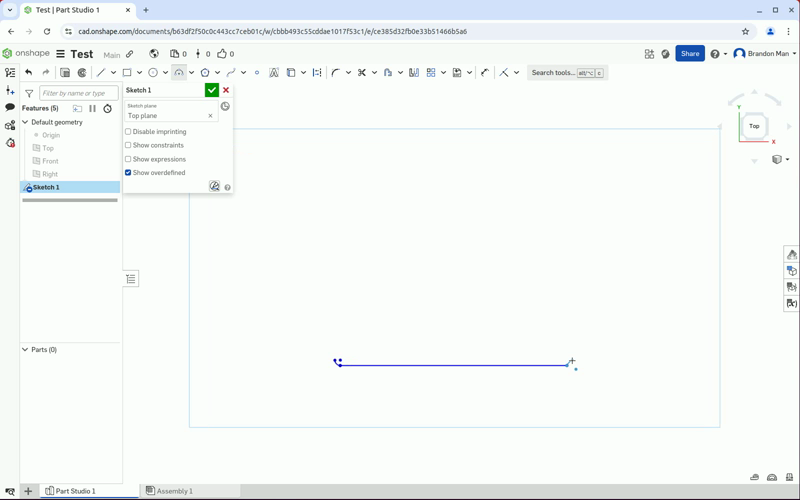
scroll(6)
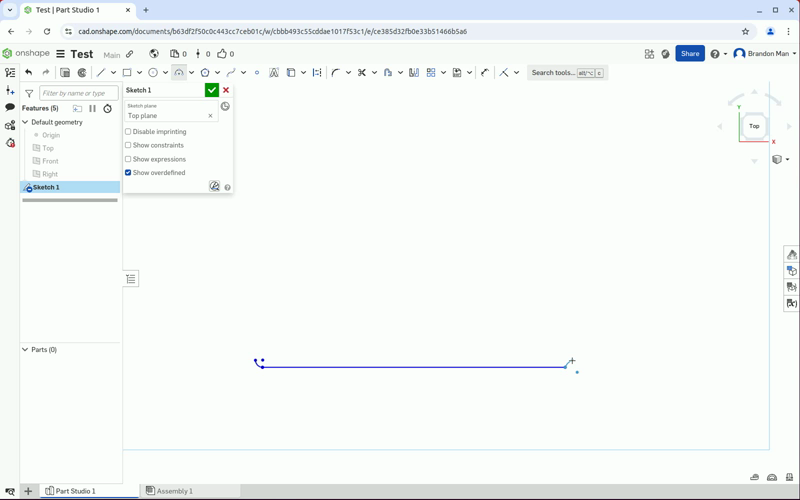
scroll(6)
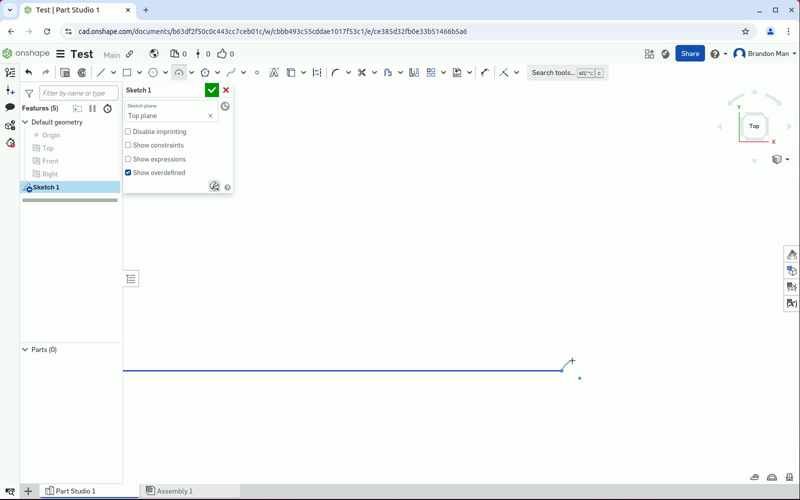
scroll(6)
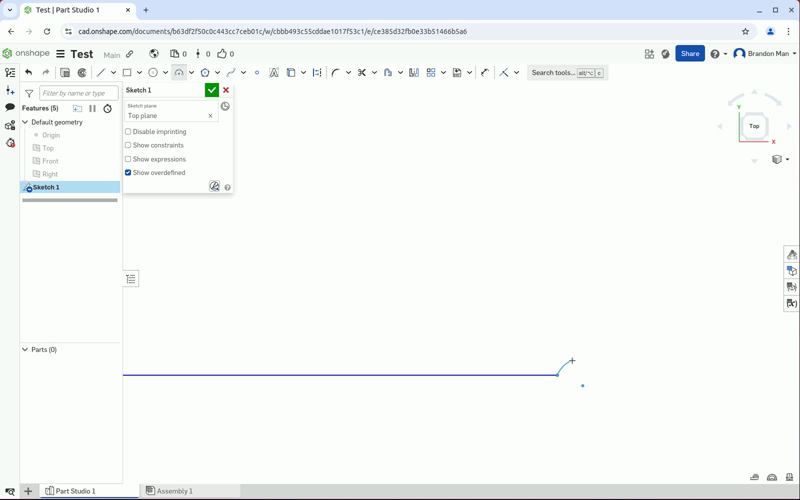
scroll(6)
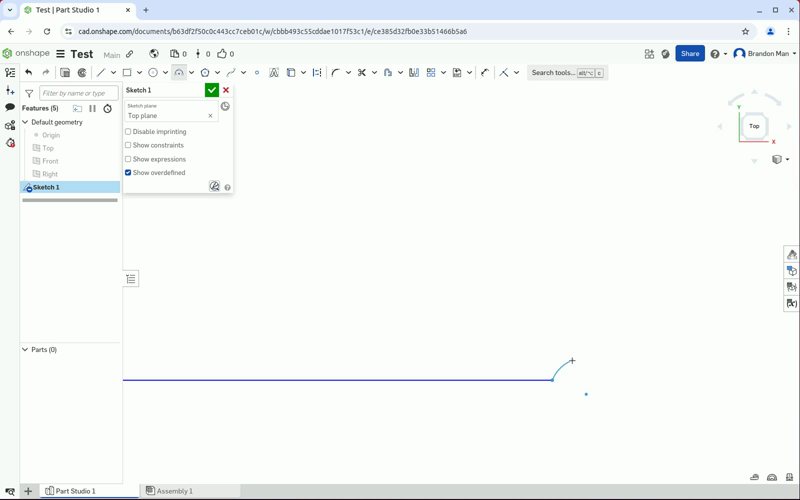
scroll(6)
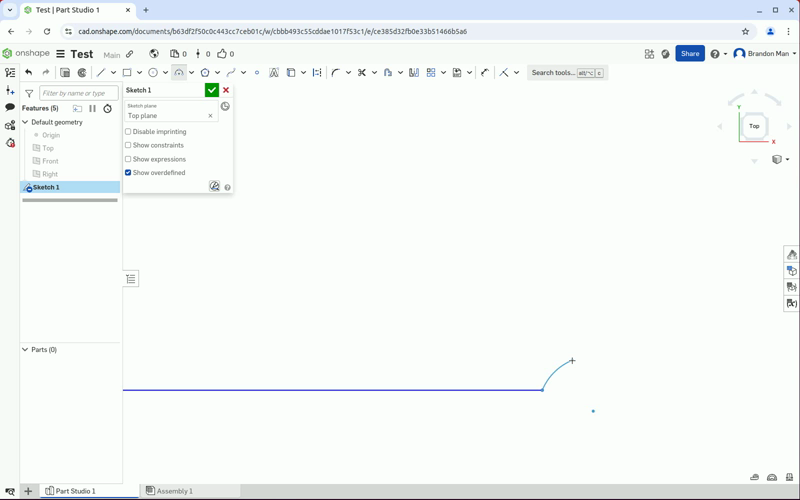
scroll(6)
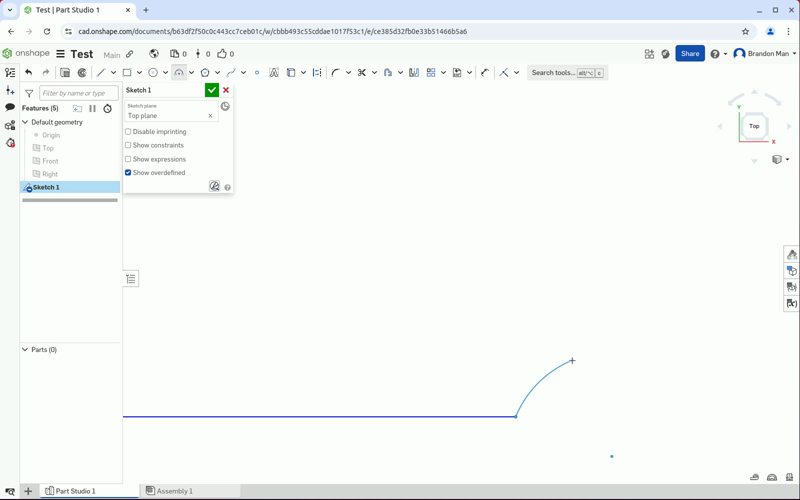
click(572, 360)
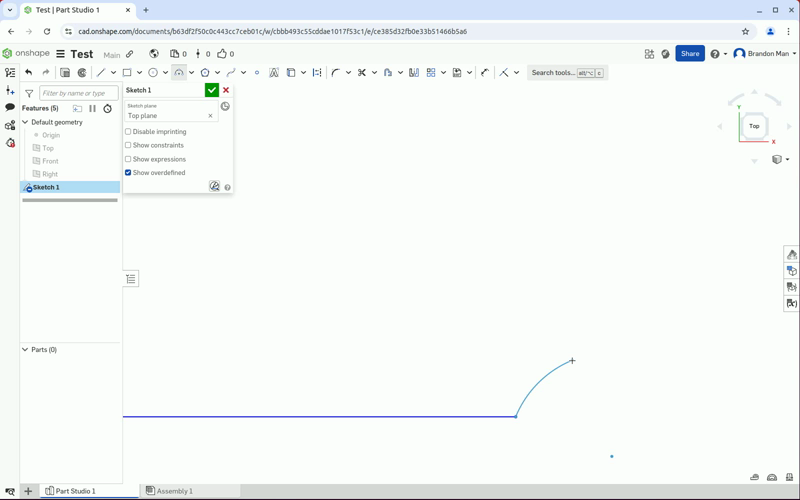
scroll(-6)
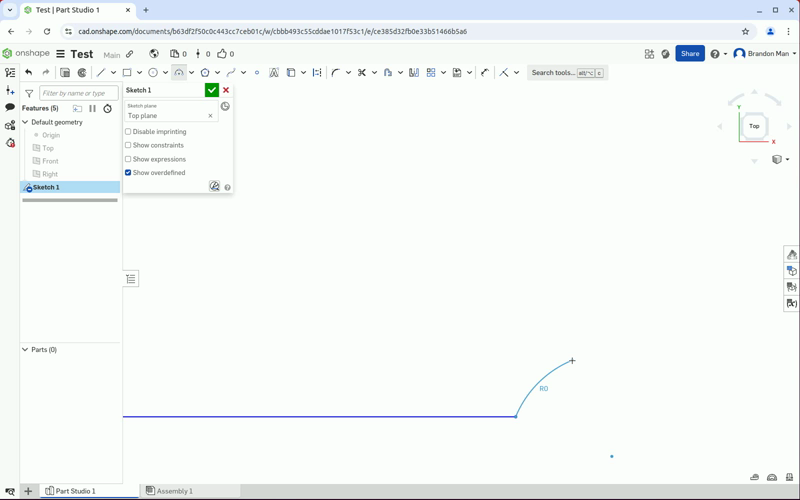
scroll(-6)
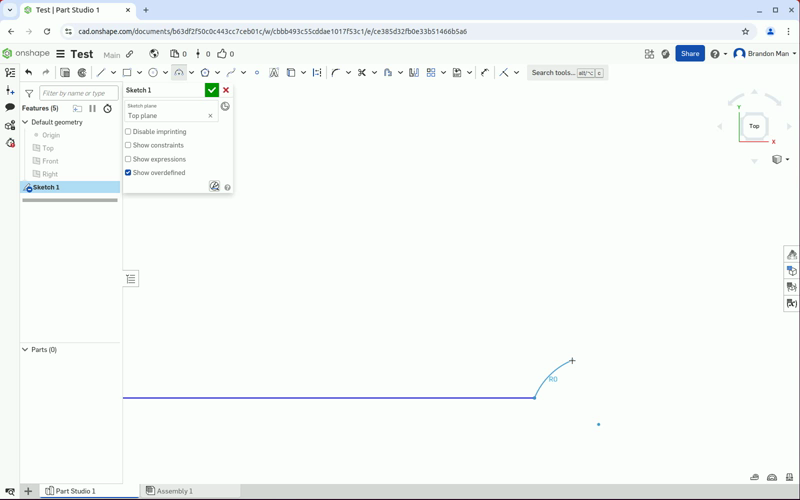
scroll(-6)
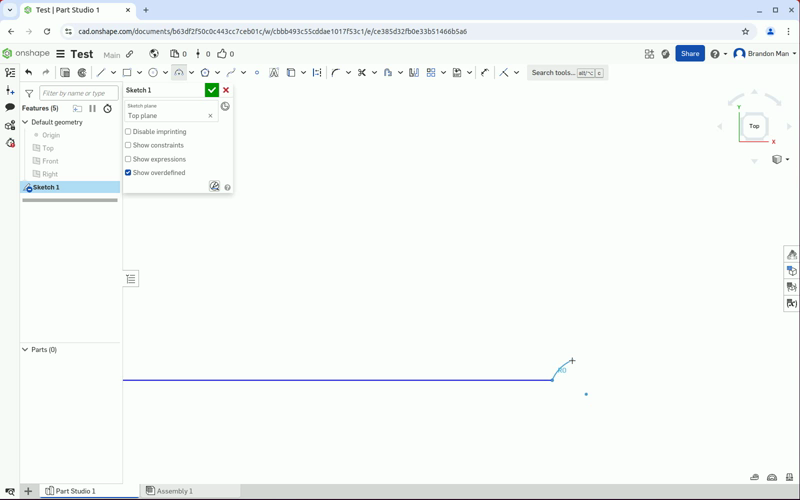
scroll(-6)
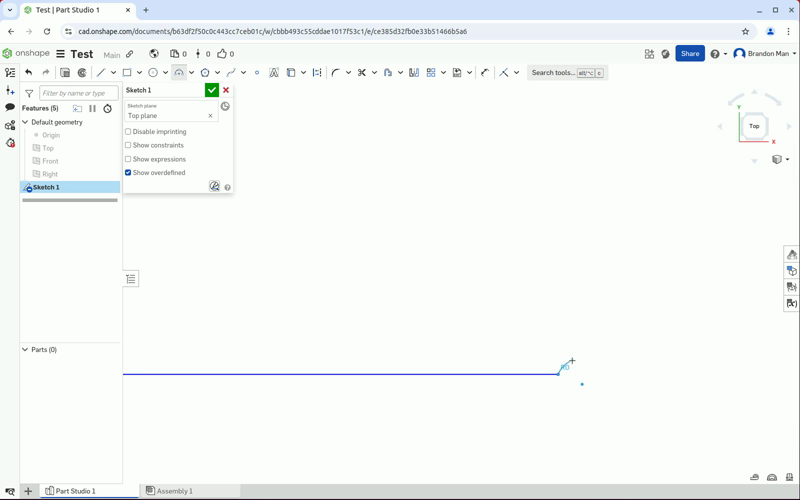
scroll(-6)
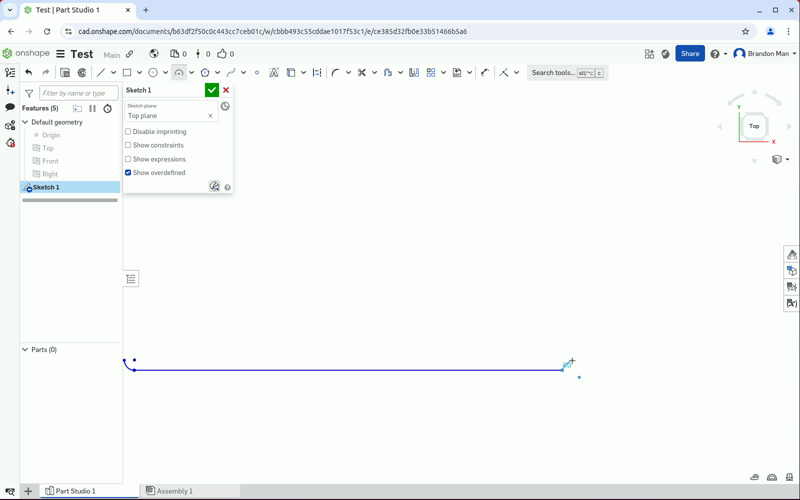
scroll(-6)
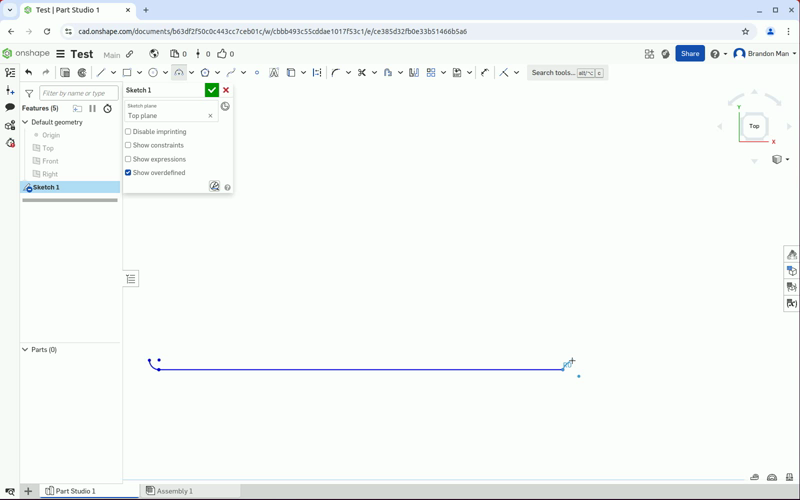
scroll(-6)
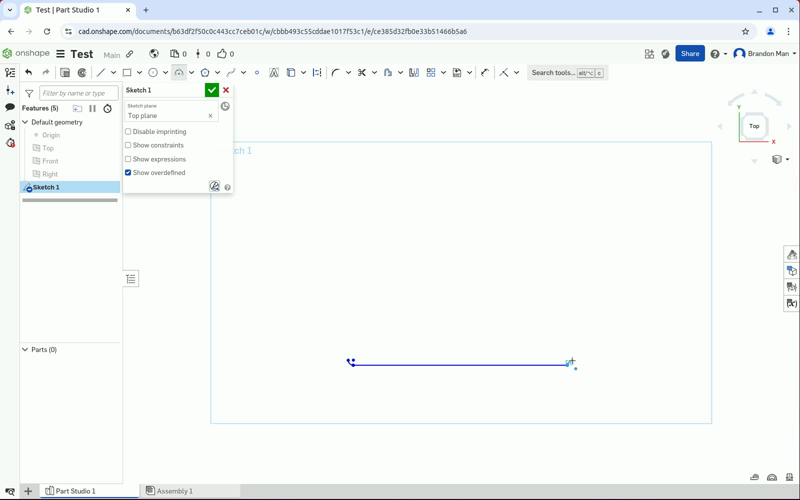
mouse_move(570, 363)
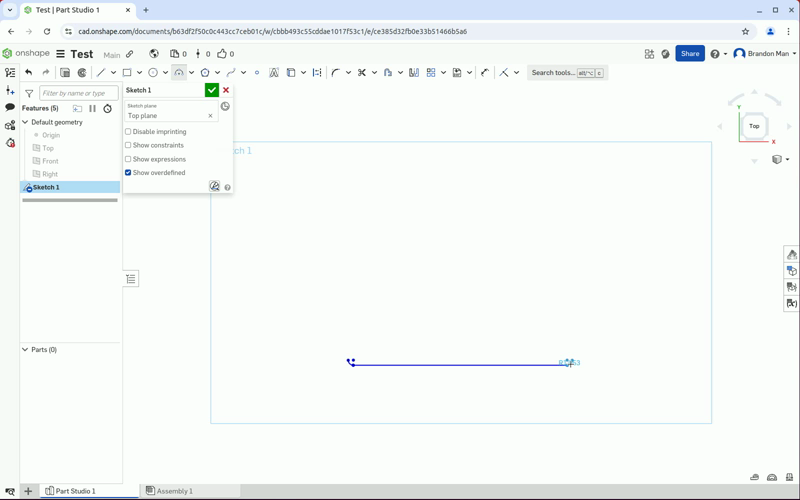
scroll(6)
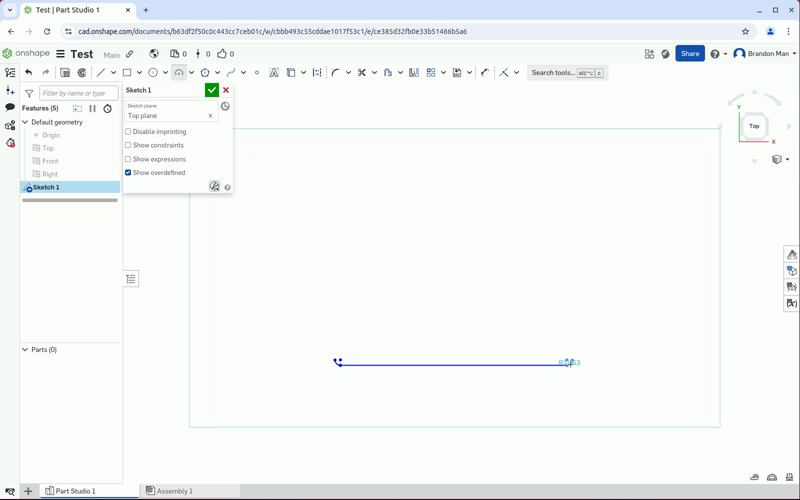
scroll(6)
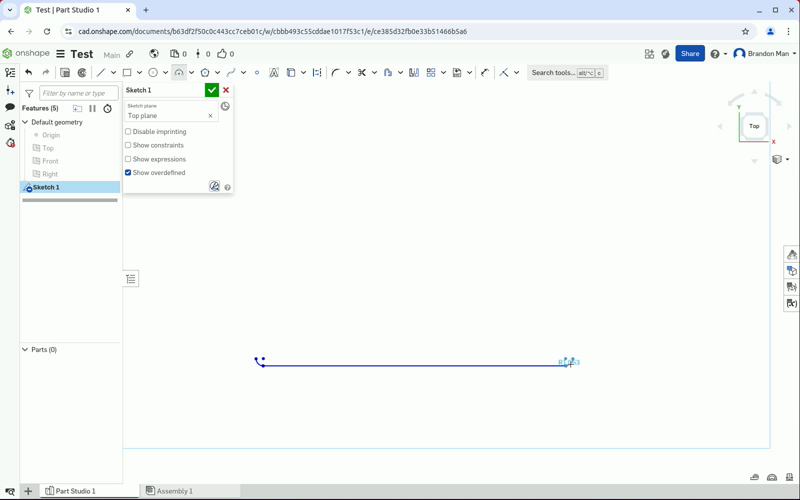
scroll(6)
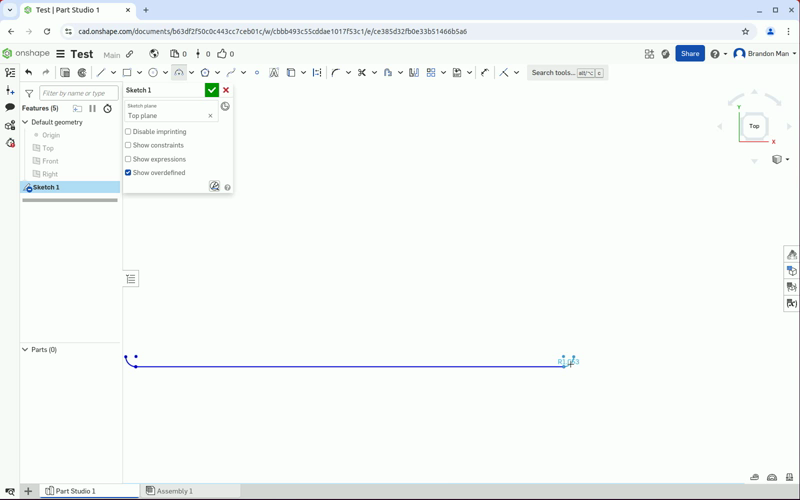
scroll(6)
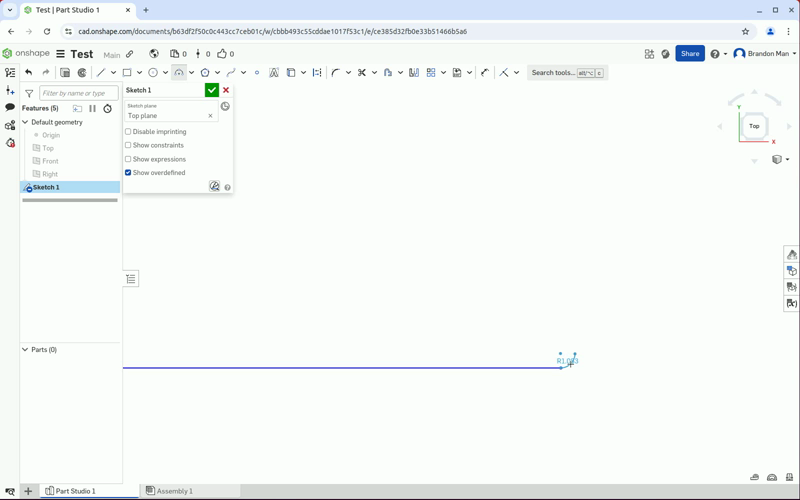
scroll(6)
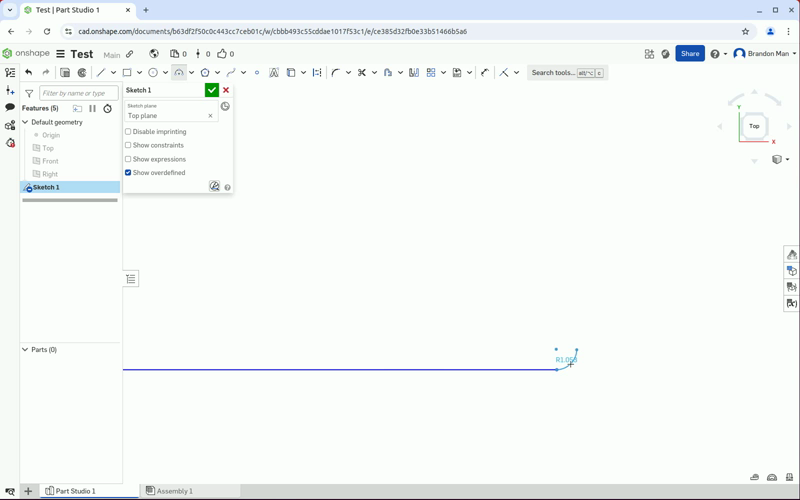
scroll(6)
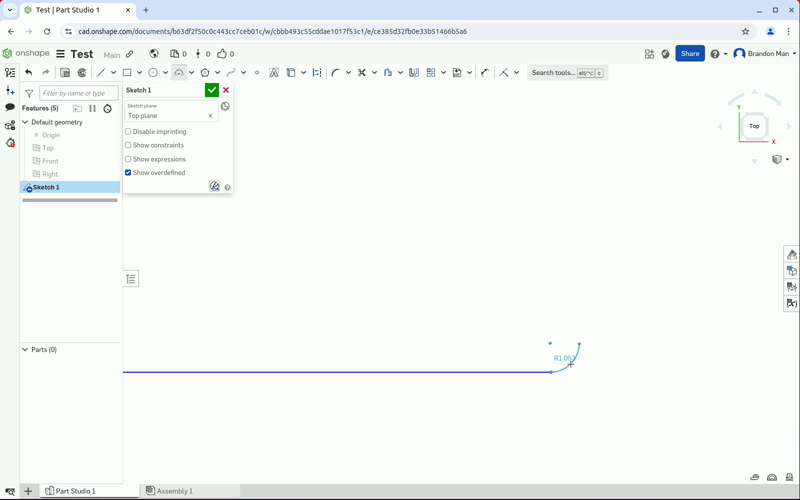
scroll(6)
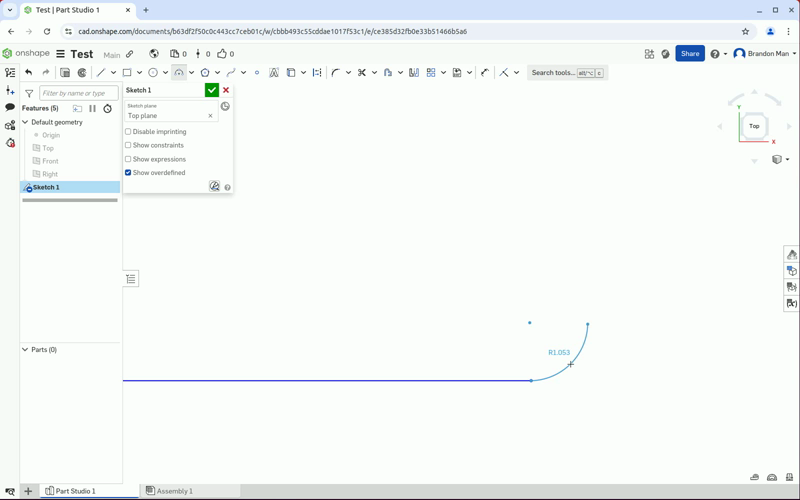
click(570, 363)
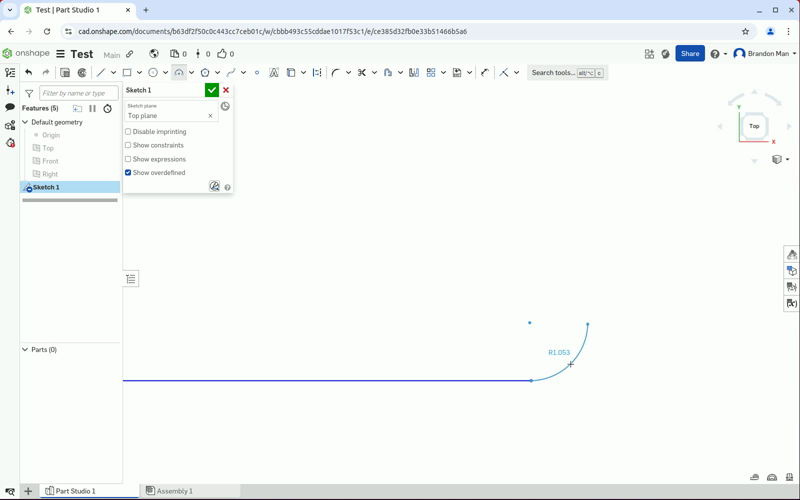
scroll(-6)
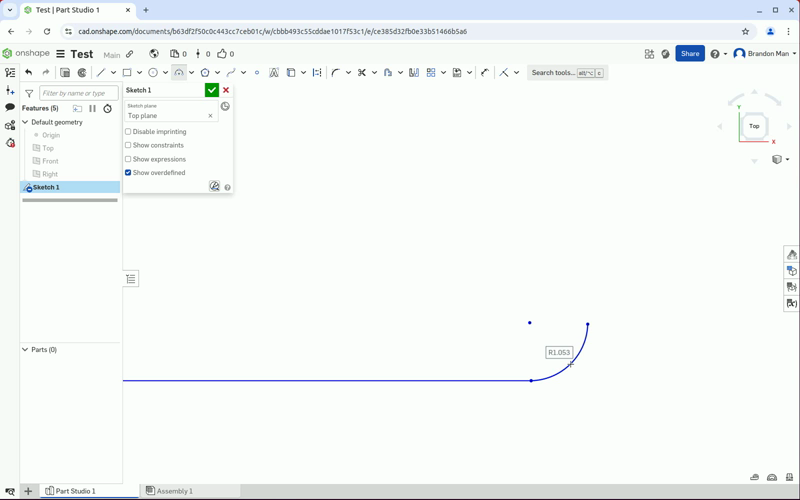
scroll(-6)
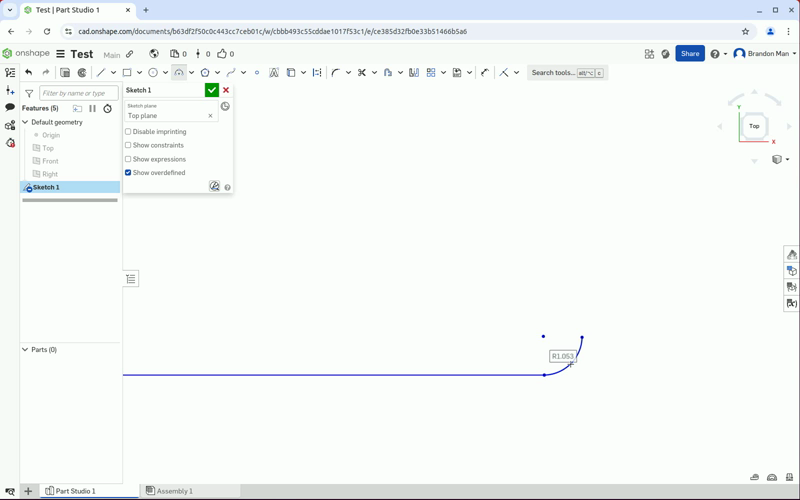
scroll(-6)
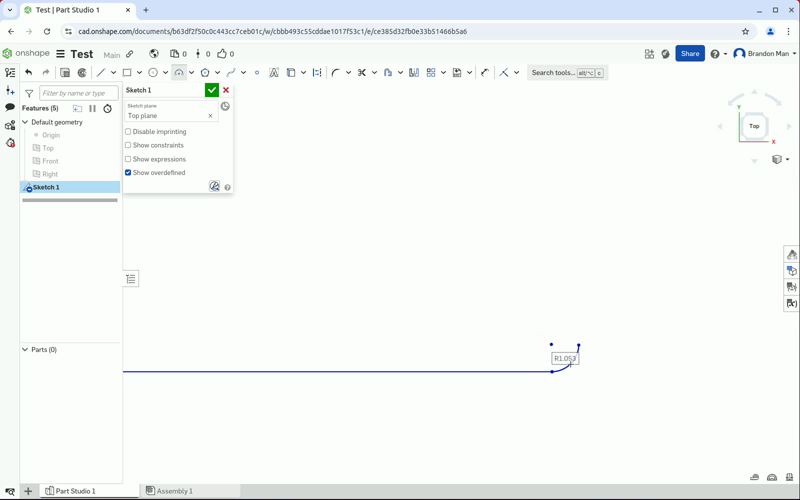
scroll(-6)
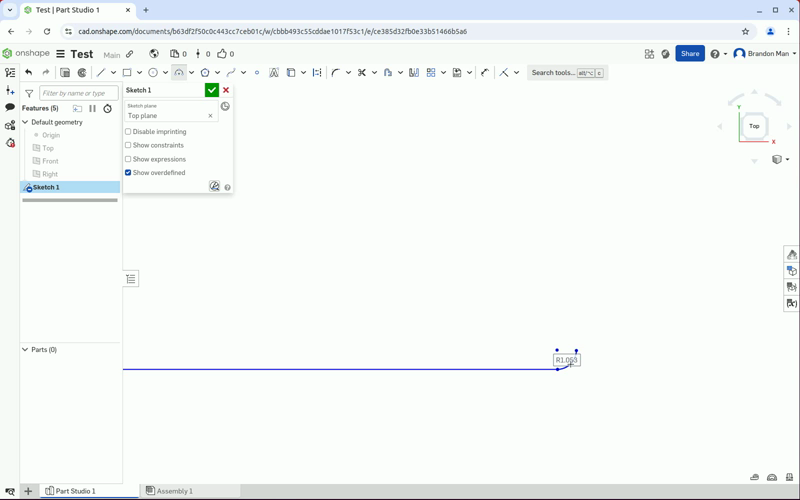
scroll(-6)
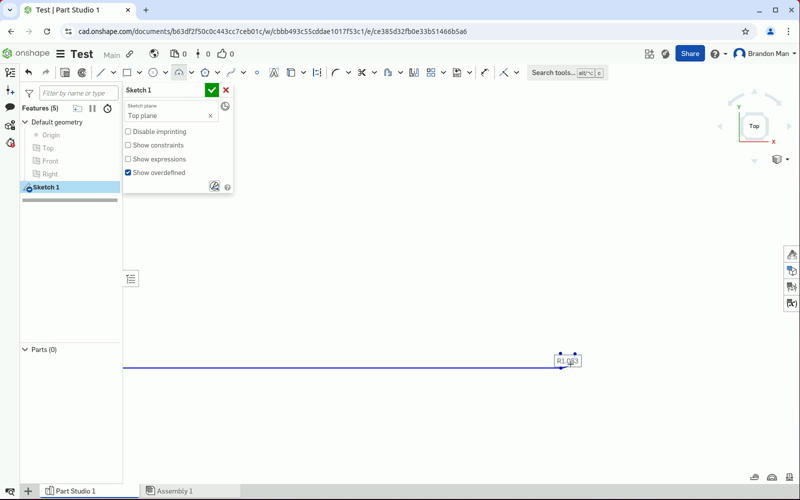
scroll(-6)
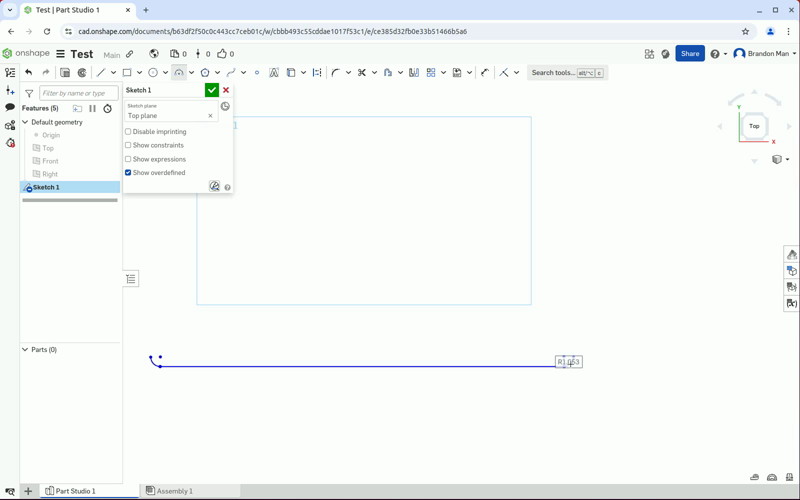
scroll(-6)
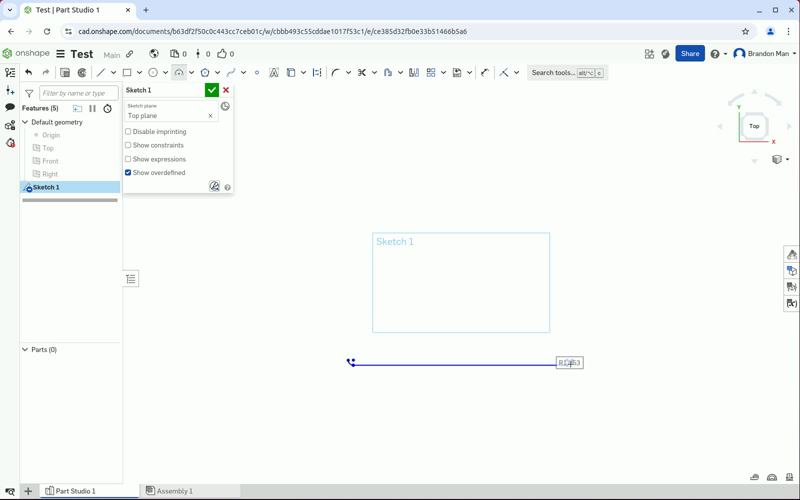
key_up(shift)
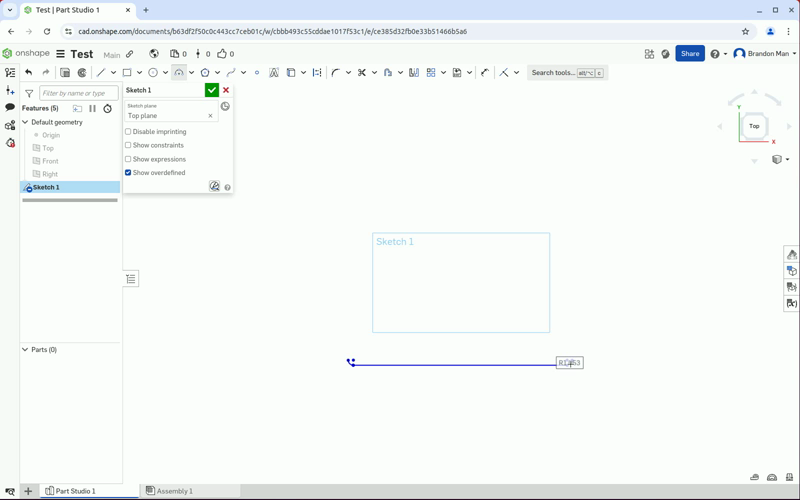
key(esc)
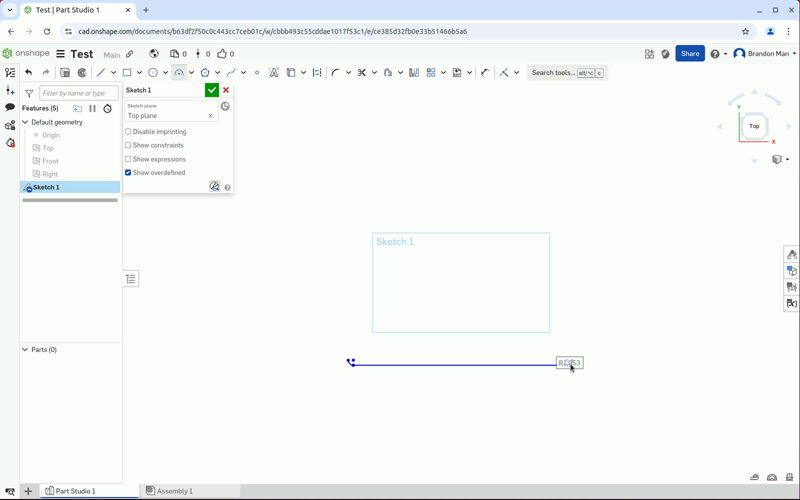
key(l)
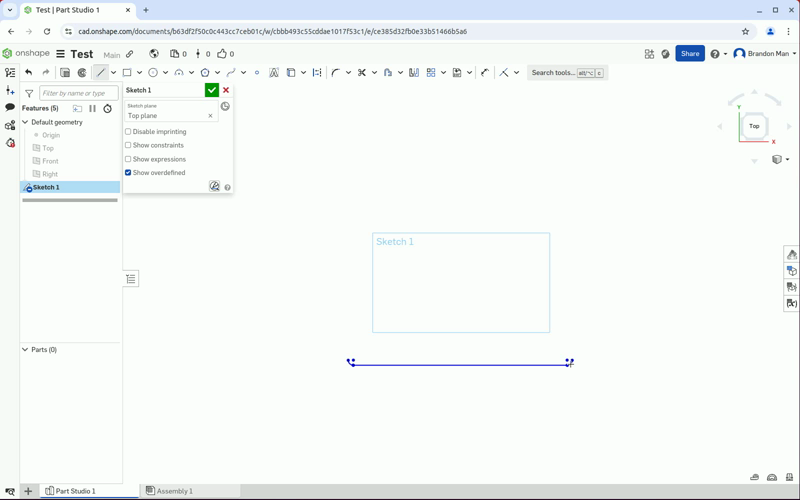
mouse_move(572, 360)
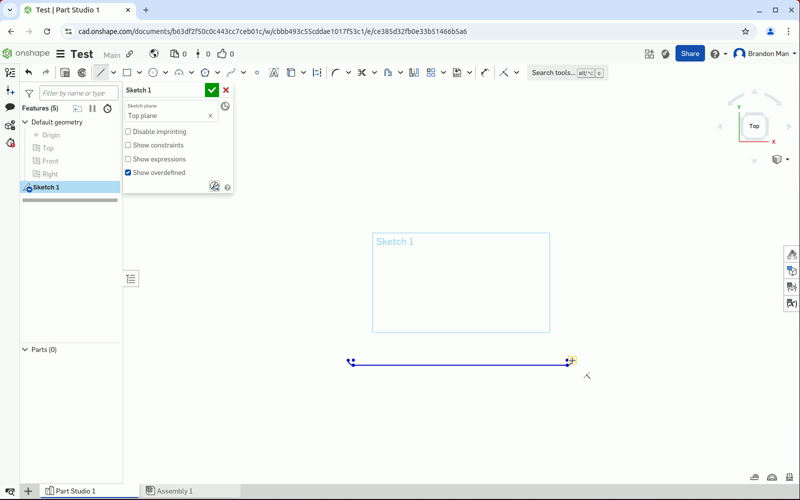
scroll(6)
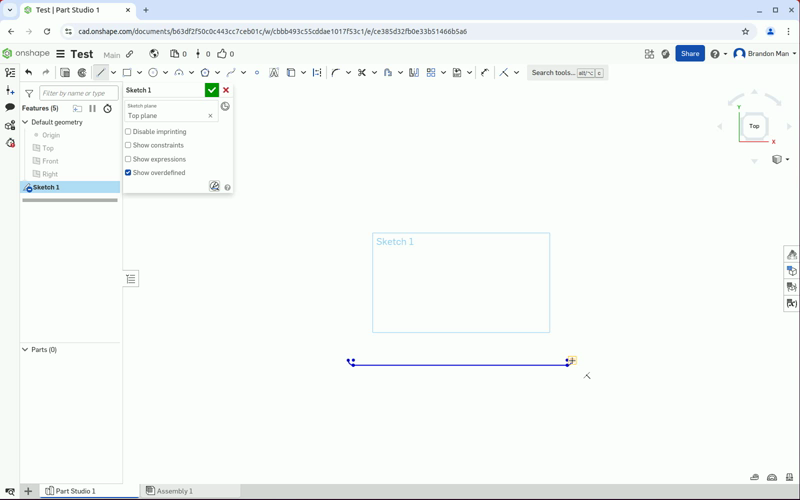
scroll(6)
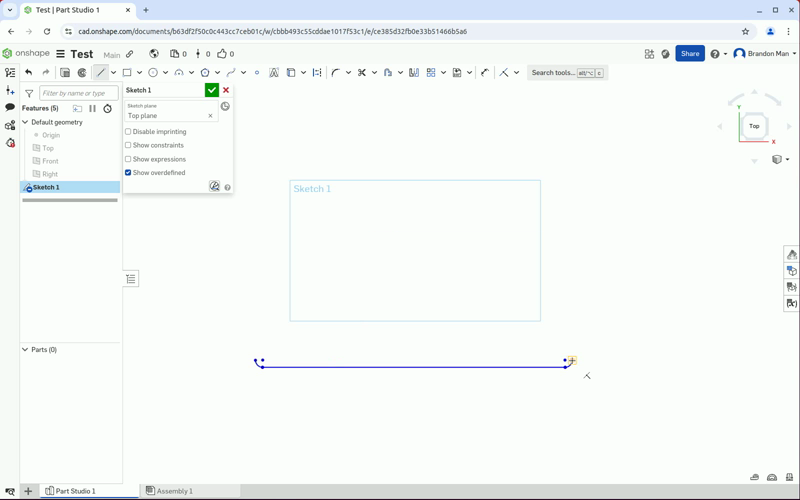
scroll(6)
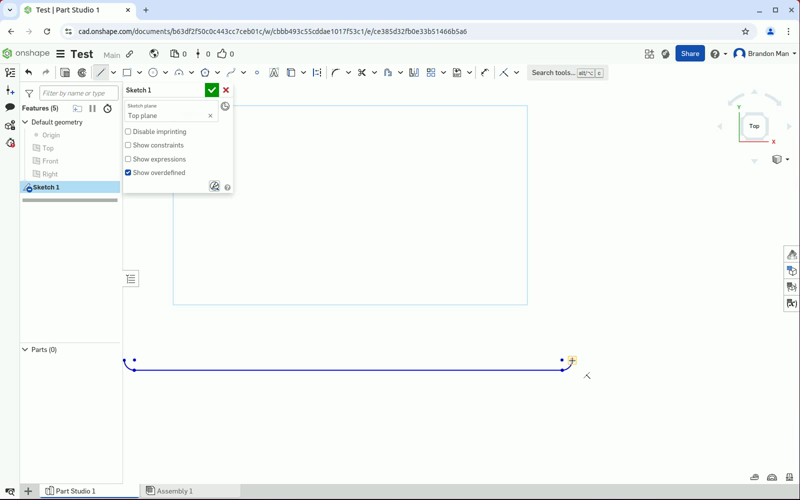
scroll(6)
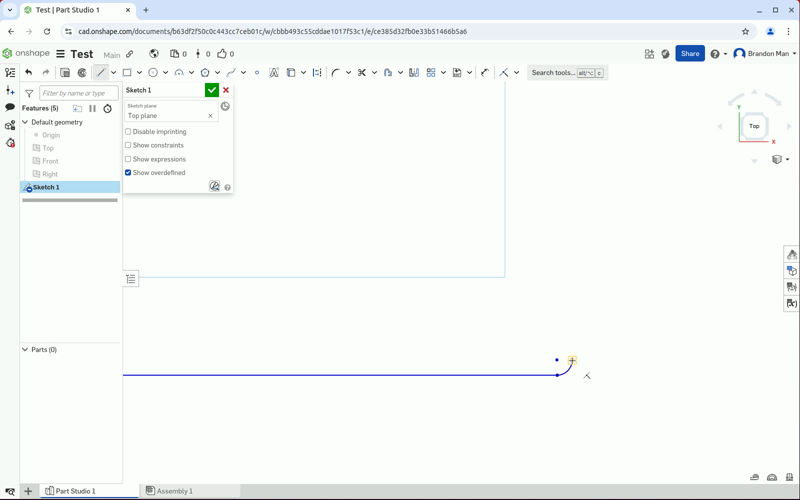
scroll(6)
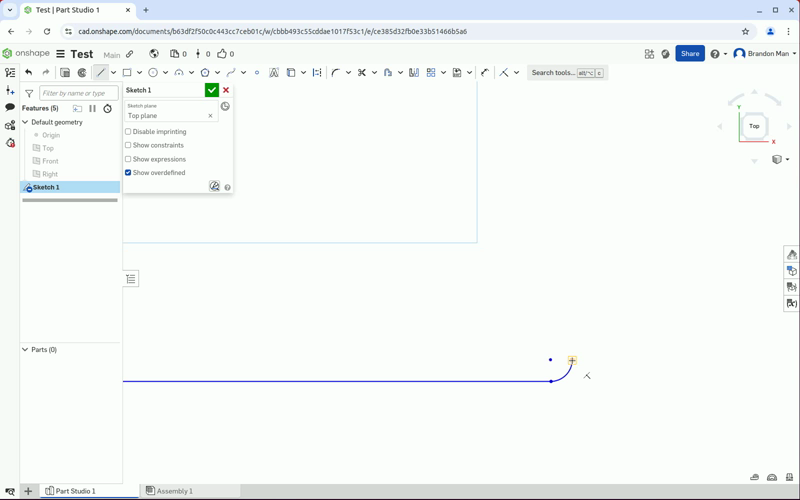
scroll(6)
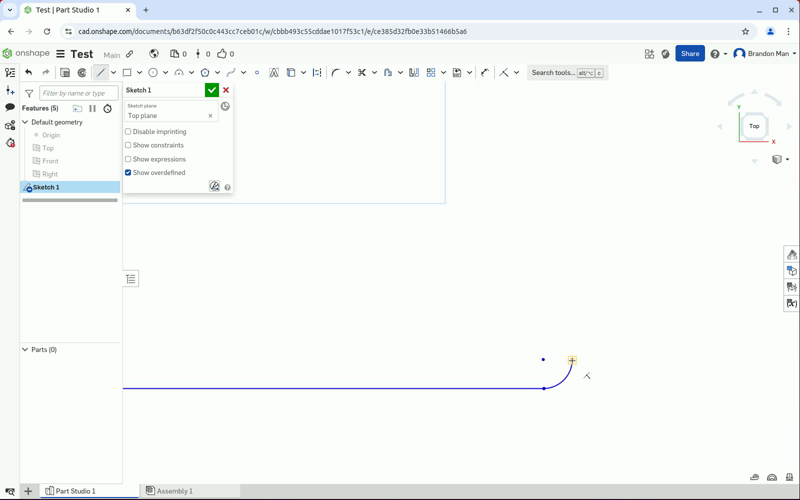
scroll(6)
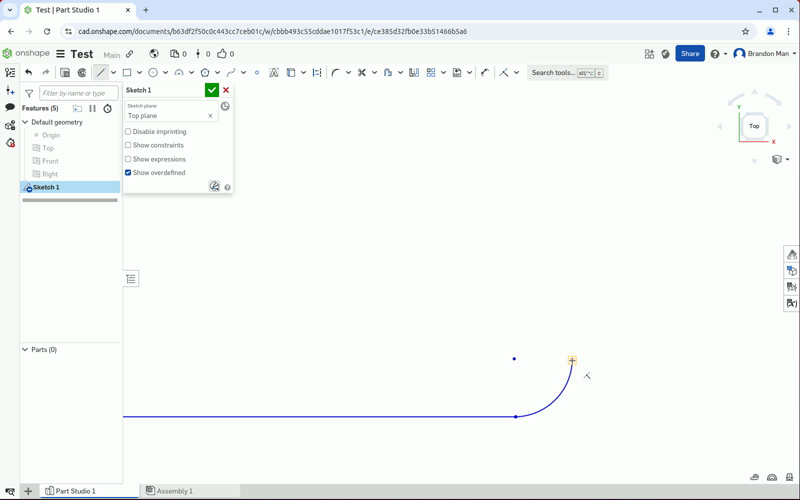
click(572, 360)
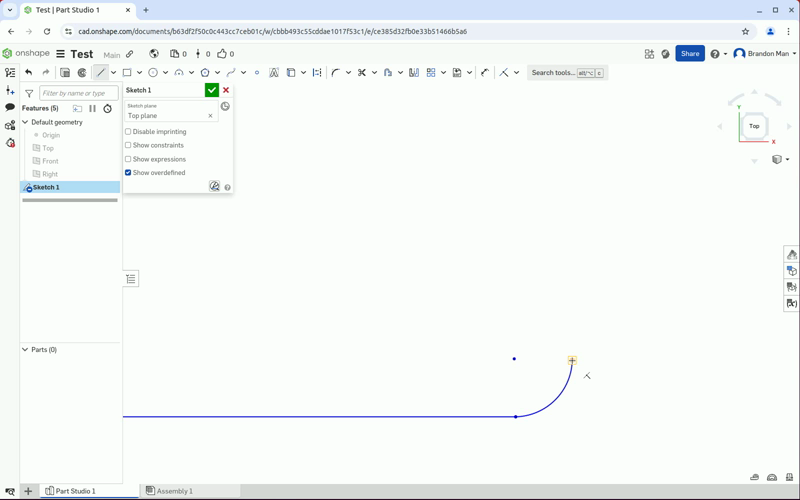
scroll(-6)
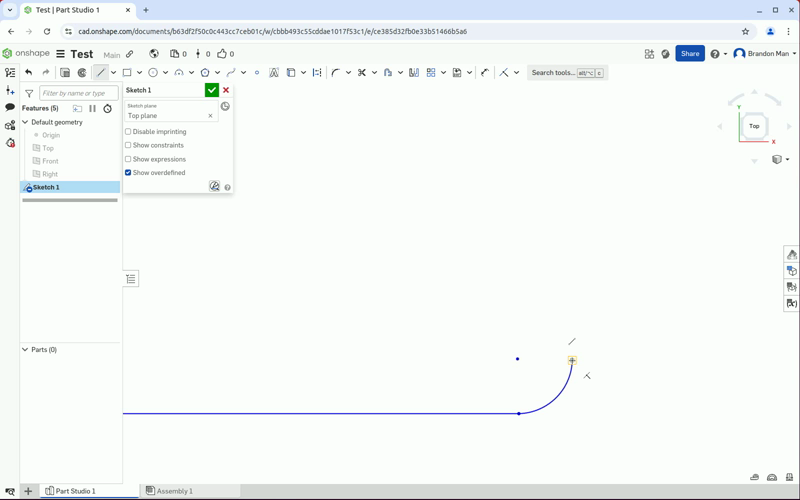
scroll(-6)
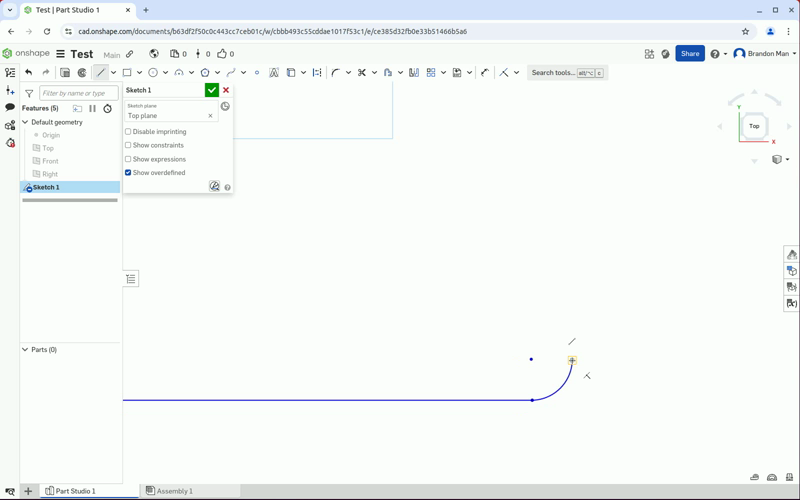
scroll(-6)
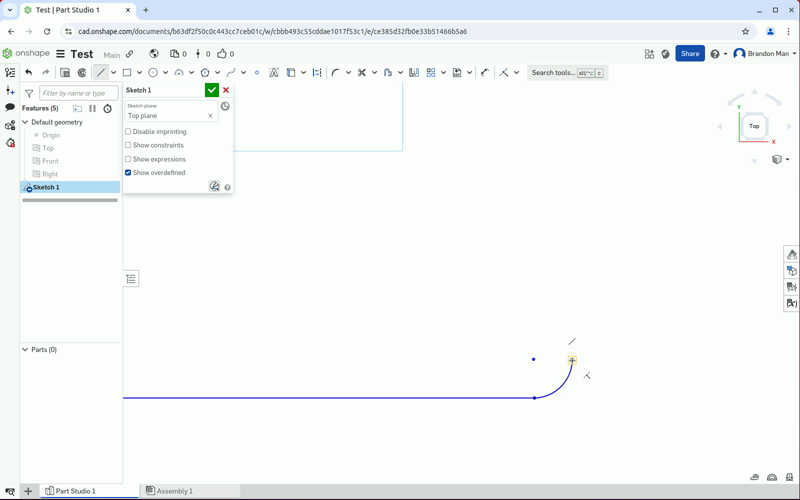
scroll(-6)
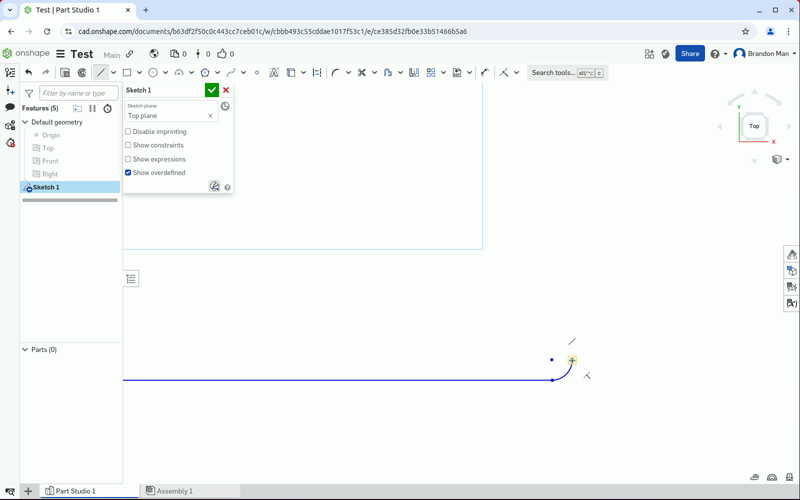
scroll(-6)
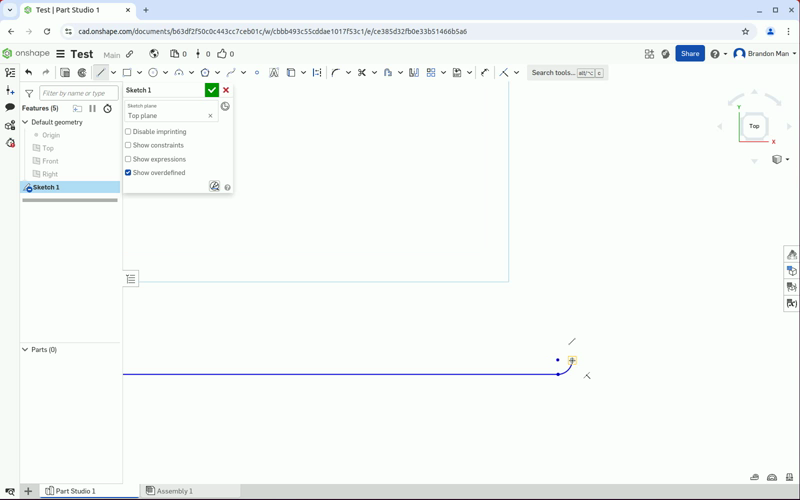
scroll(-6)
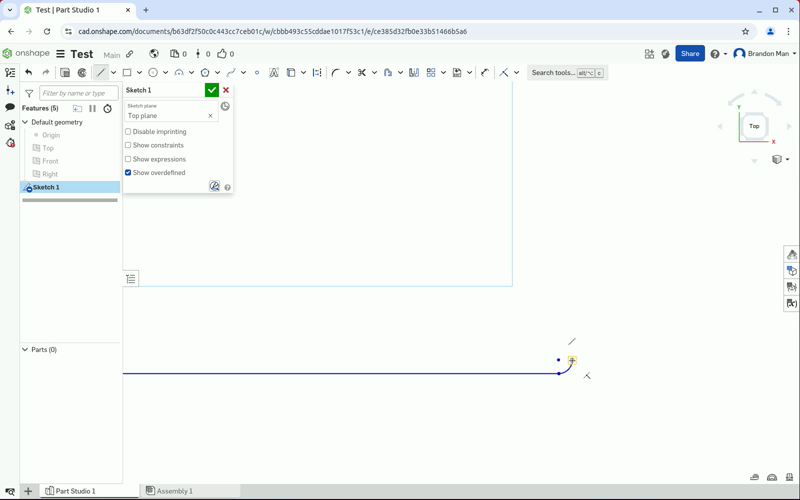
scroll(-6)
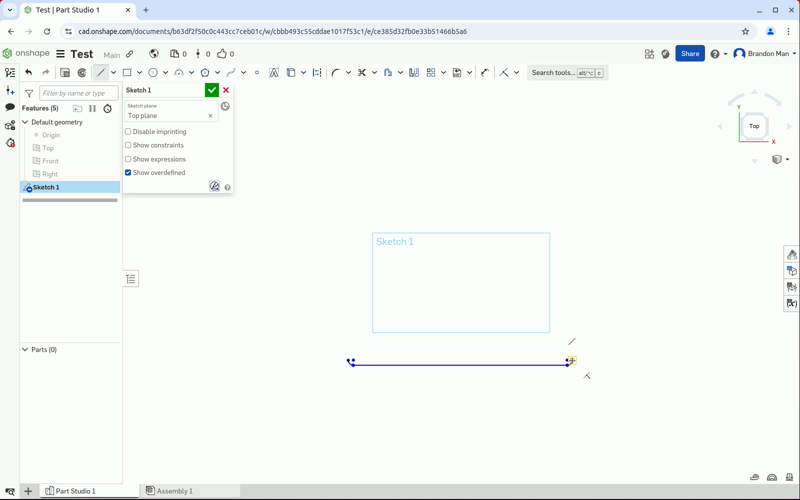
key_down(shift)
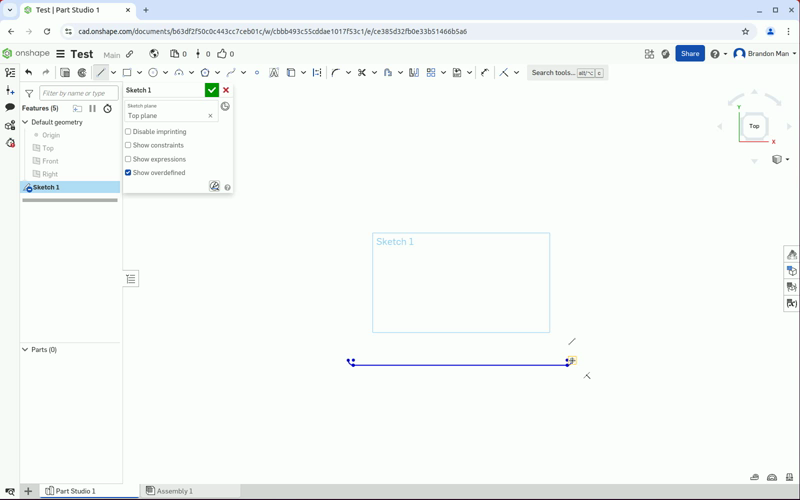
mouse_move(572, 207)
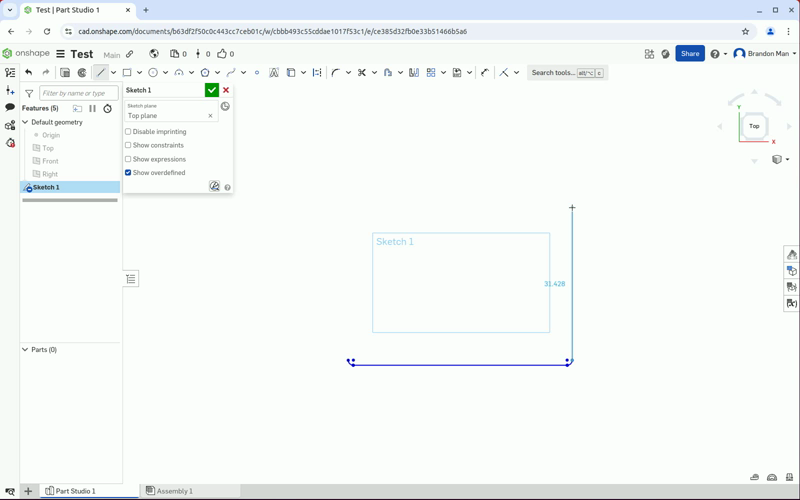
click(572, 207)
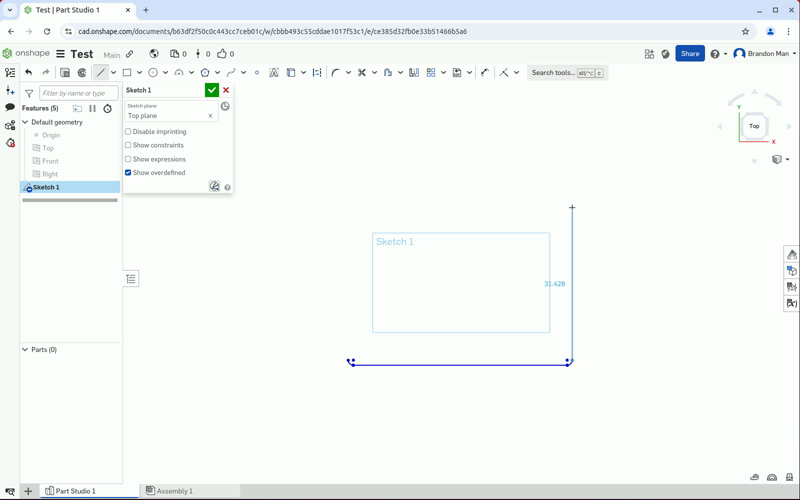
key_up(shift)
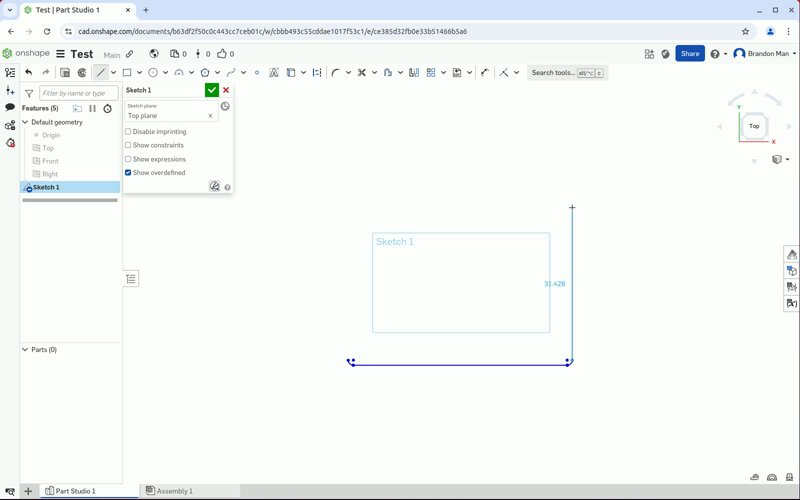
key(esc)
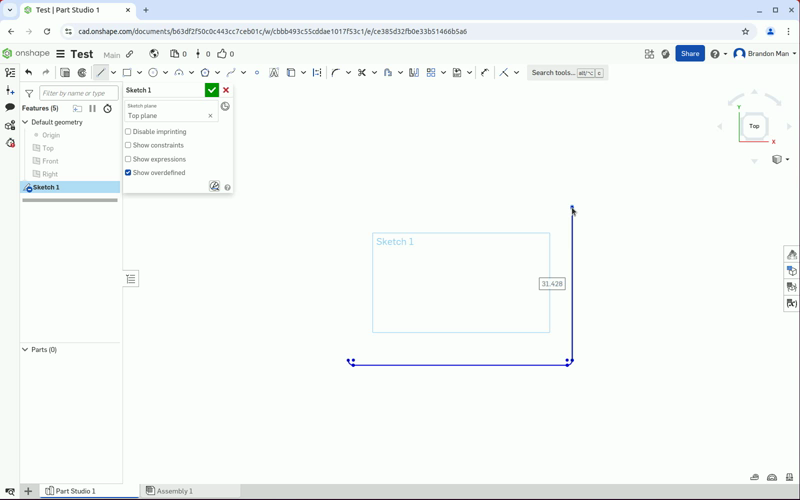
key(a)
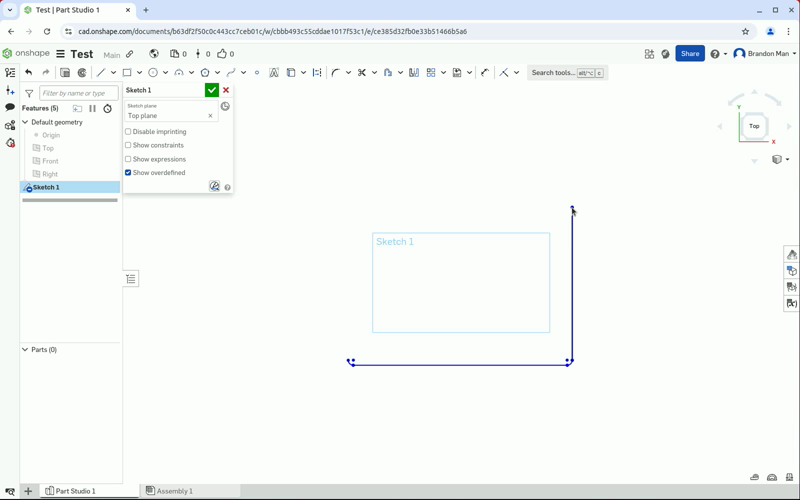
mouse_move(572, 207)
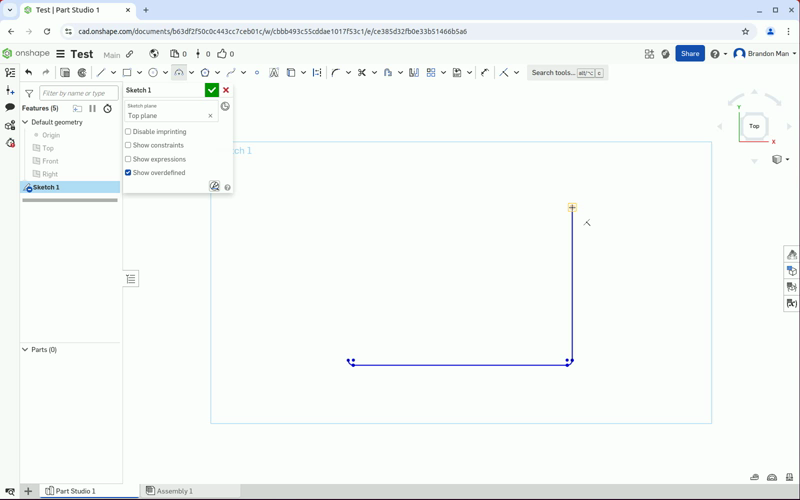
click(572, 207)
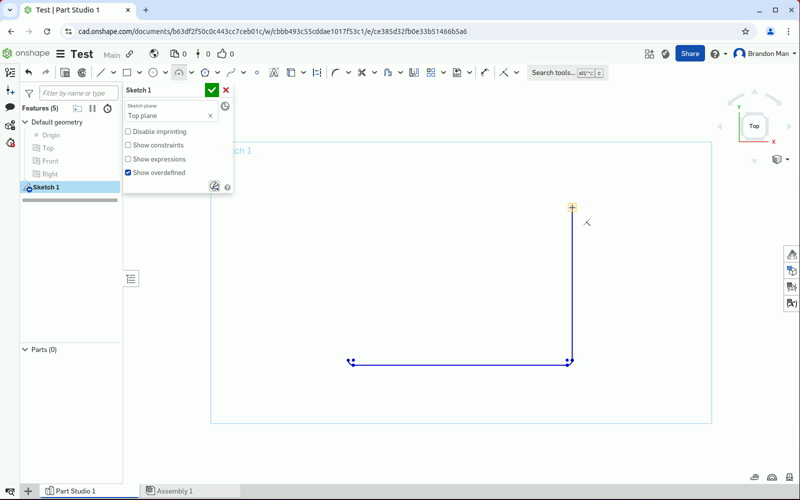
key_down(shift)
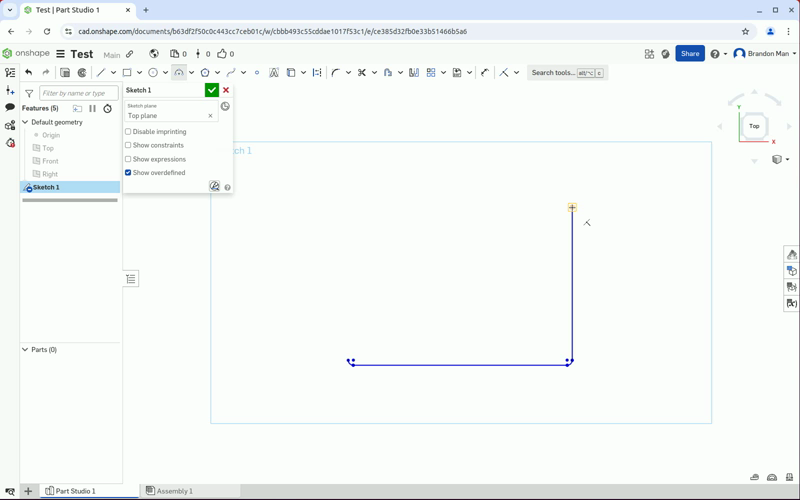
mouse_move(567, 202)
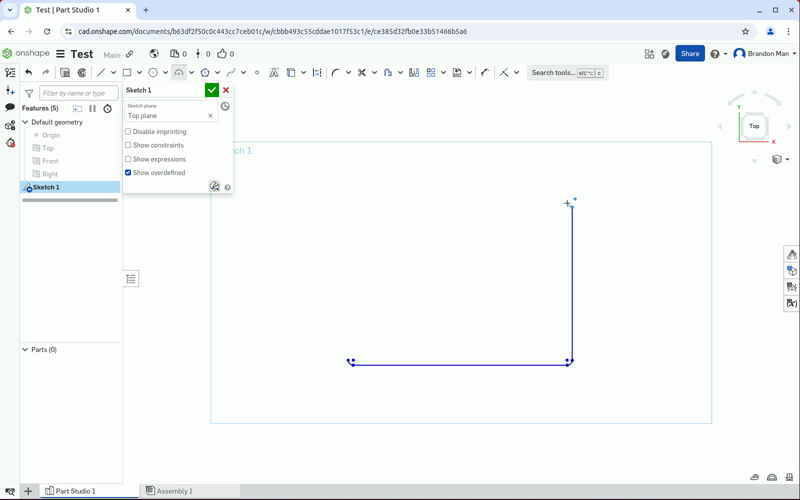
scroll(6)
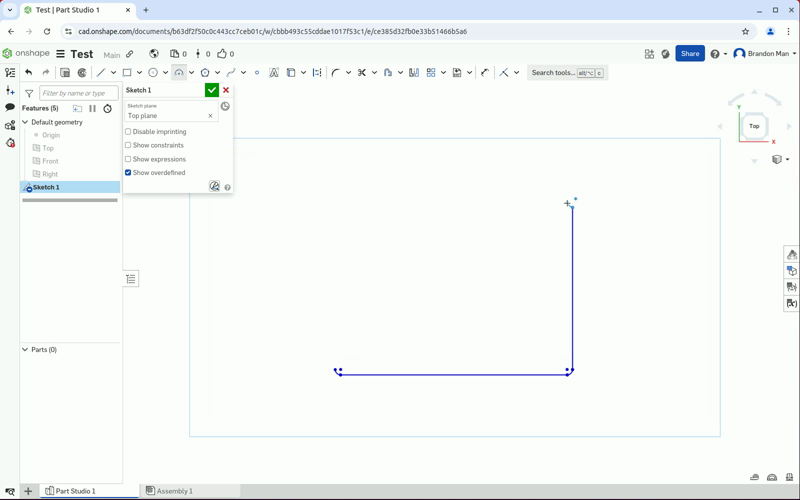
scroll(6)
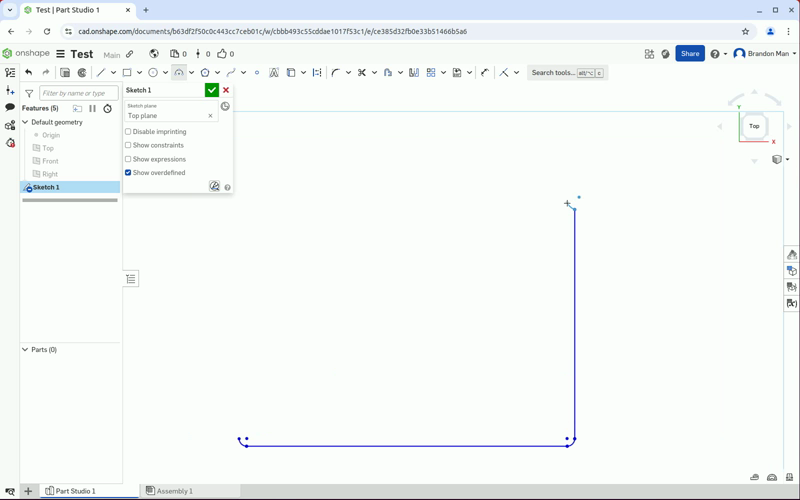
scroll(6)
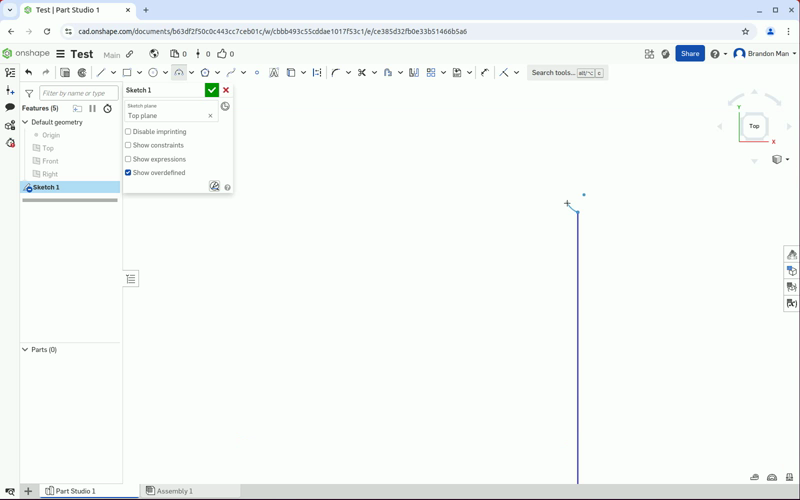
scroll(6)
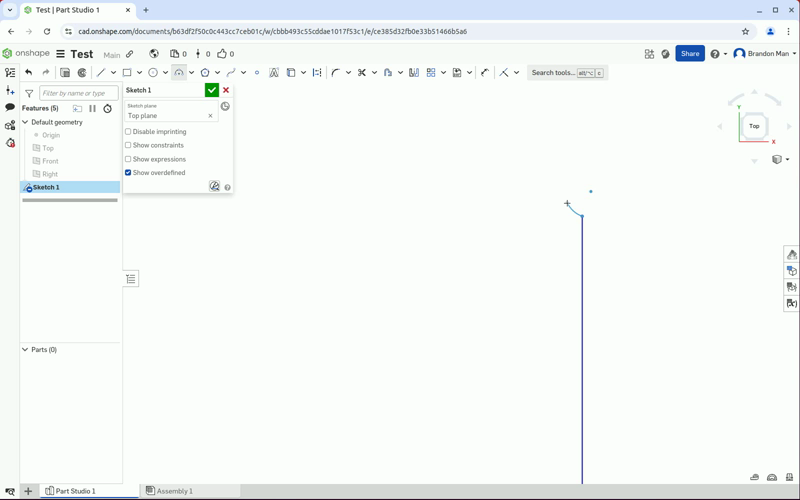
scroll(6)
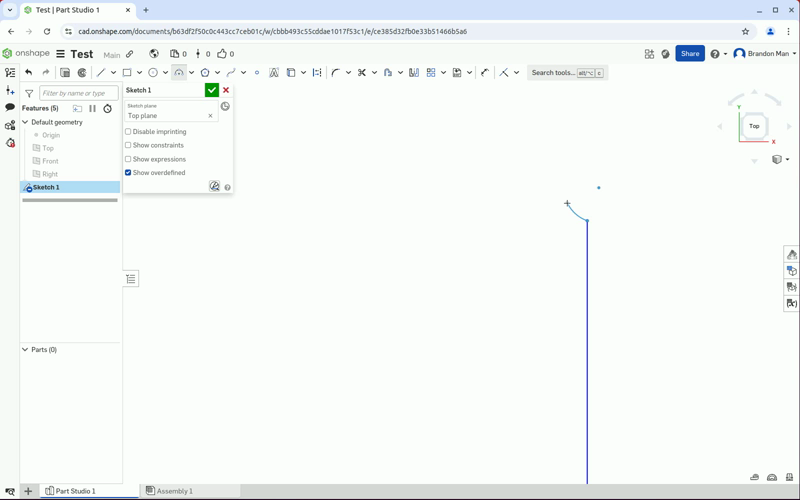
scroll(6)
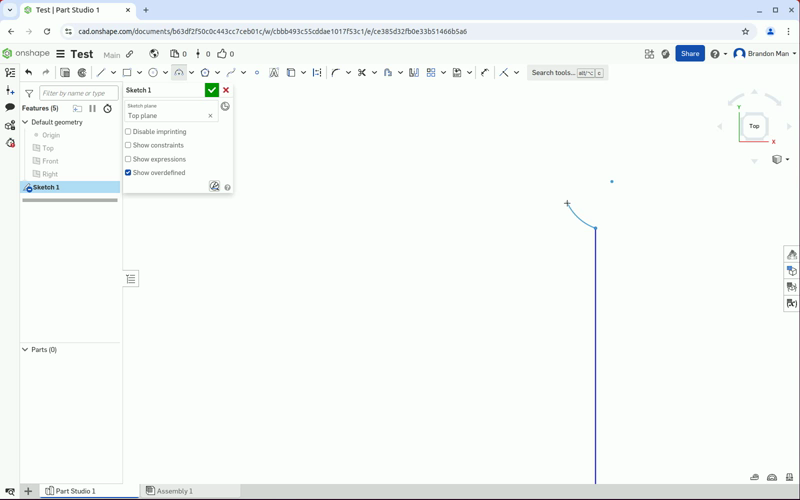
scroll(6)
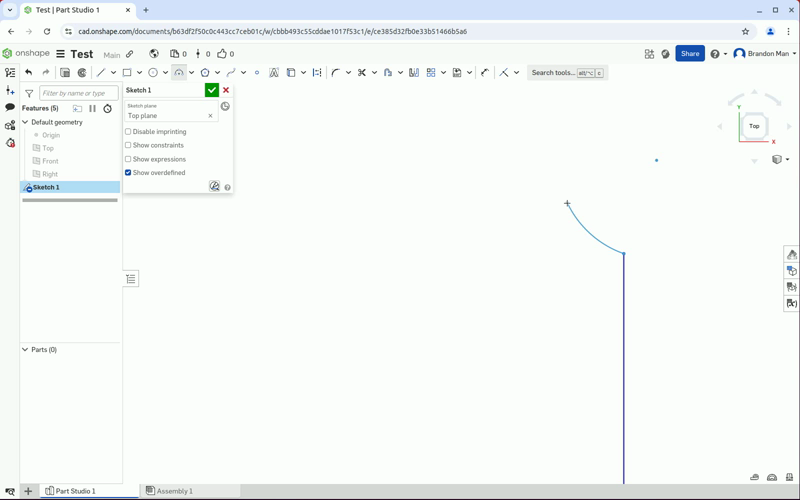
click(567, 202)
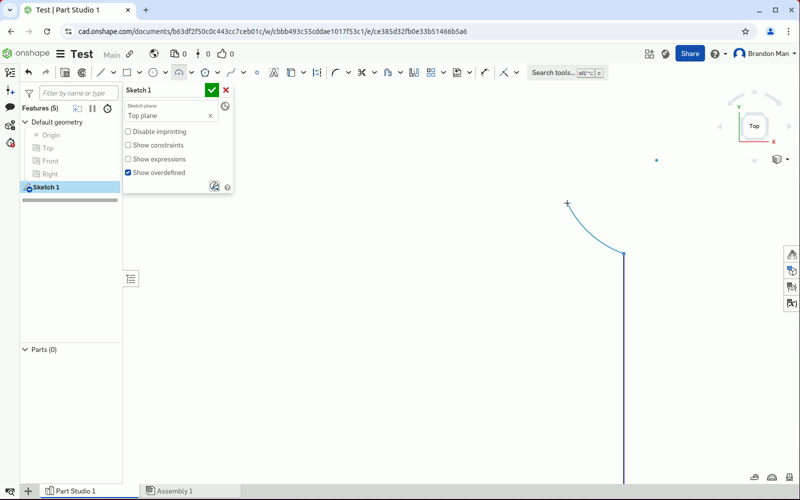
scroll(-6)
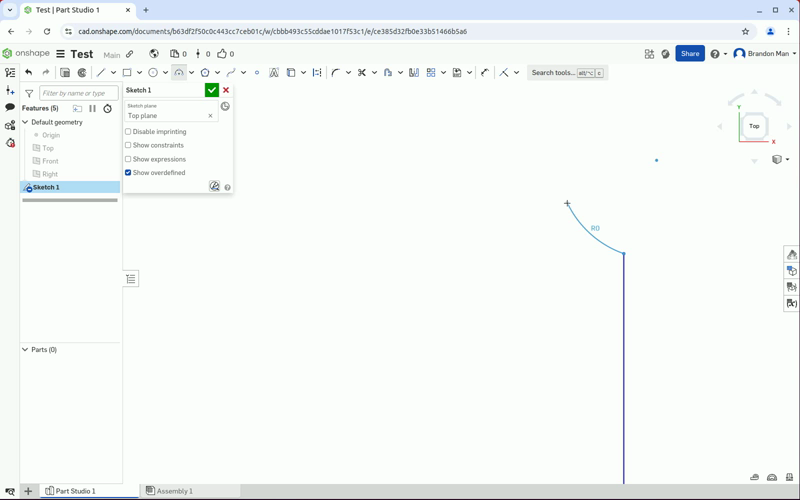
scroll(-6)
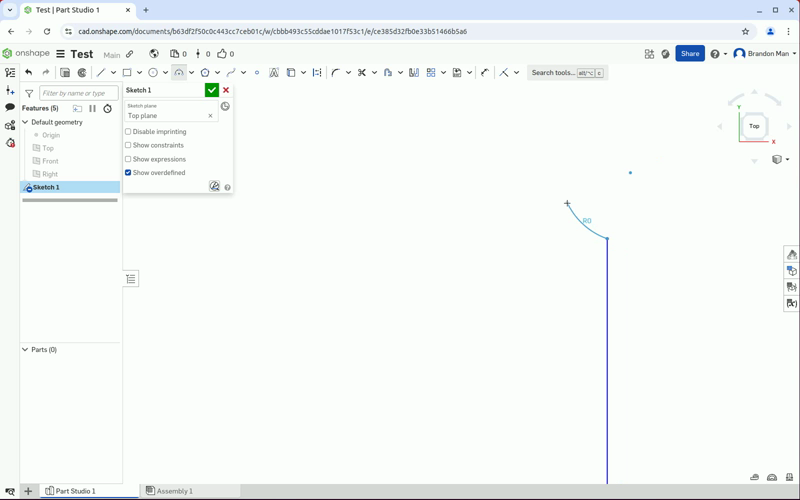
scroll(-6)
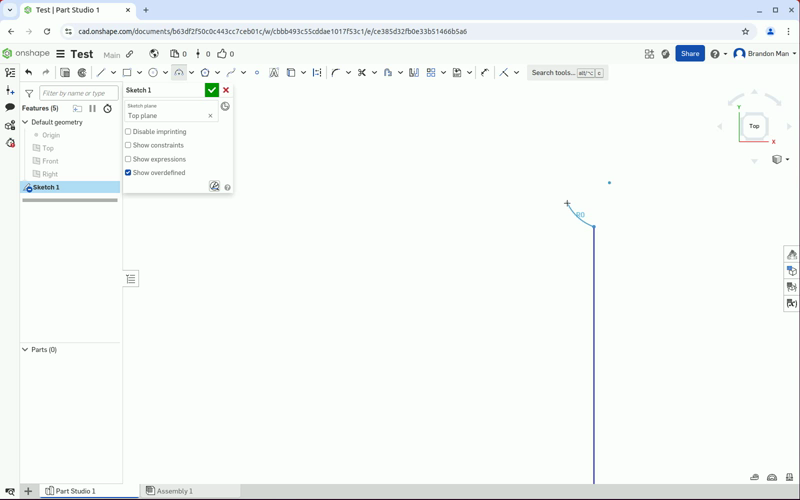
scroll(-6)
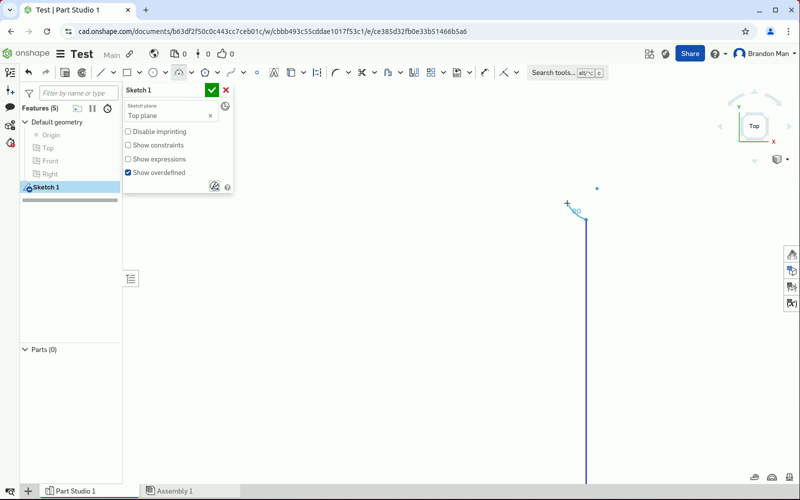
scroll(-6)
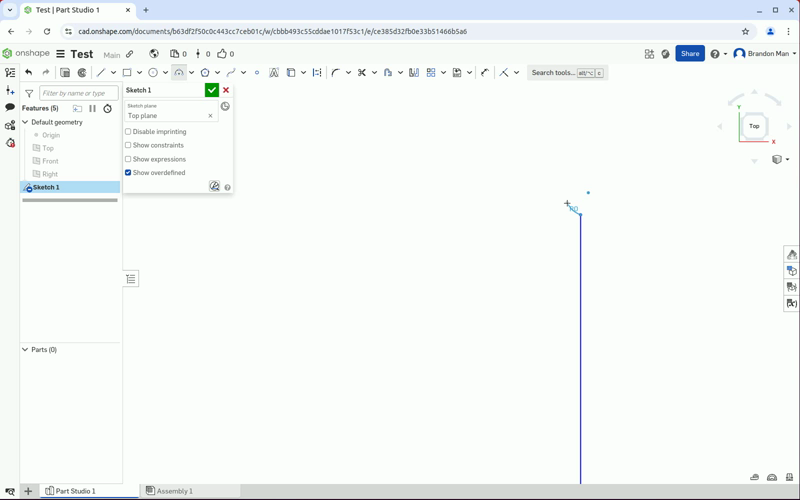
scroll(-6)
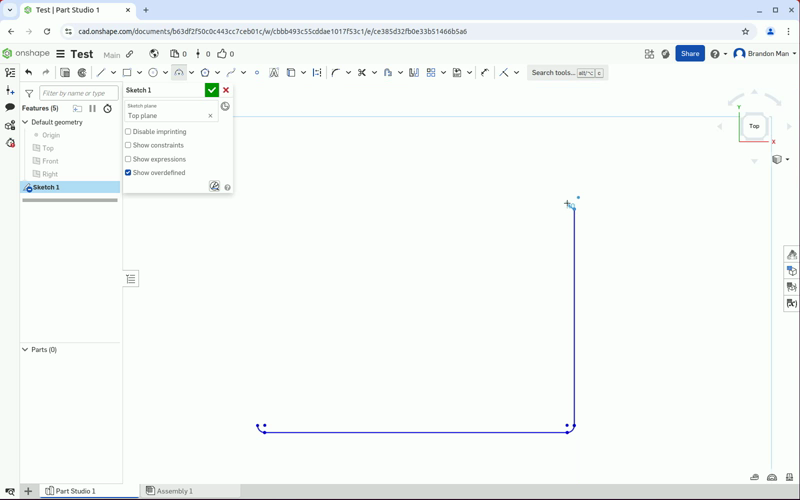
scroll(-6)
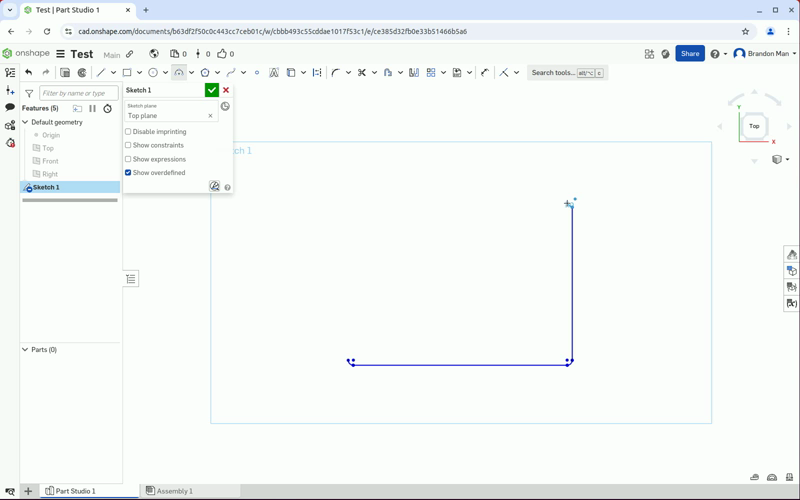
mouse_move(570, 203)
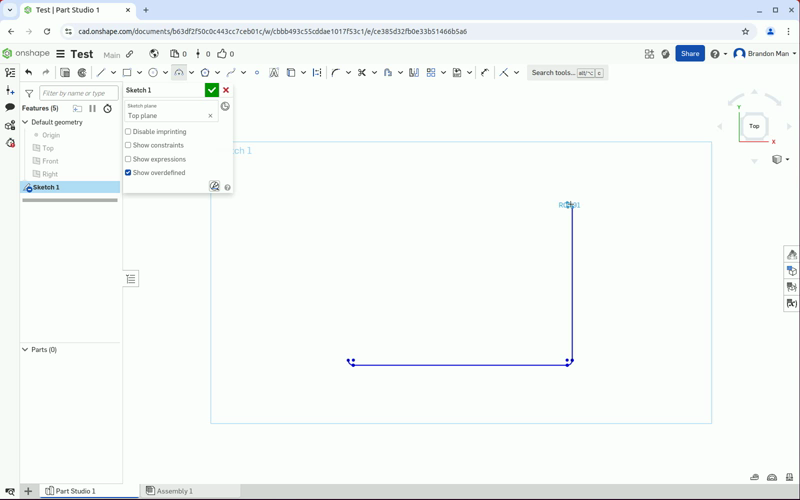
scroll(6)
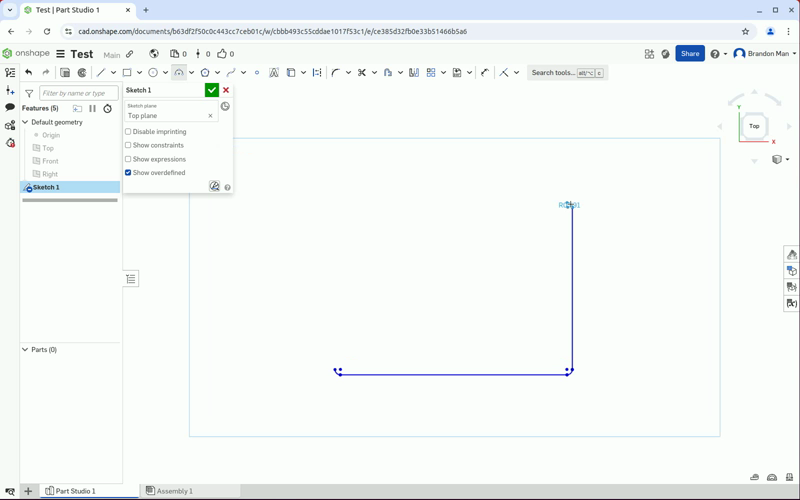
scroll(6)
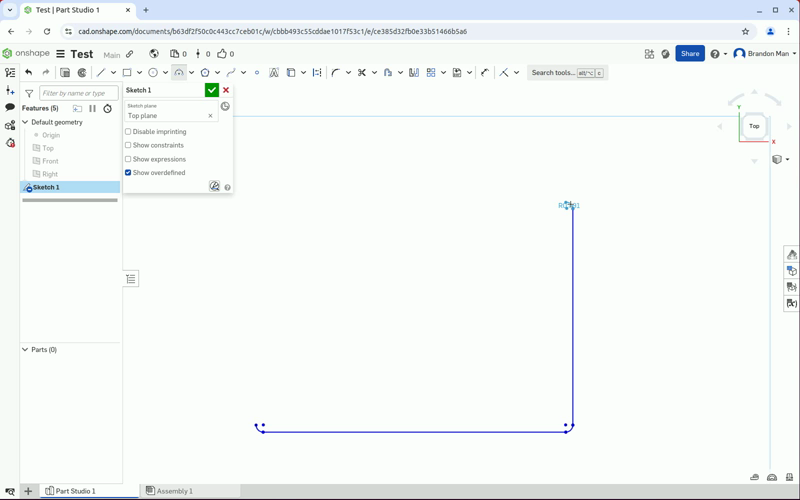
scroll(6)
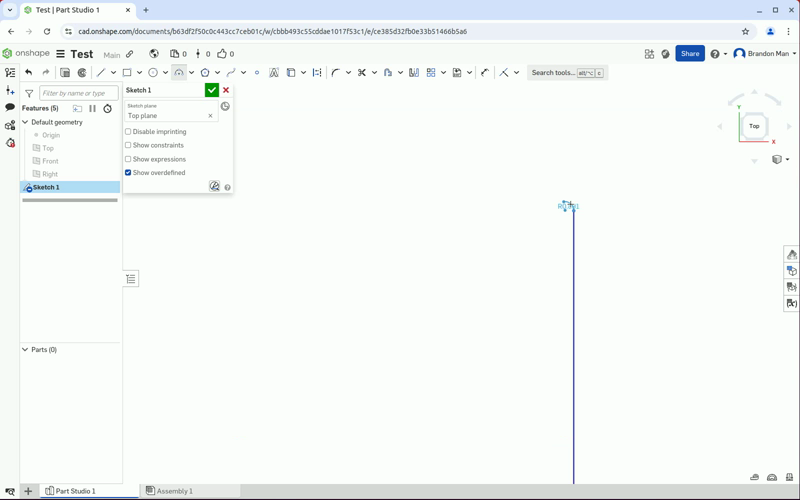
scroll(6)
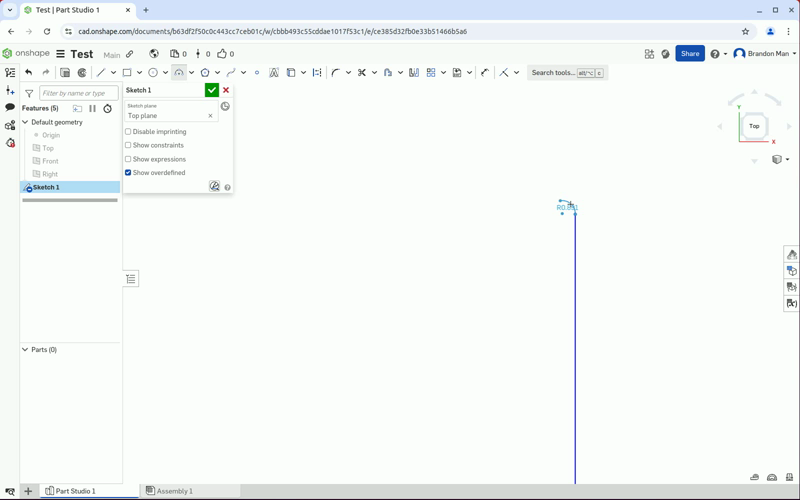
scroll(6)
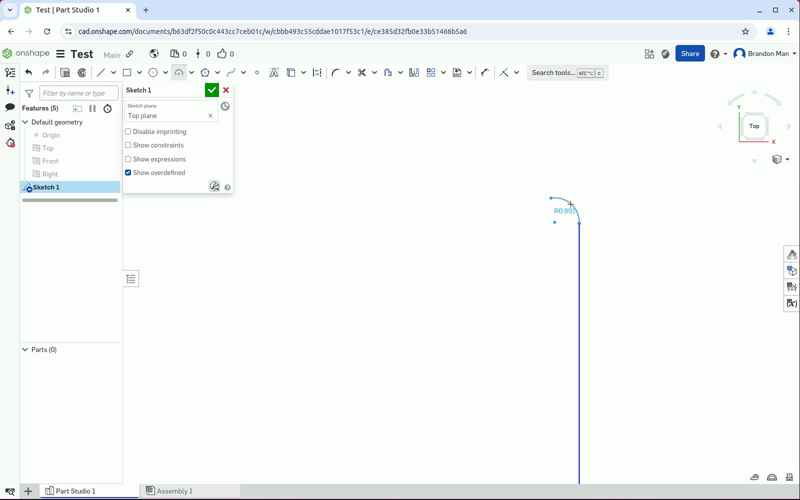
scroll(6)
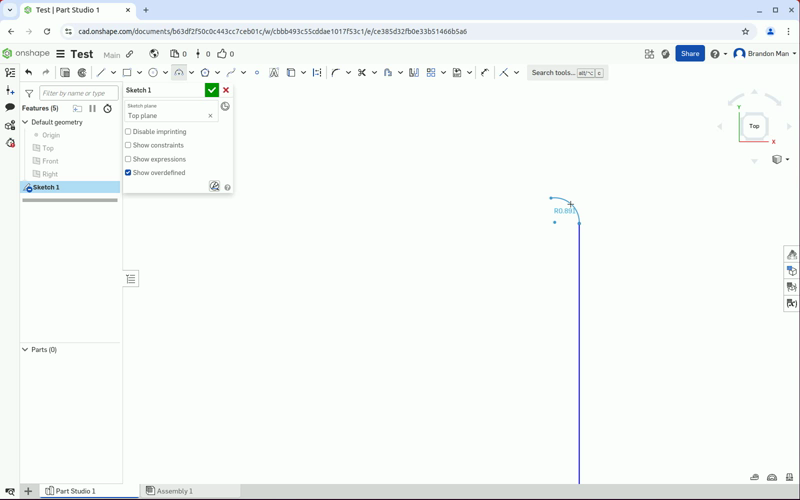
scroll(6)
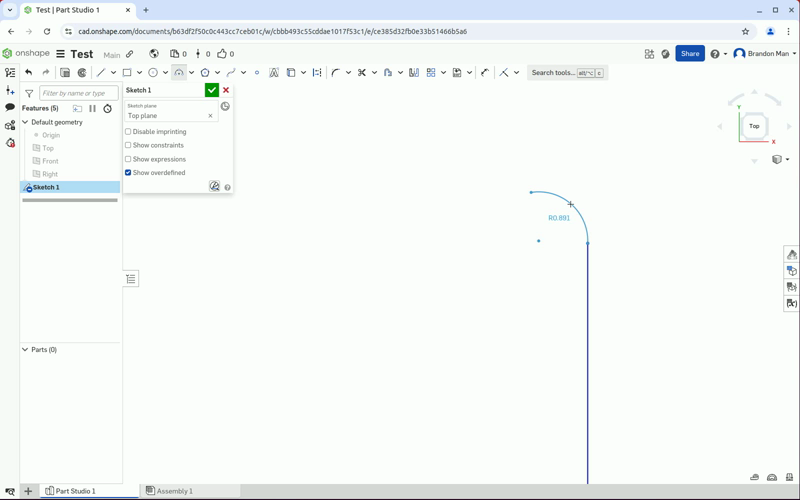
click(570, 203)
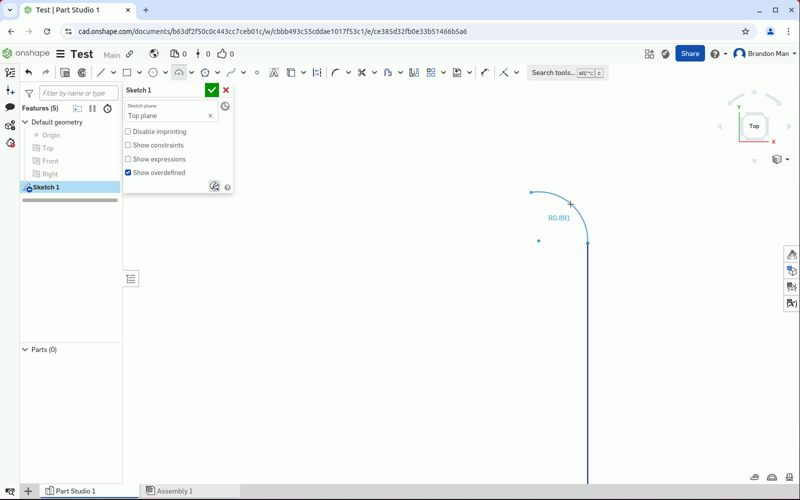
scroll(-6)
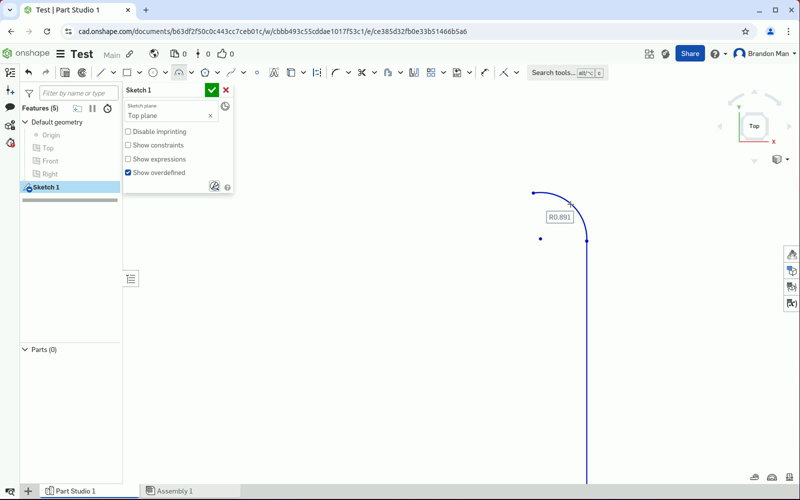
scroll(-6)
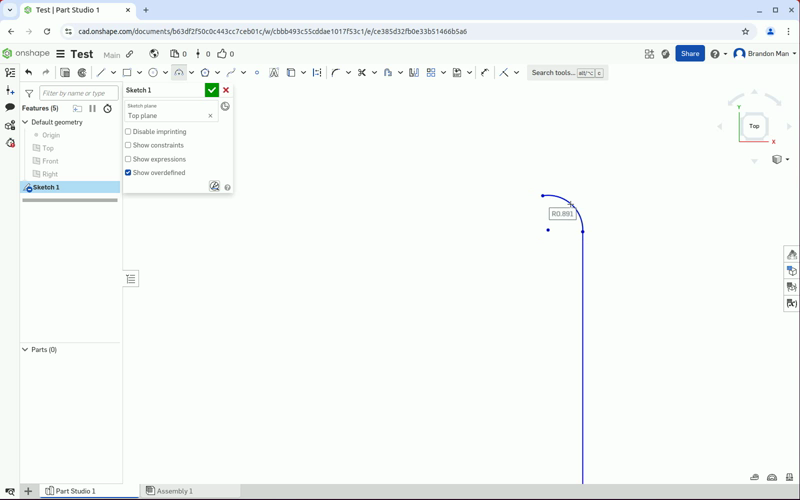
scroll(-6)
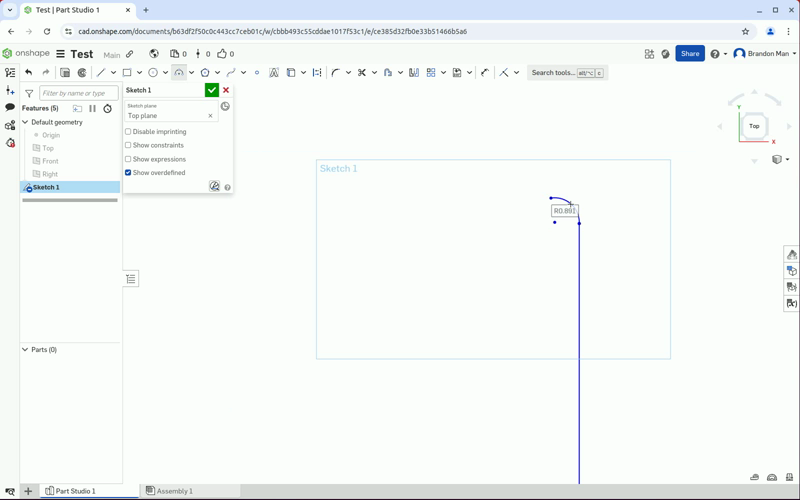
scroll(-6)
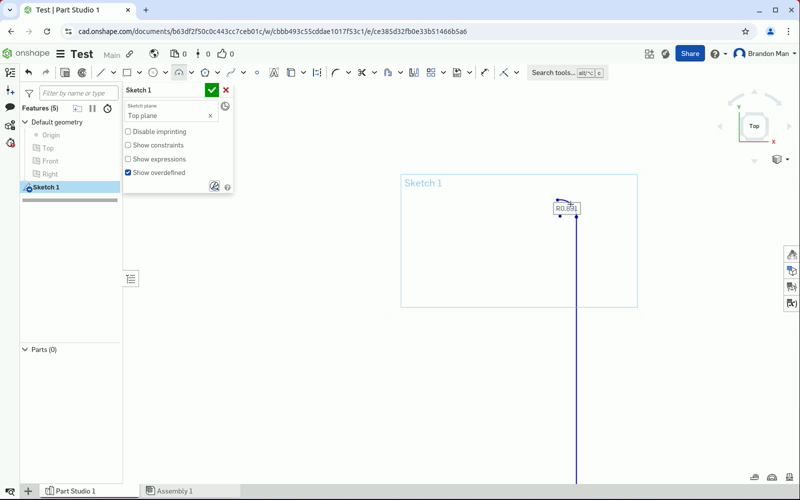
scroll(-6)
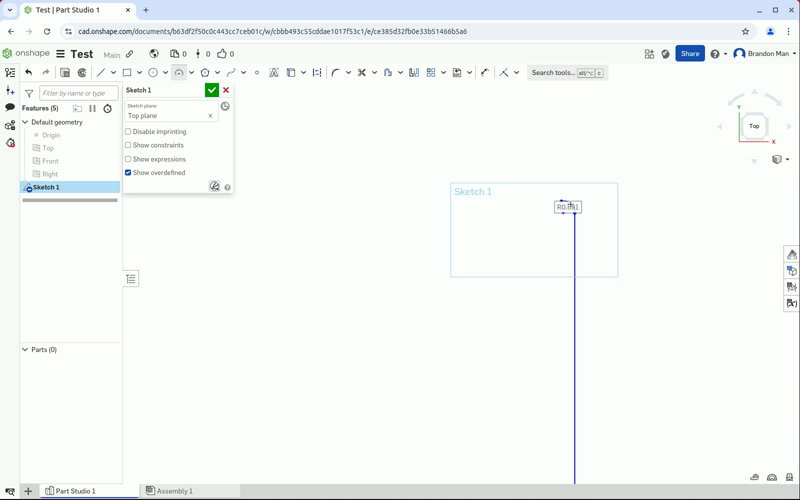
scroll(-6)
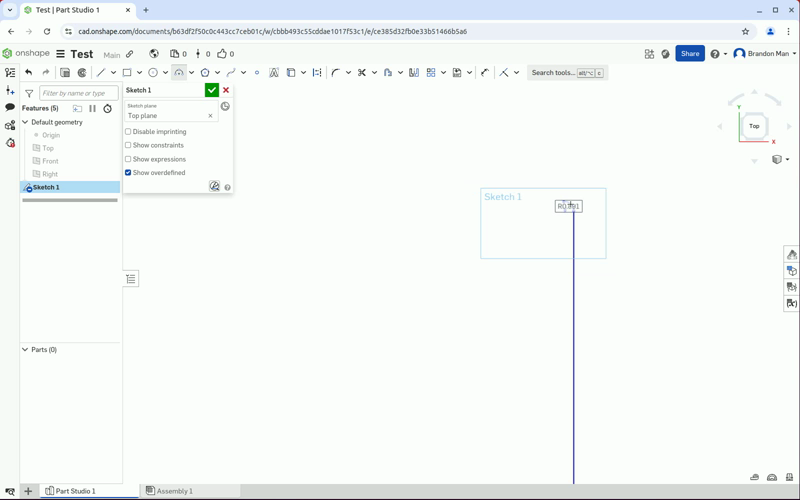
scroll(-6)
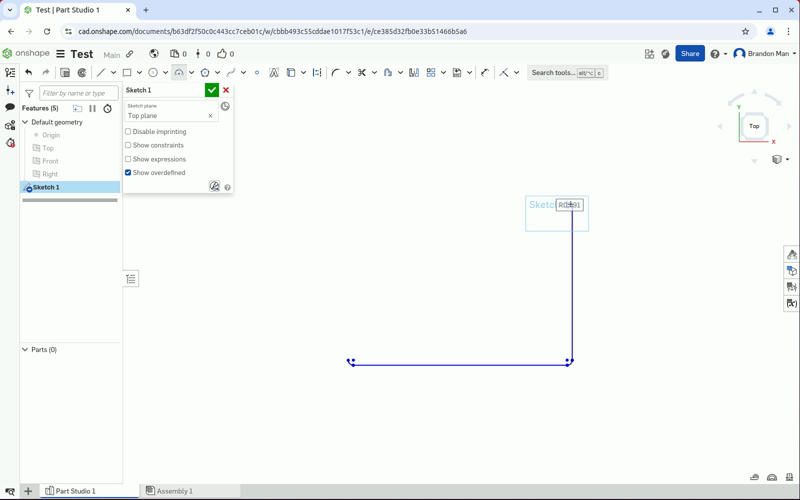
key_up(shift)
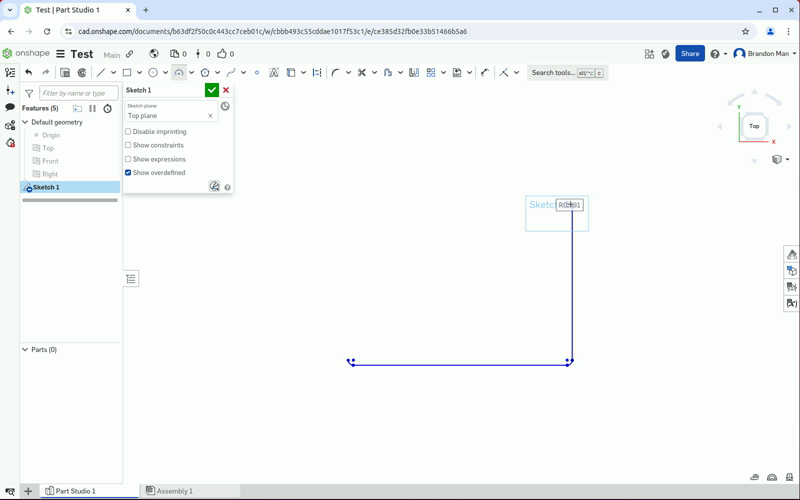
key(esc)
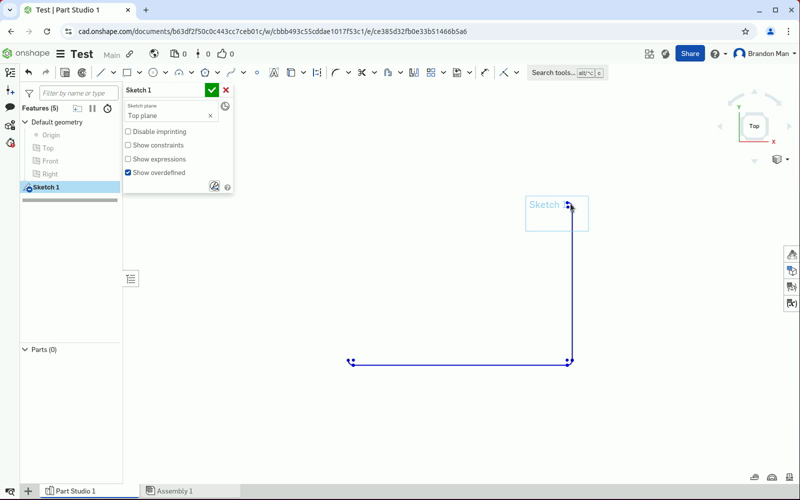
key(l)
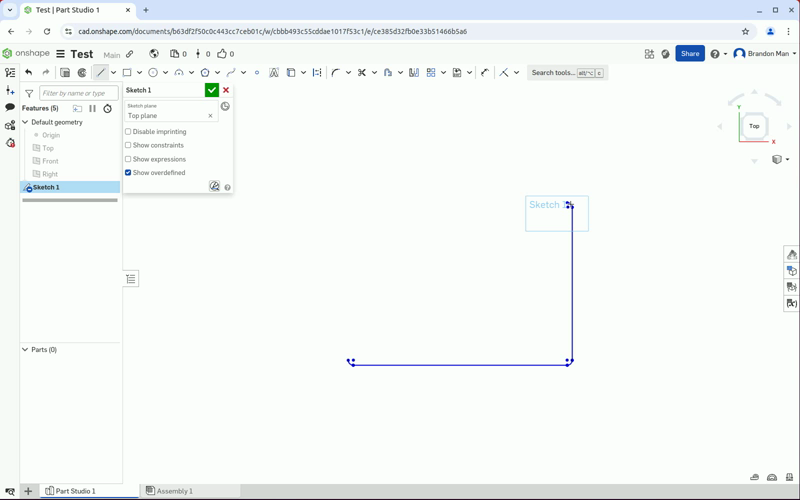
mouse_move(567, 202)
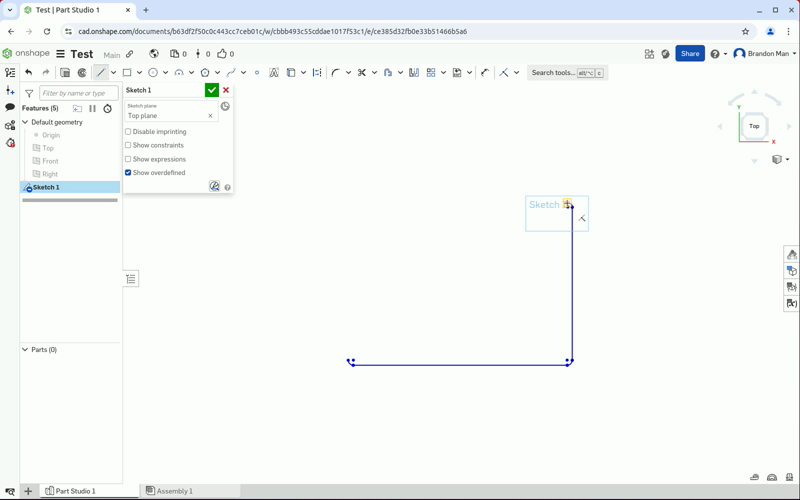
scroll(6)
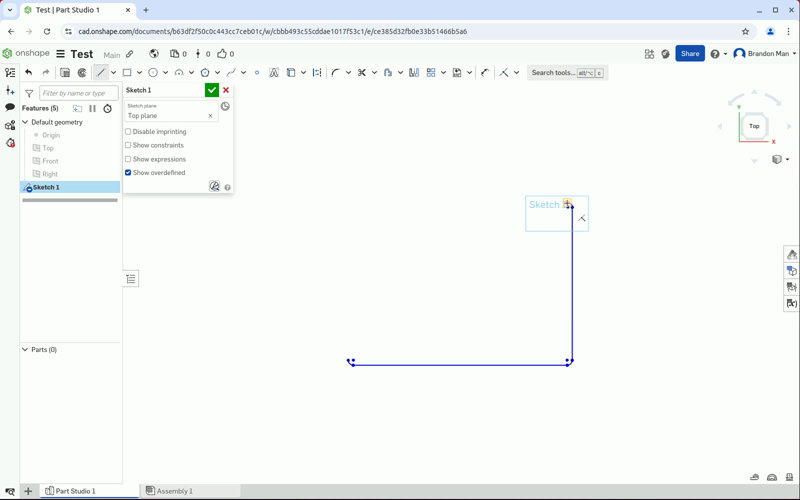
scroll(6)
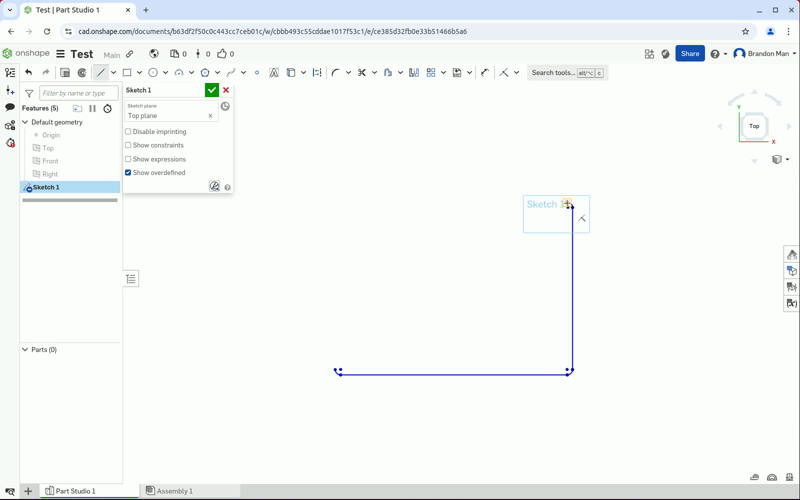
scroll(6)
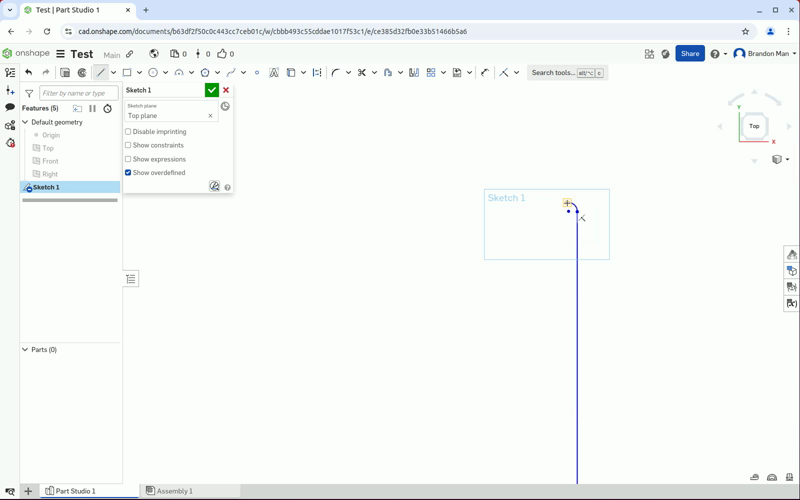
scroll(6)
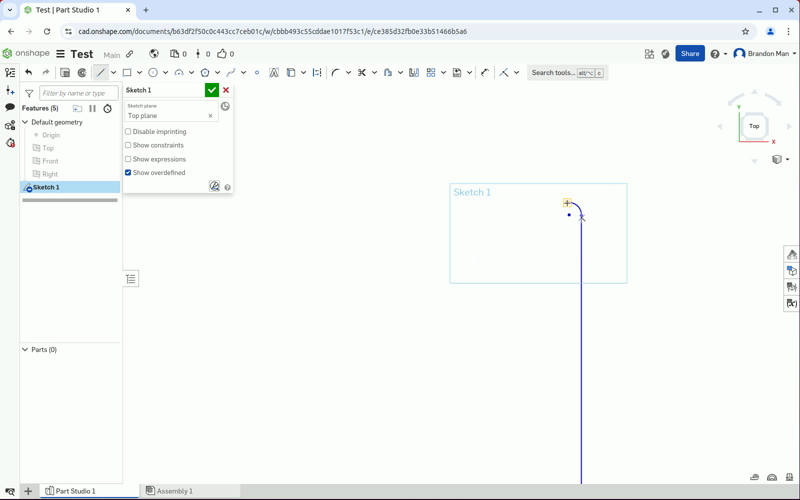
scroll(6)
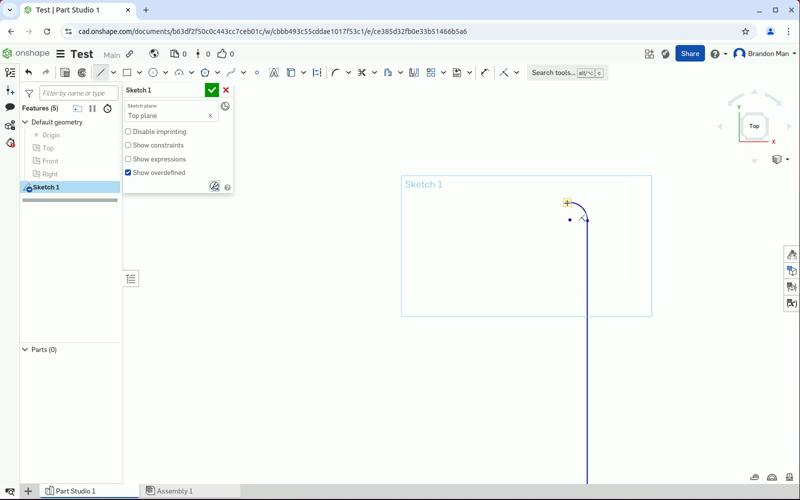
scroll(6)
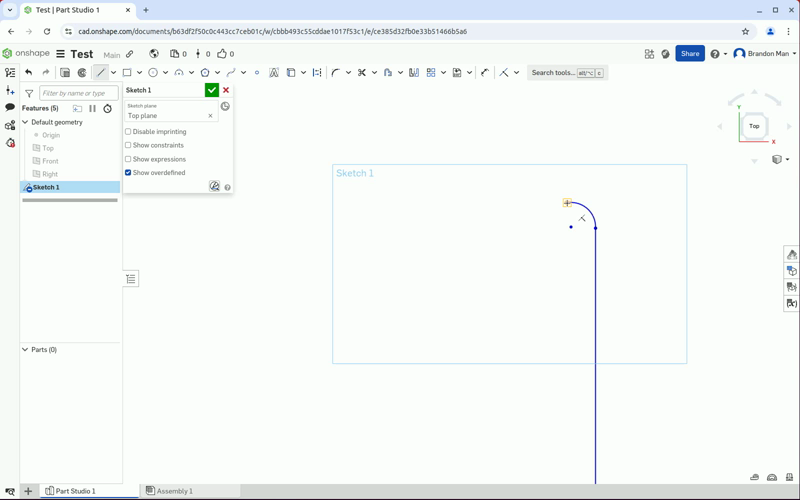
scroll(6)
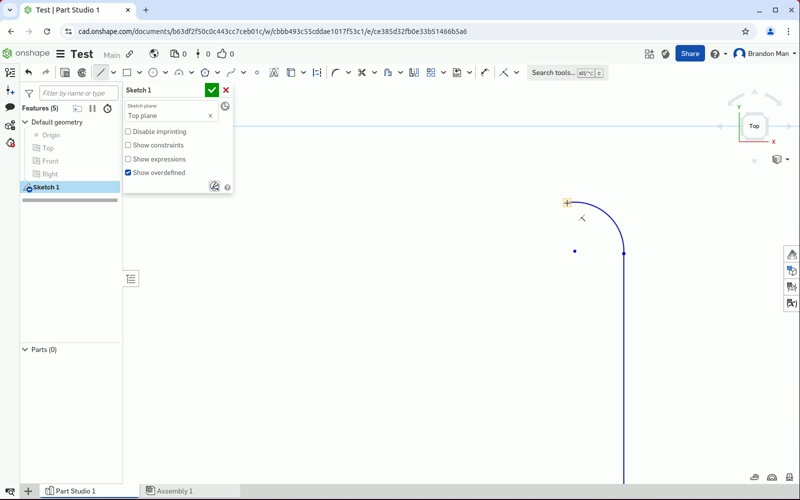
click(567, 202)
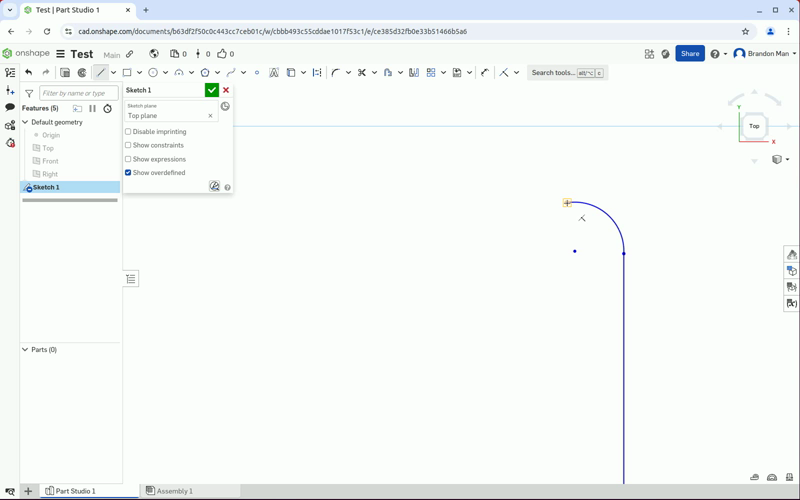
scroll(-6)
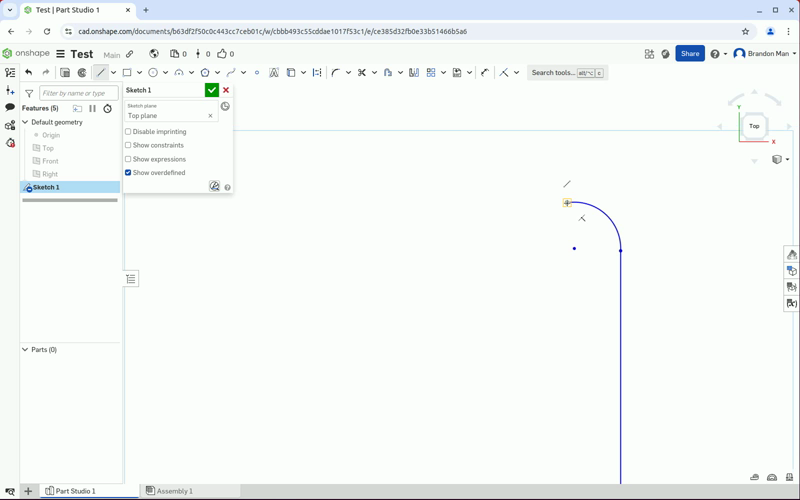
scroll(-6)
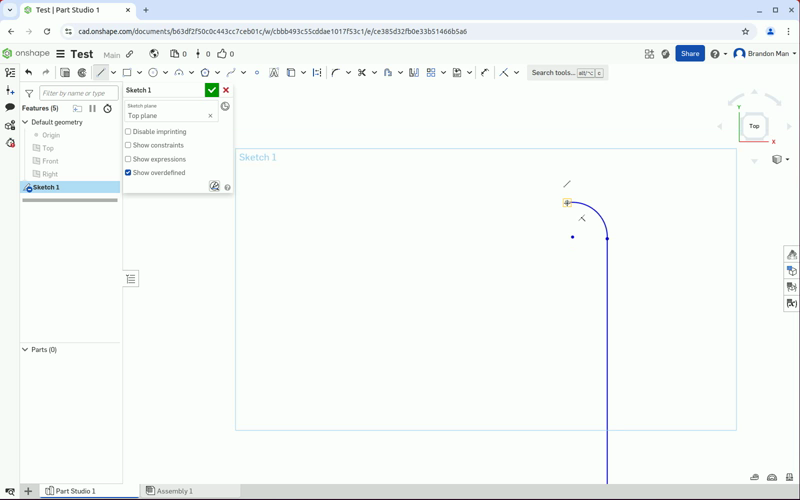
scroll(-6)
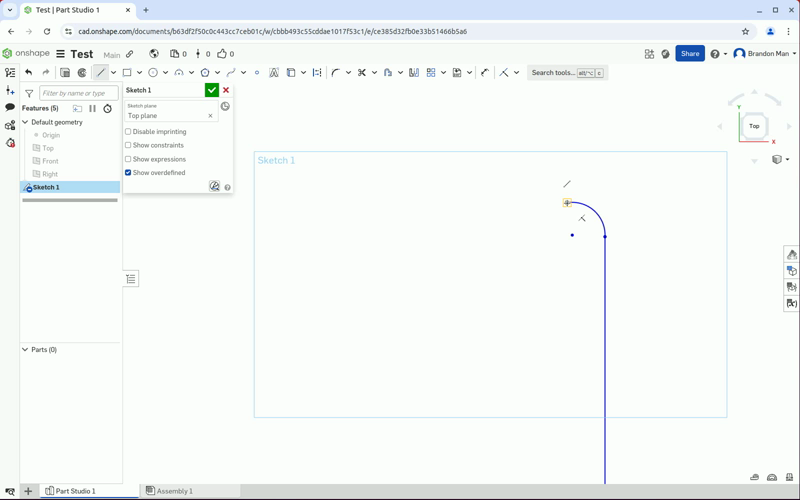
scroll(-6)
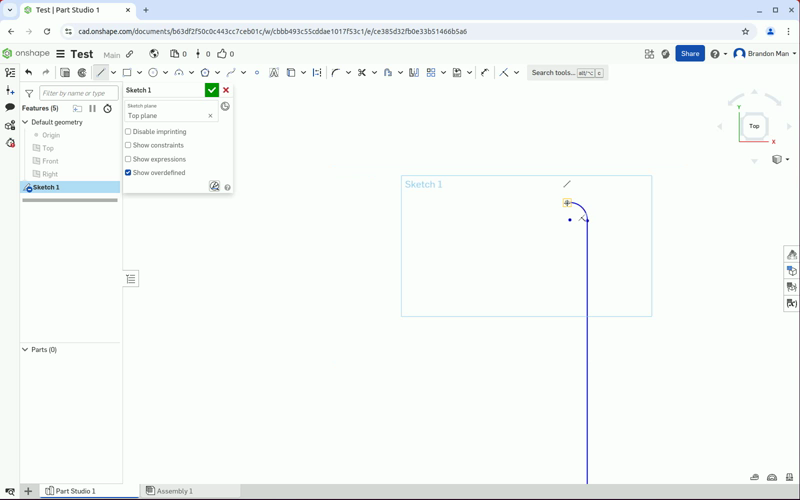
scroll(-6)
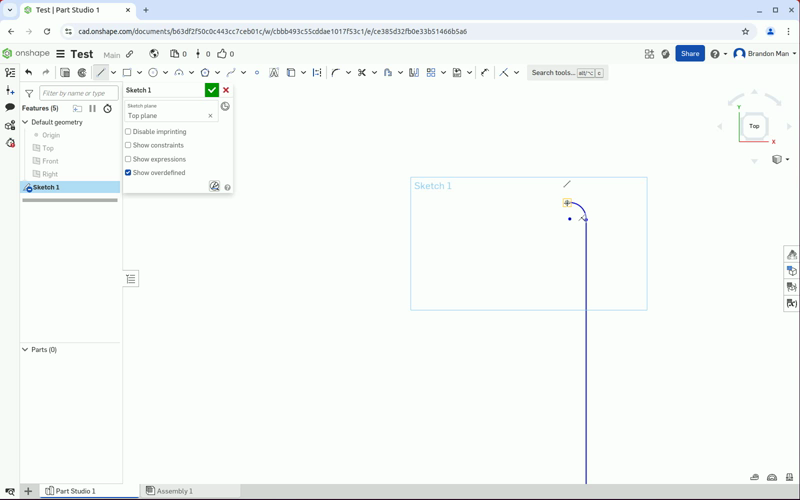
scroll(-6)
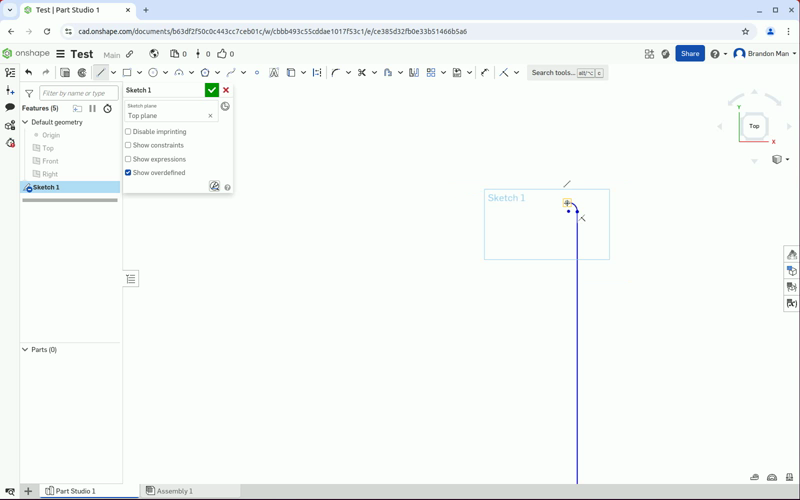
scroll(-6)
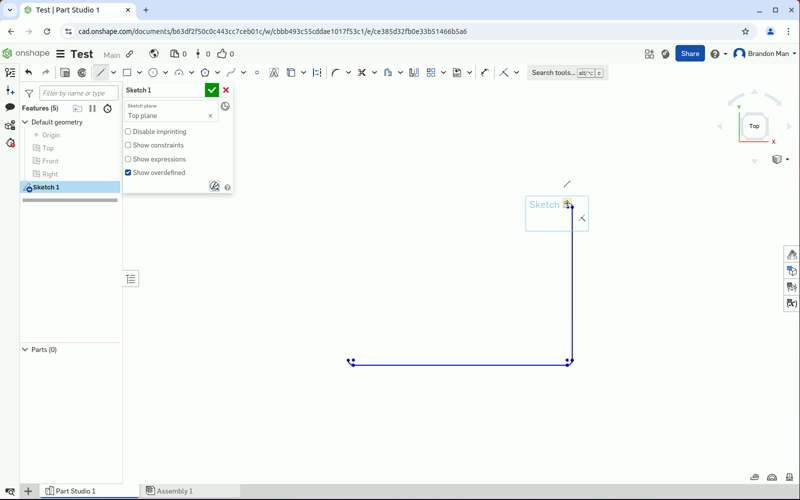
key_down(shift)
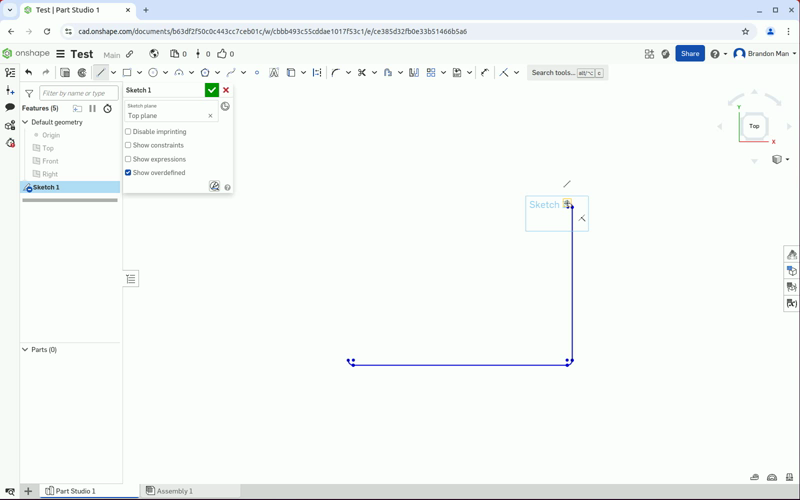
mouse_move(353, 202)
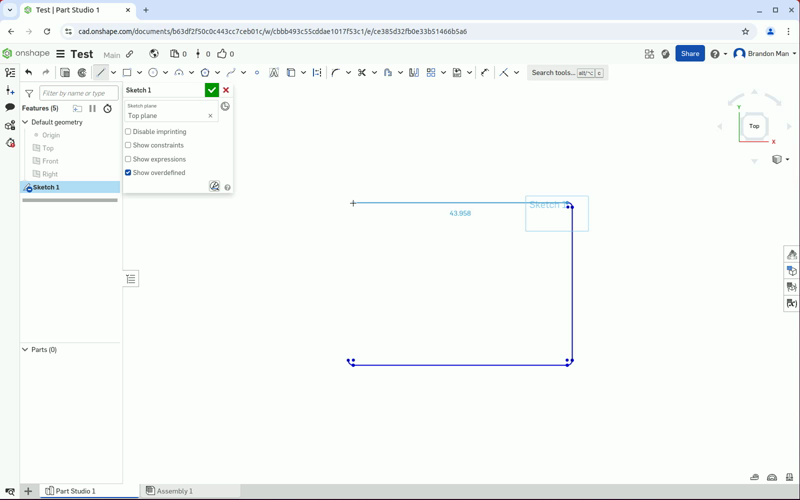
click(353, 202)
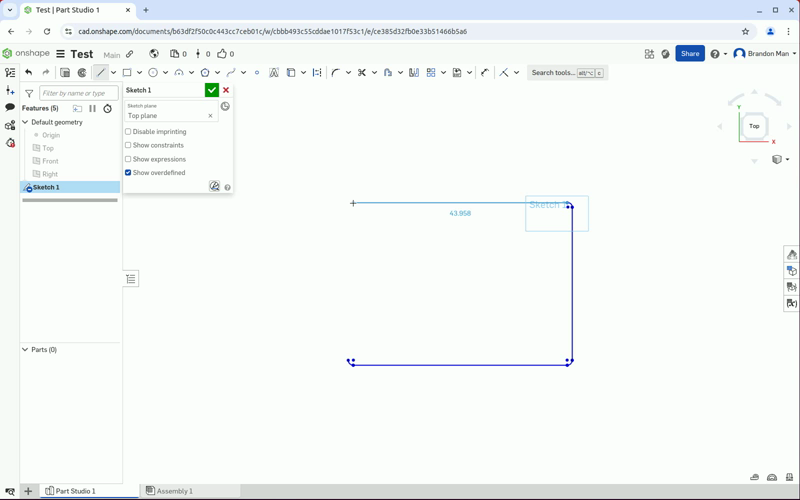
key_up(shift)
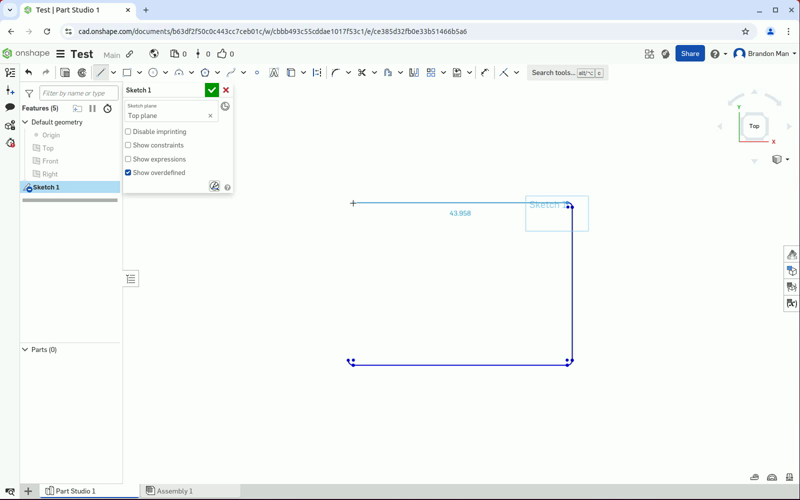
key(esc)
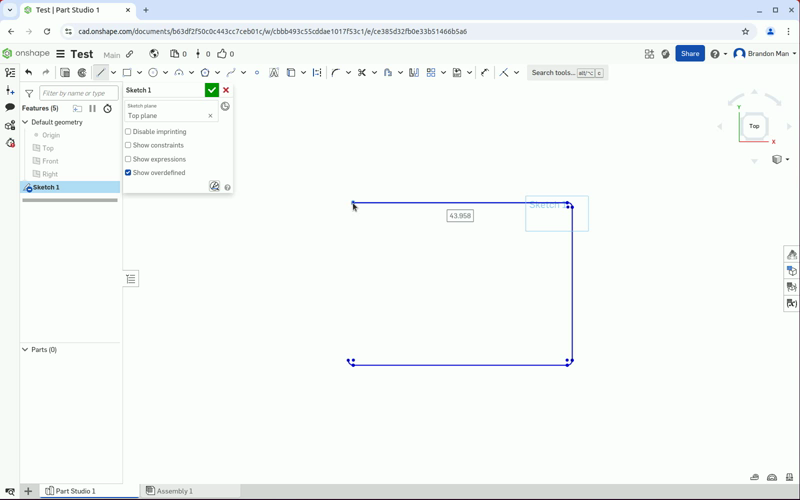
key(a)
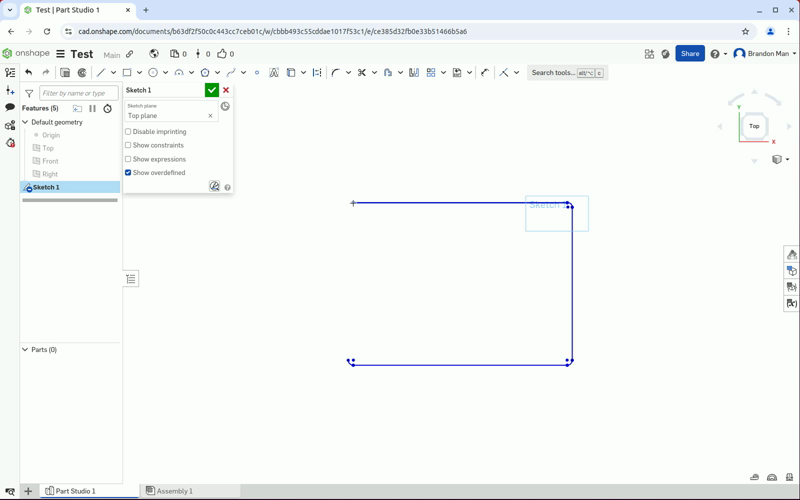
mouse_move(353, 202)
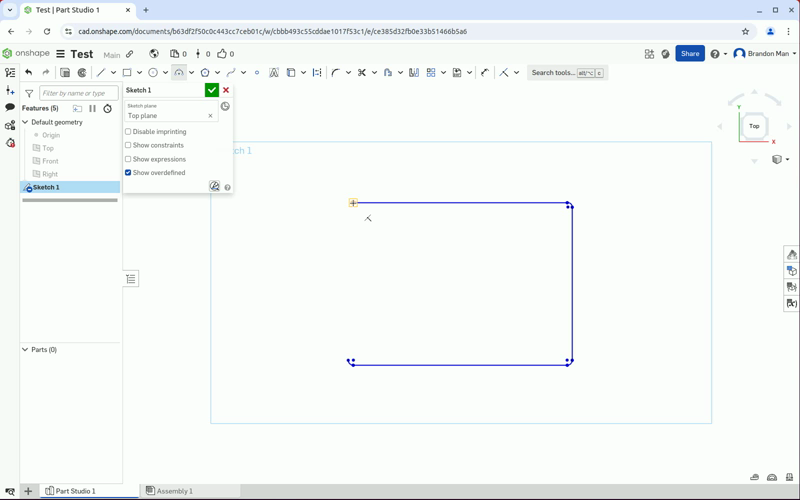
click(353, 202)
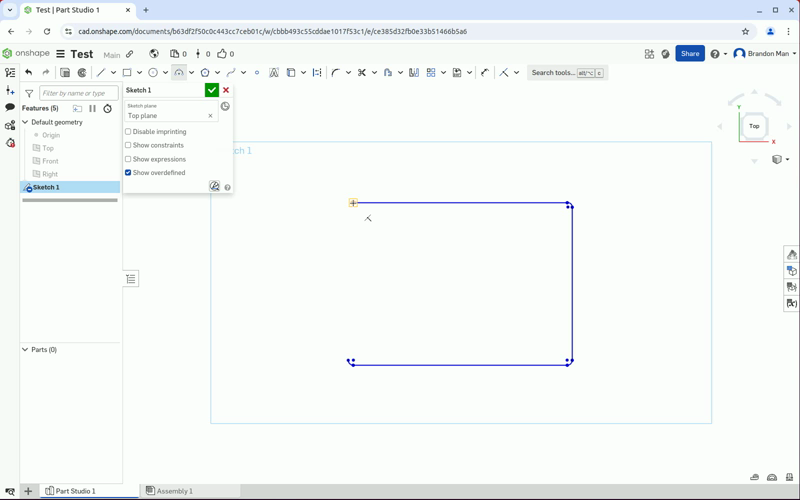
key_down(shift)
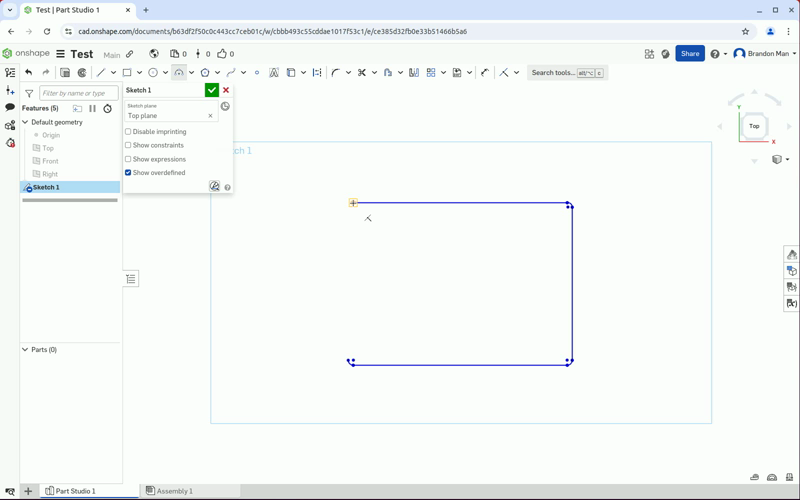
mouse_move(348, 207)
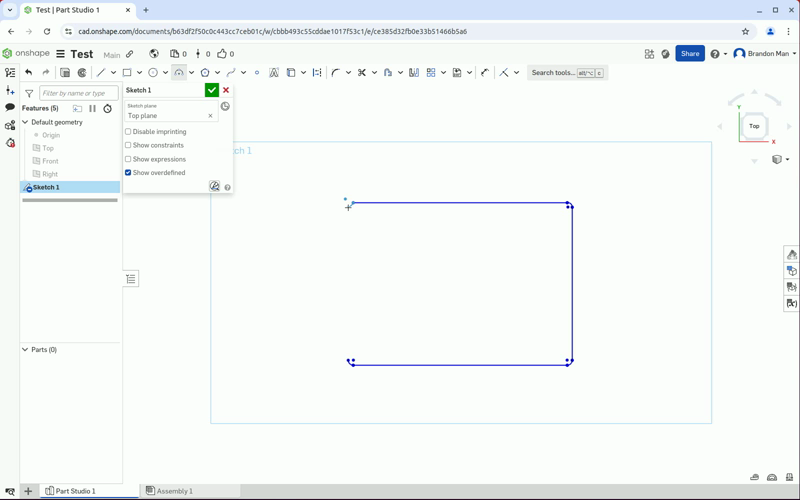
scroll(6)
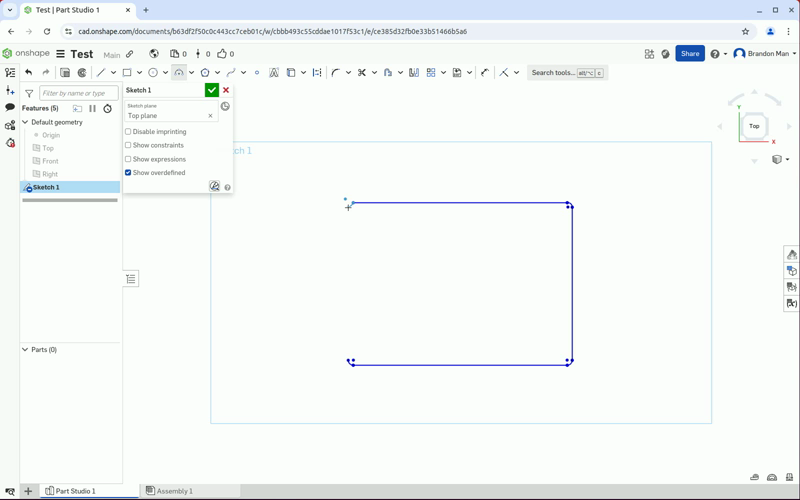
scroll(6)
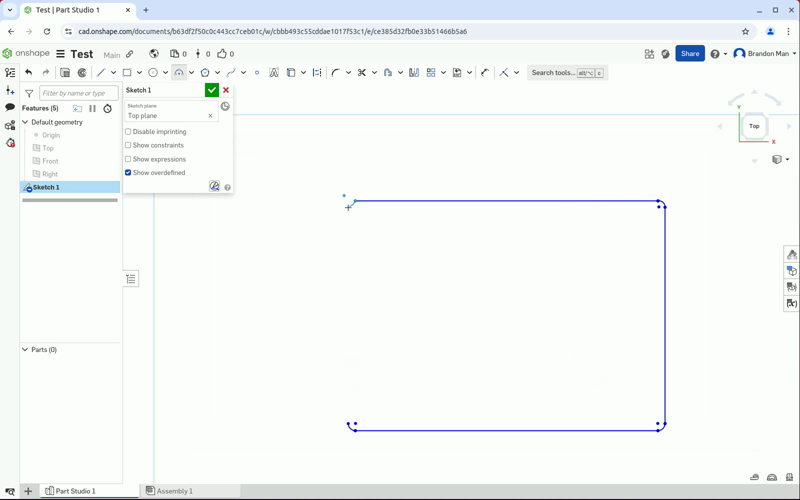
scroll(6)
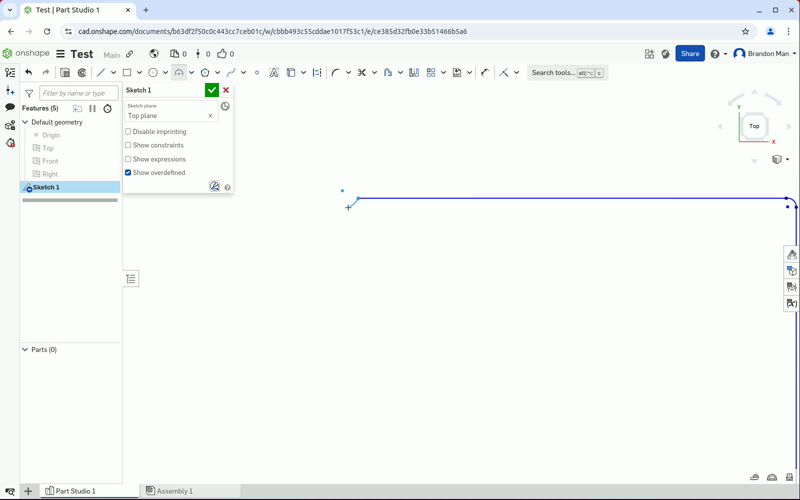
scroll(6)
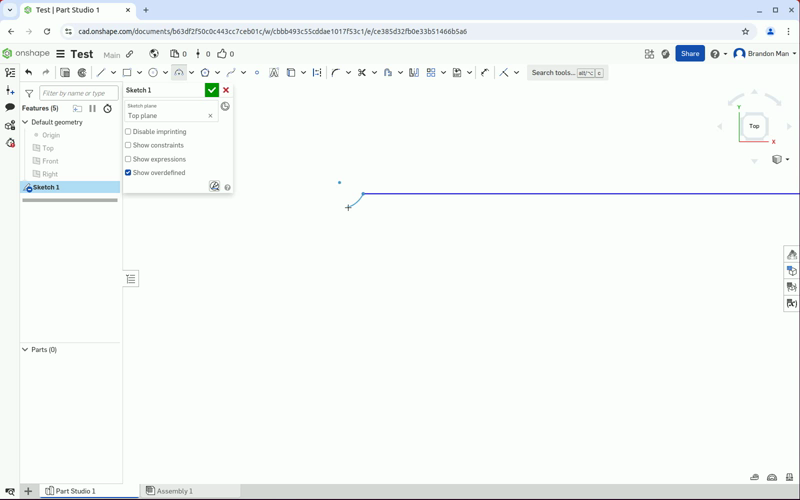
scroll(6)
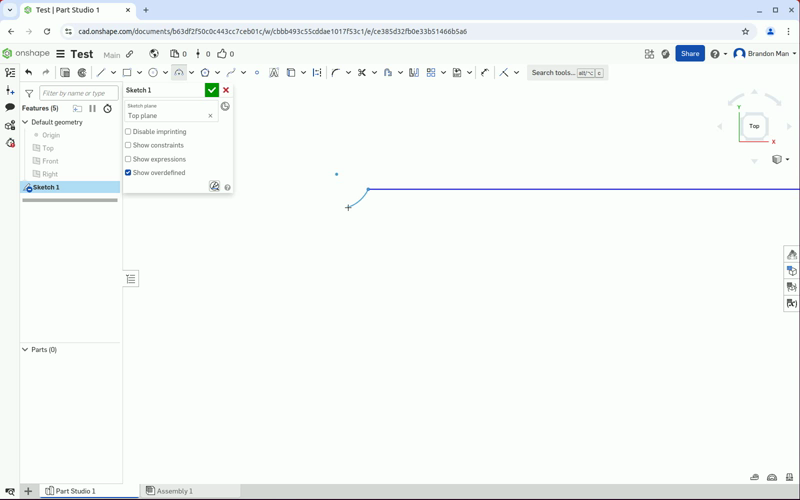
scroll(6)
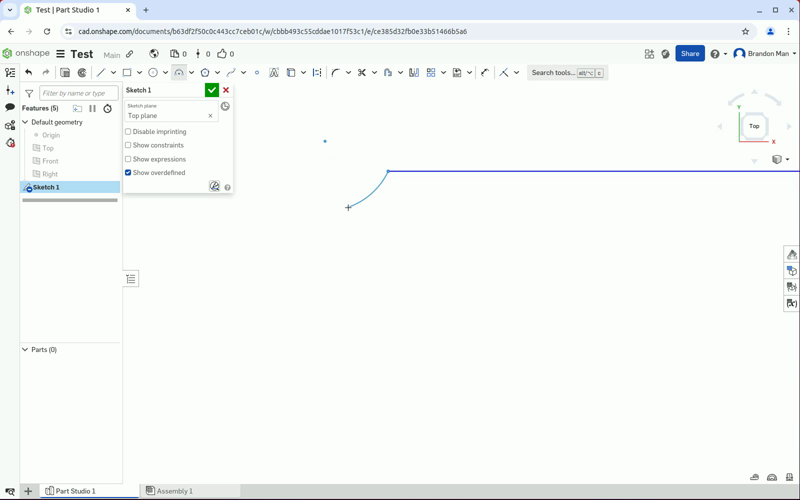
scroll(6)
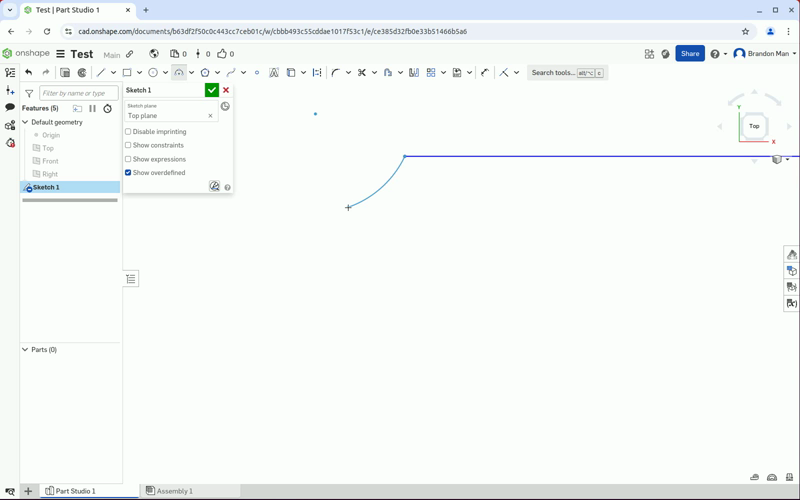
click(348, 207)
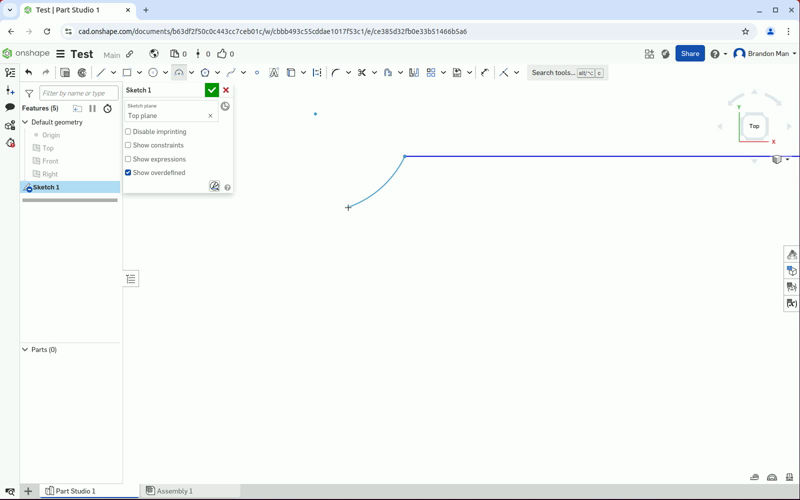
scroll(-6)
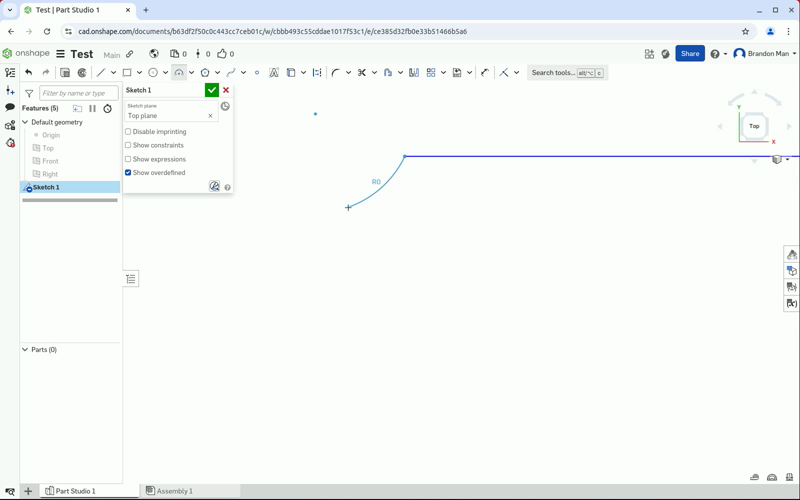
scroll(-6)
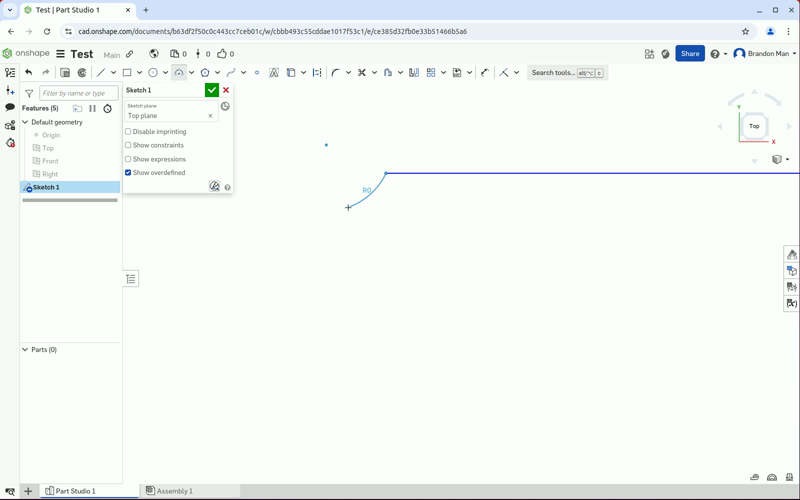
scroll(-6)
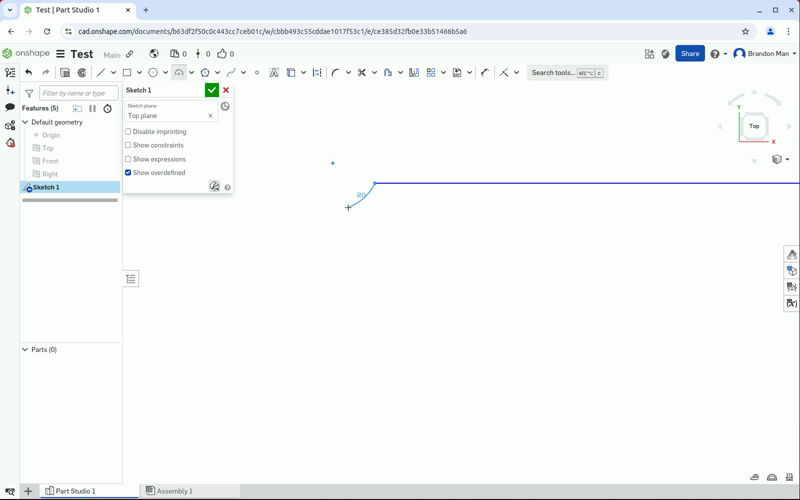
scroll(-6)
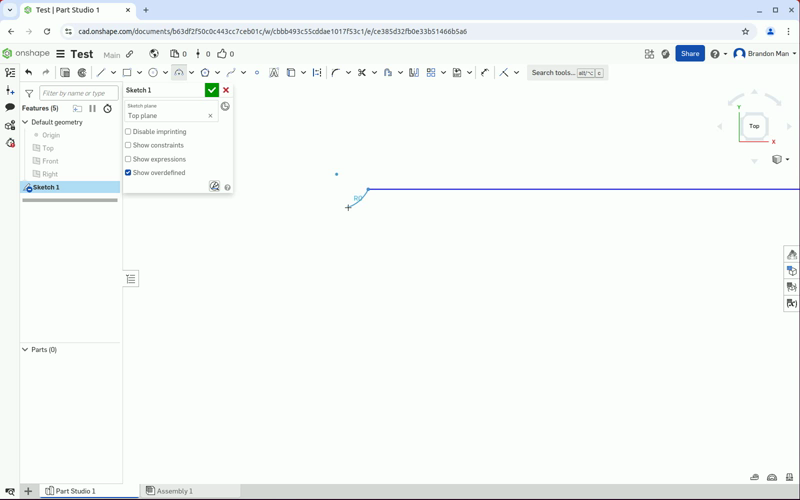
scroll(-6)
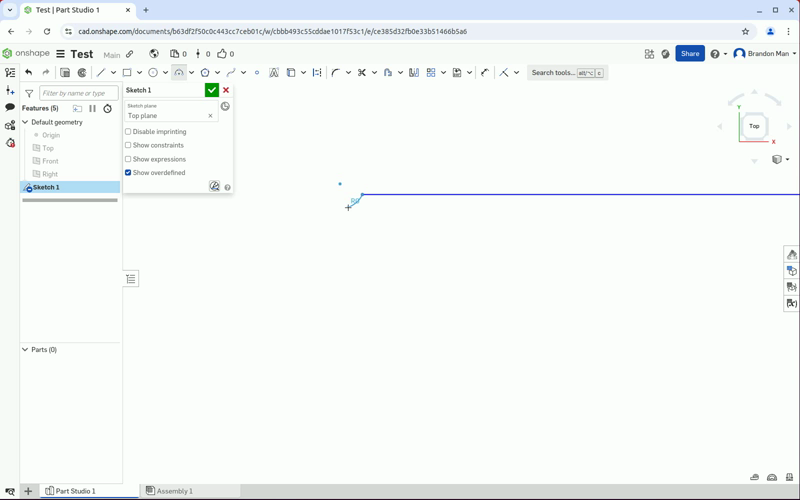
scroll(-6)
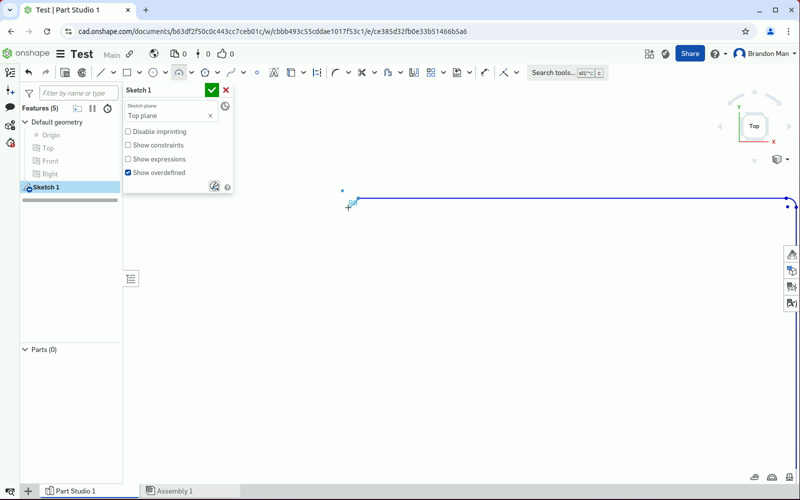
scroll(-6)
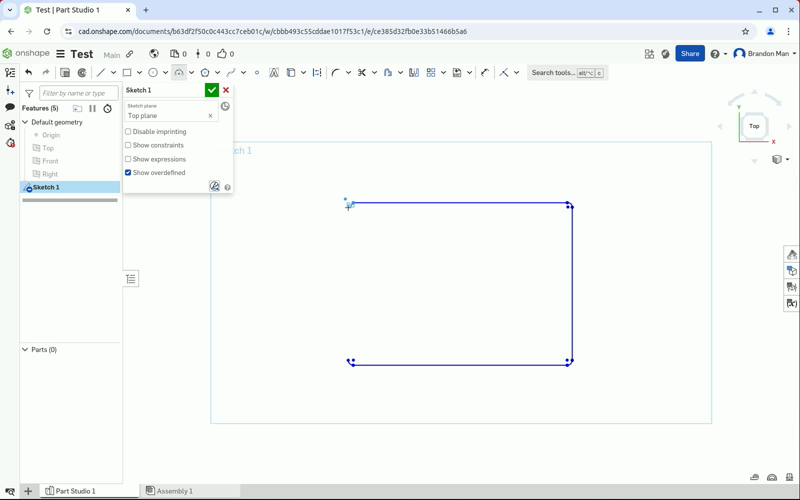
mouse_move(349, 203)
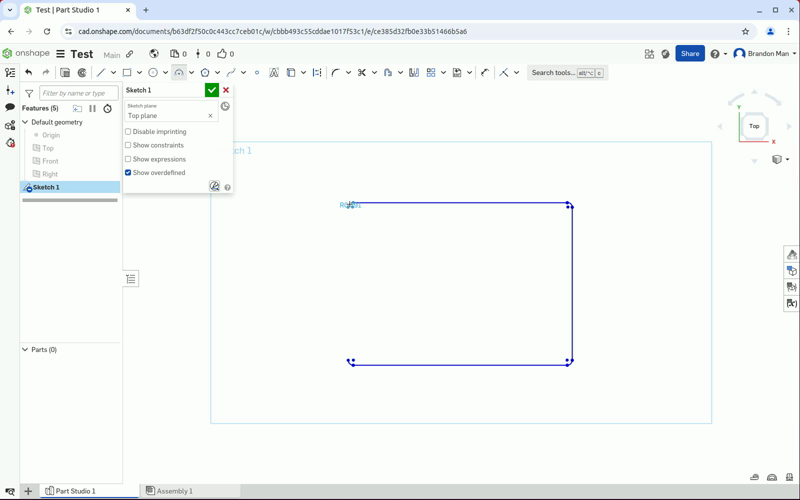
scroll(6)
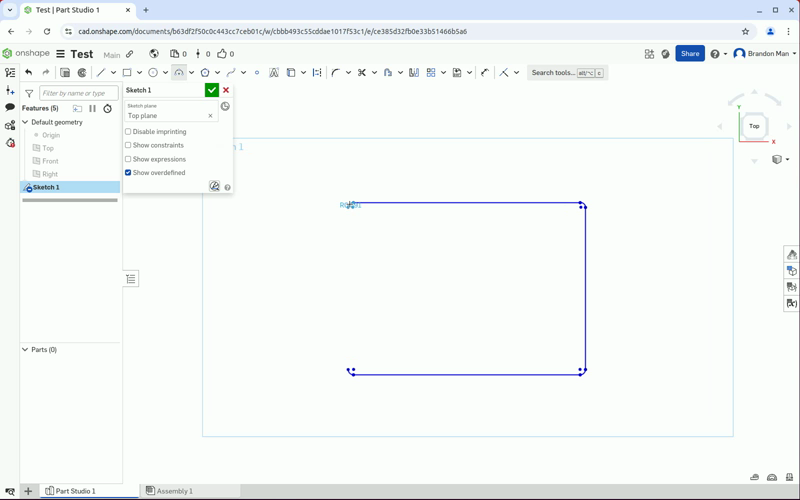
scroll(6)
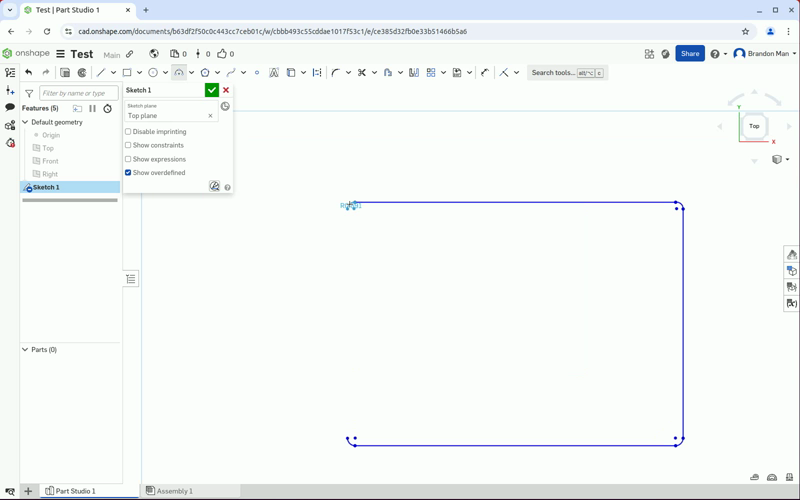
scroll(6)
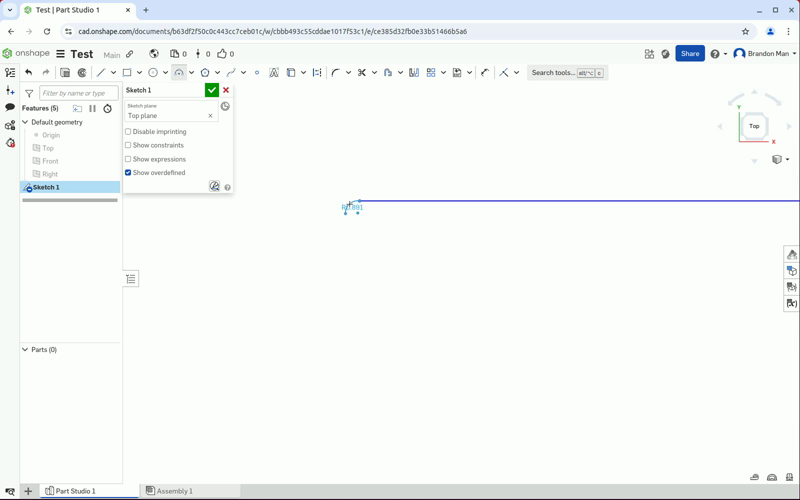
scroll(6)
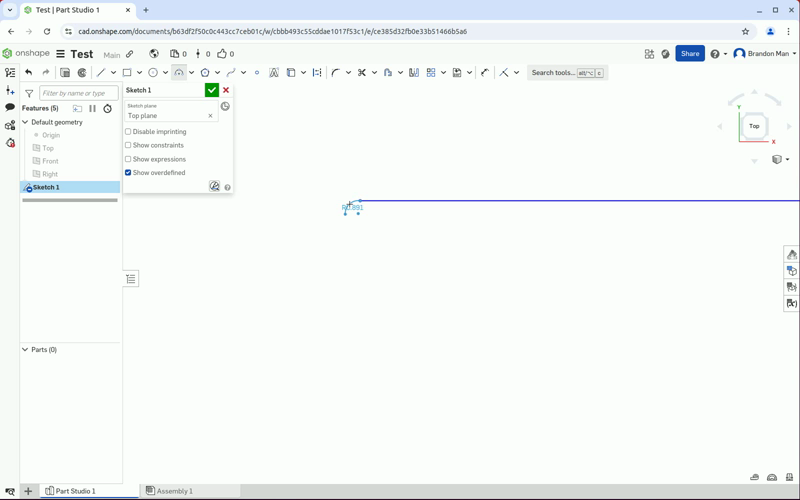
scroll(6)
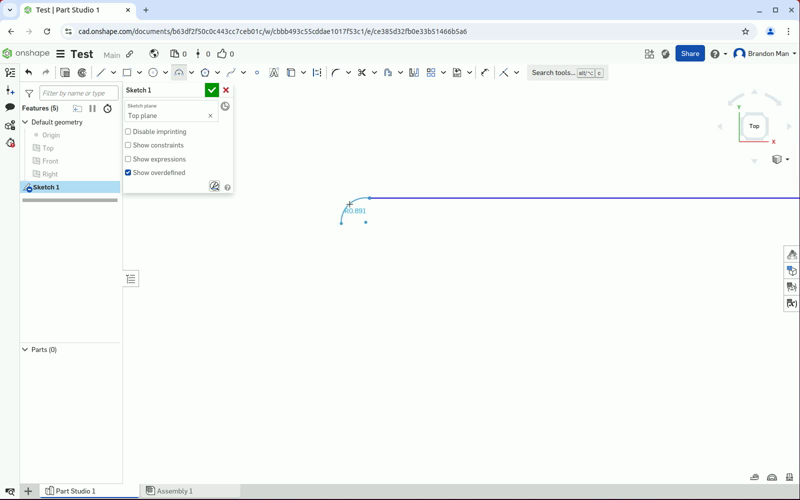
scroll(6)
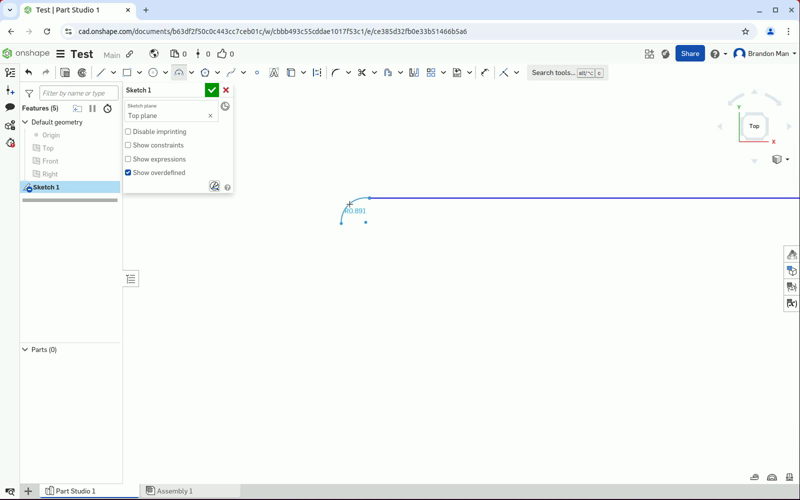
scroll(6)
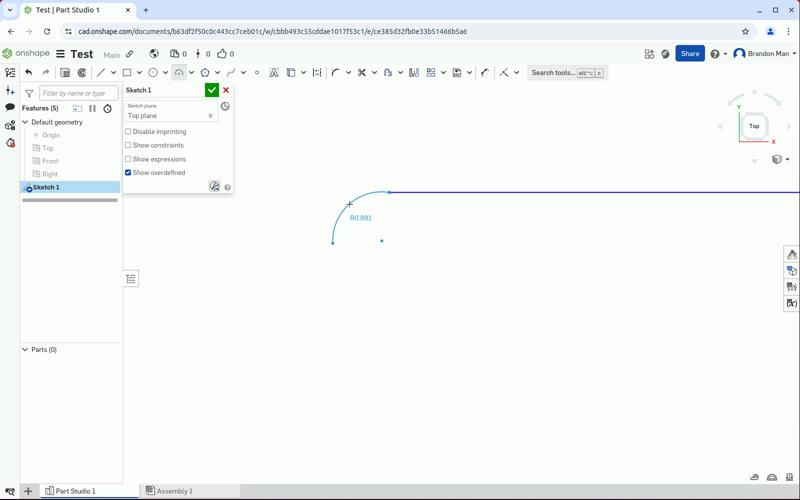
click(349, 203)
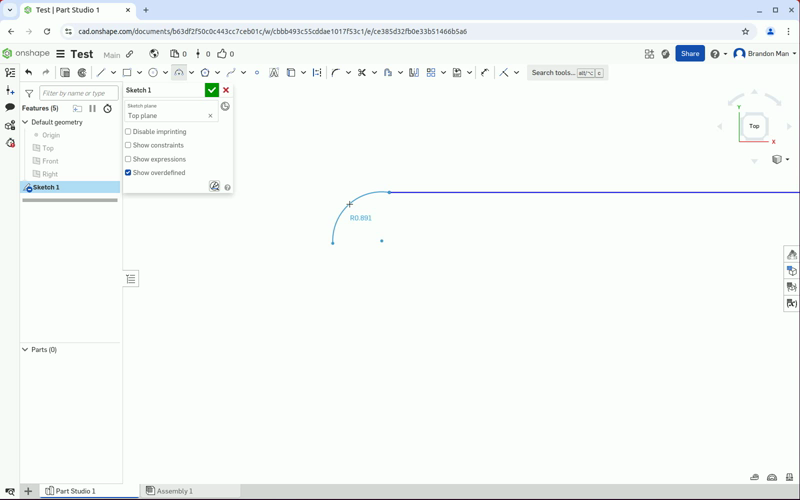
scroll(-6)
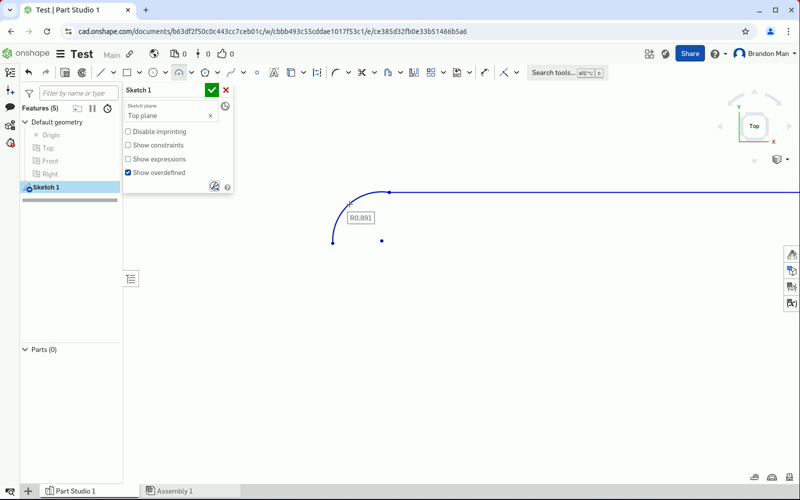
scroll(-6)
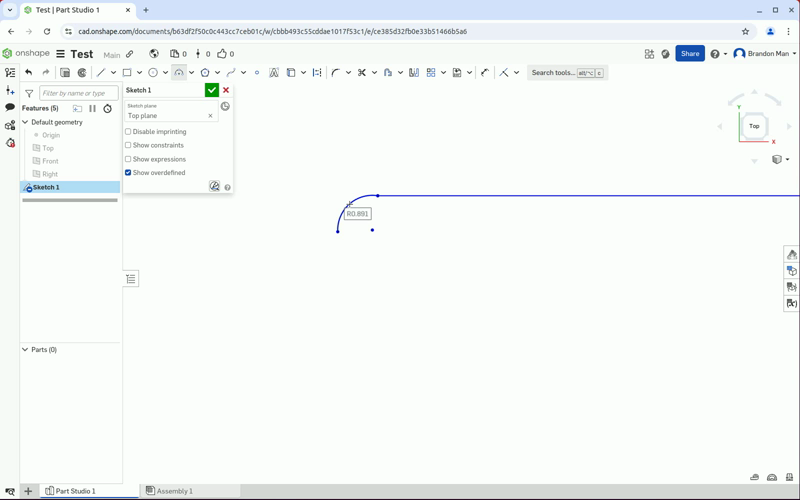
scroll(-6)
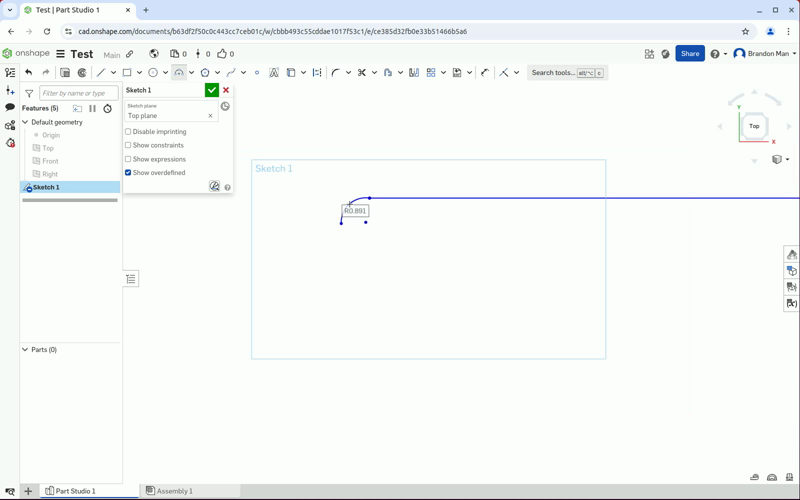
scroll(-6)
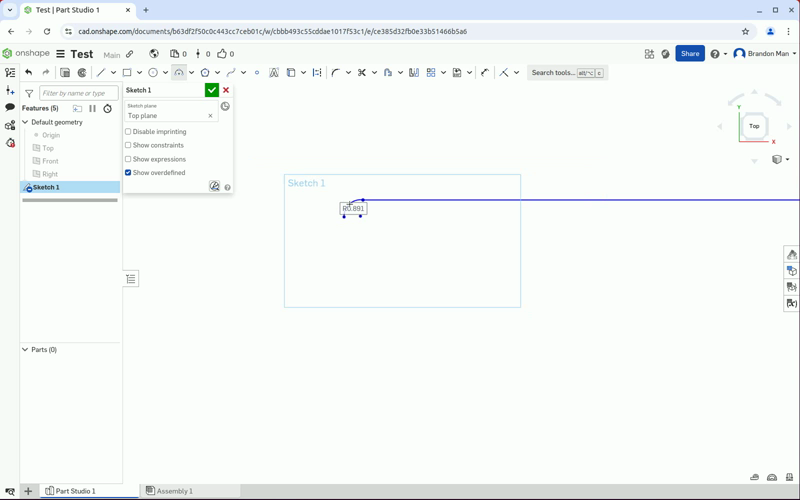
scroll(-6)
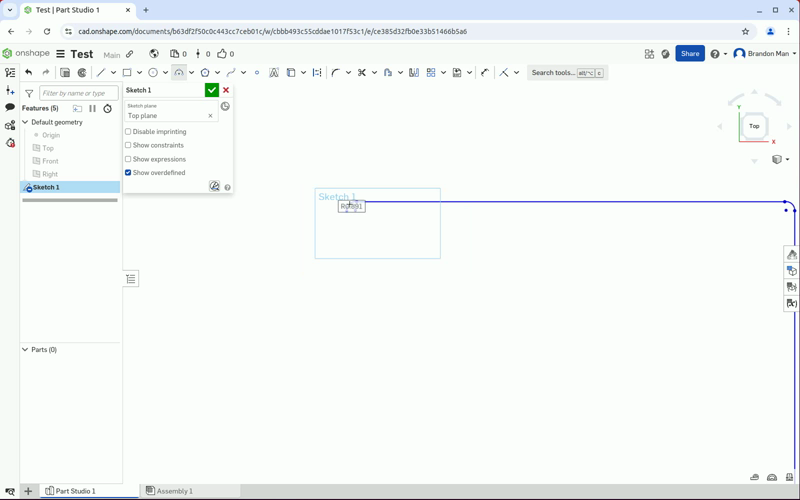
scroll(-6)
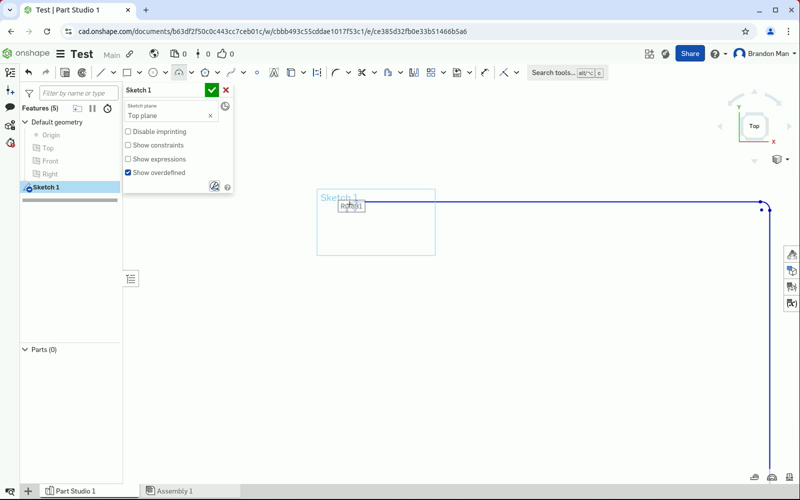
scroll(-6)
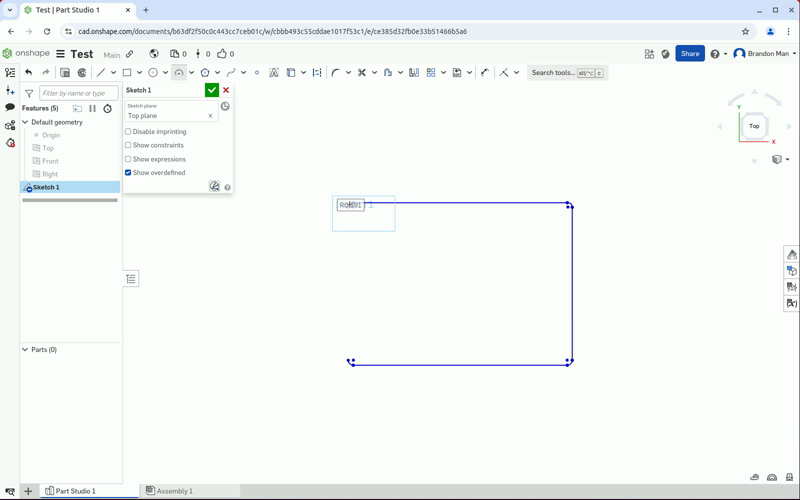
key_up(shift)
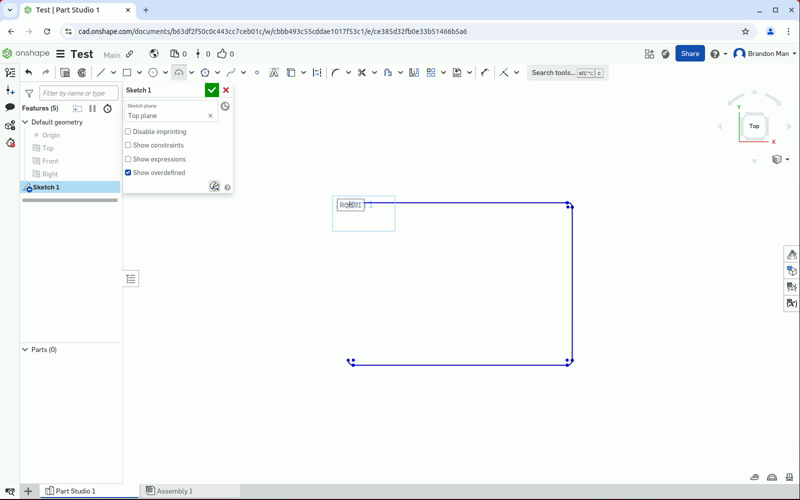
key(esc)
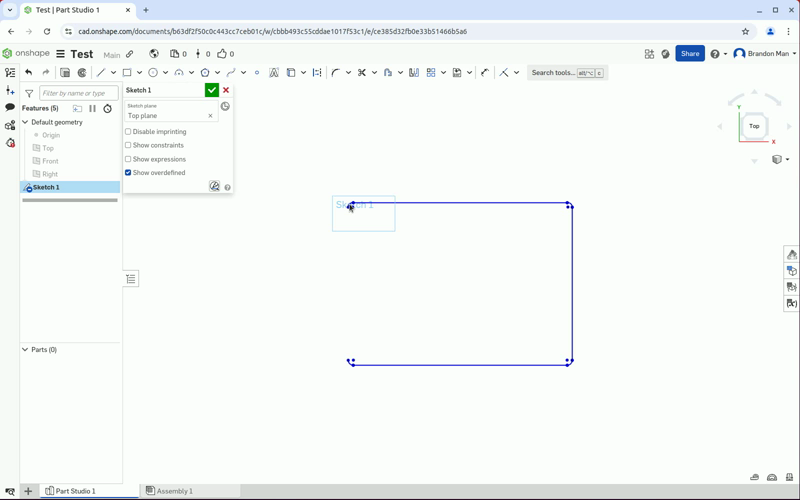
key(l)
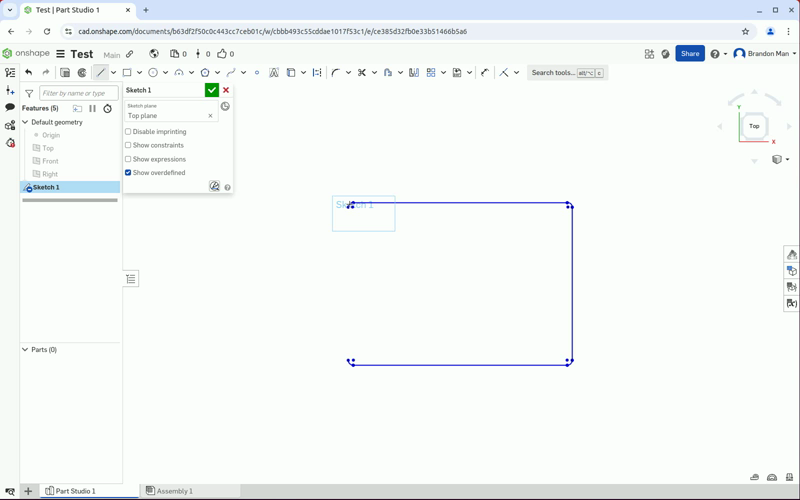
mouse_move(348, 207)
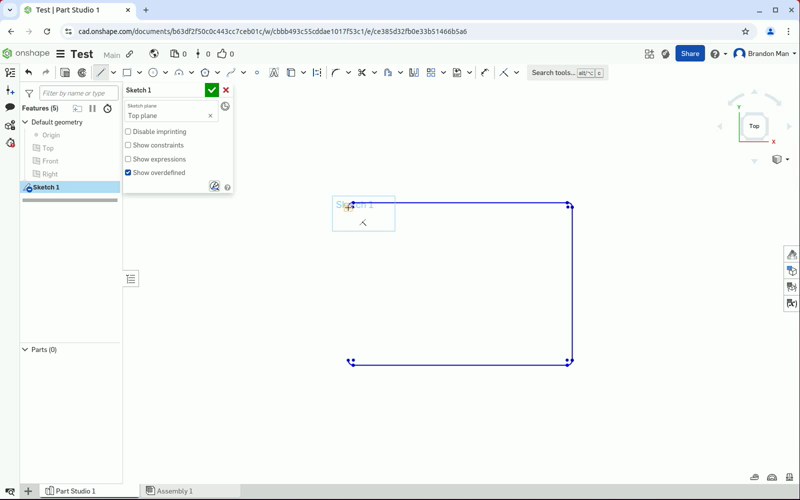
scroll(6)
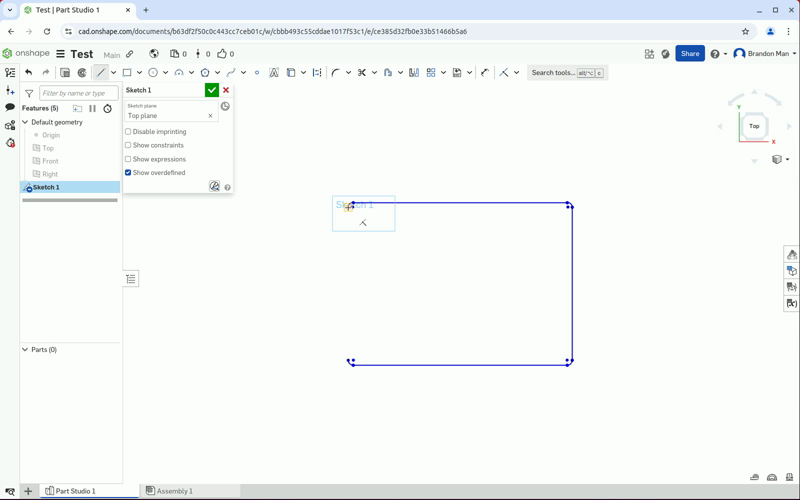
scroll(6)
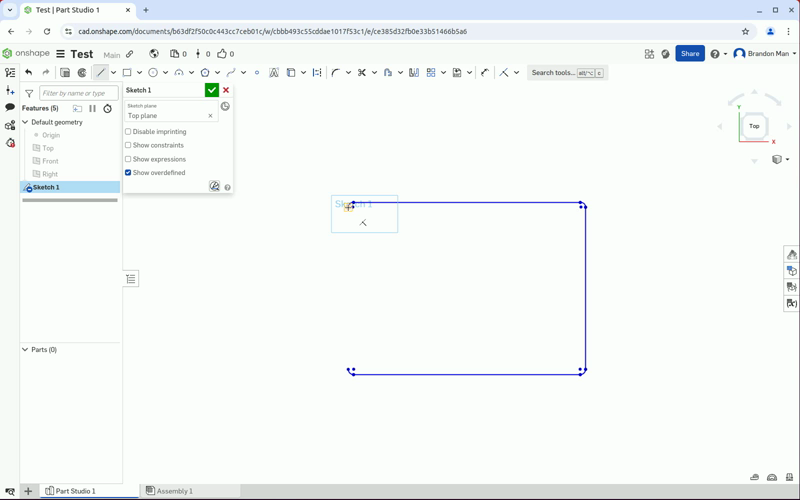
scroll(6)
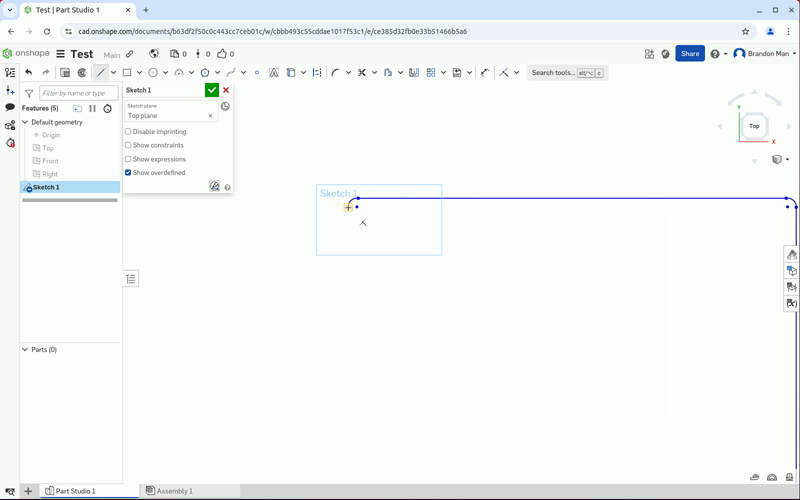
scroll(6)
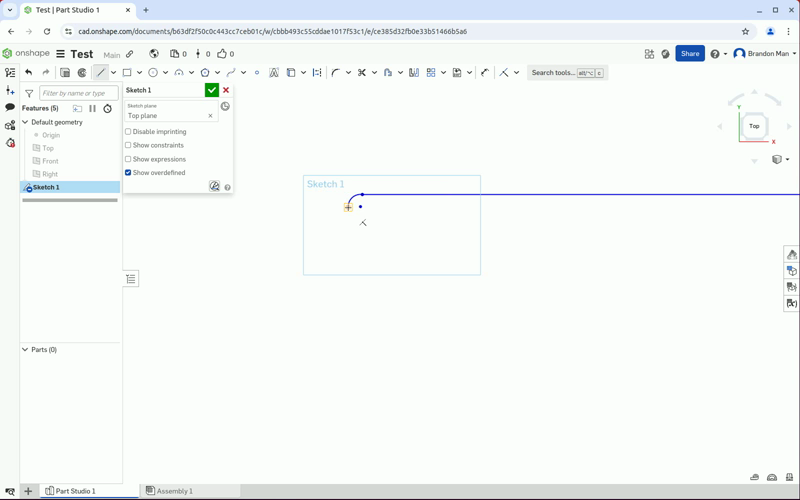
scroll(6)
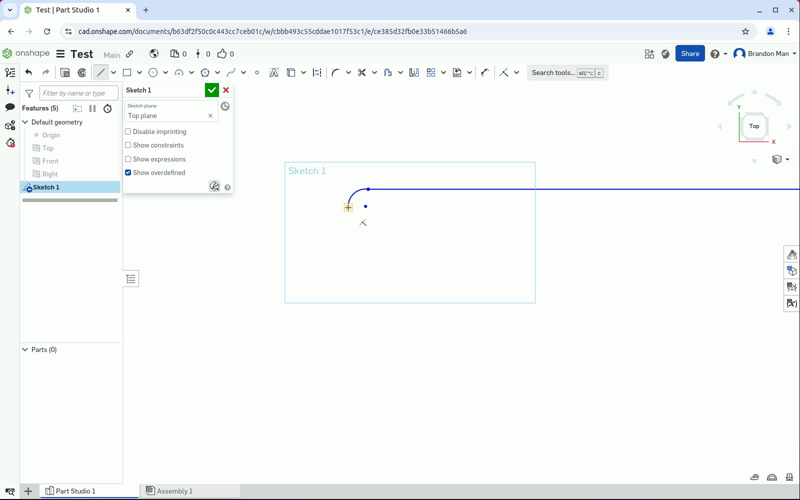
scroll(6)
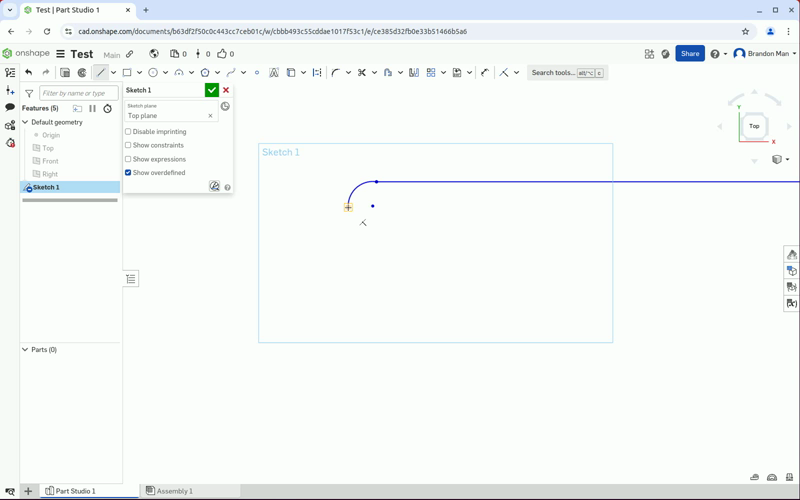
scroll(6)
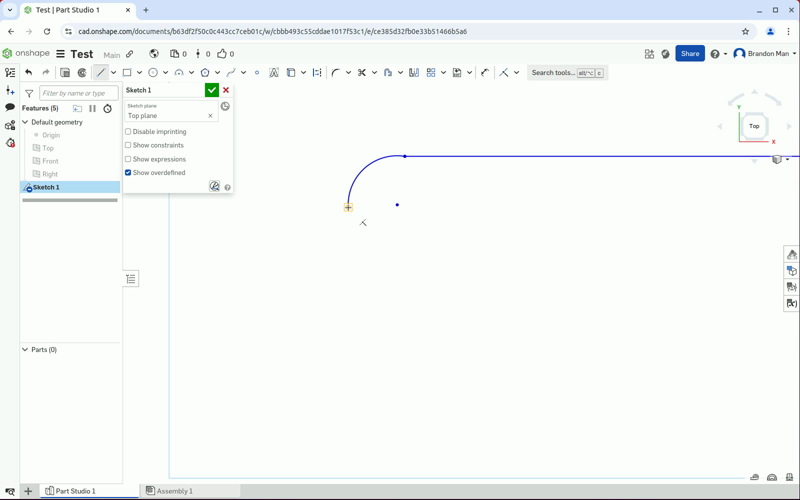
click(348, 207)
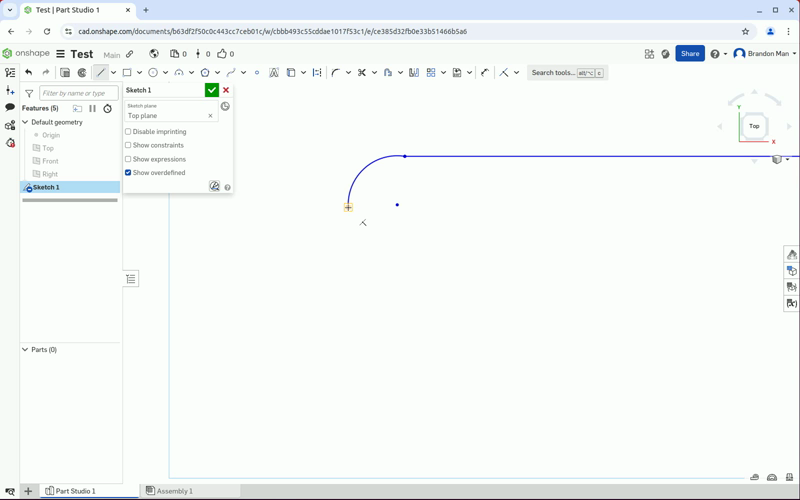
scroll(-6)
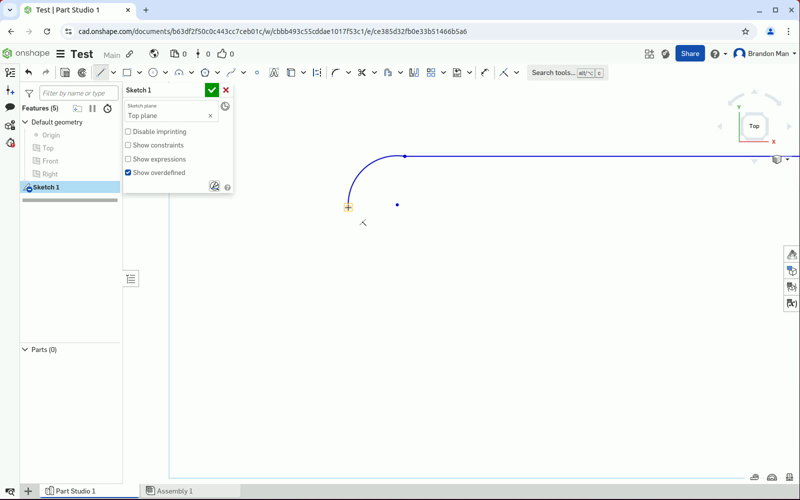
scroll(-6)
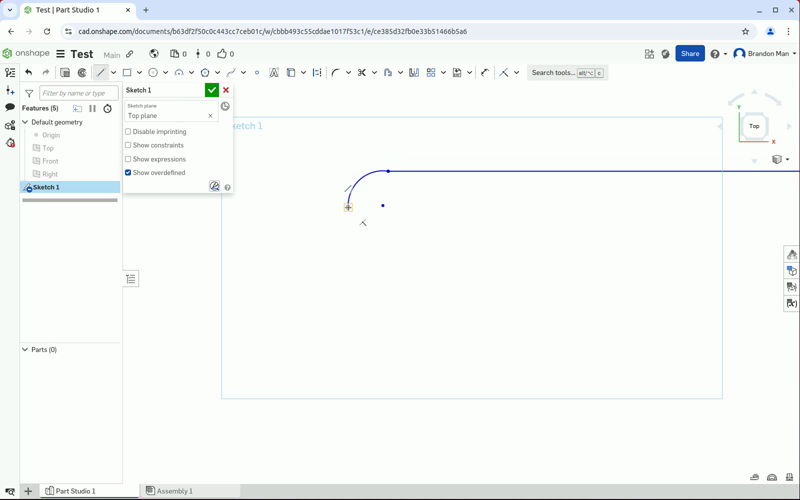
scroll(-6)
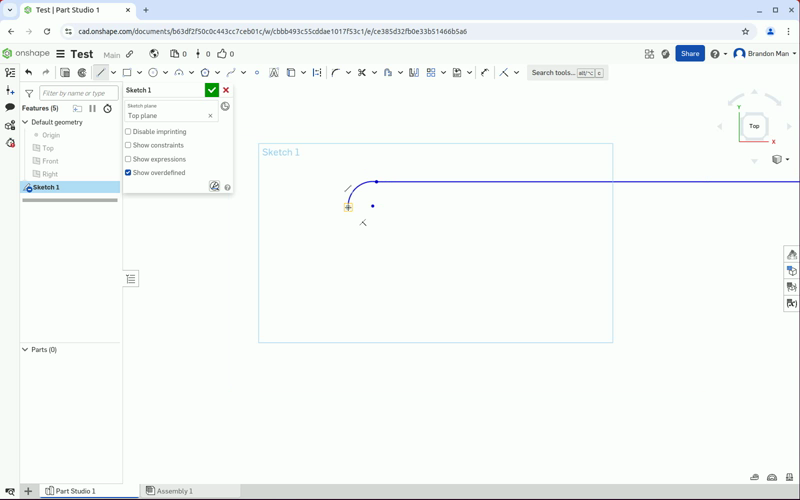
scroll(-6)
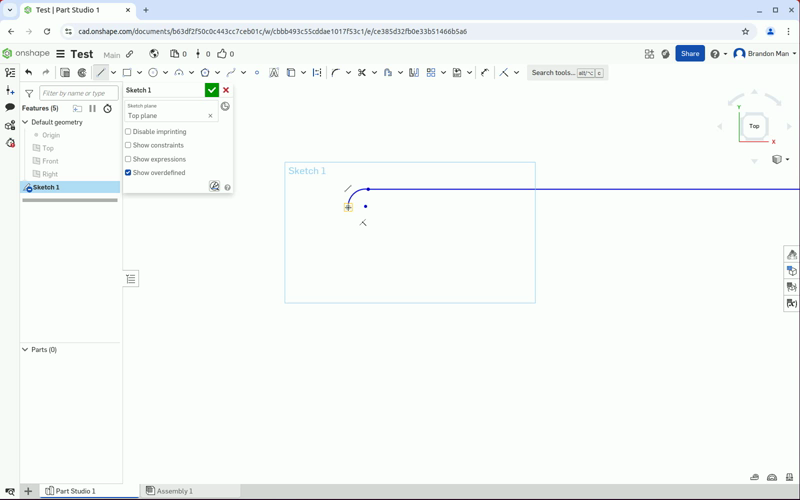
scroll(-6)
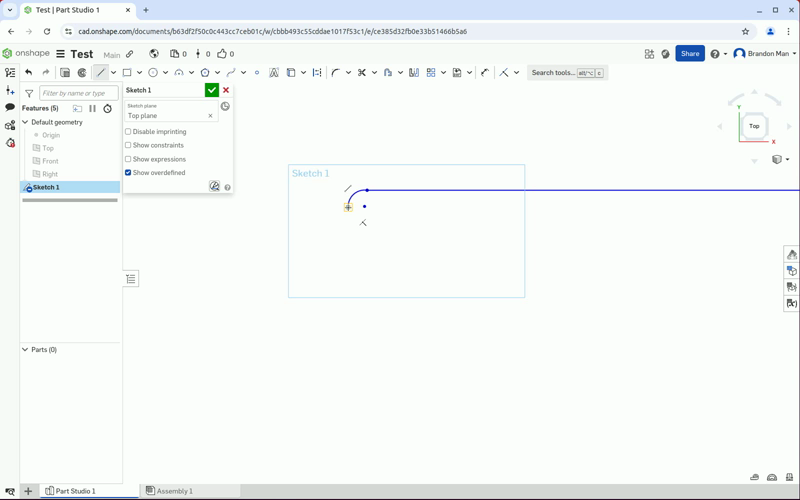
scroll(-6)
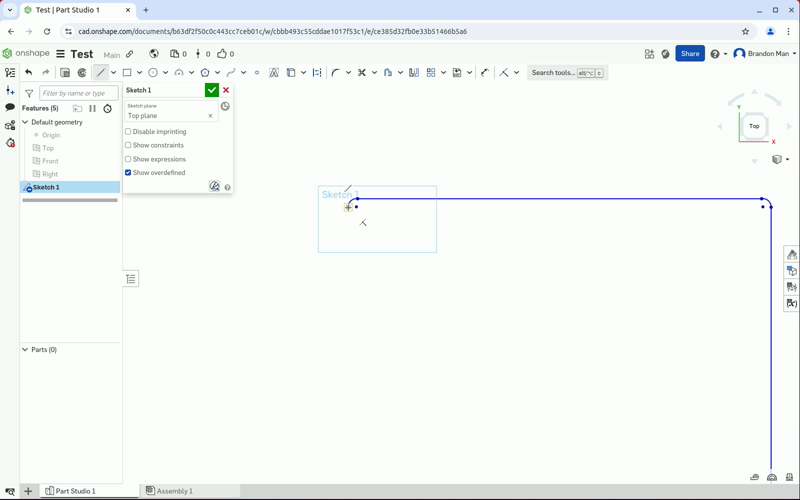
scroll(-6)
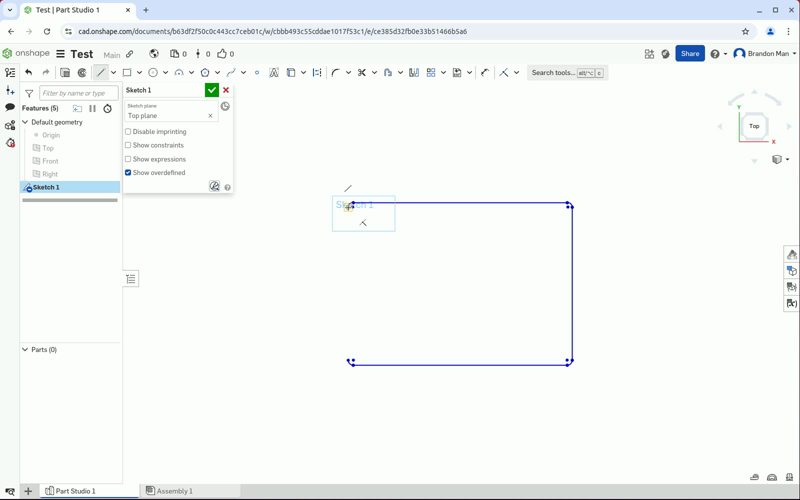
key_down(shift)
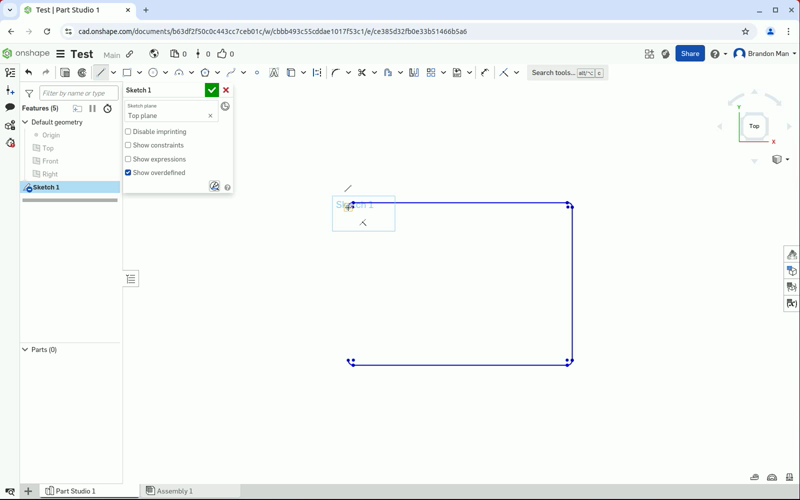
mouse_move(348, 360)
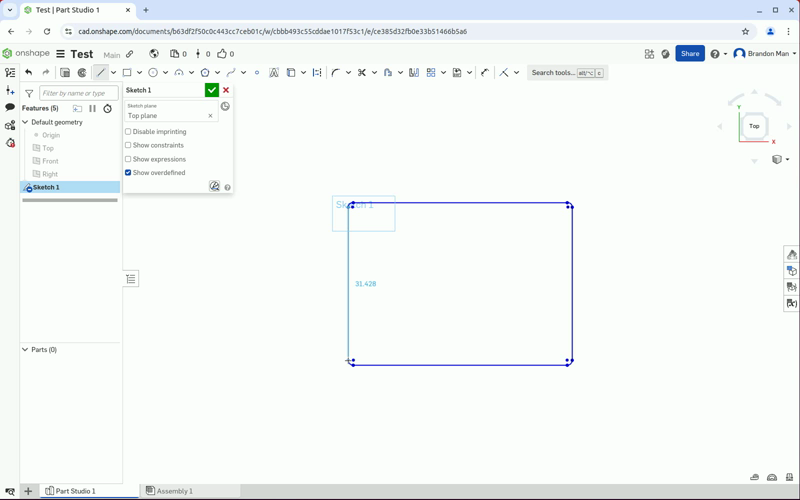
scroll(6)
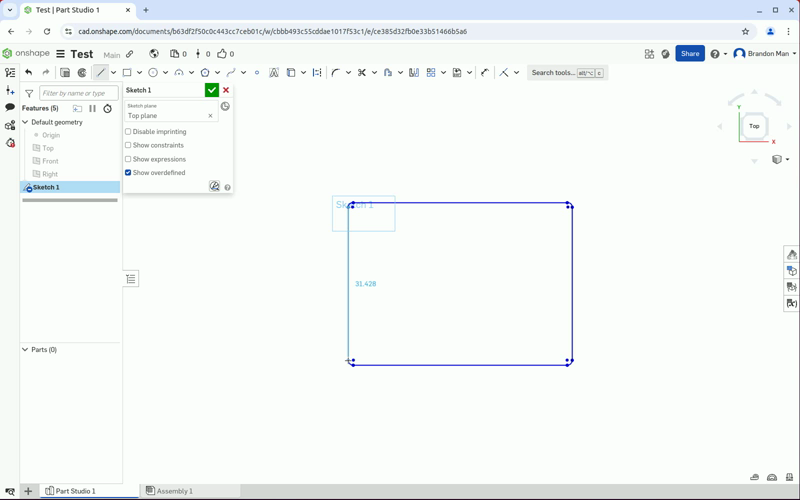
scroll(6)
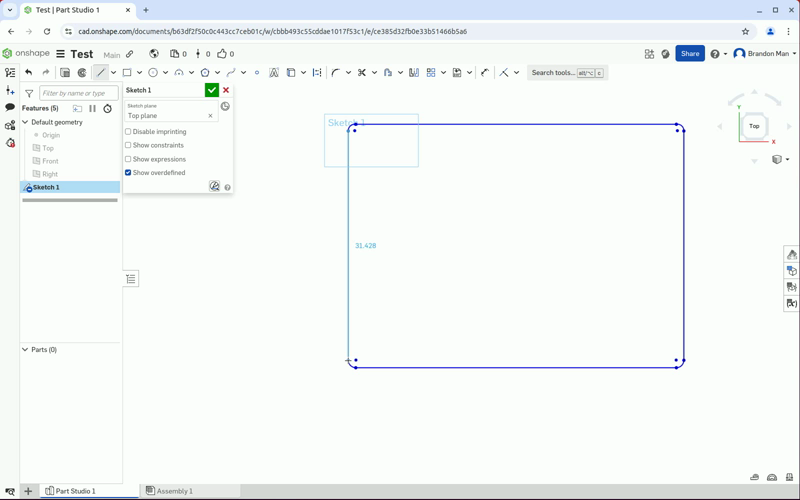
scroll(6)
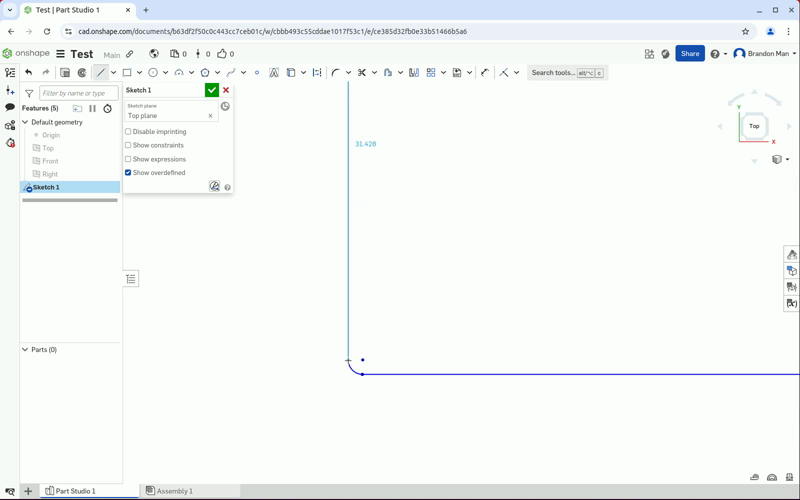
scroll(6)
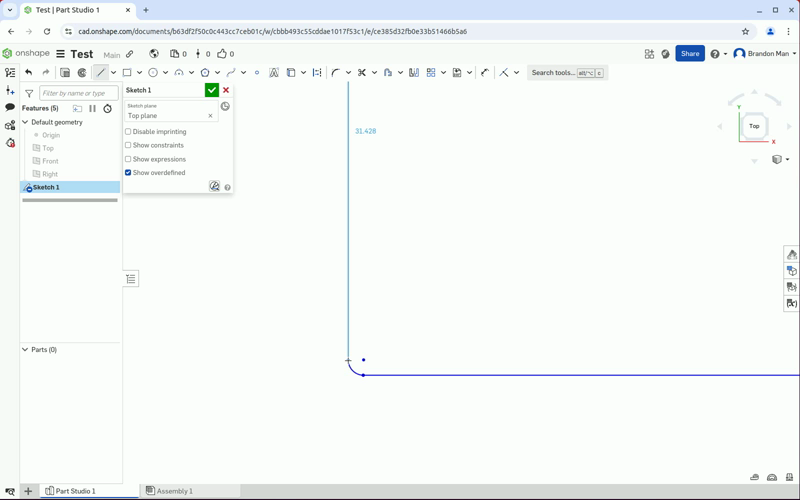
scroll(6)
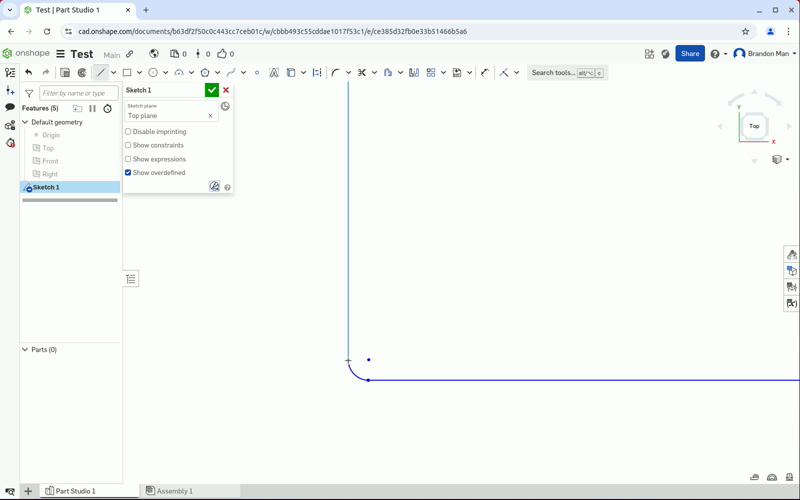
scroll(6)
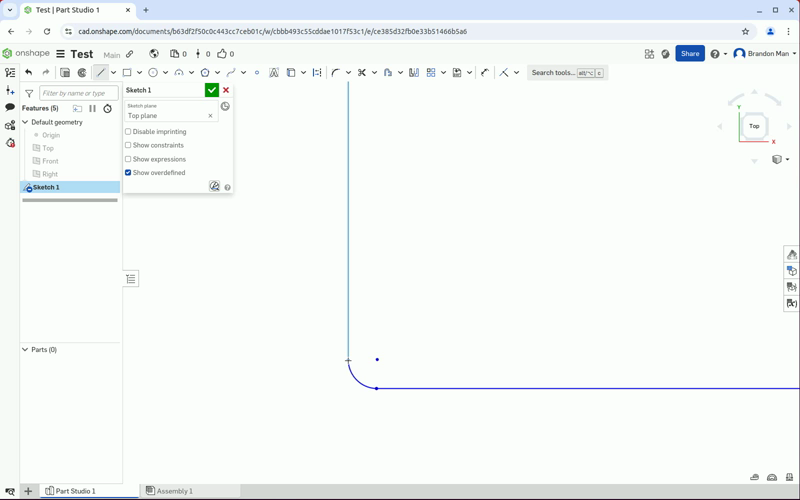
scroll(6)
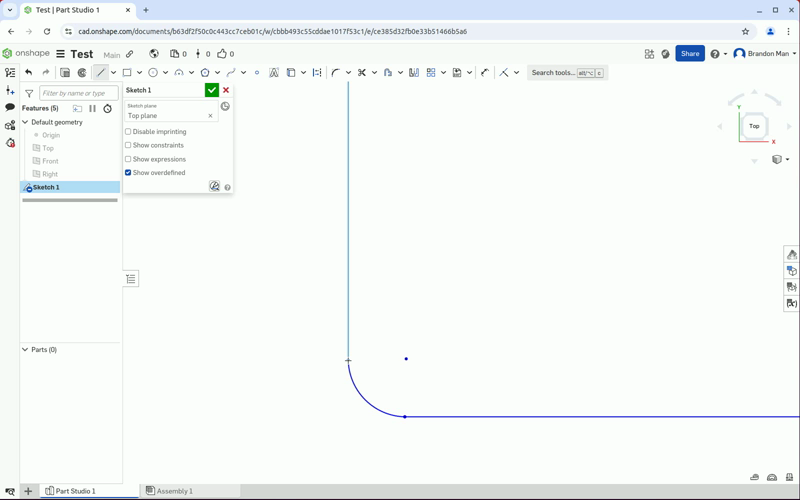
key_up(shift)
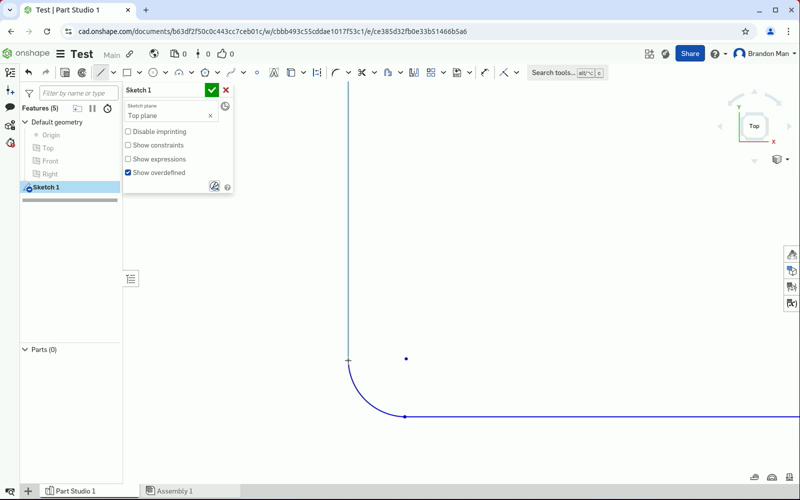
click(348, 360)
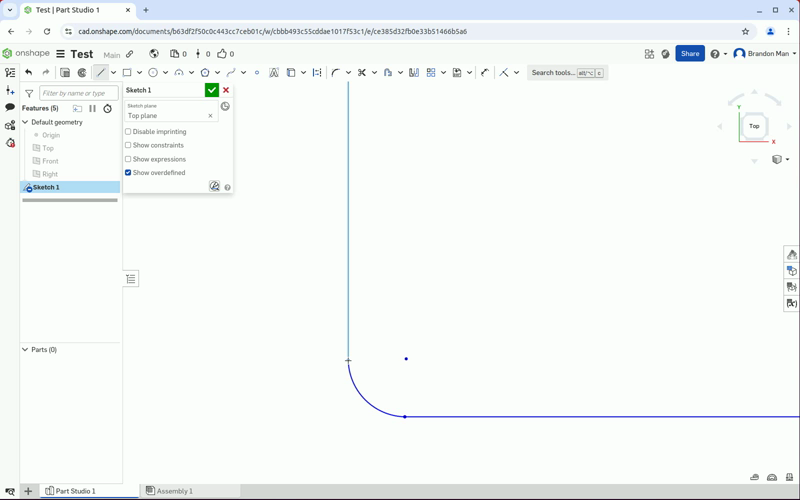
scroll(-6)
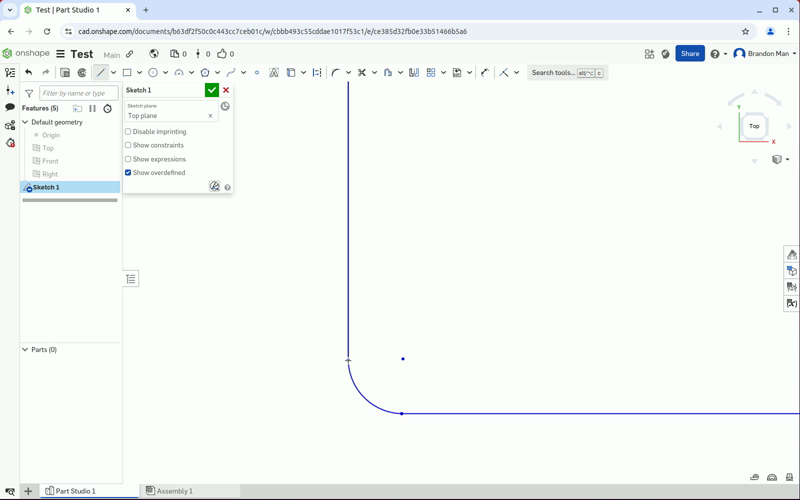
scroll(-6)
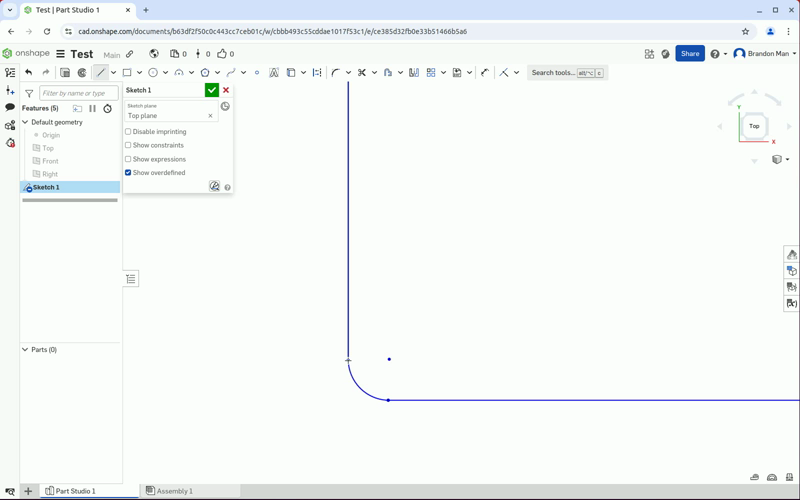
scroll(-6)
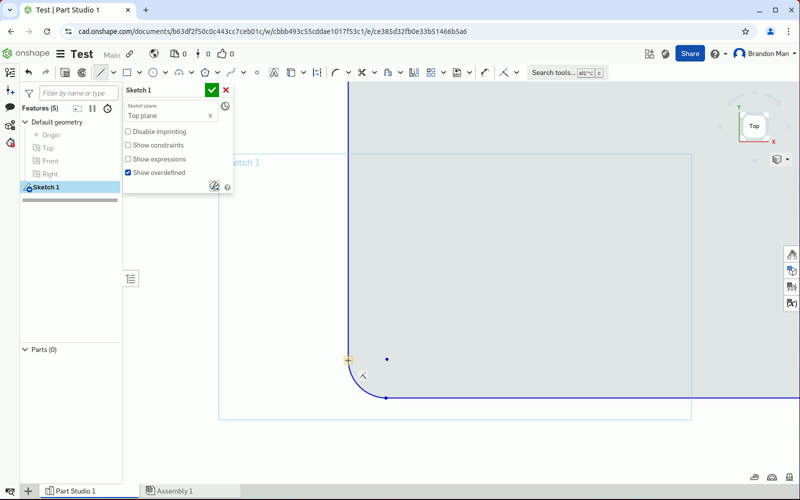
scroll(-6)
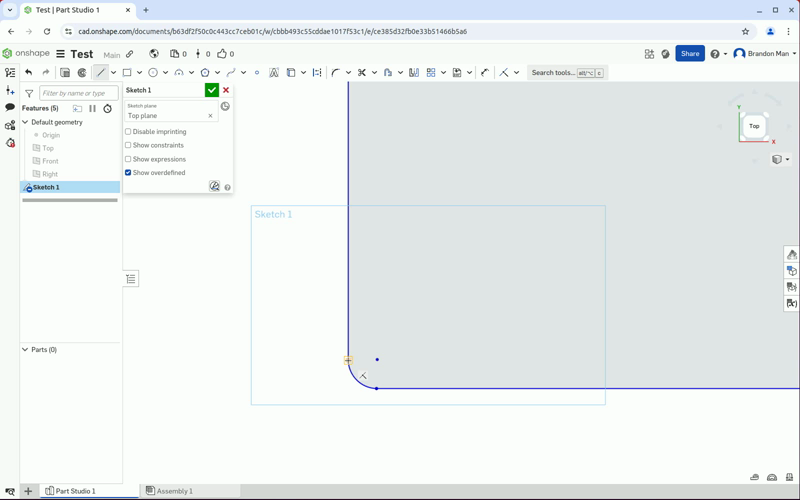
scroll(-6)
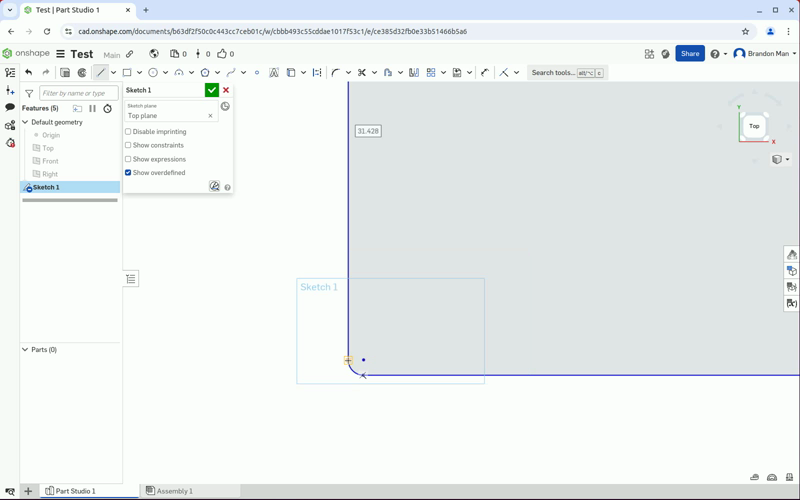
scroll(-6)
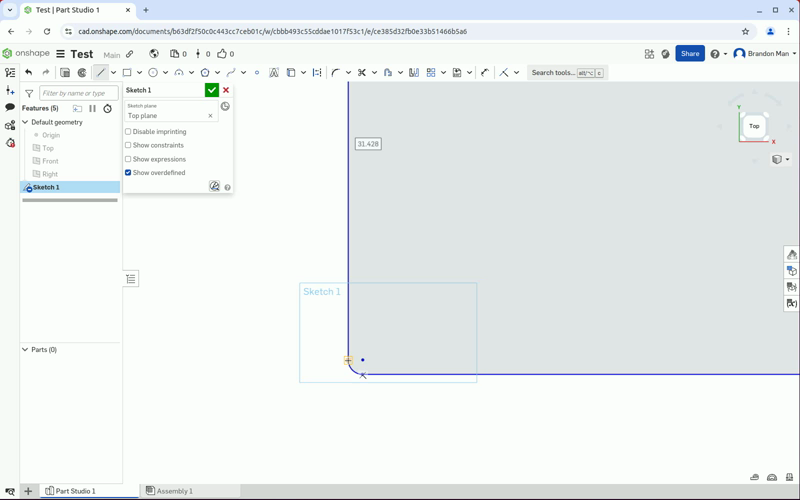
scroll(-6)
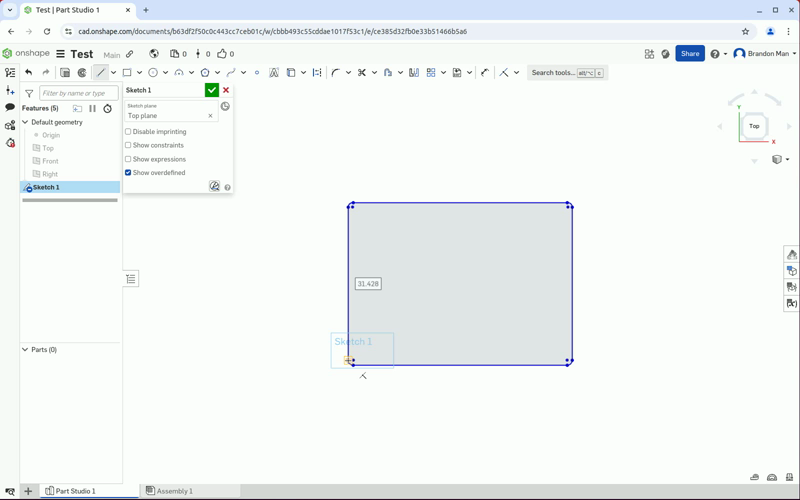
key(esc)
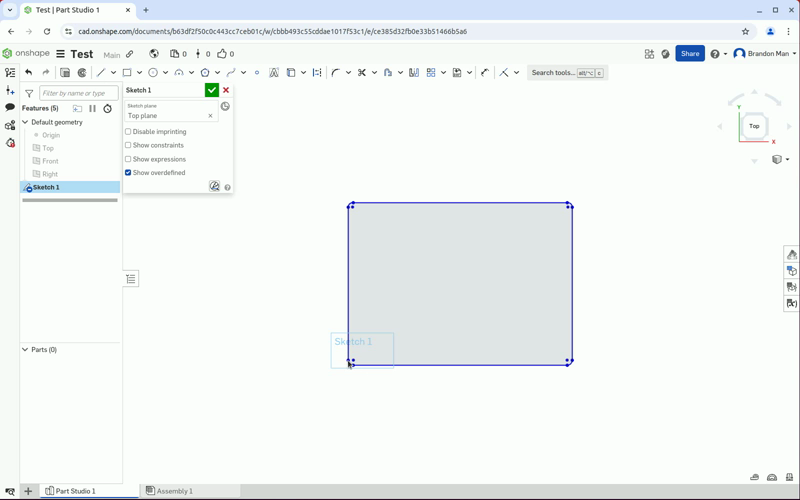
mouse_move(498, 267)
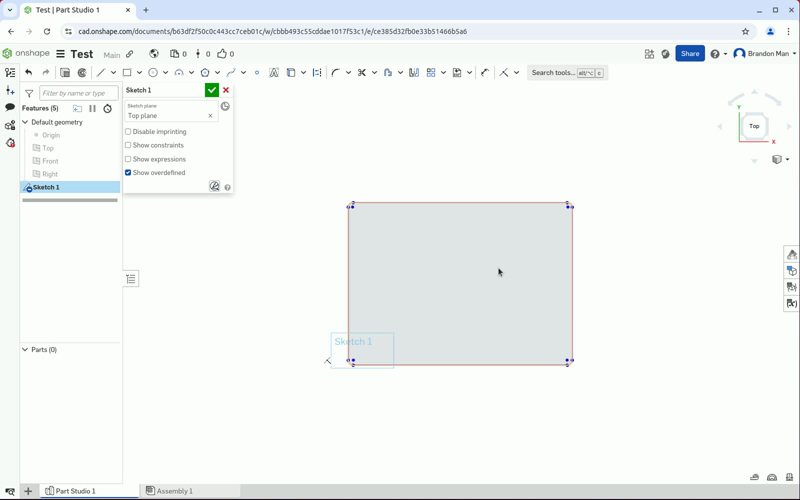
click(498, 267)
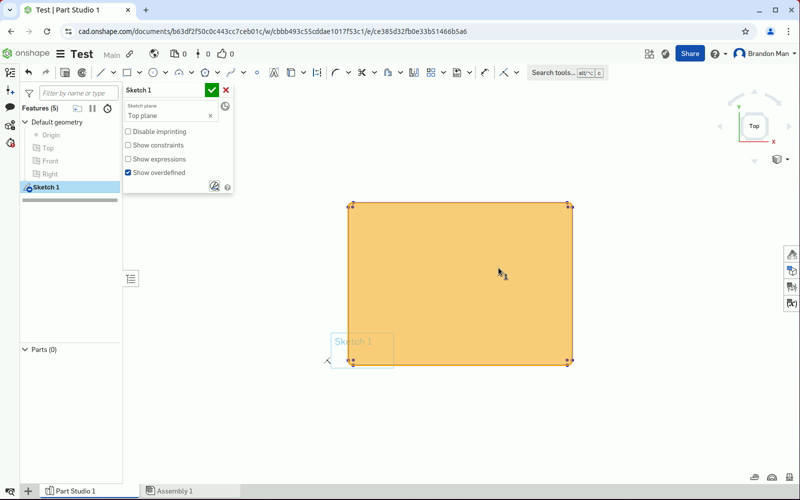
mouse_move(73, 352)
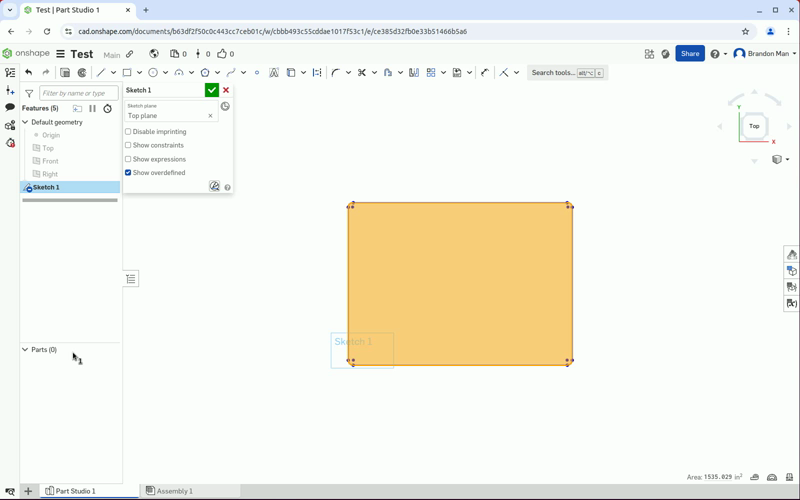
key(shift+y)
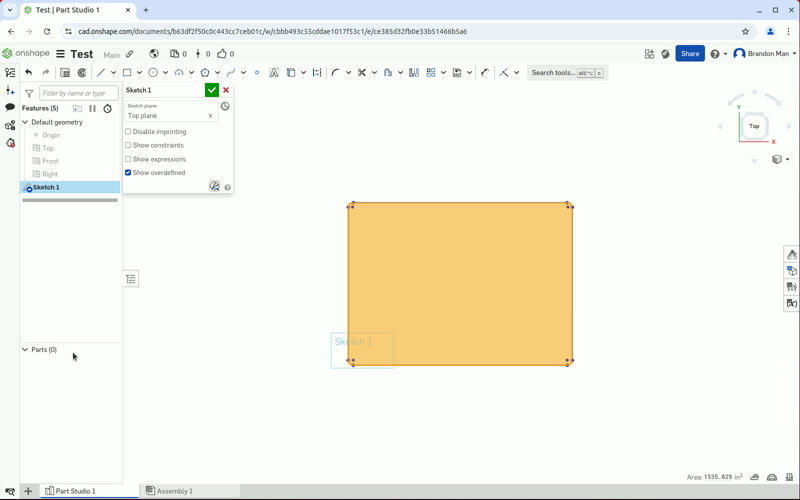
key(shift+e)
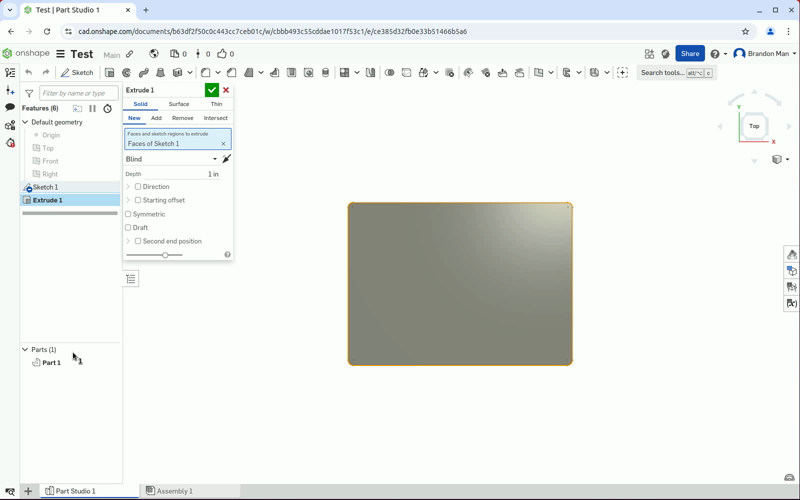
mouse_move(143, 106)
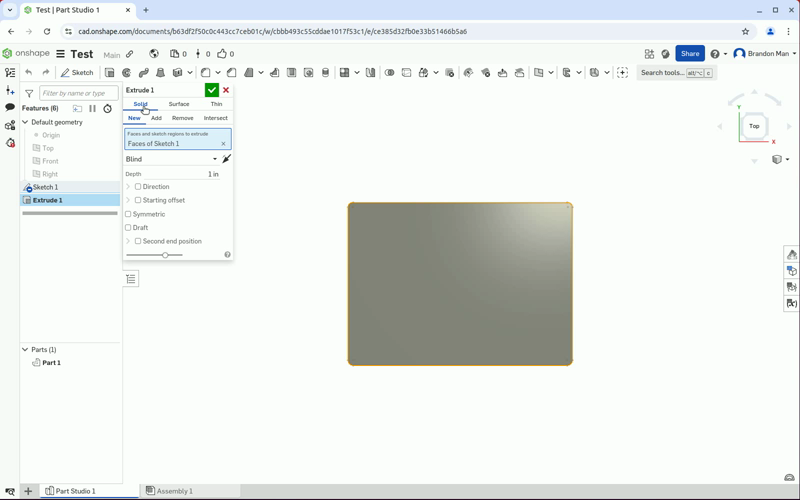
click(143, 106)
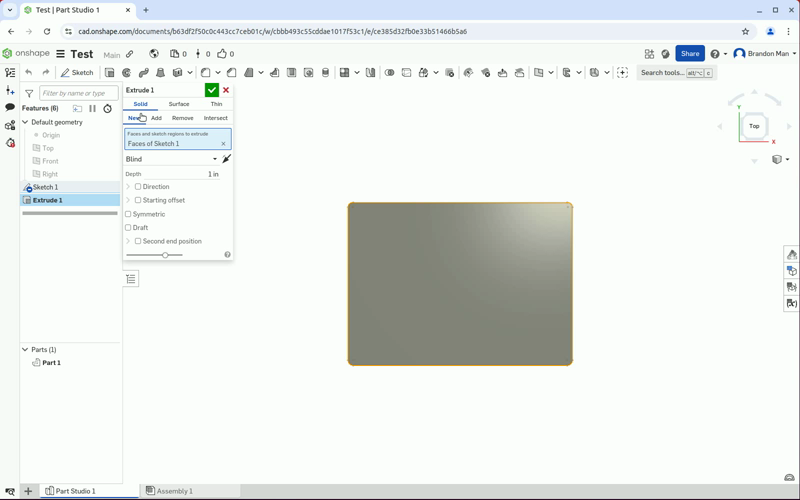
mouse_move(137, 120)
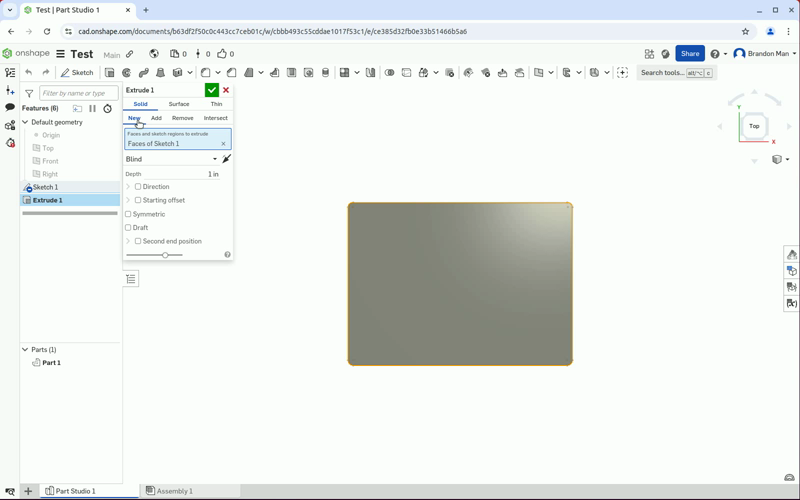
click(137, 120)
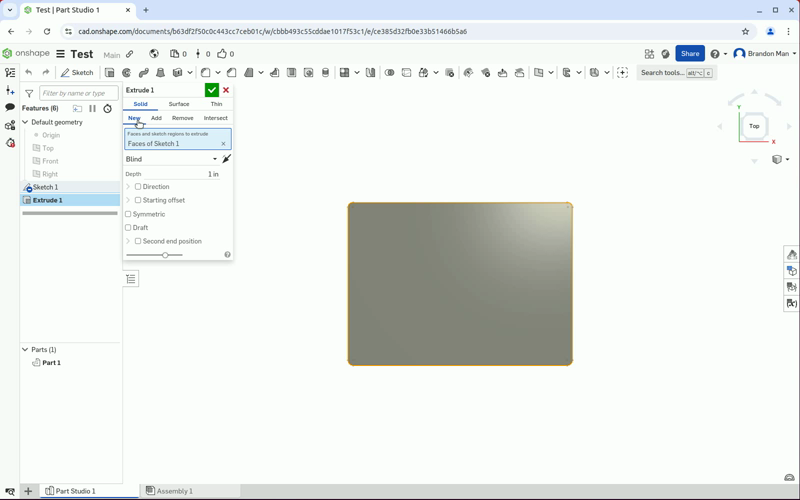
key(tab, 4)
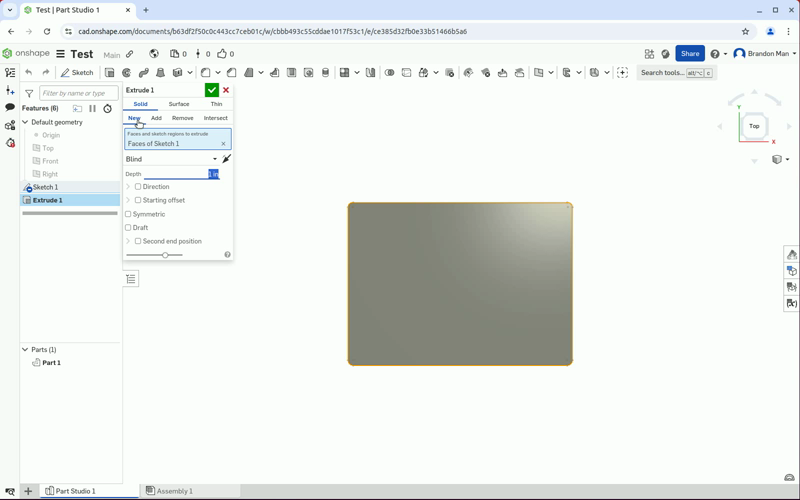
text(13.48)
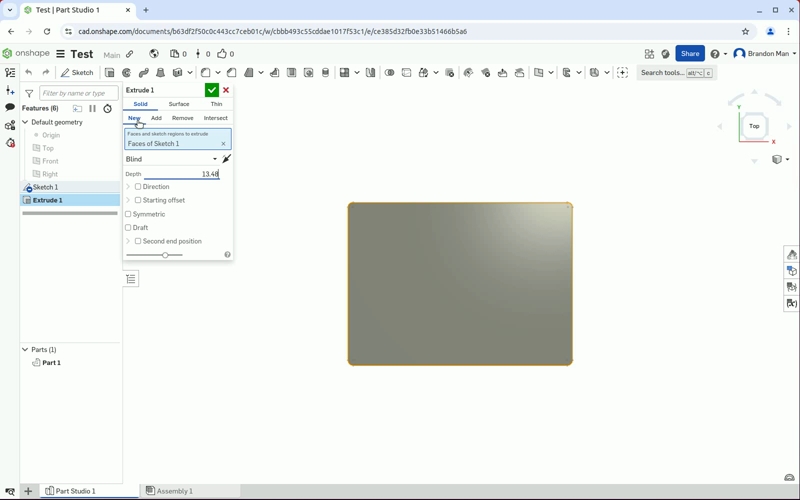
key(enter)
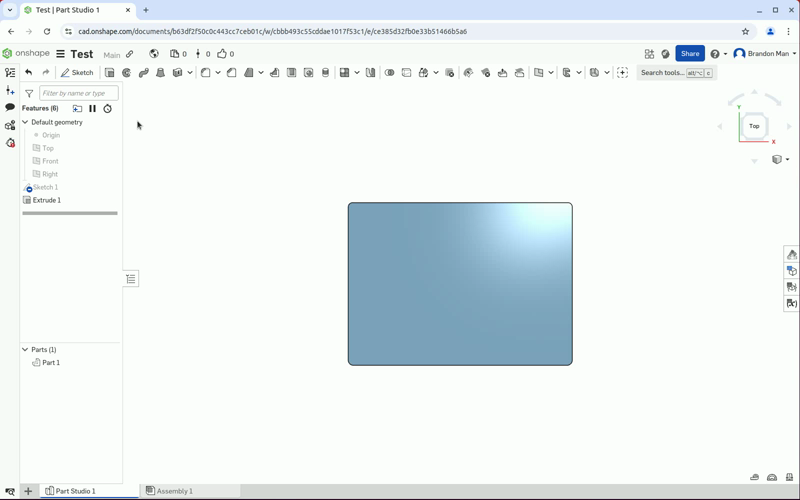
key(shift+h)
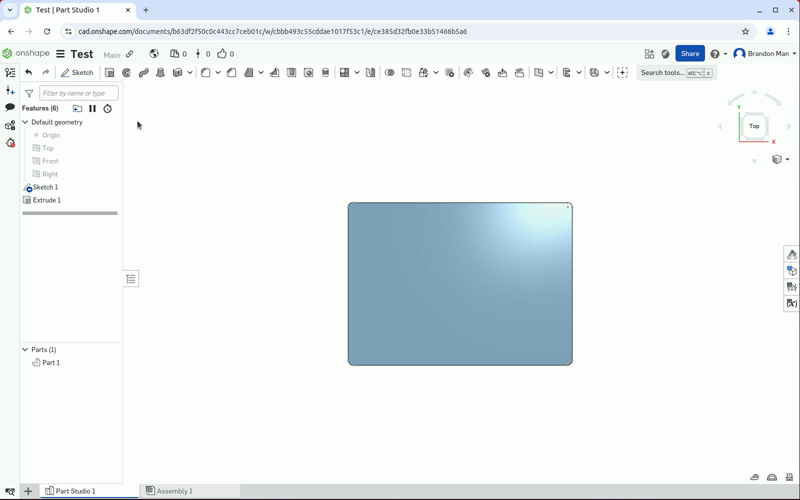
key(shift+h)
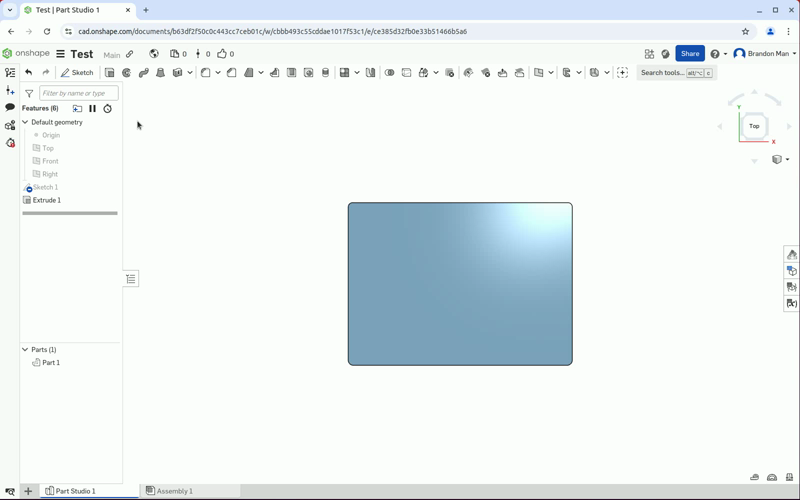
mouse_move(73, 189)
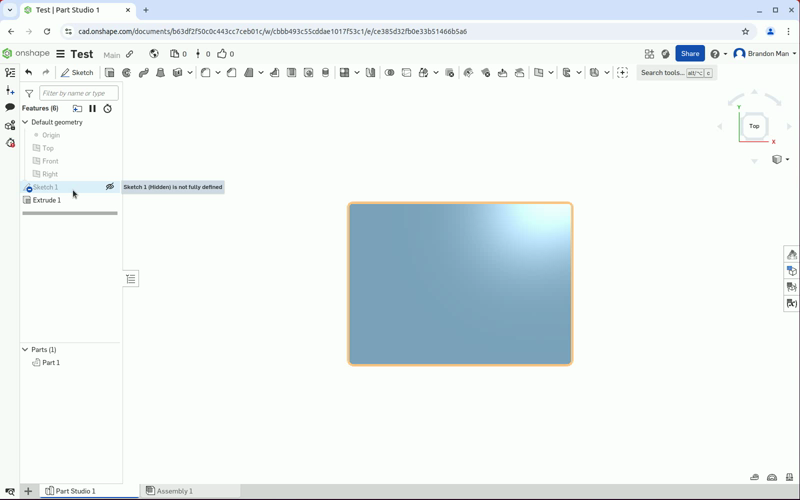
click(73, 189)
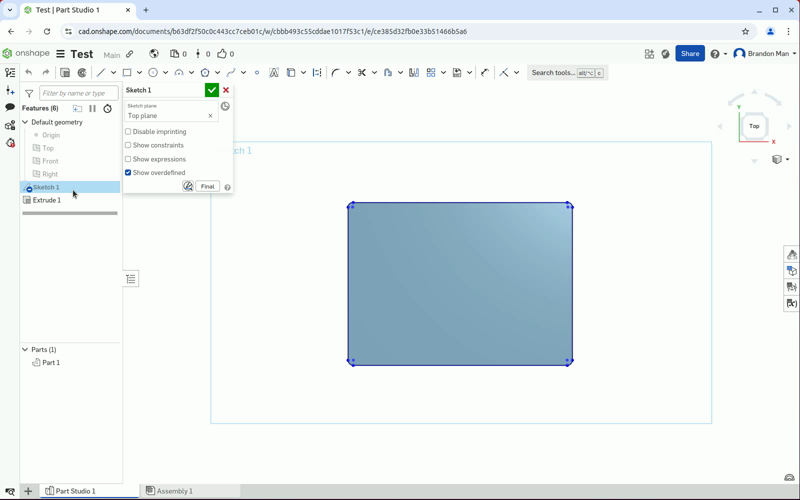
mouse_move(229, 92)
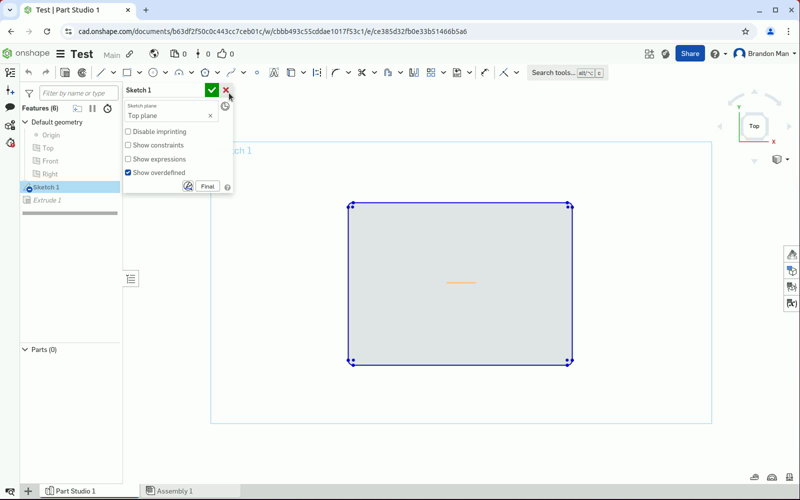
click(229, 92)
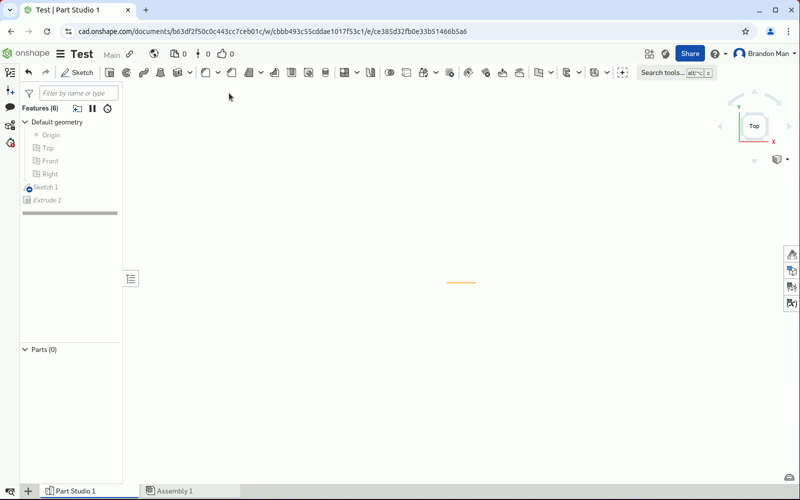
mouse_move(541, 75)
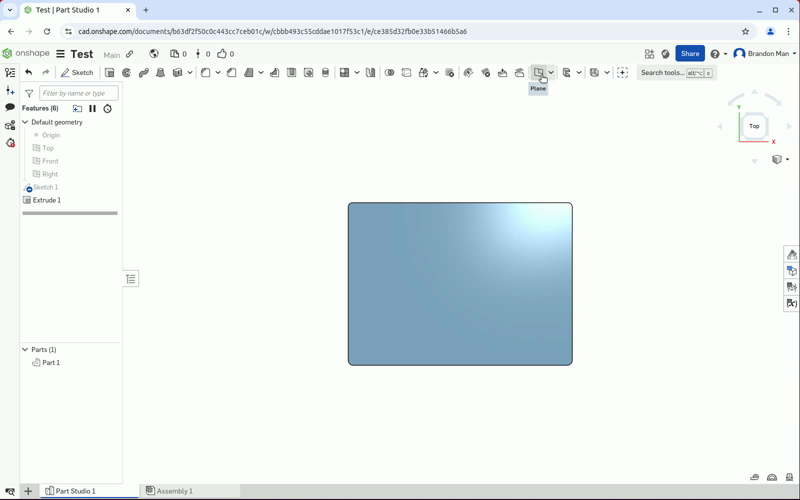
click(541, 75)
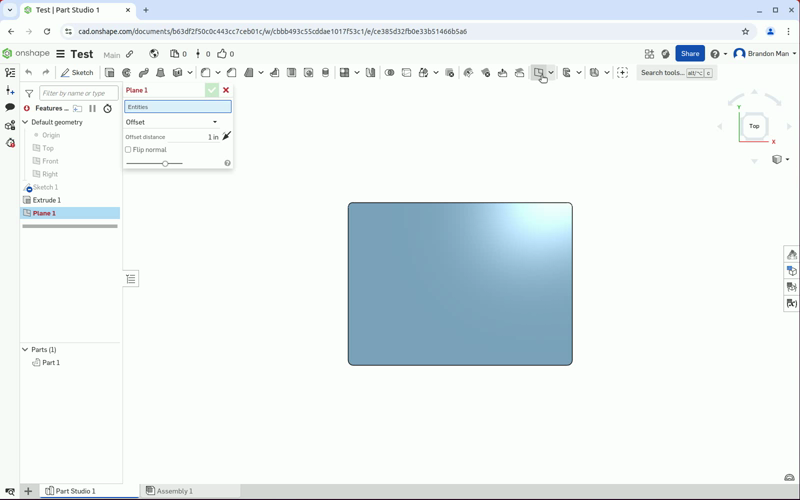
mouse_move(73, 150)
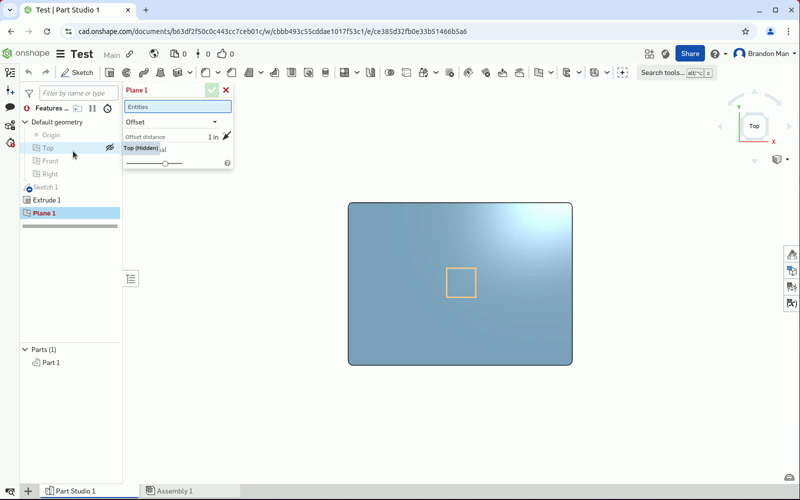
click(73, 150)
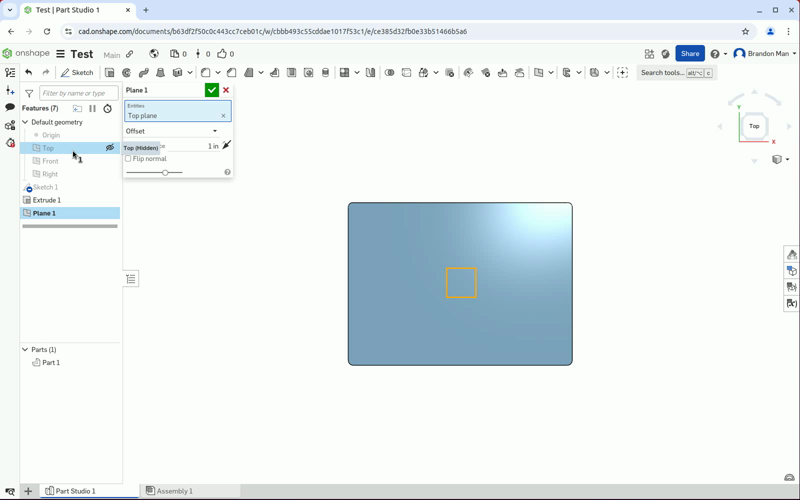
key(tab, 2)
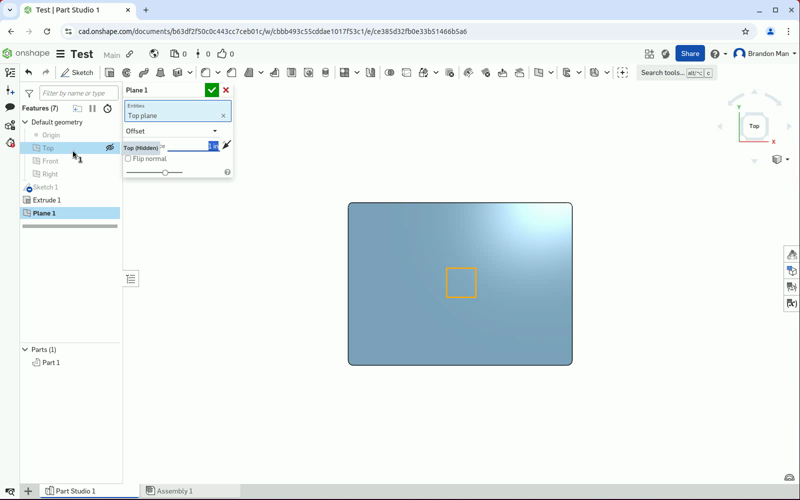
text(13.495)
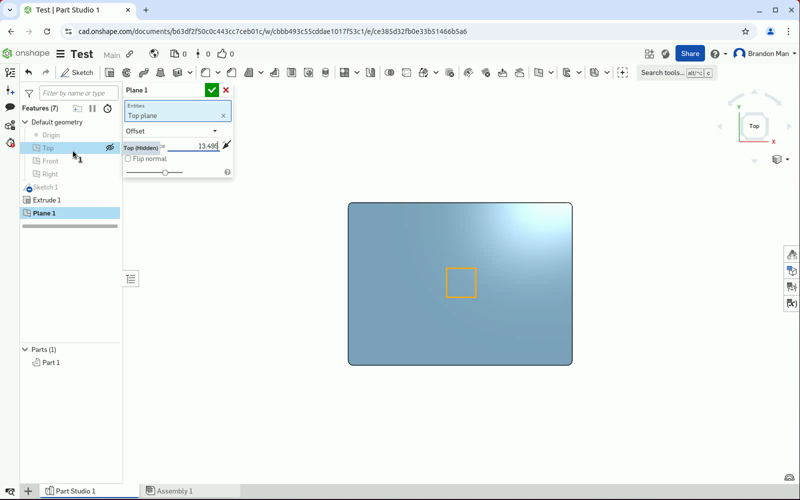
key(enter, 2)
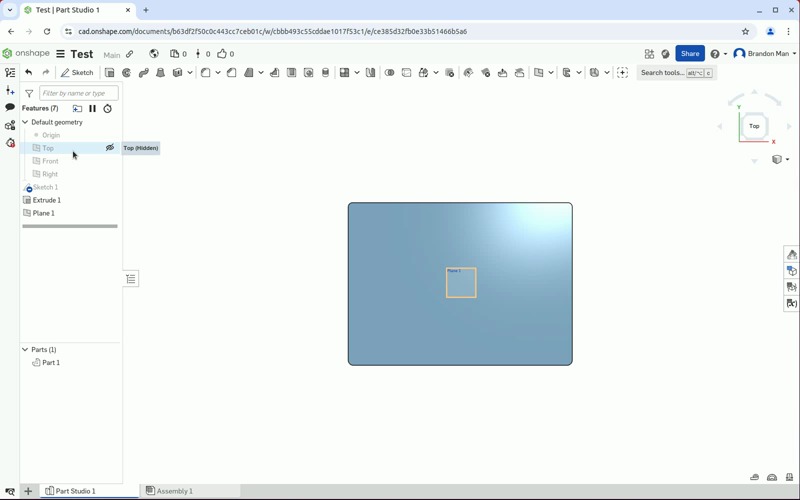
key(shift+s)
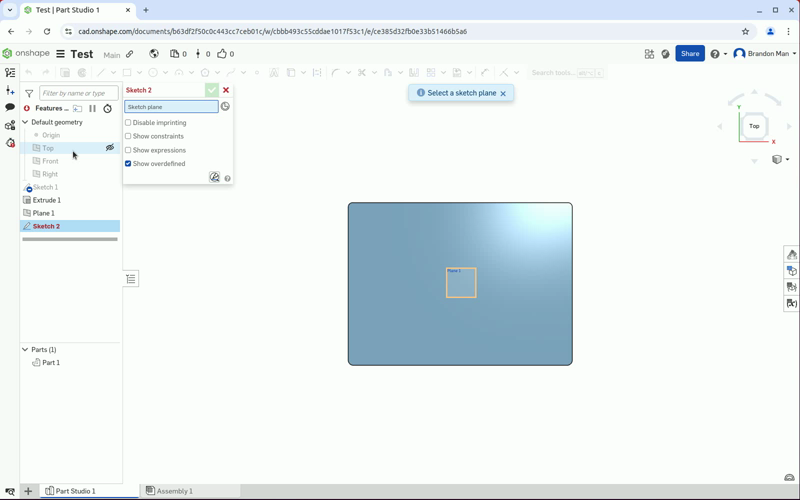
mouse_move(73, 215)
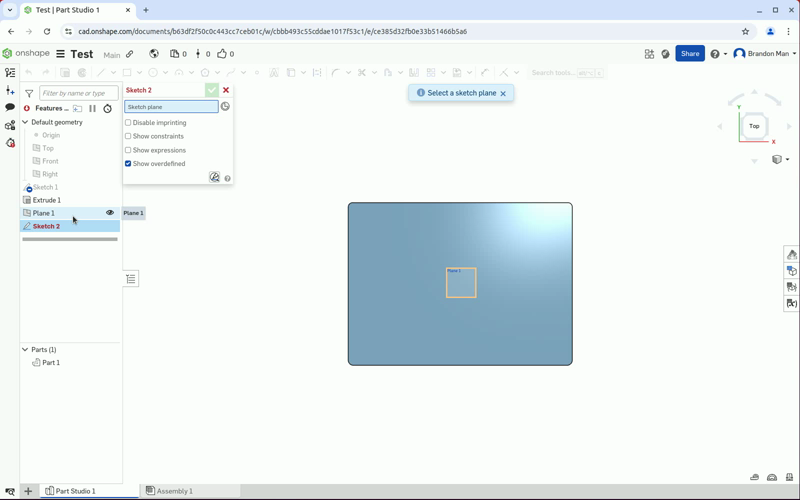
click(73, 215)
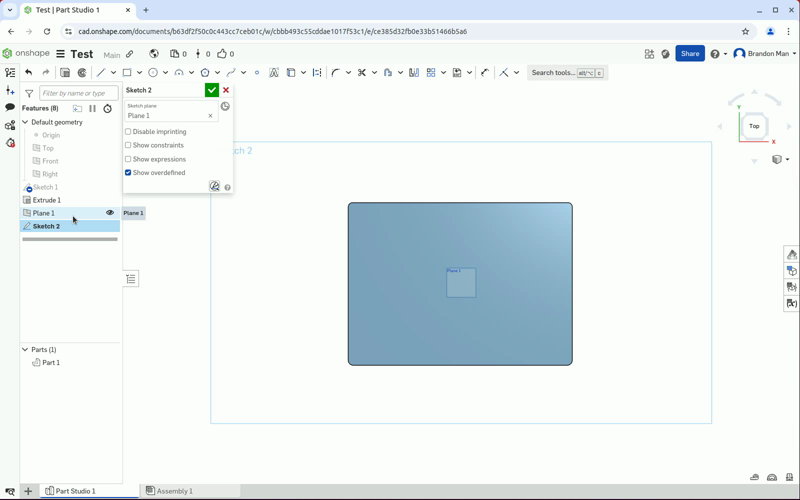
mouse_move(73, 352)
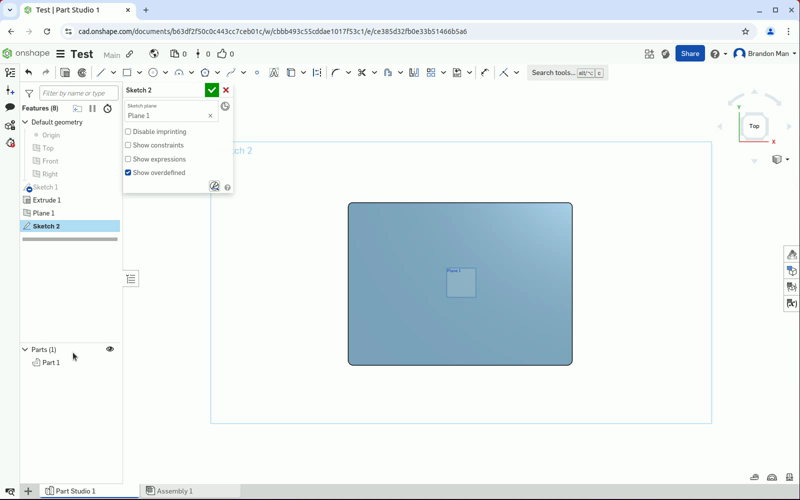
key(y)
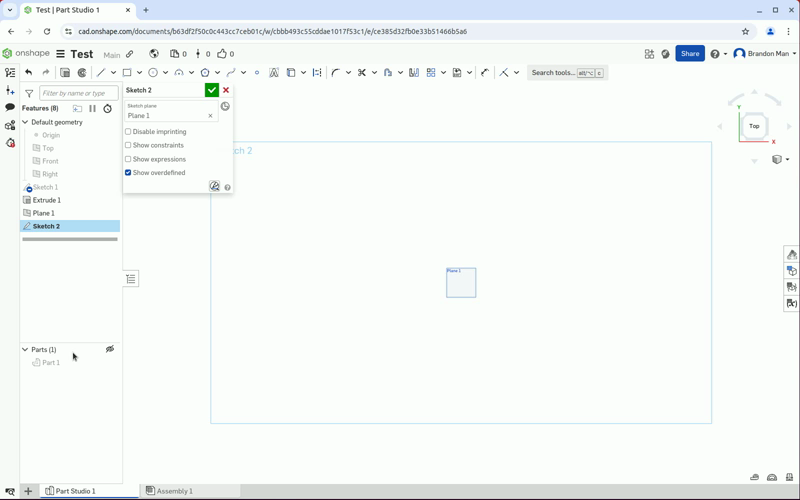
key(c)
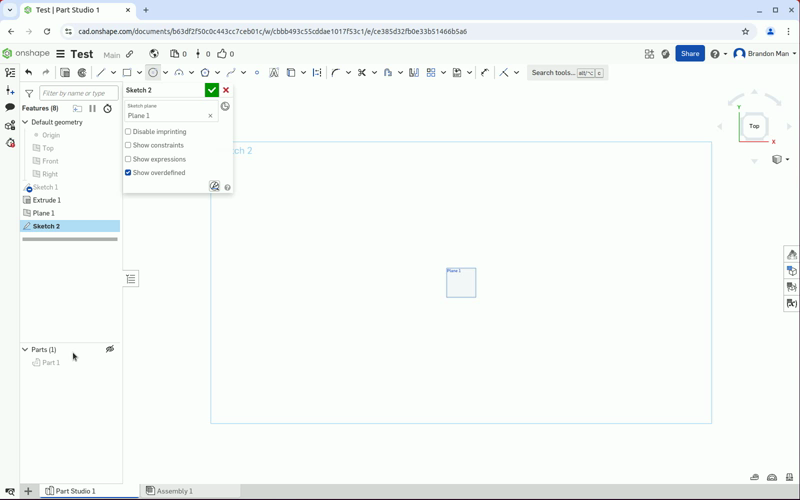
key_down(shift)
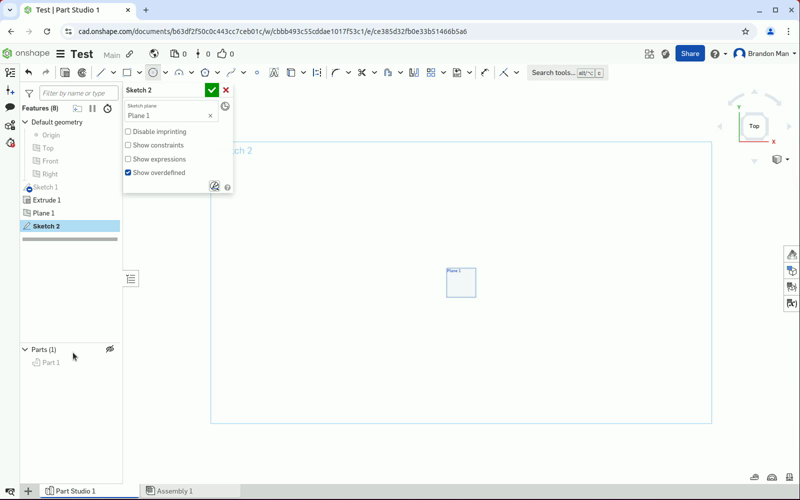
mouse_move(363, 349)
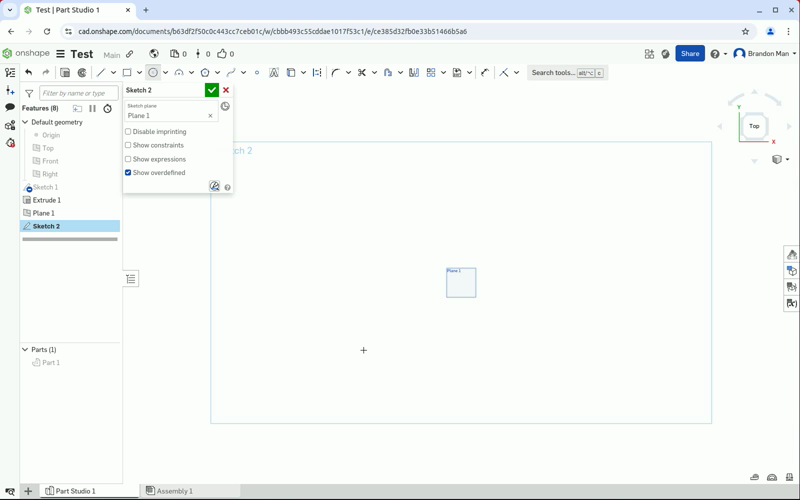
click(363, 349)
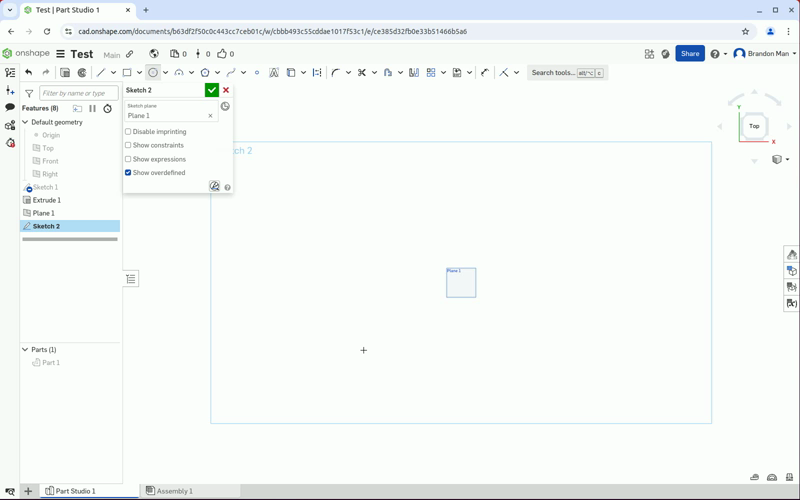
key_up(shift)
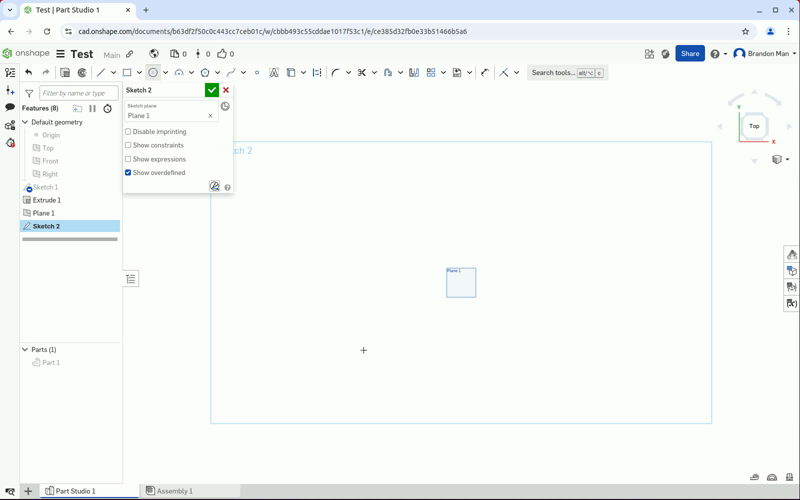
mouse_move(370, 349)
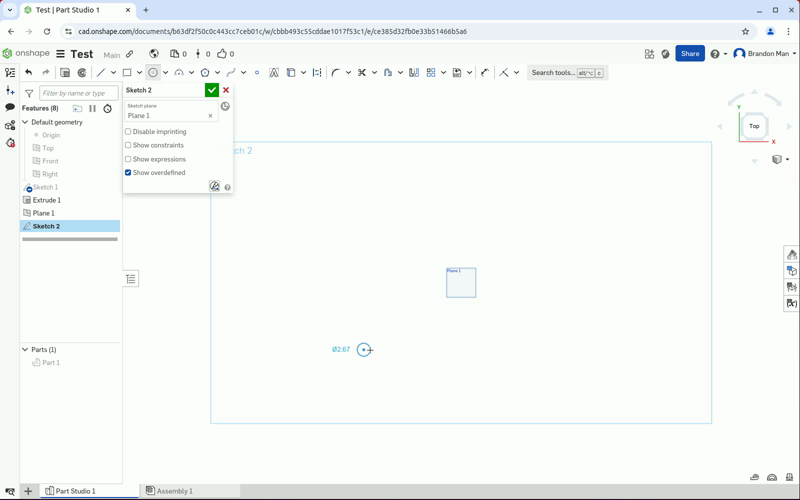
click(370, 349)
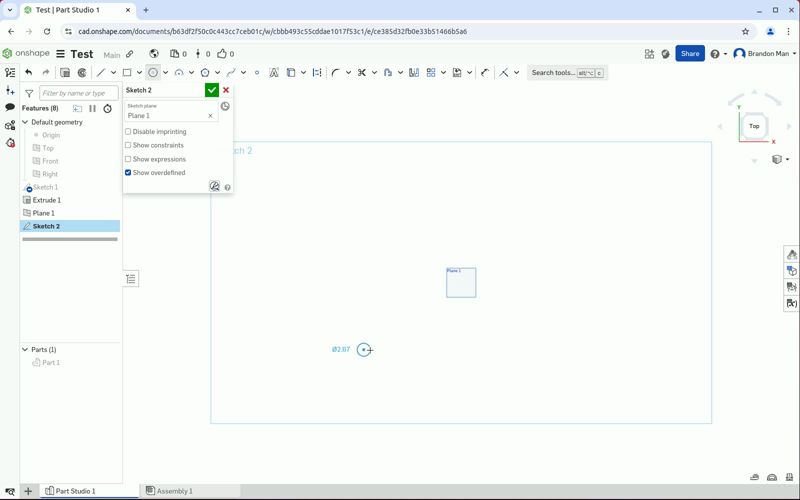
key(esc)
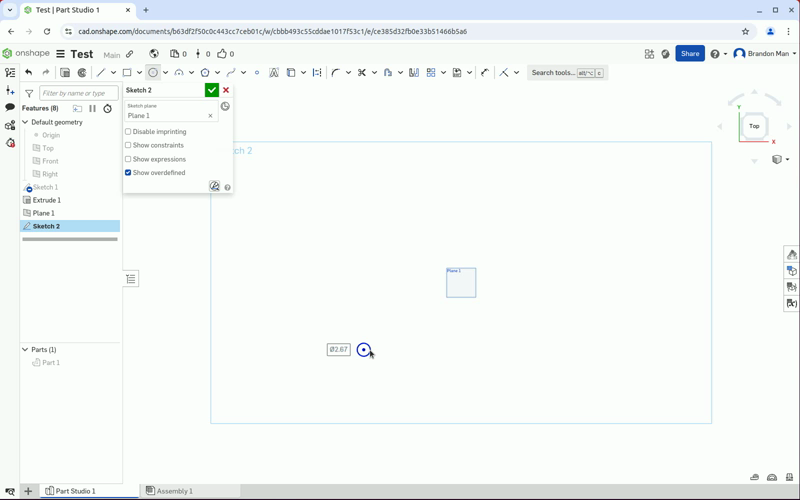
mouse_move(358, 352)
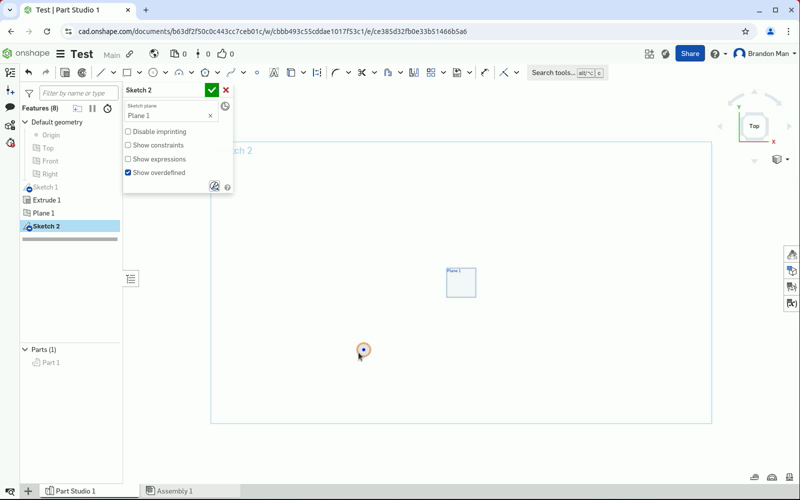
scroll(6)
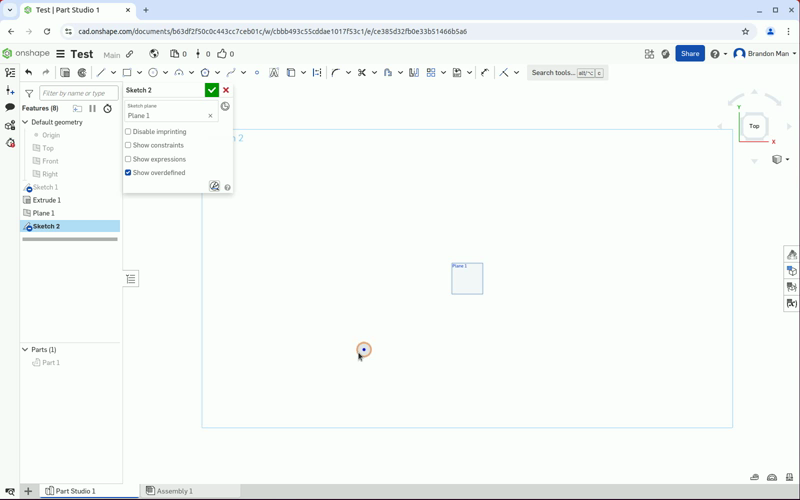
scroll(6)
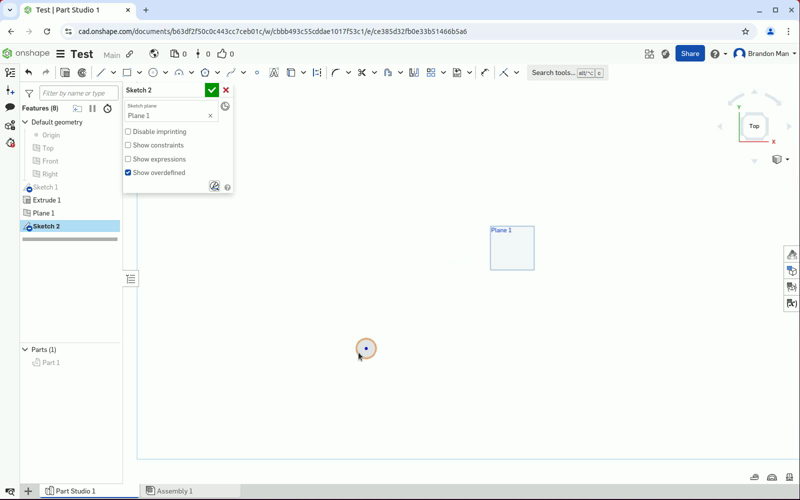
scroll(6)
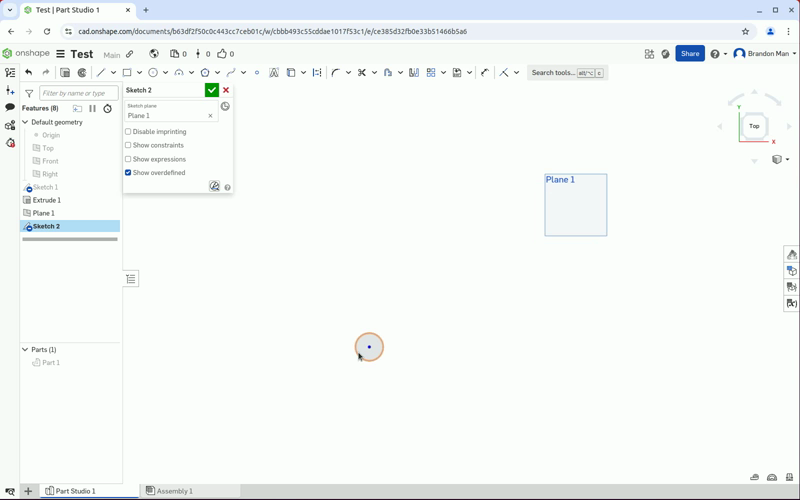
scroll(6)
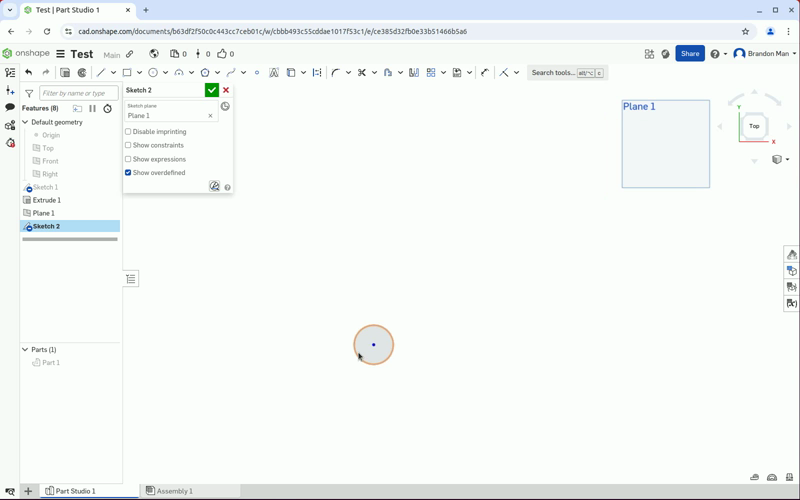
scroll(6)
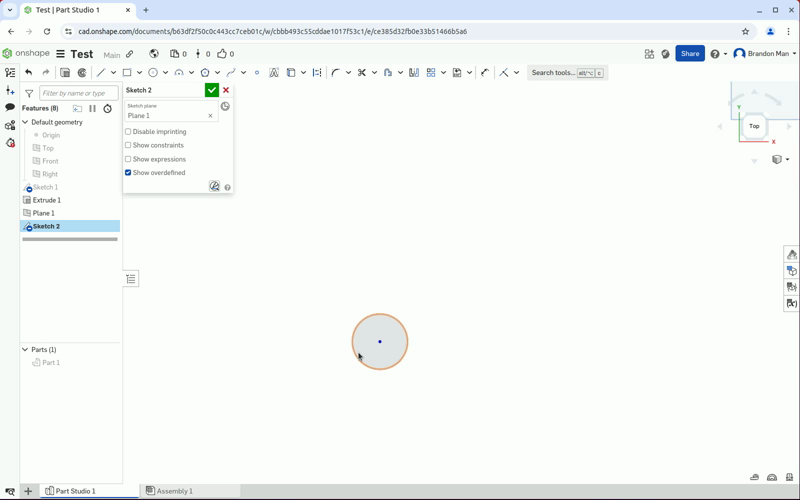
scroll(6)
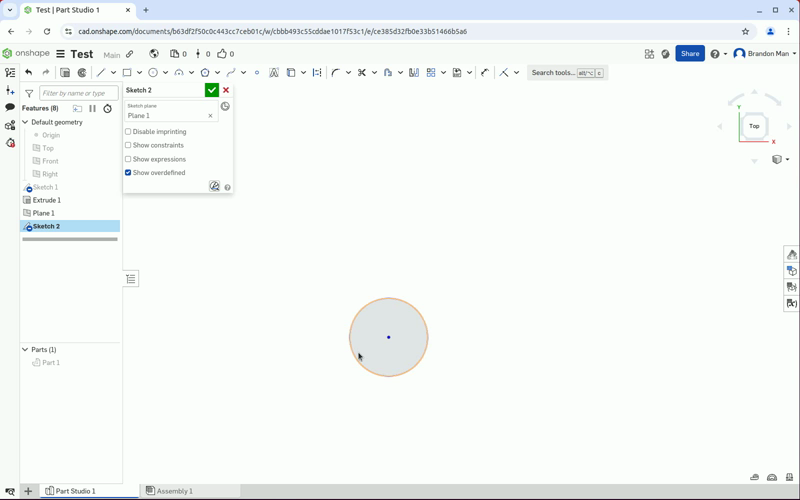
scroll(6)
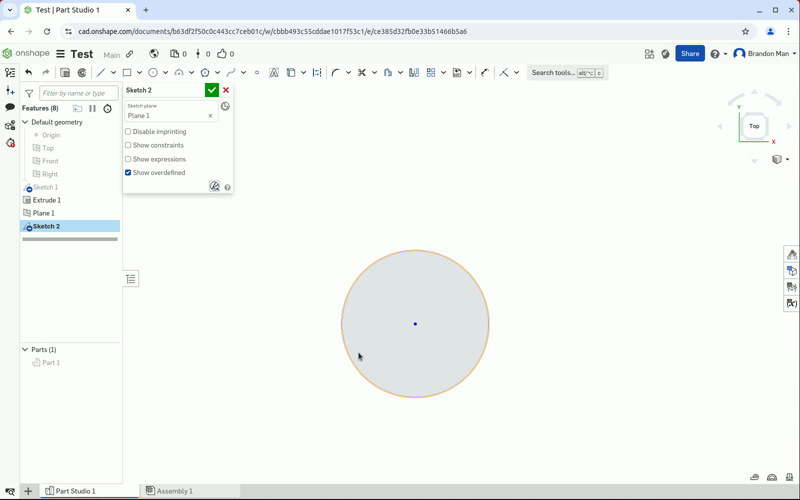
click(358, 352)
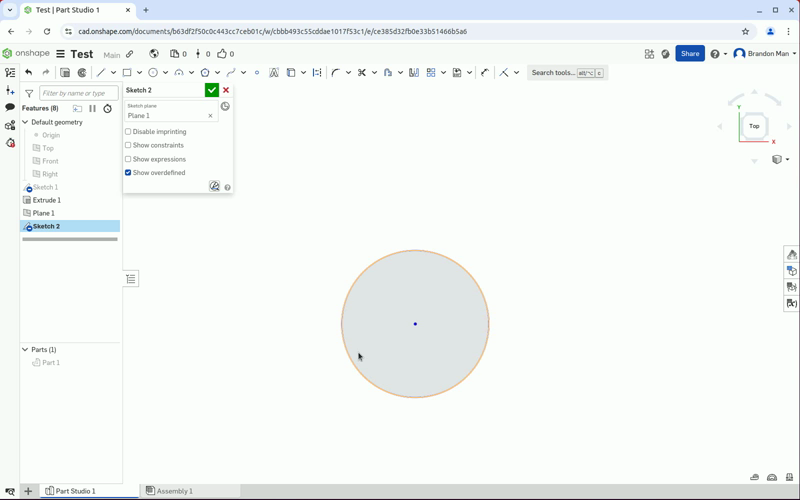
scroll(-6)
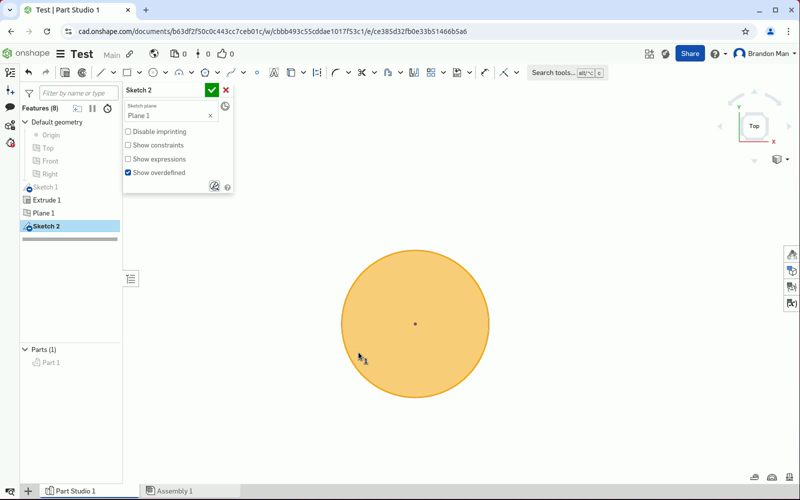
scroll(-6)
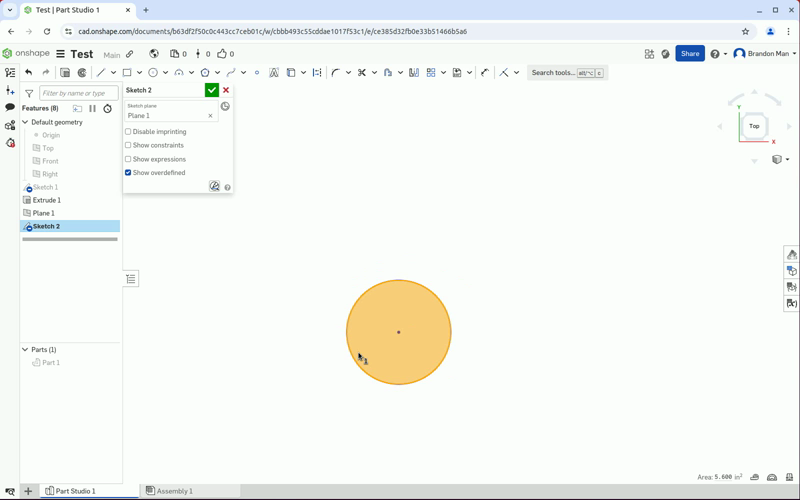
scroll(-6)
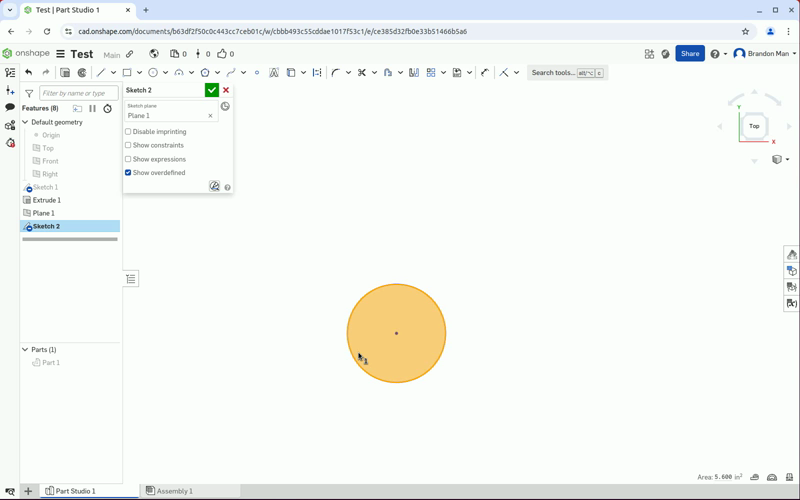
scroll(-6)
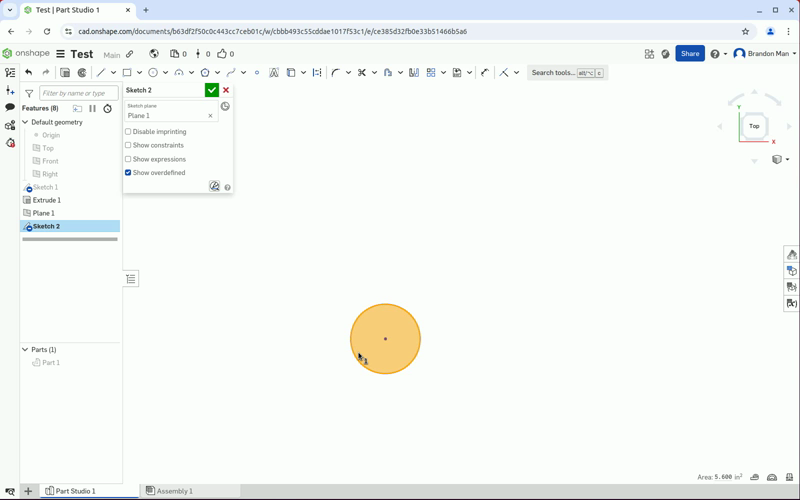
scroll(-6)
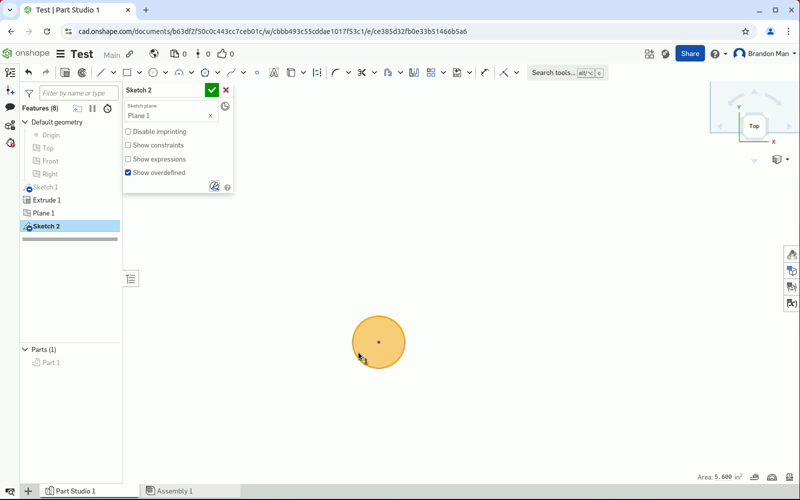
scroll(-6)
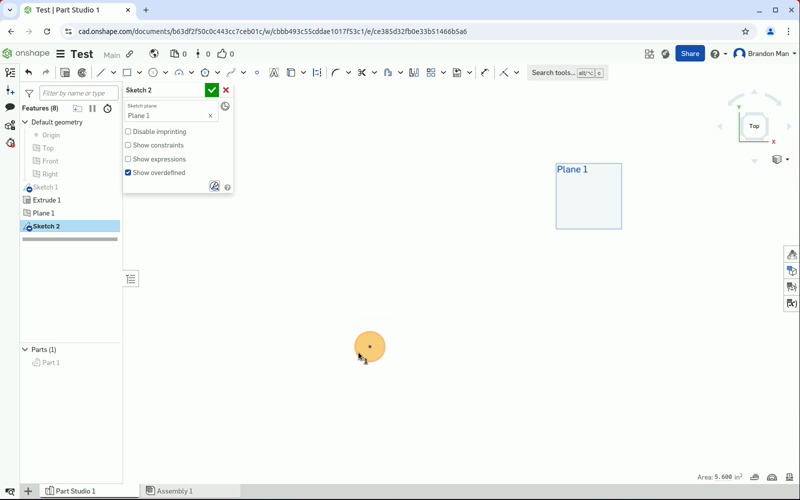
scroll(-6)
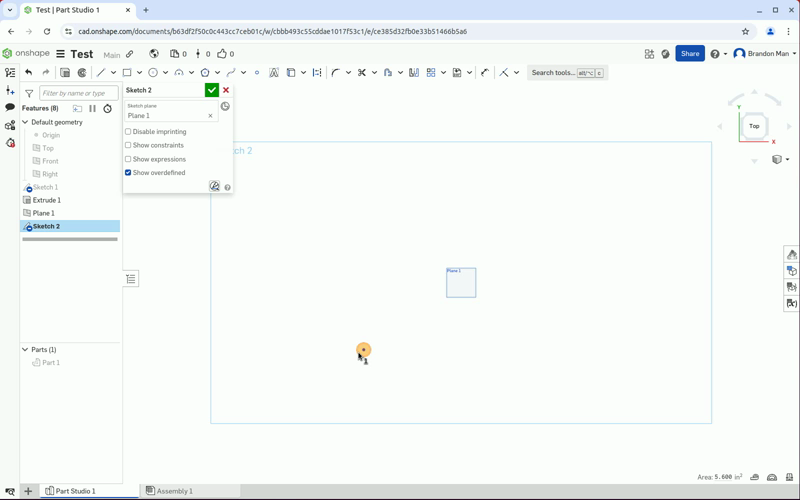
mouse_move(73, 352)
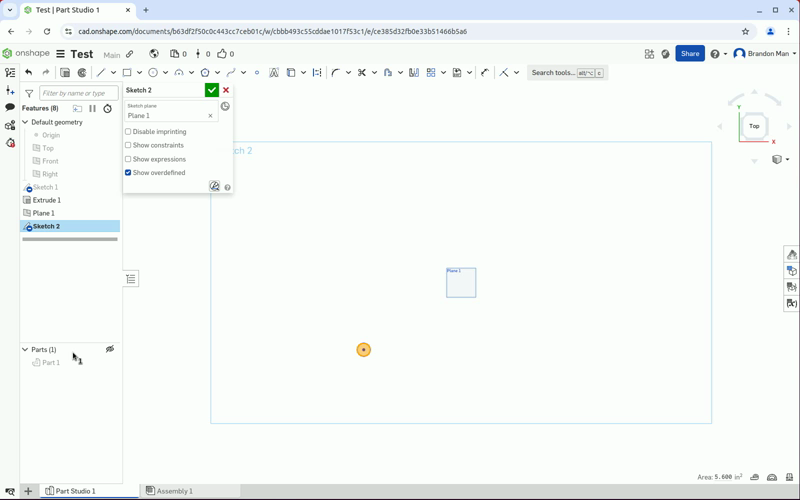
key(shift+y)
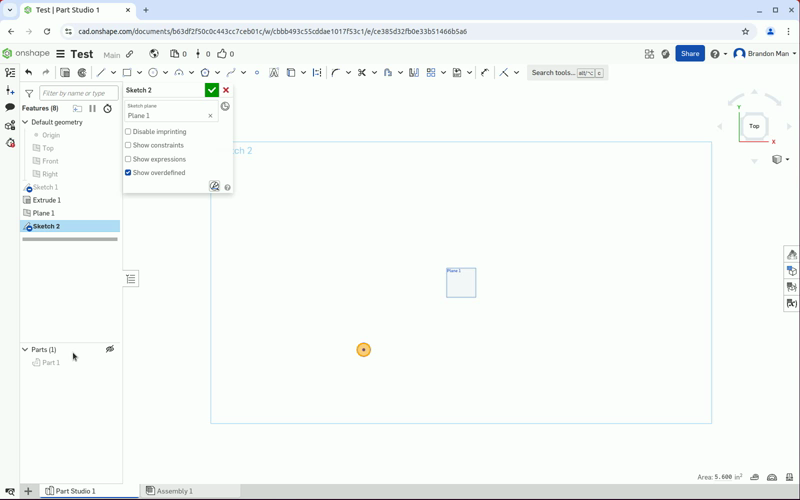
key(shift+e)
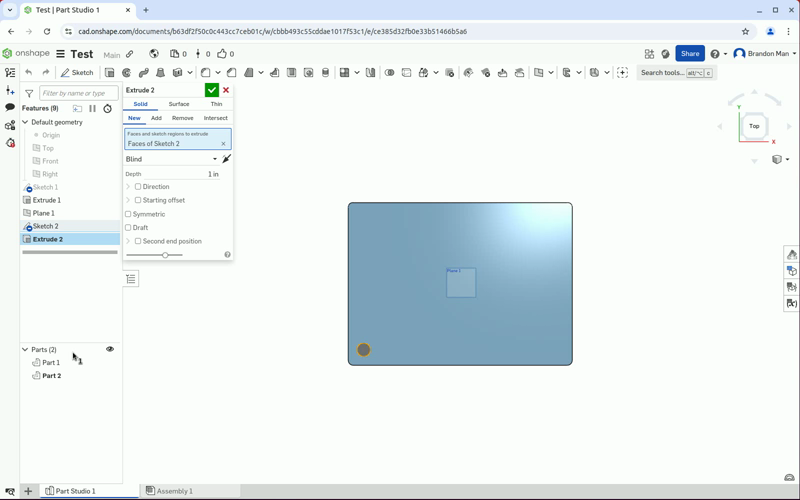
mouse_move(143, 106)
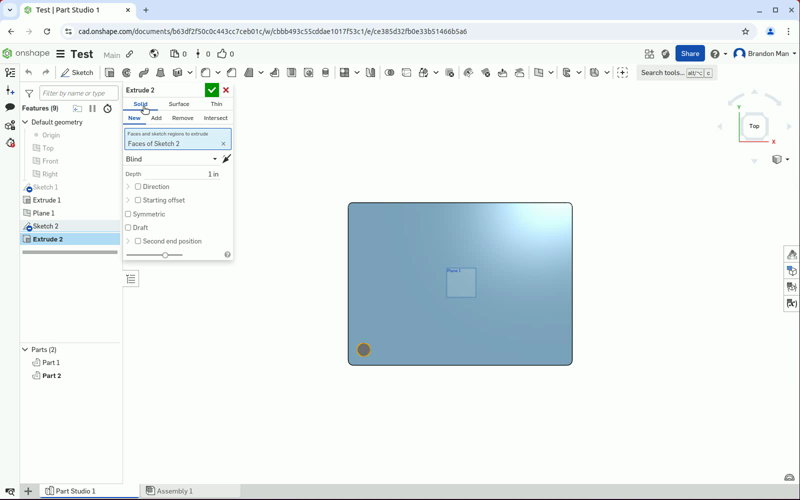
click(143, 106)
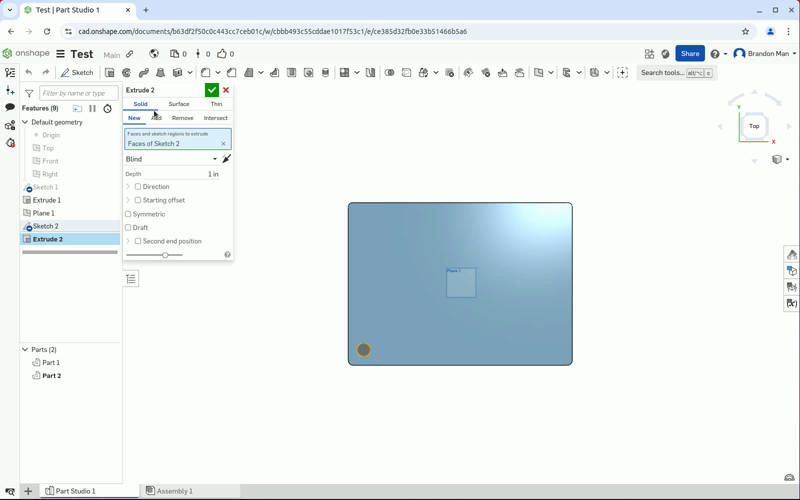
mouse_move(186, 120)
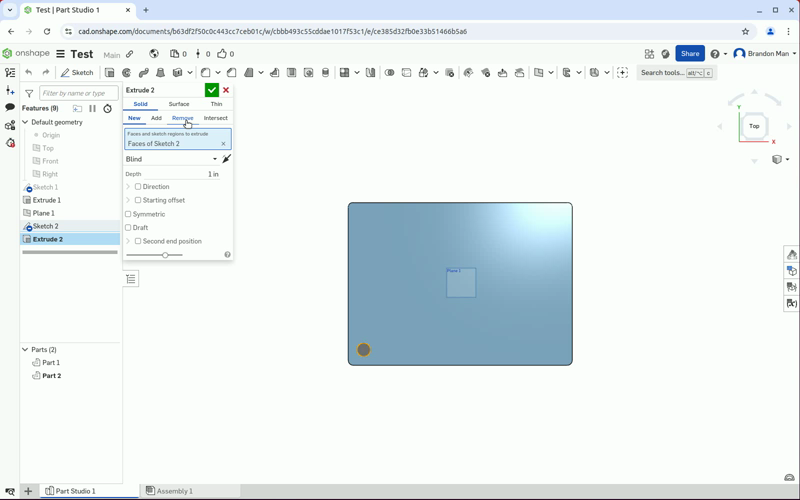
click(186, 120)
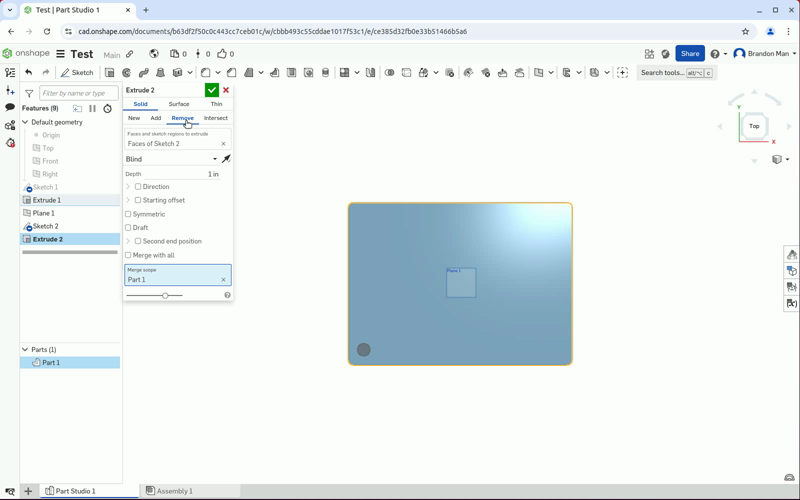
key(tab, 4)
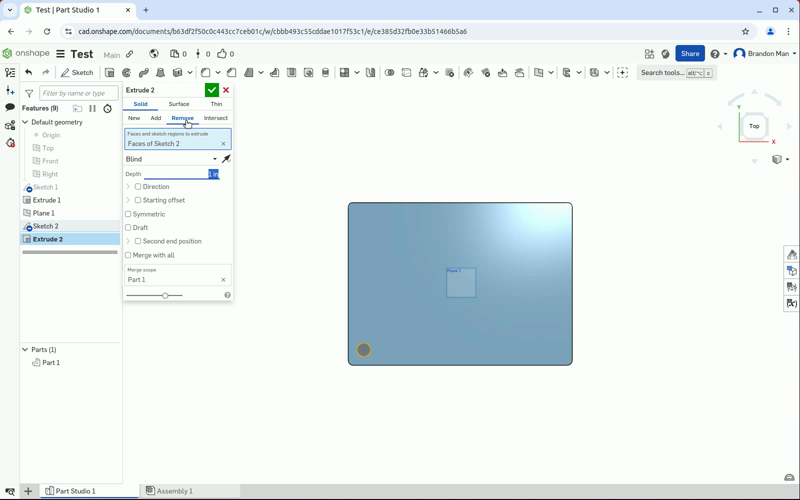
text(0.963)
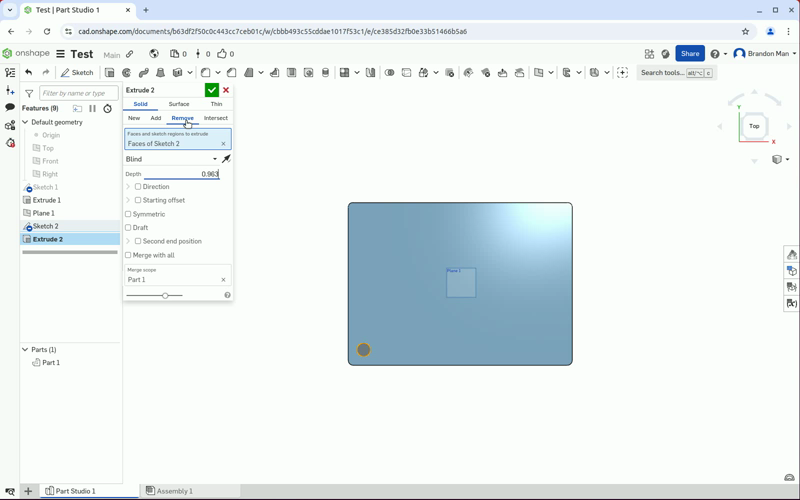
key(tab, 6)
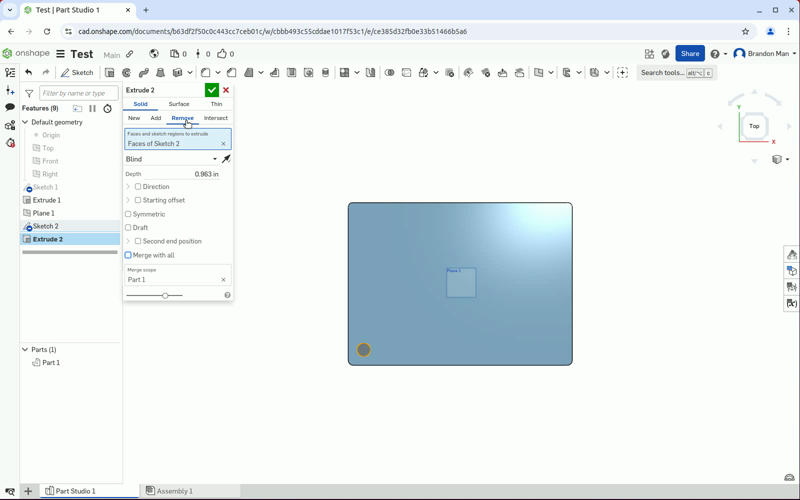
key(space)
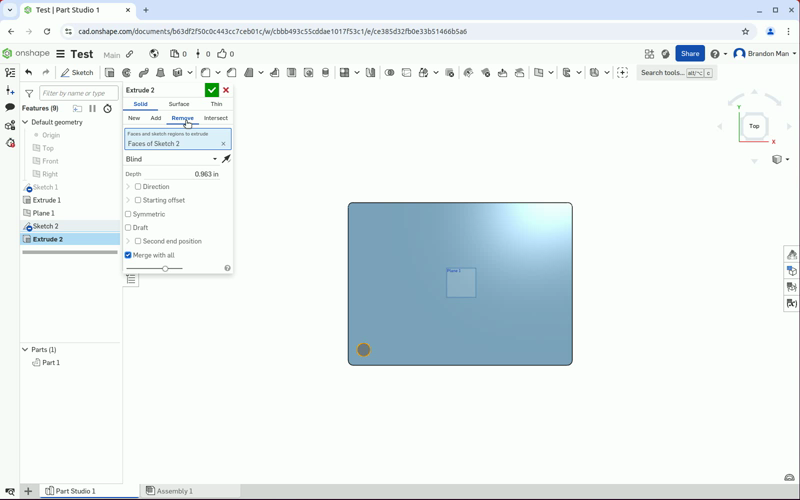
key(enter)
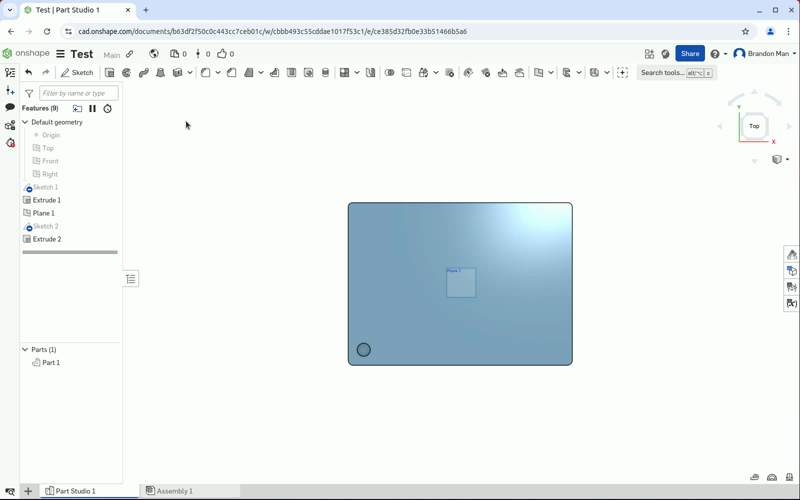
key(shift+h)
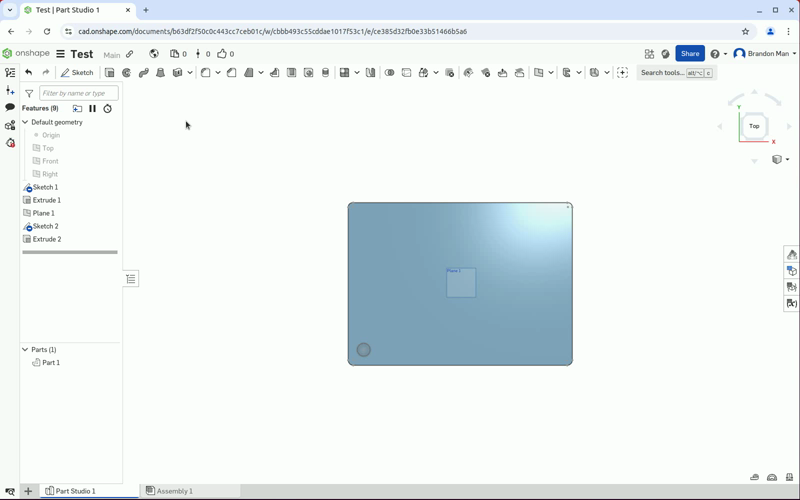
key(shift+h)
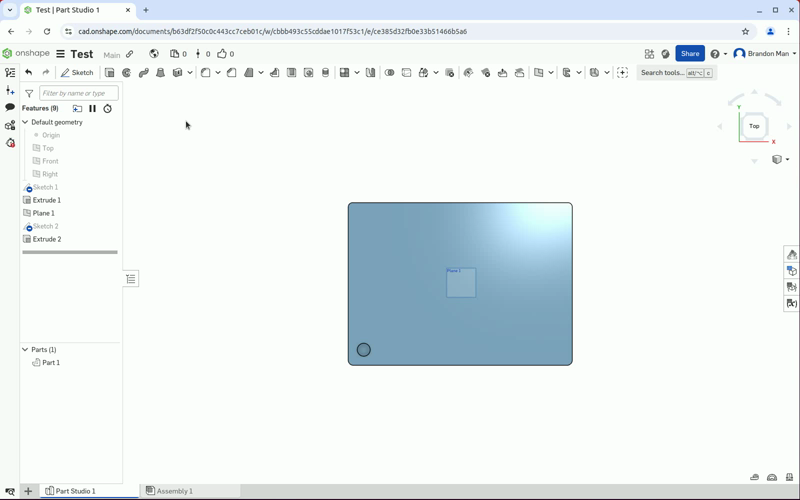
mouse_move(73, 189)
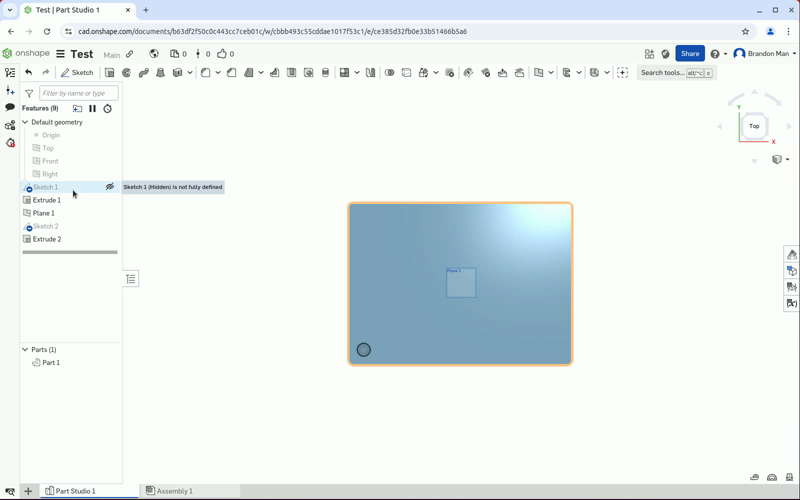
click(73, 189)
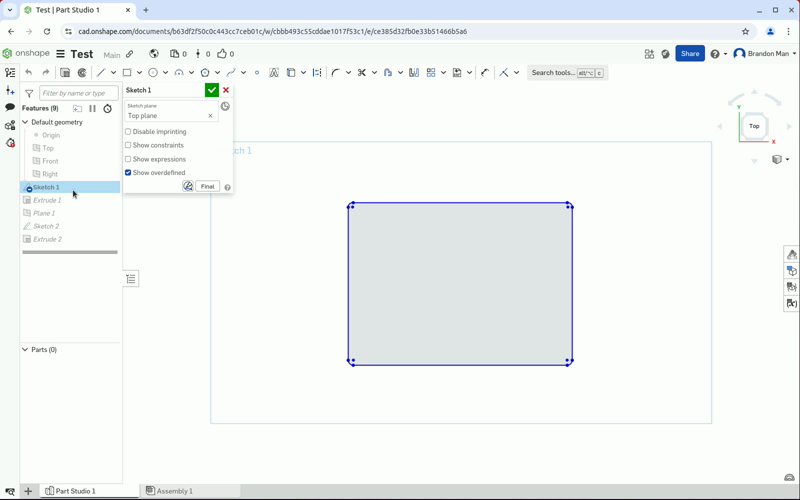
mouse_move(229, 92)
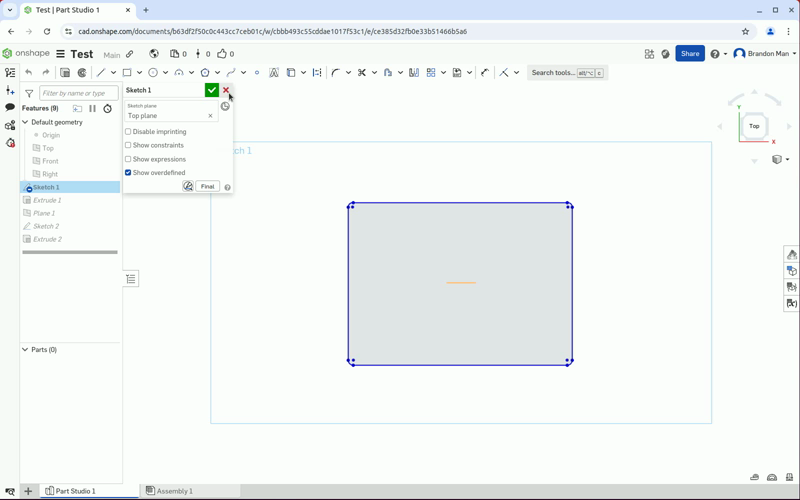
click(229, 92)
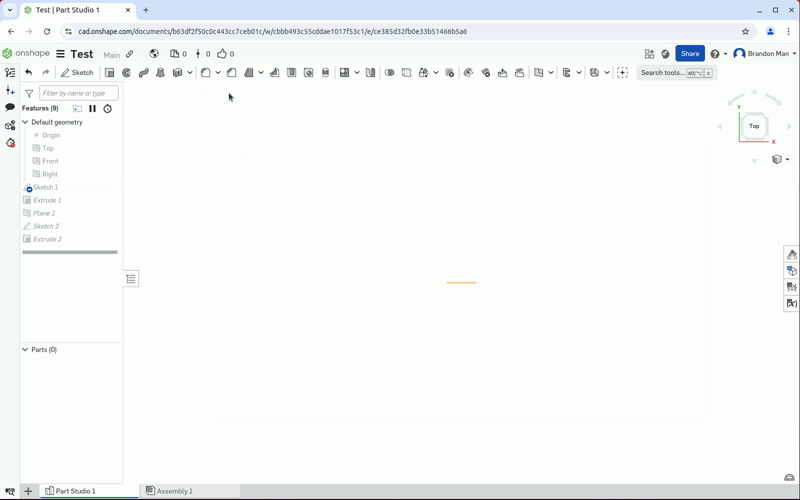
key(shift+s)
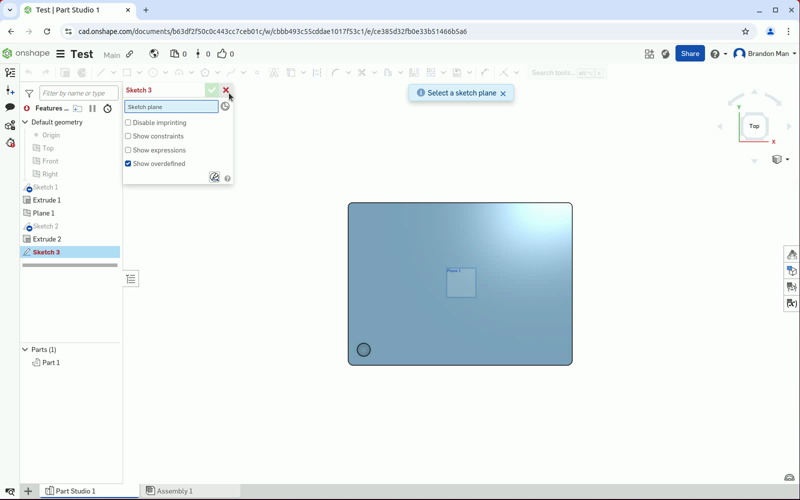
mouse_move(73, 215)
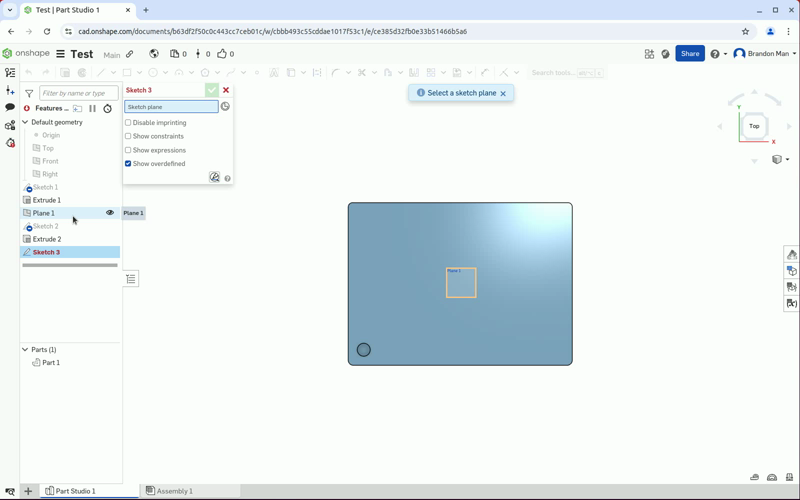
click(73, 215)
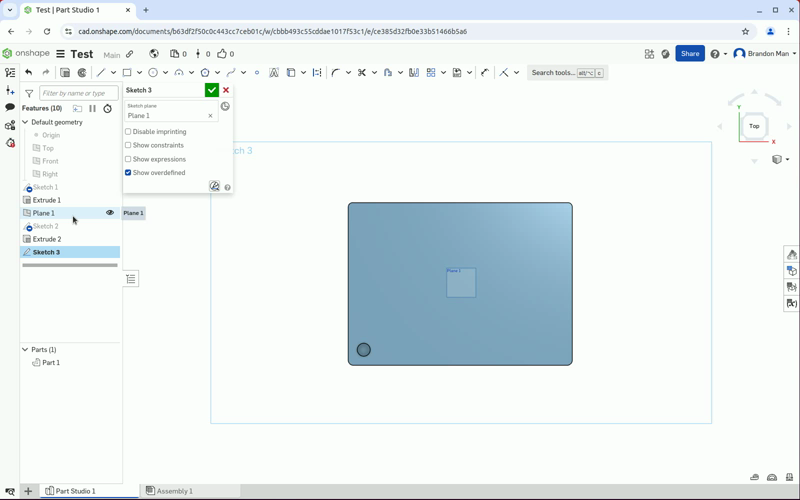
mouse_move(73, 352)
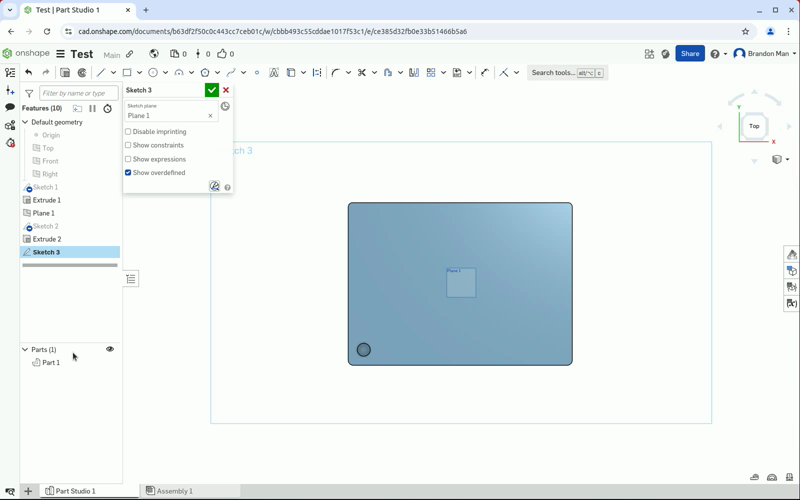
key(y)
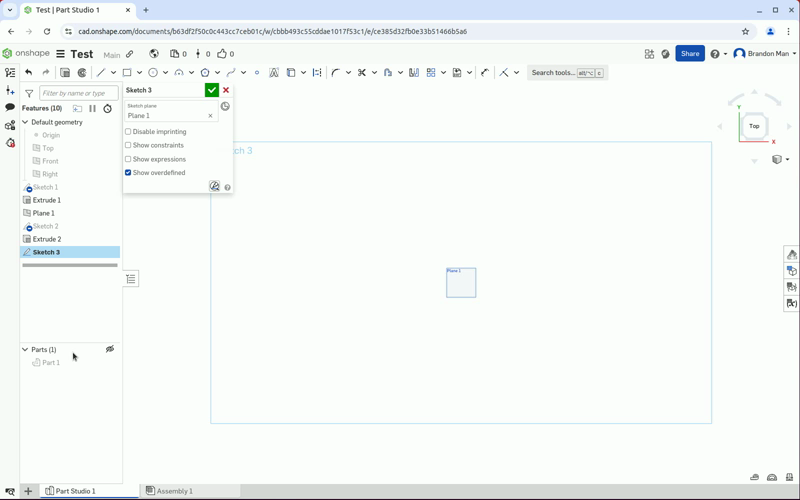
key(c)
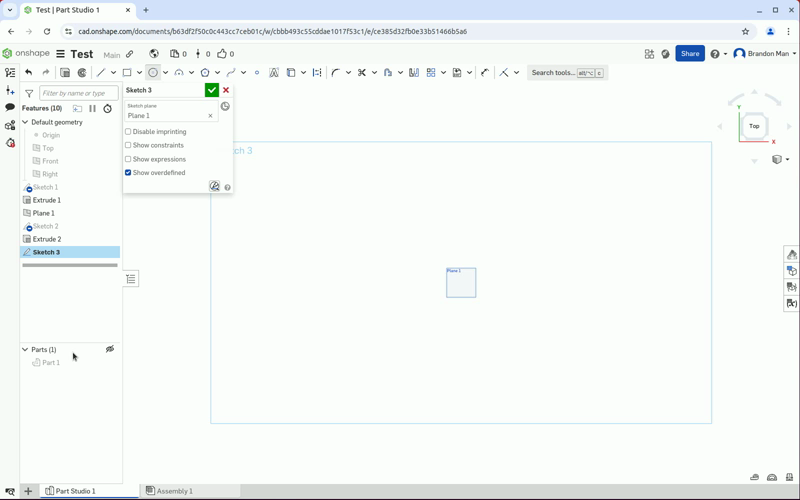
key_down(shift)
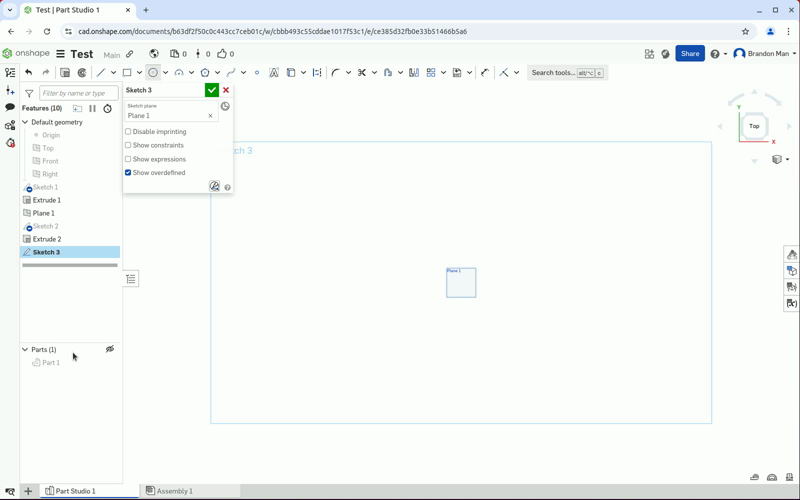
mouse_move(363, 216)
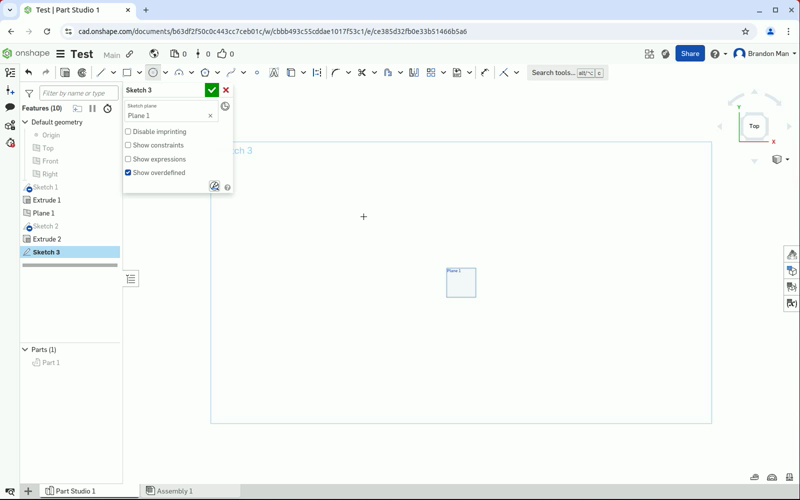
click(363, 216)
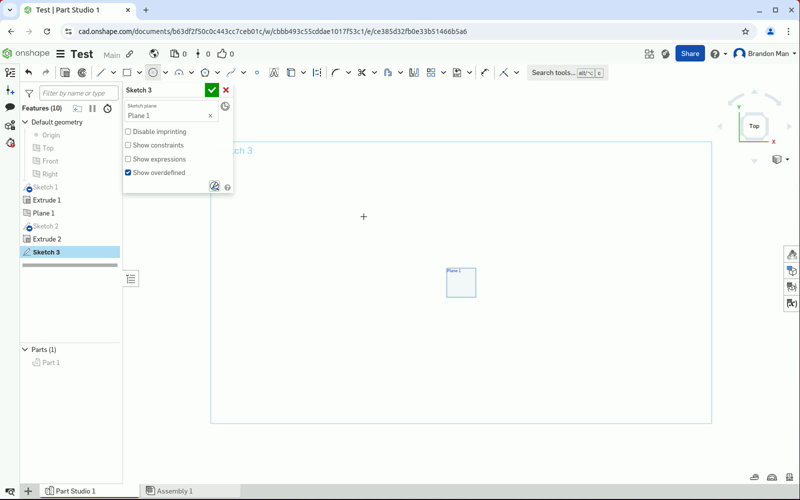
key_up(shift)
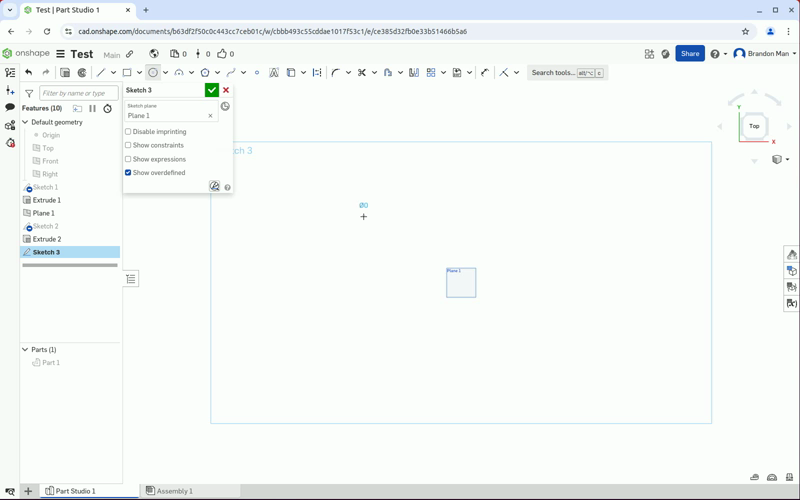
mouse_move(370, 216)
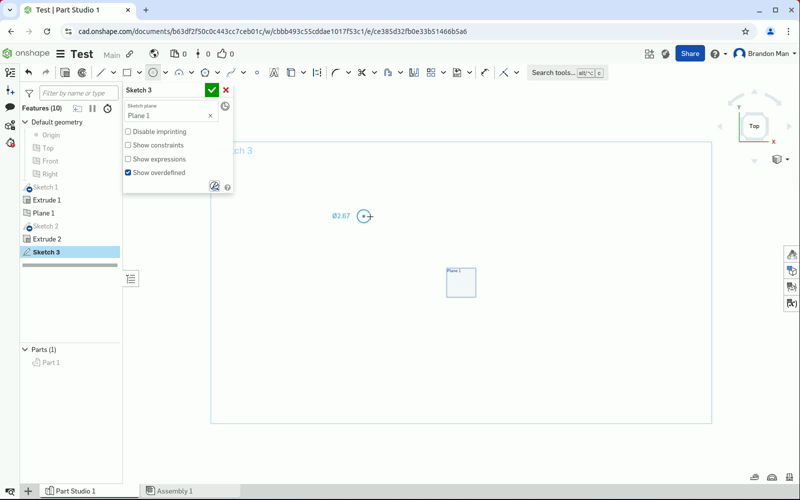
click(370, 216)
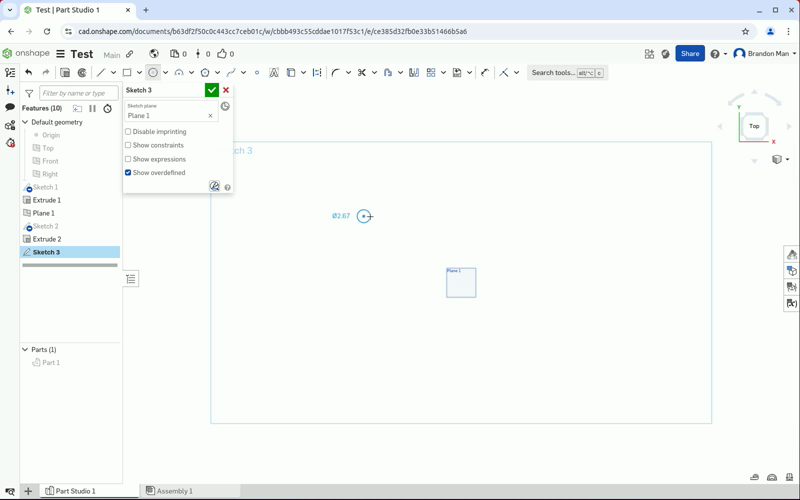
key(esc)
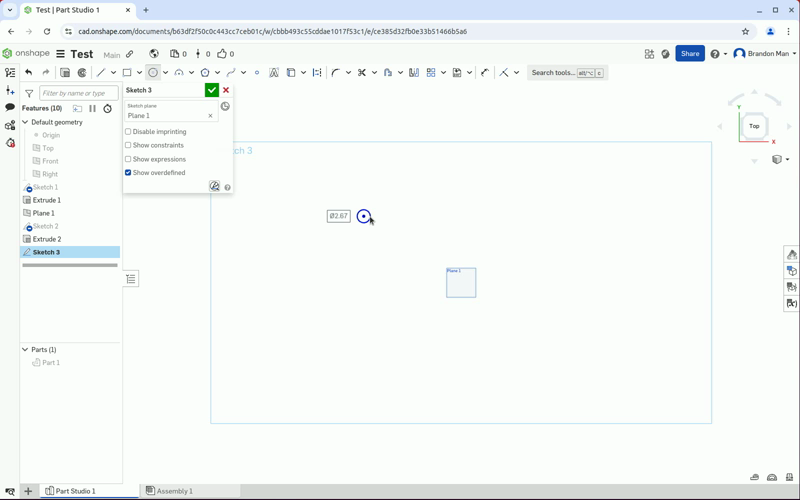
mouse_move(366, 216)
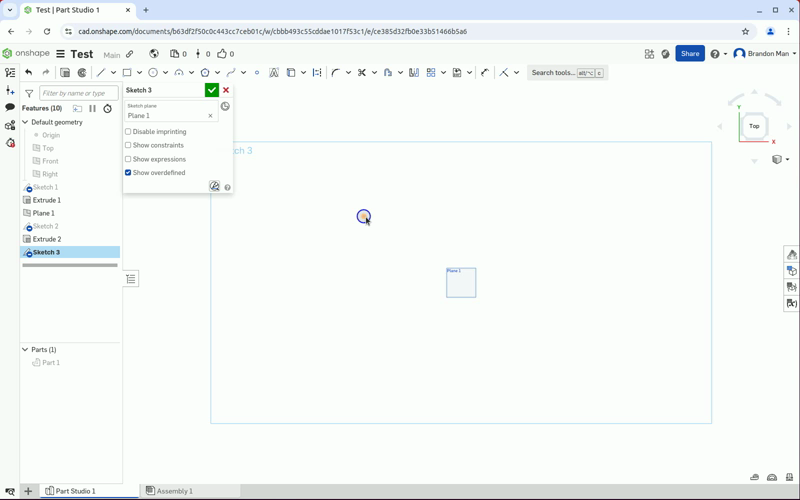
scroll(6)
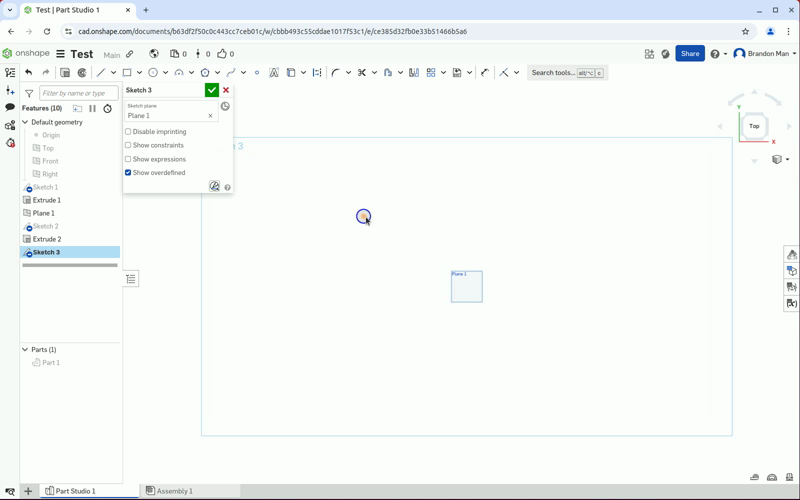
scroll(6)
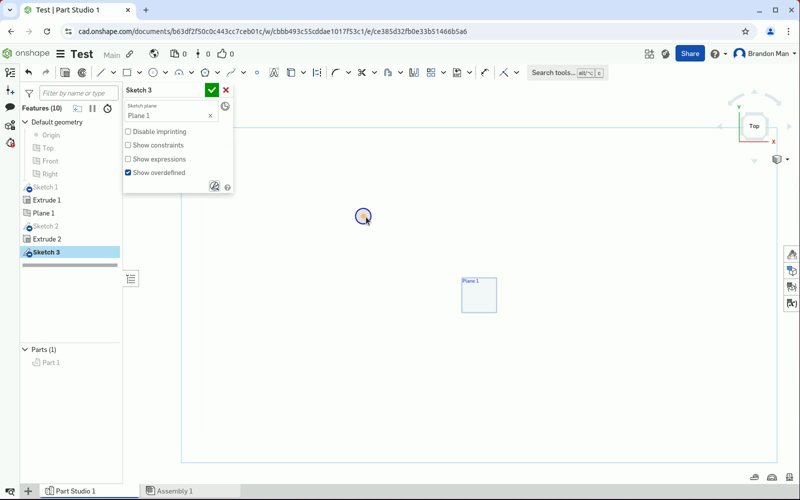
scroll(6)
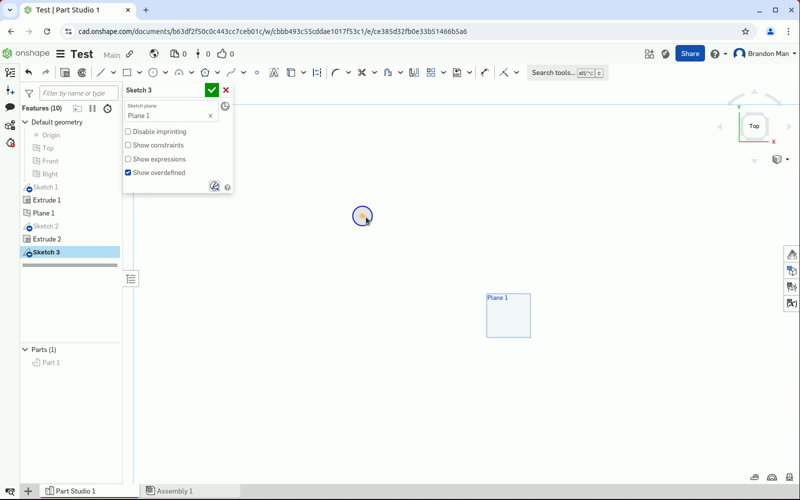
scroll(6)
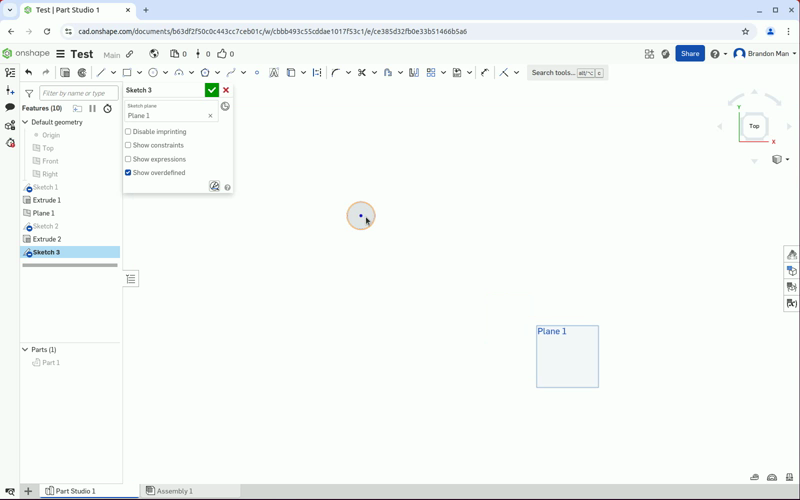
scroll(6)
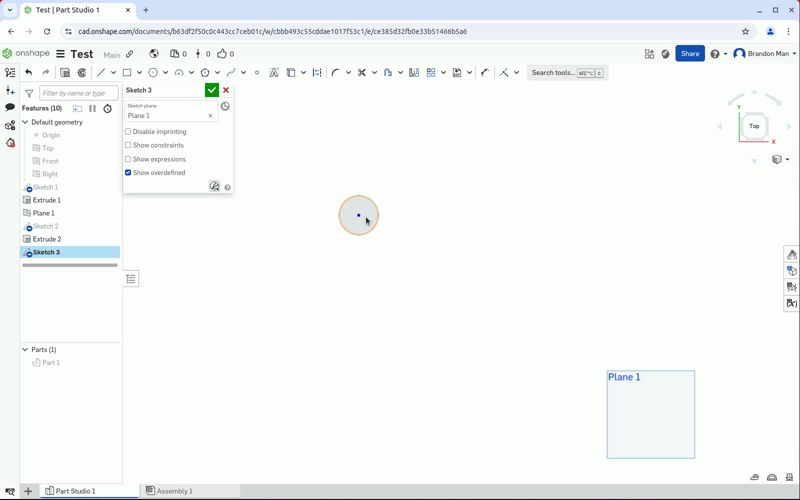
scroll(6)
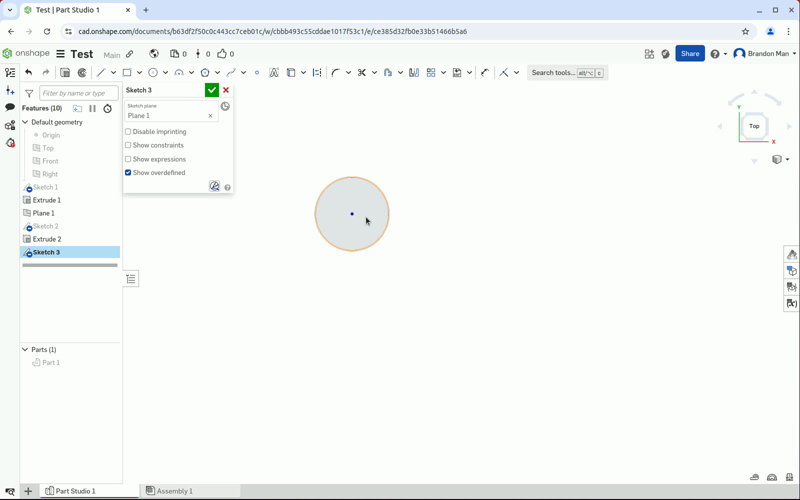
scroll(6)
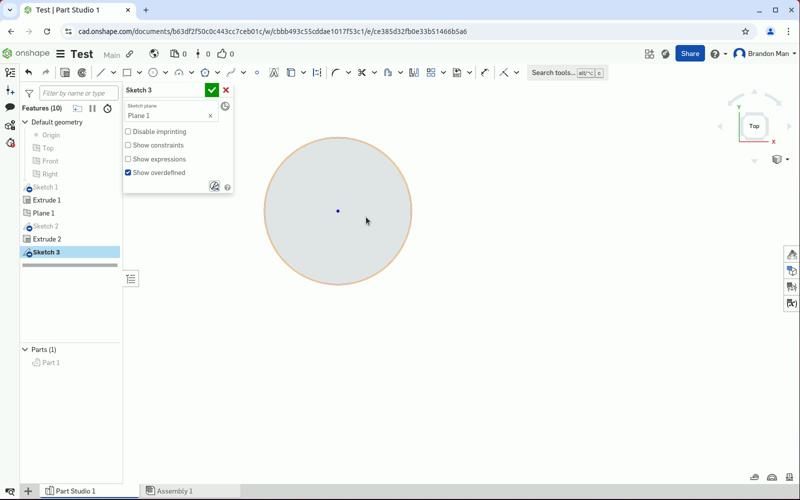
click(366, 216)
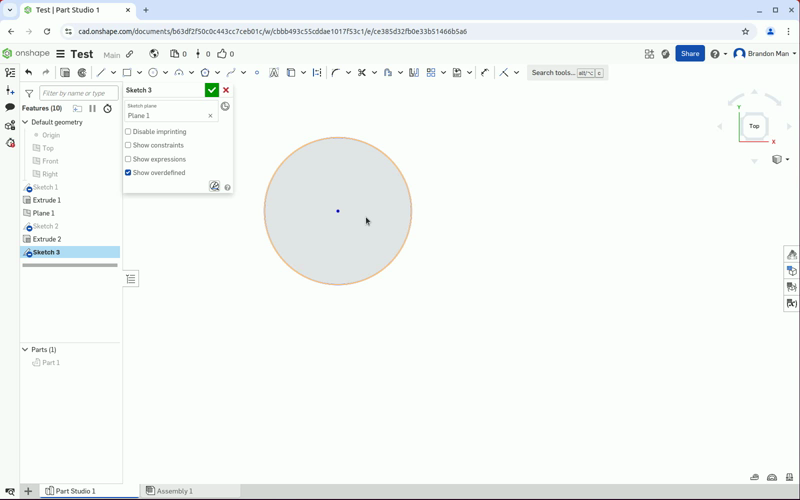
scroll(-6)
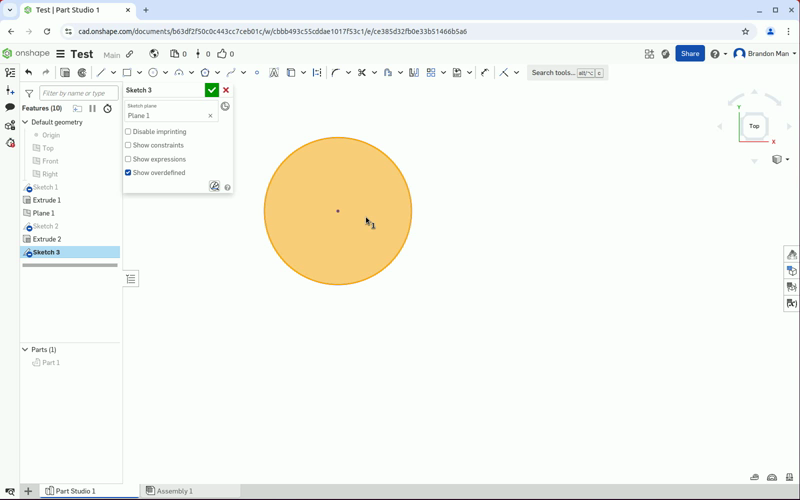
scroll(-6)
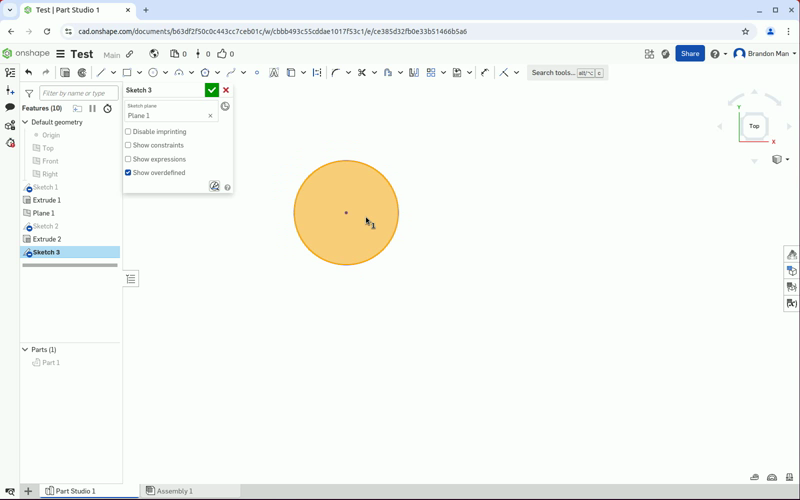
scroll(-6)
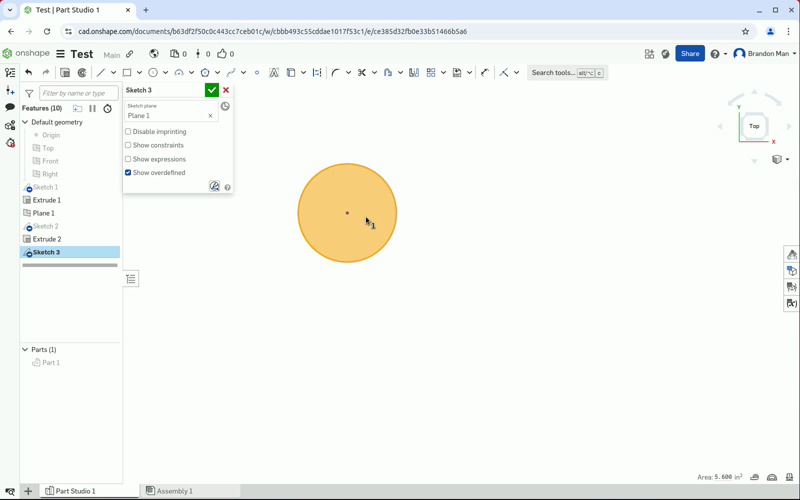
scroll(-6)
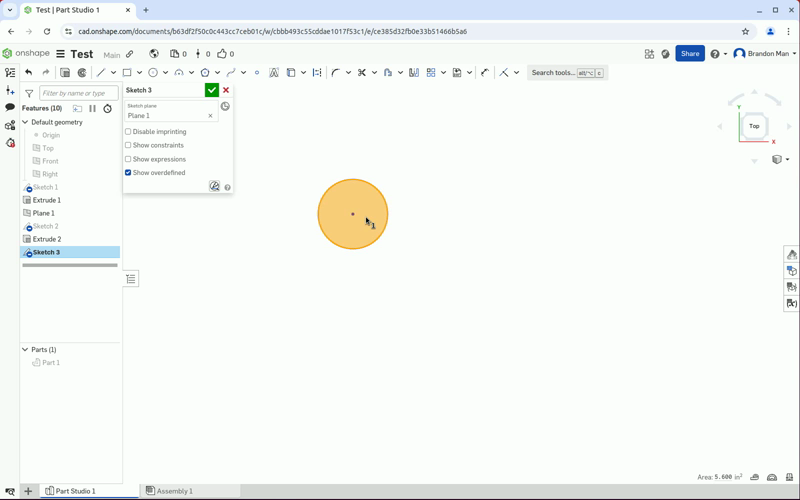
scroll(-6)
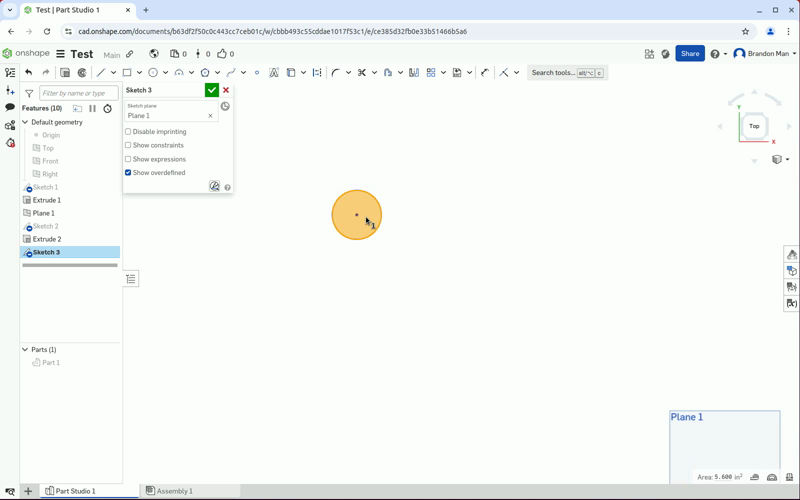
scroll(-6)
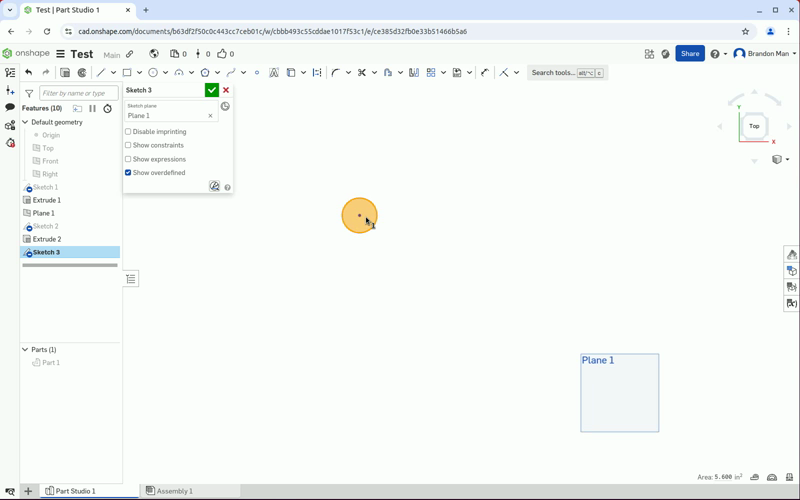
scroll(-6)
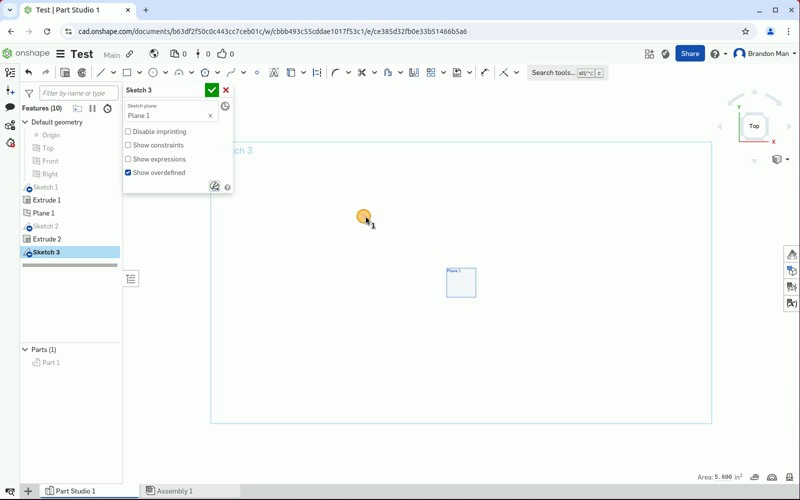
mouse_move(73, 352)
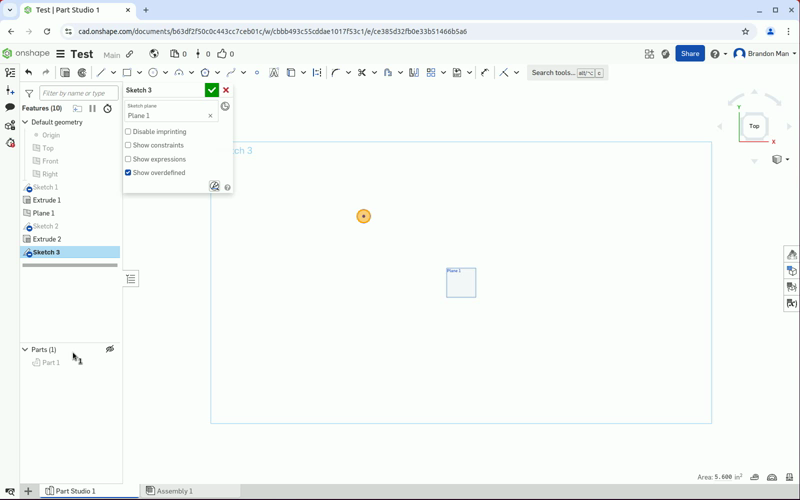
key(shift+y)
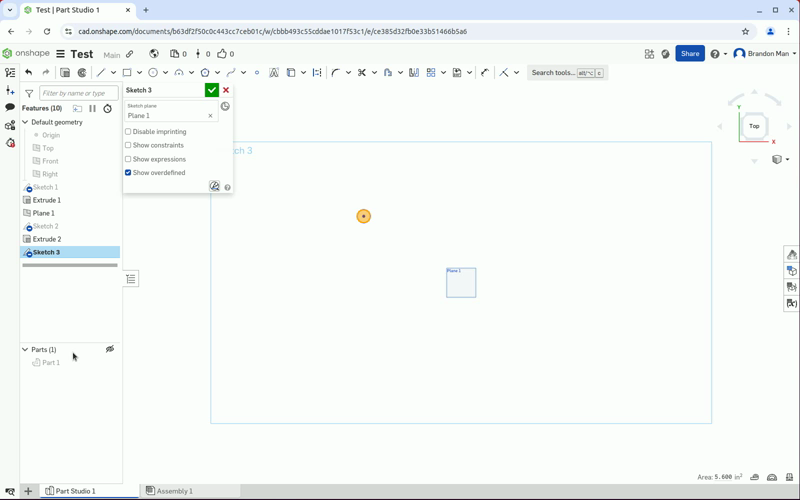
key(shift+e)
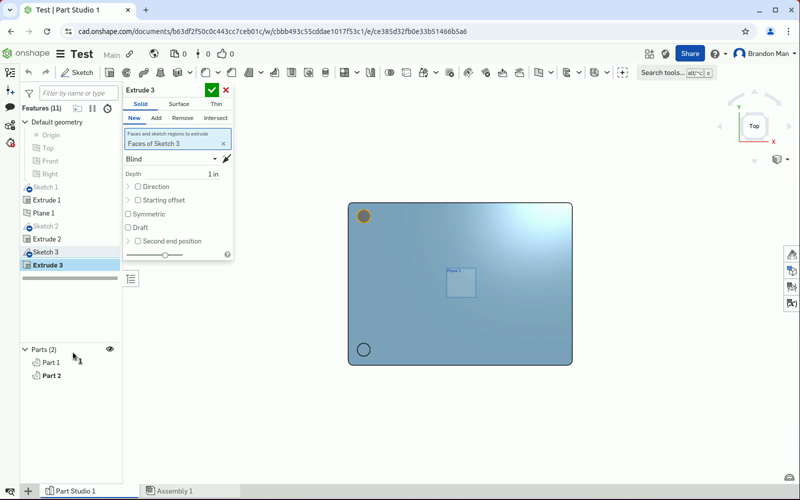
mouse_move(143, 106)
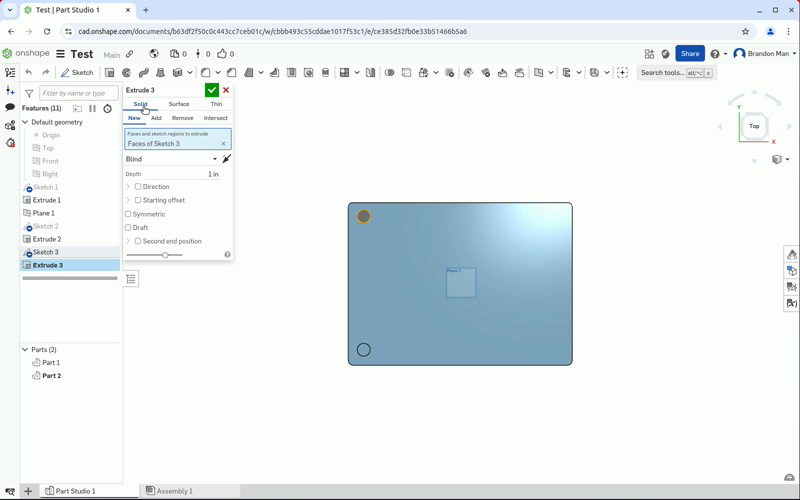
click(143, 106)
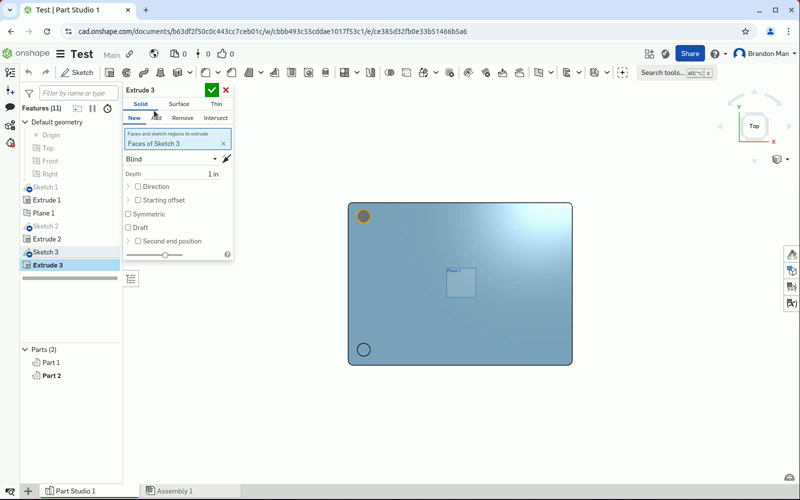
mouse_move(186, 120)
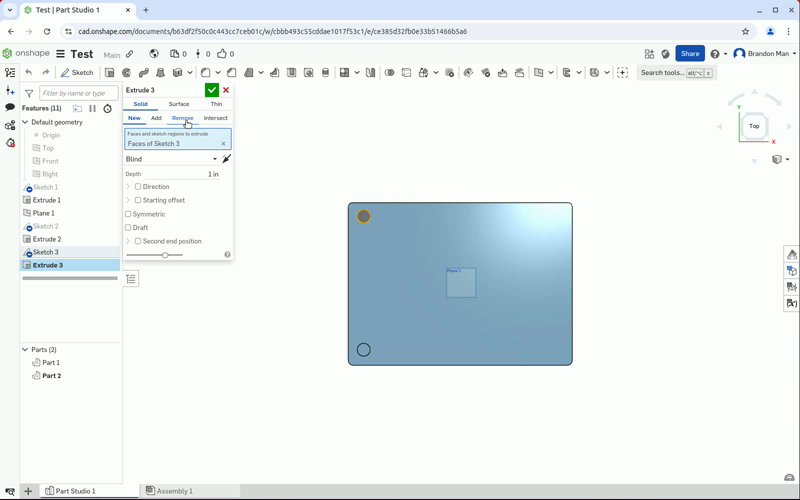
click(186, 120)
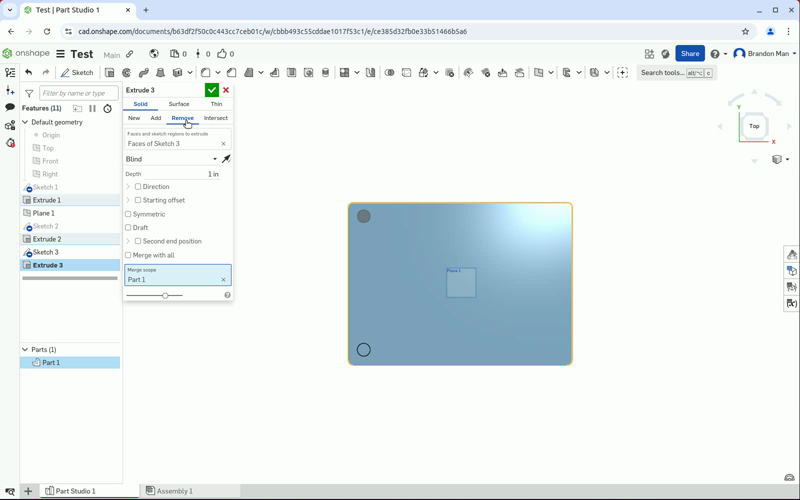
key(tab, 4)
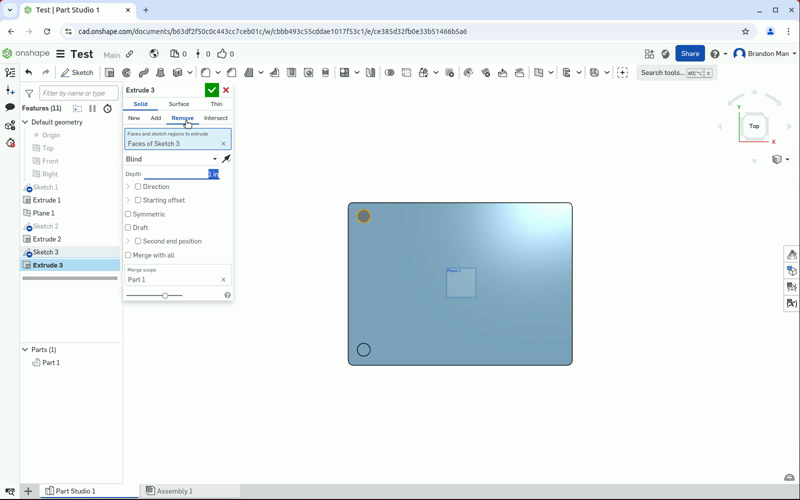
text(0.963)
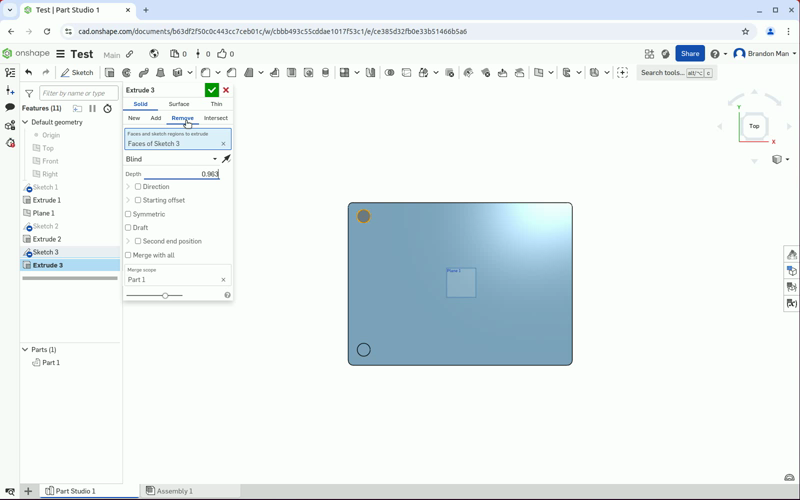
key(tab, 6)
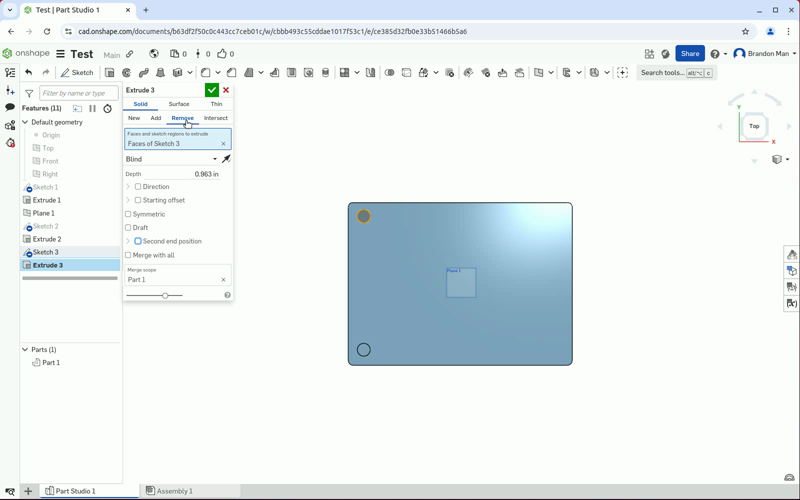
key(space)
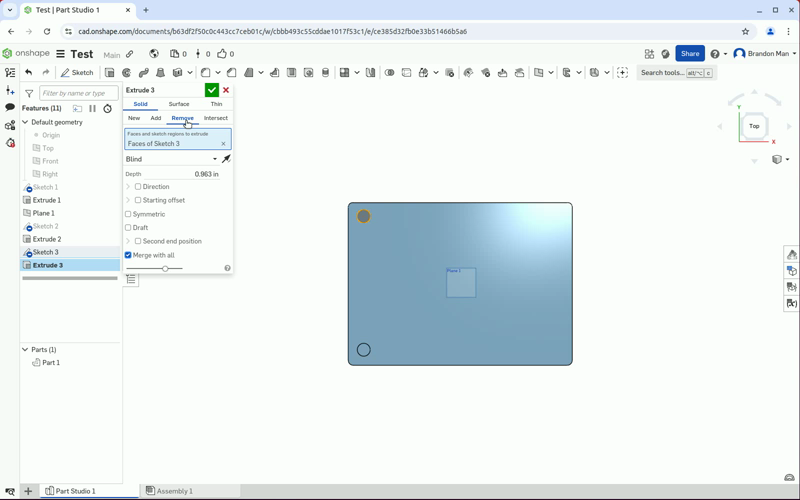
key(enter)
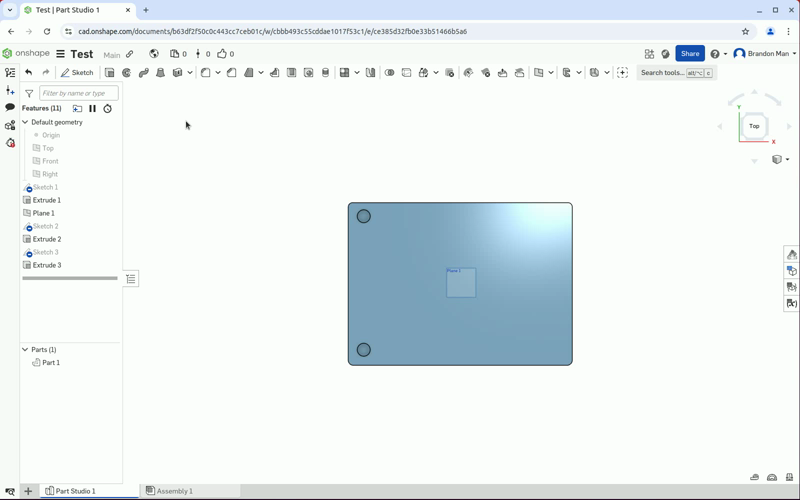
key(shift+h)
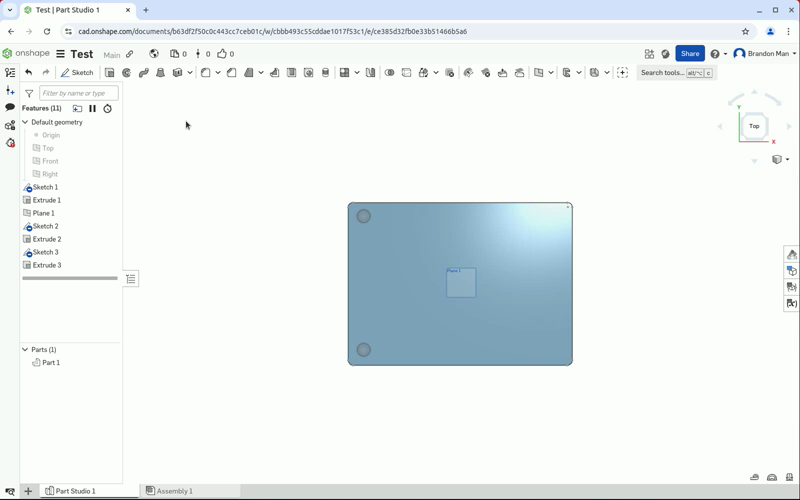
key(shift+h)
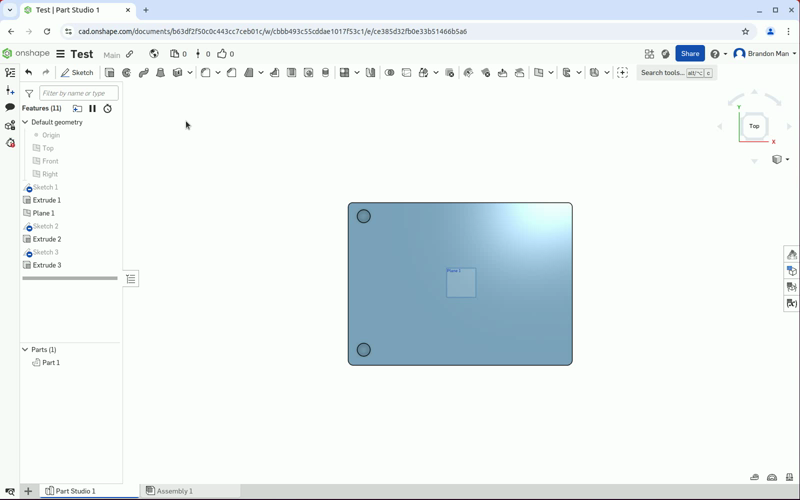
mouse_move(73, 189)
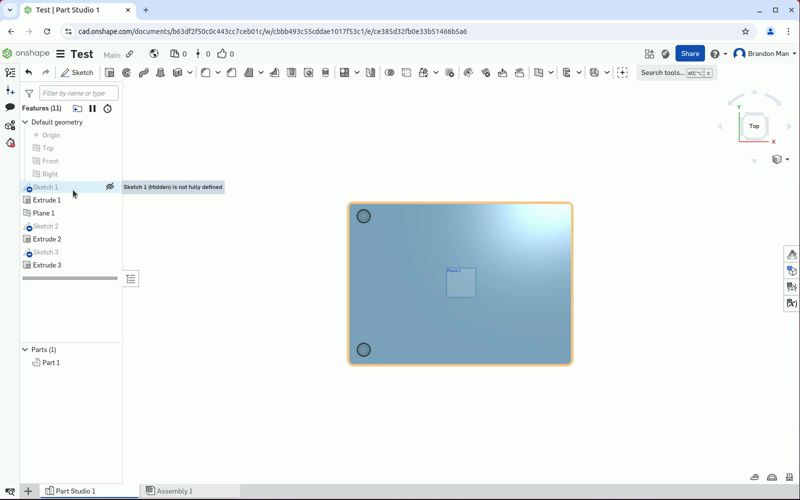
click(73, 189)
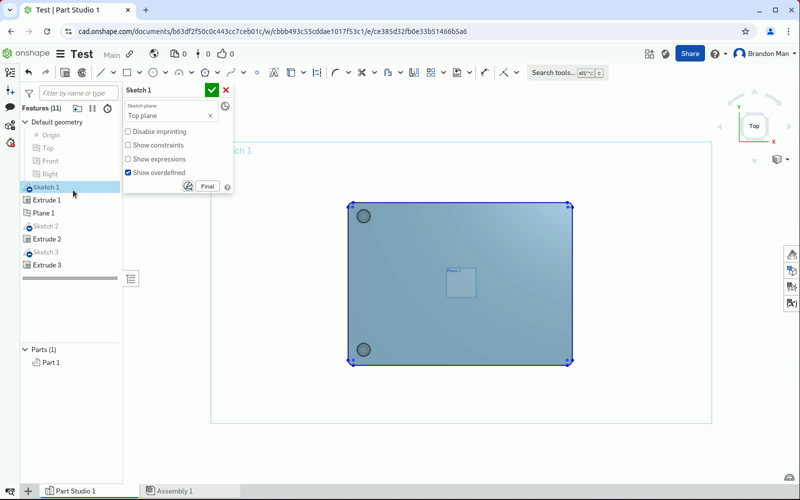
mouse_move(229, 92)
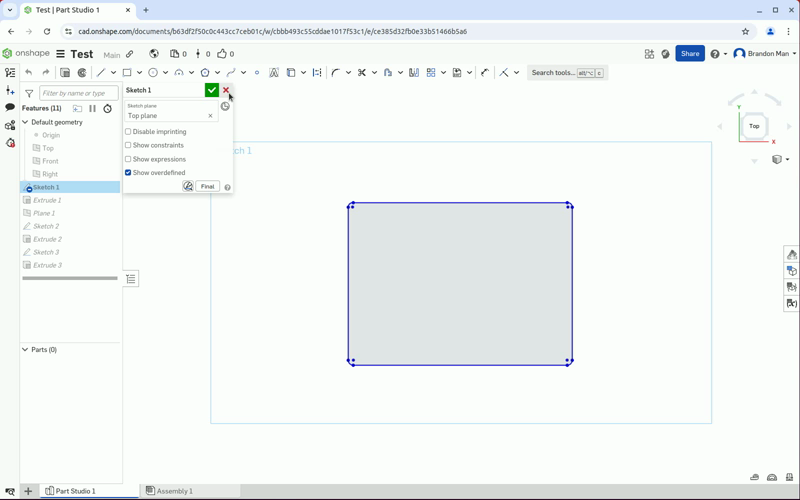
click(229, 92)
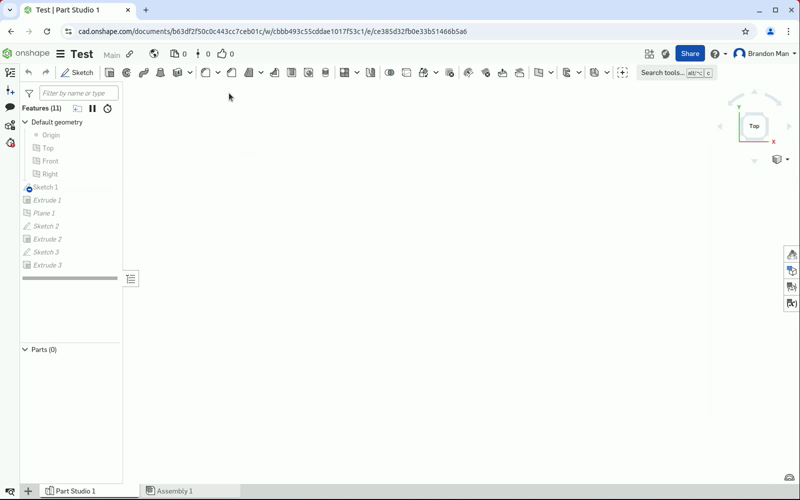
key(shift+s)
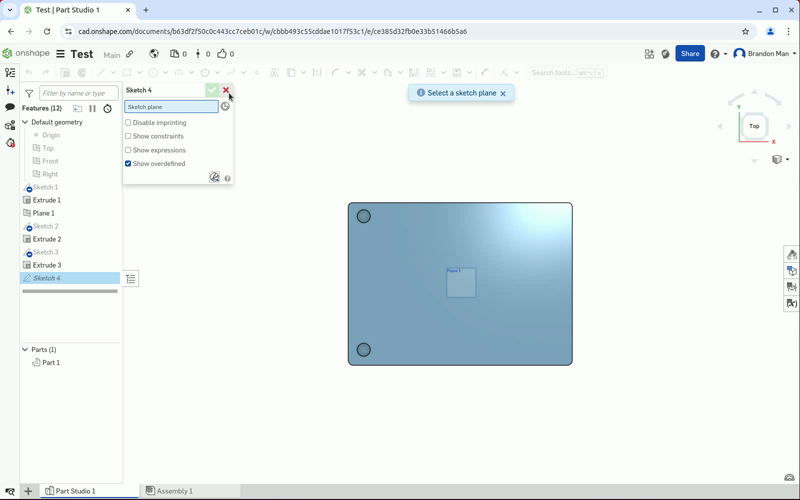
mouse_move(73, 215)
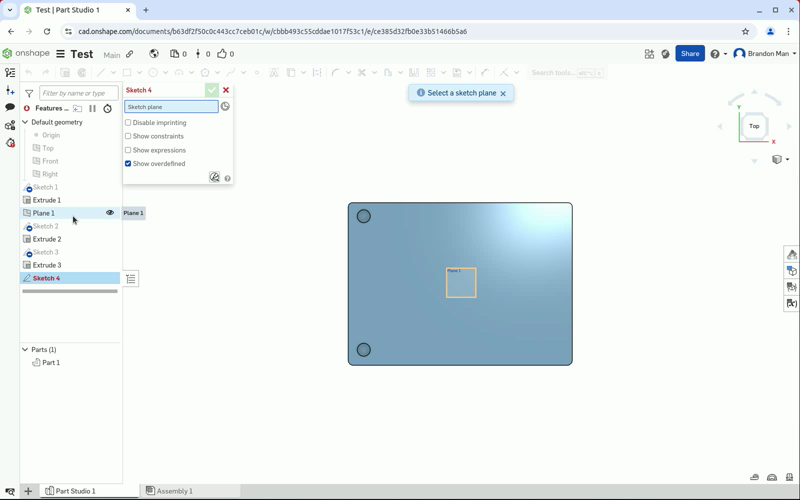
click(73, 215)
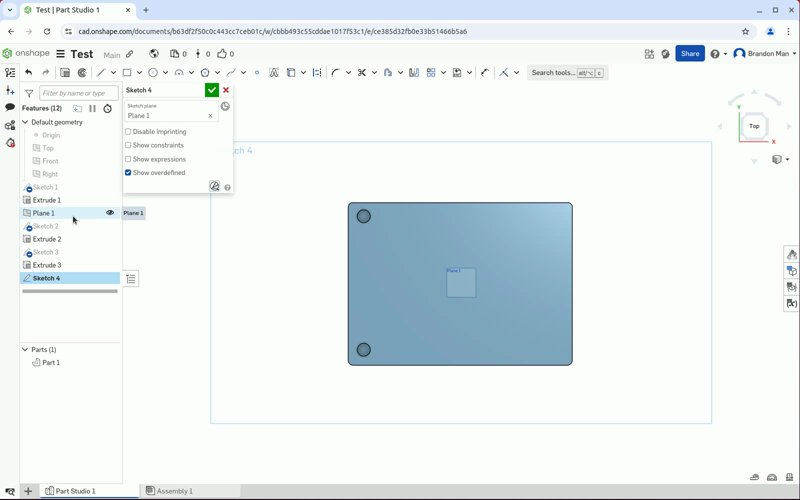
mouse_move(73, 352)
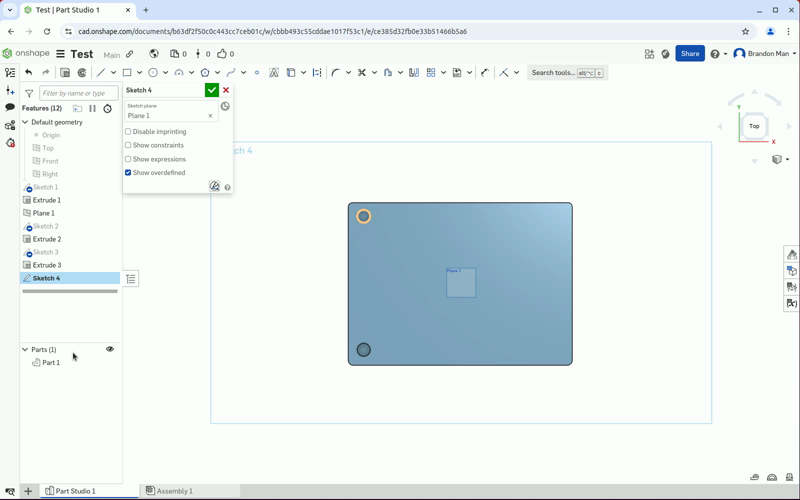
key(y)
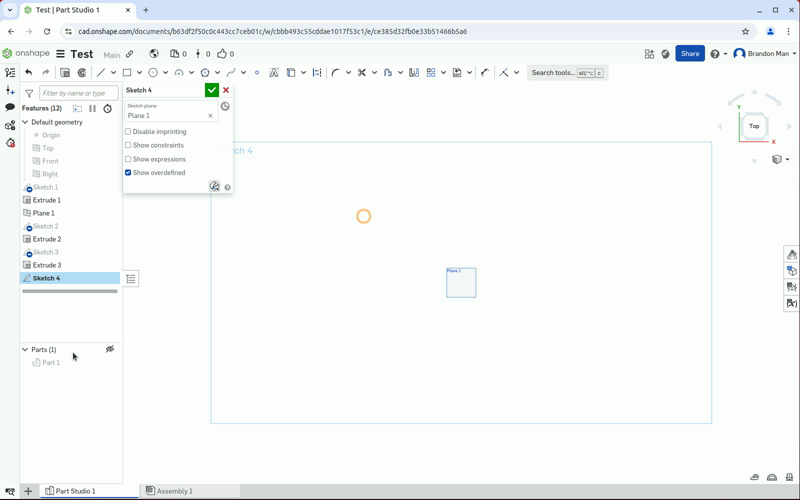
key(c)
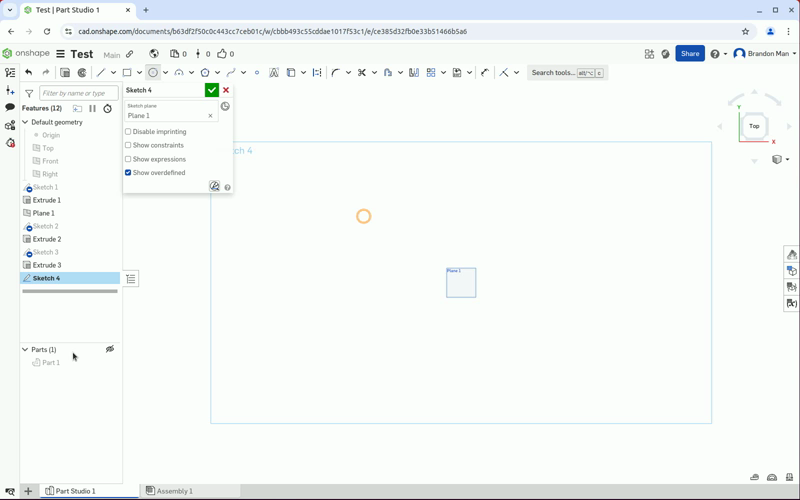
key_down(shift)
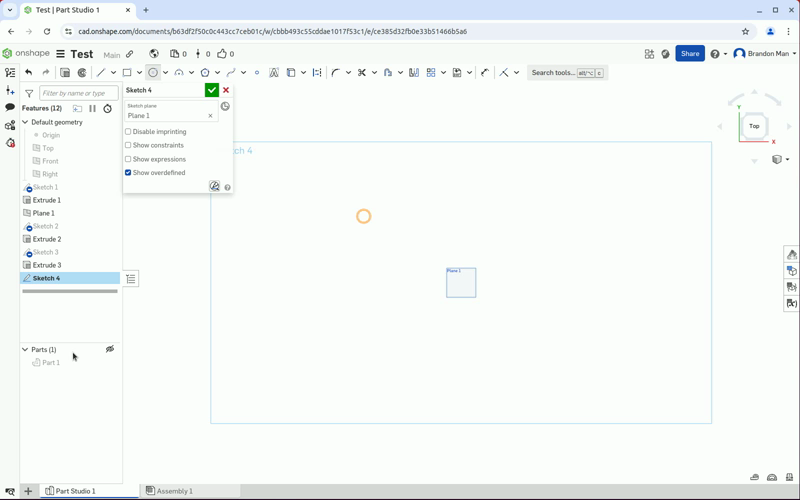
mouse_move(558, 216)
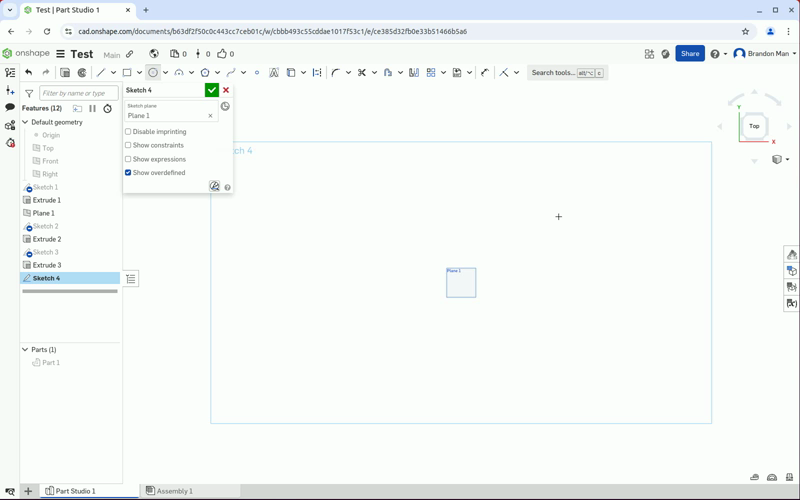
click(558, 216)
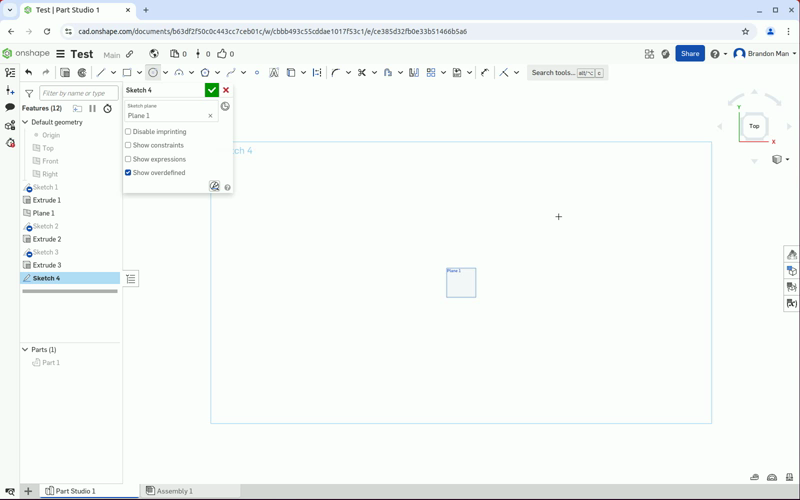
key_up(shift)
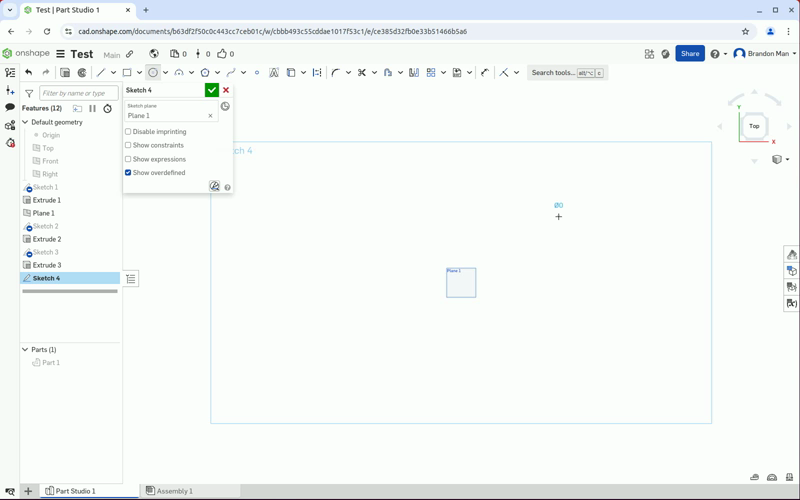
mouse_move(564, 216)
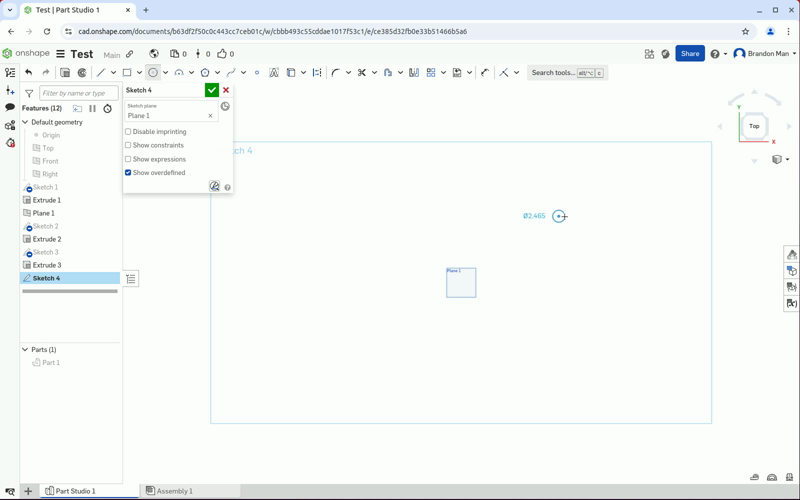
click(564, 216)
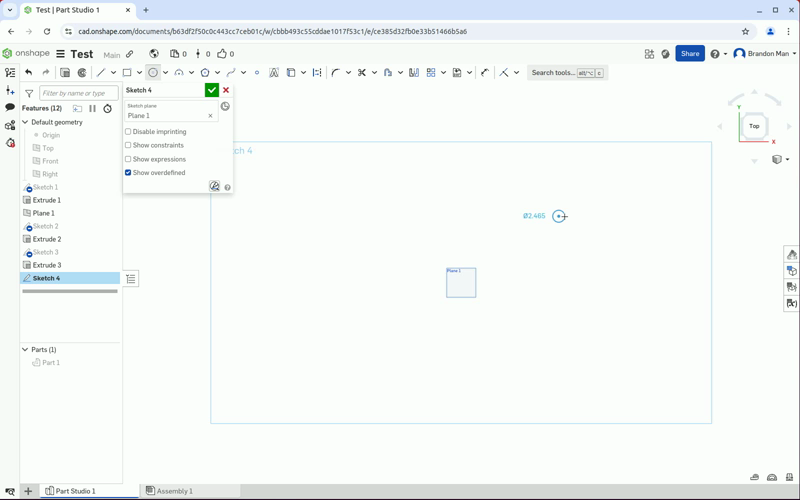
key(esc)
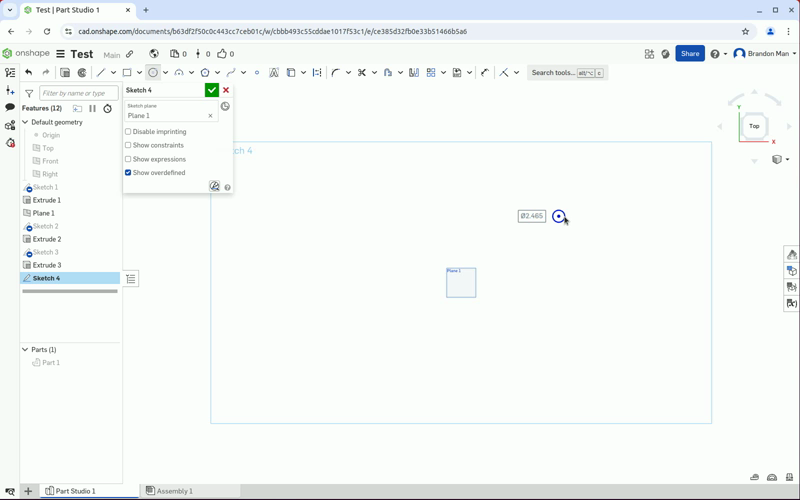
mouse_move(560, 216)
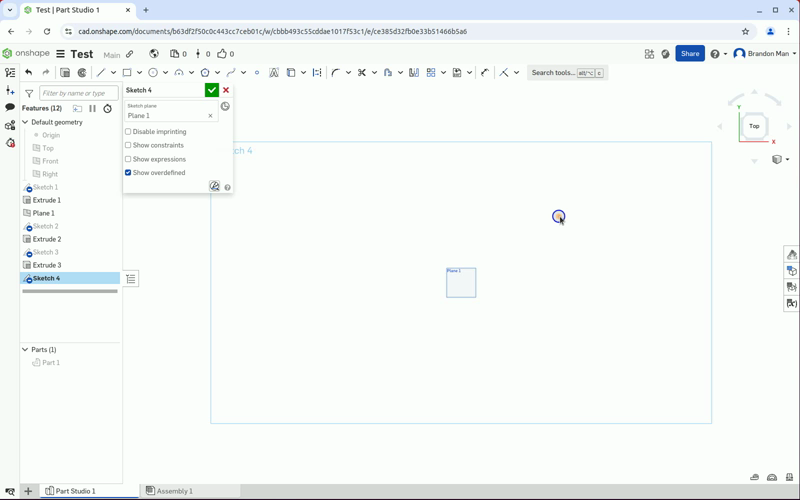
scroll(6)
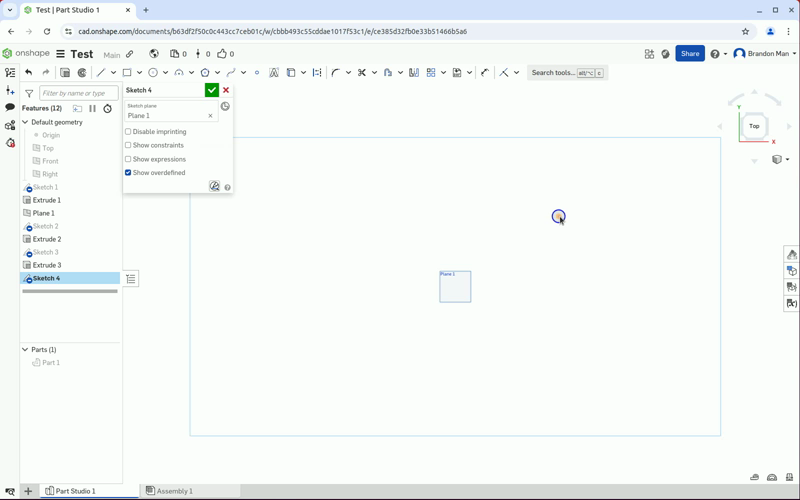
scroll(6)
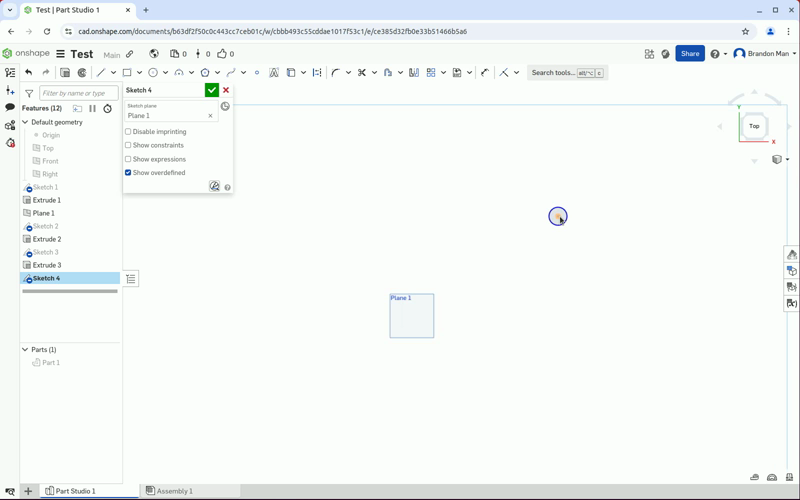
scroll(6)
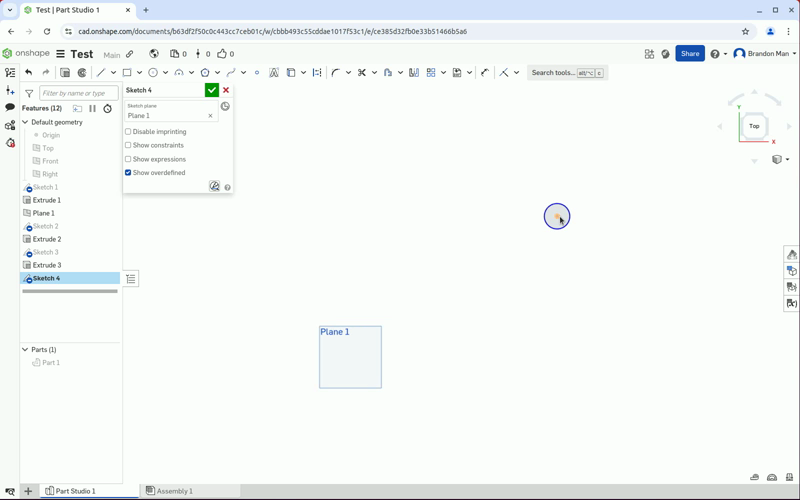
scroll(6)
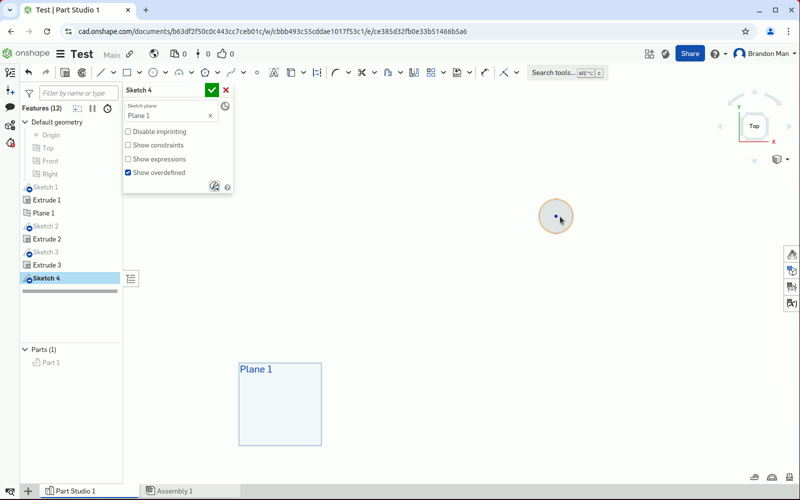
scroll(6)
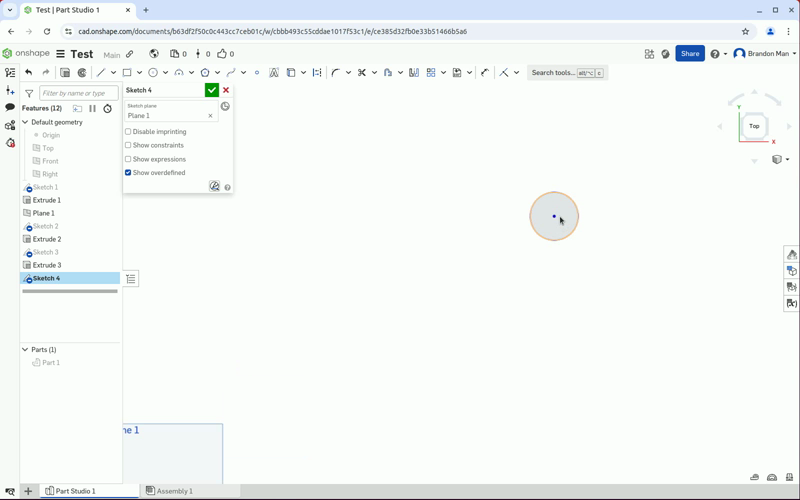
scroll(6)
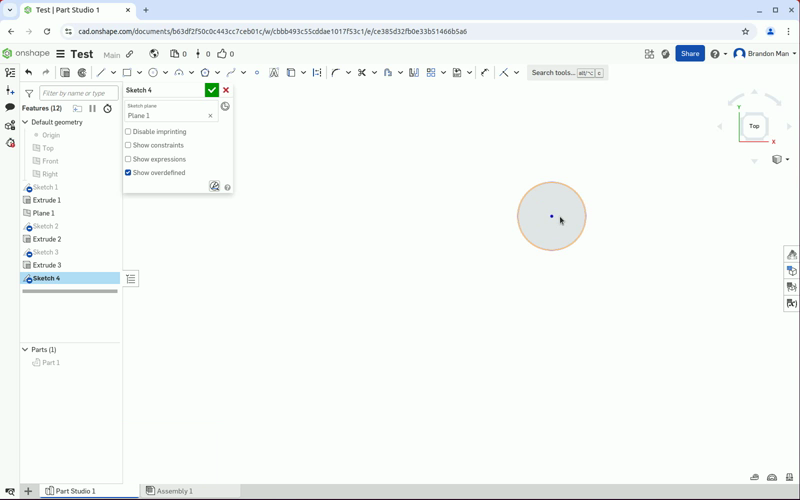
scroll(6)
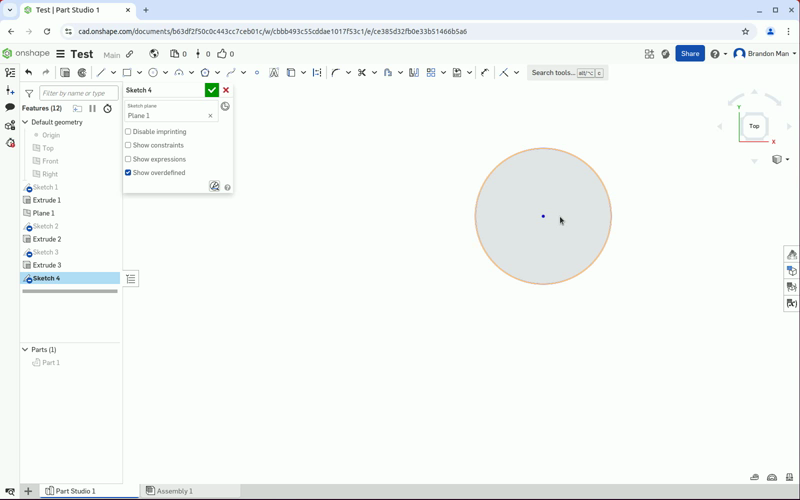
click(560, 216)
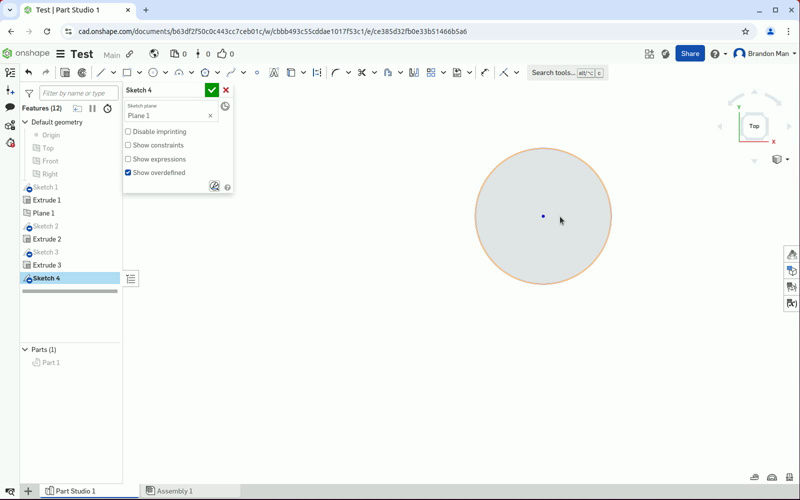
scroll(-6)
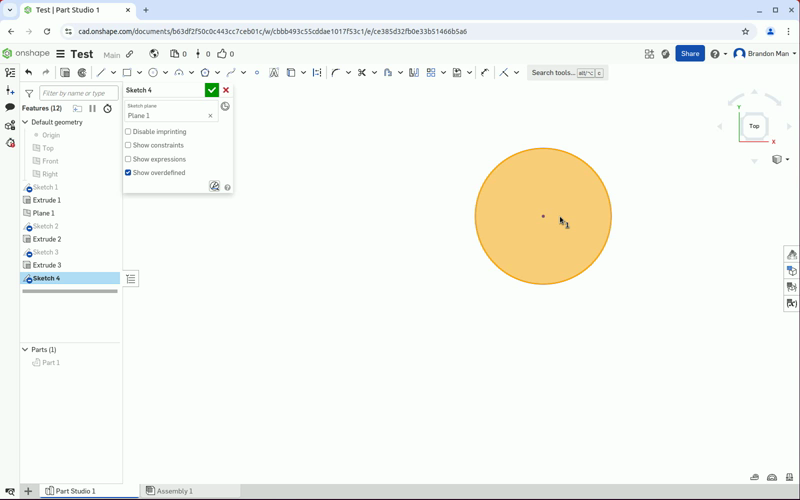
scroll(-6)
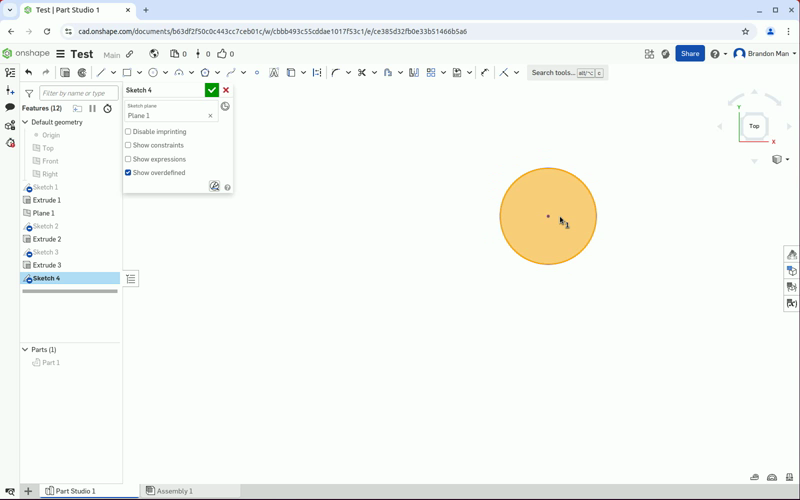
scroll(-6)
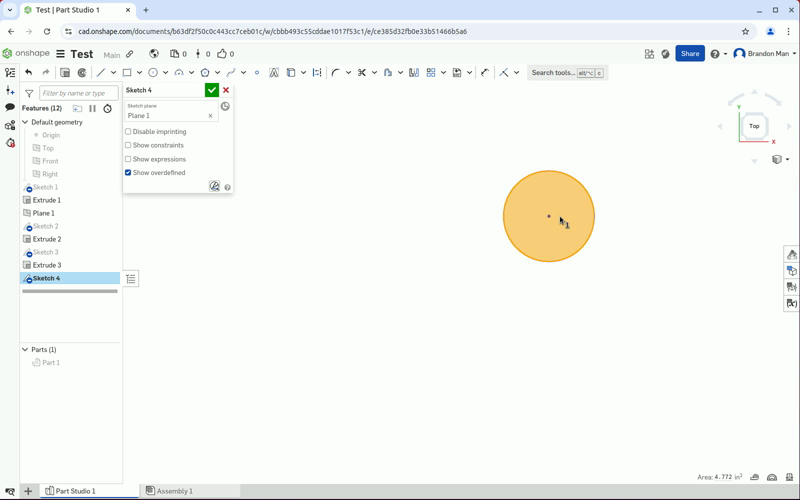
scroll(-6)
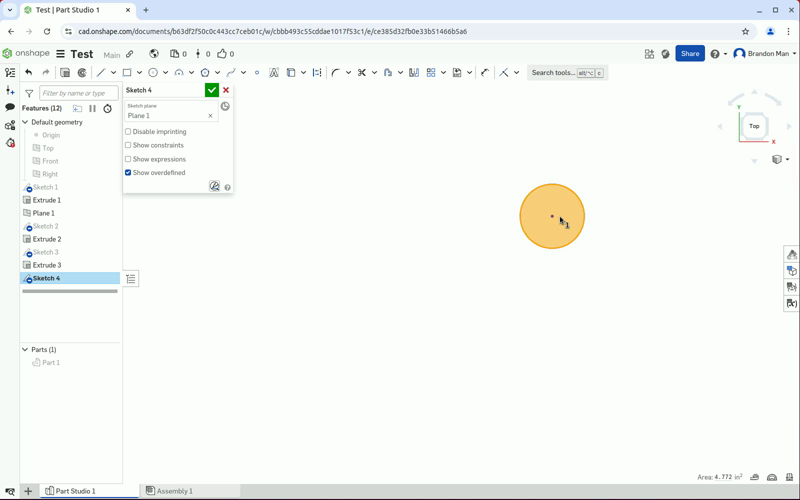
scroll(-6)
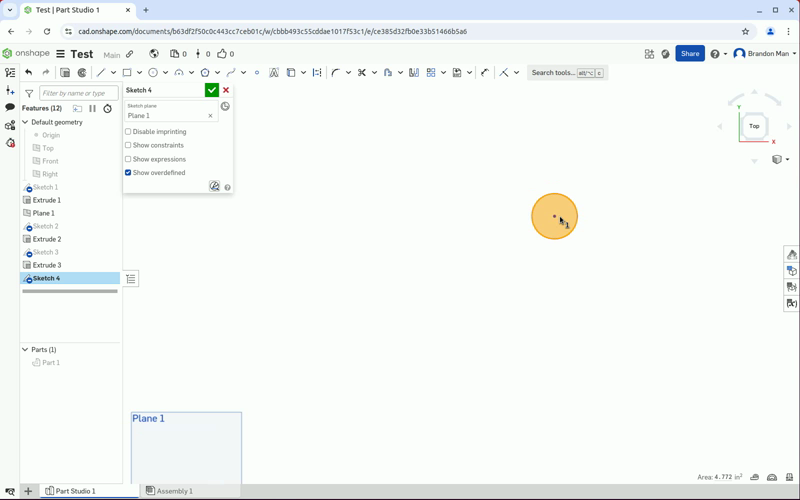
scroll(-6)
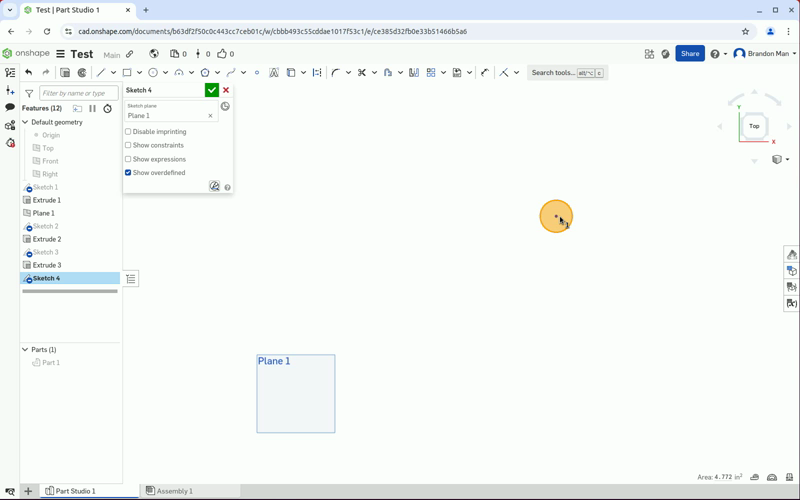
scroll(-6)
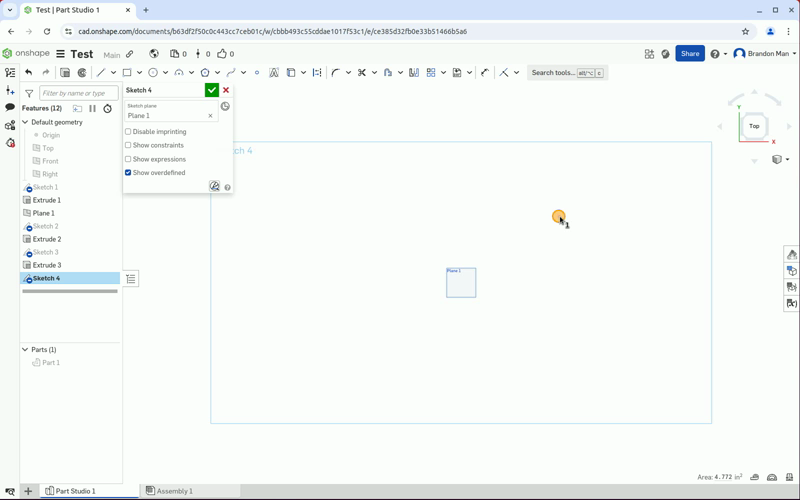
mouse_move(73, 352)
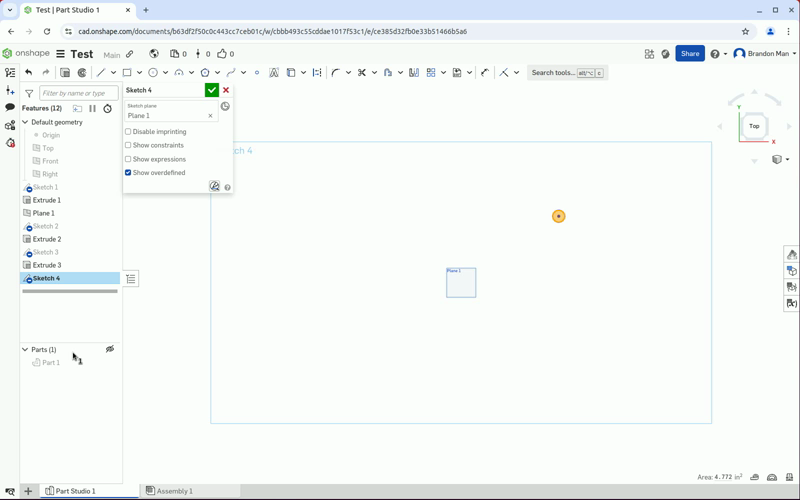
key(shift+y)
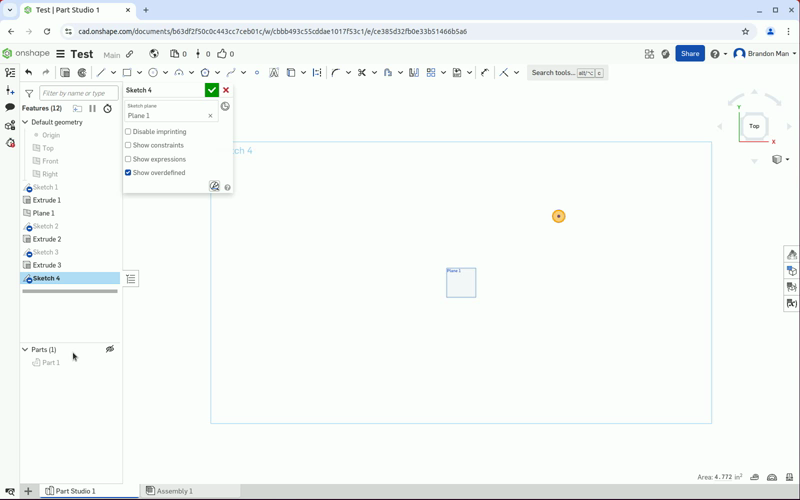
key(shift+e)
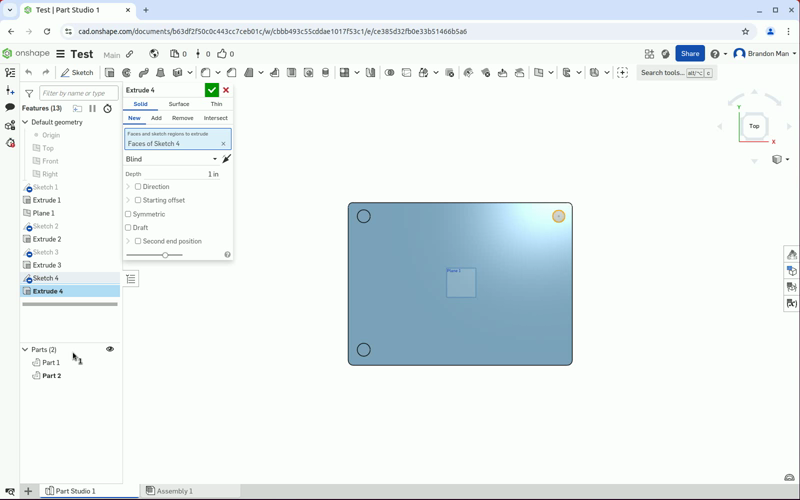
mouse_move(143, 106)
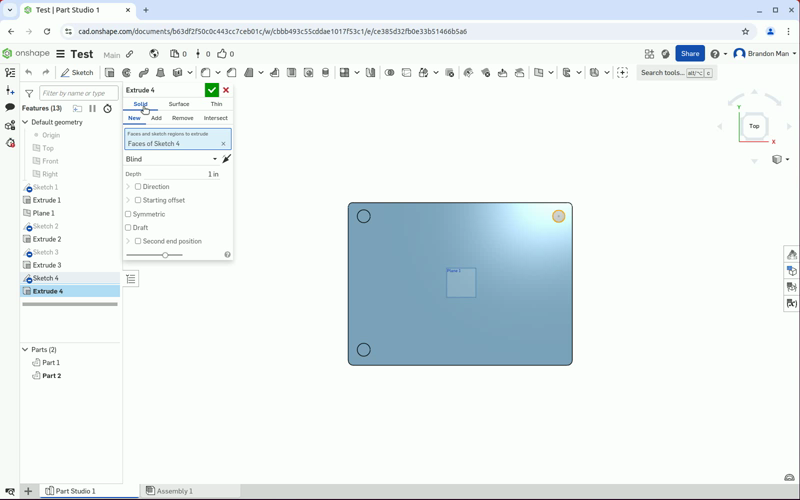
click(143, 106)
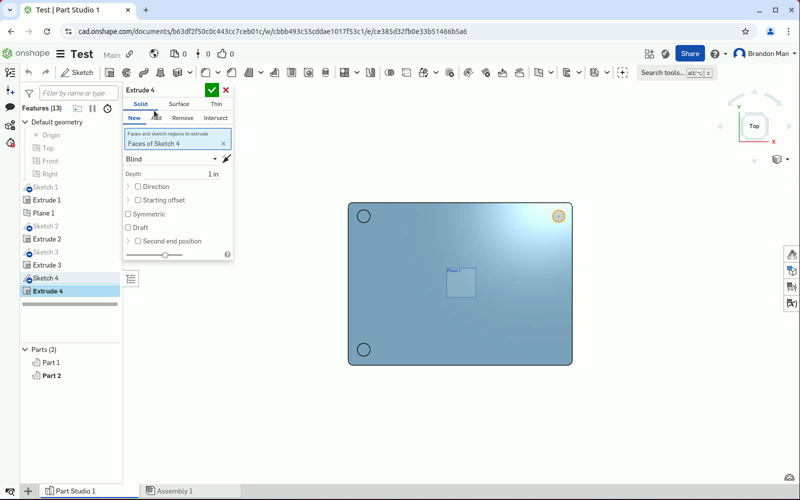
mouse_move(186, 120)
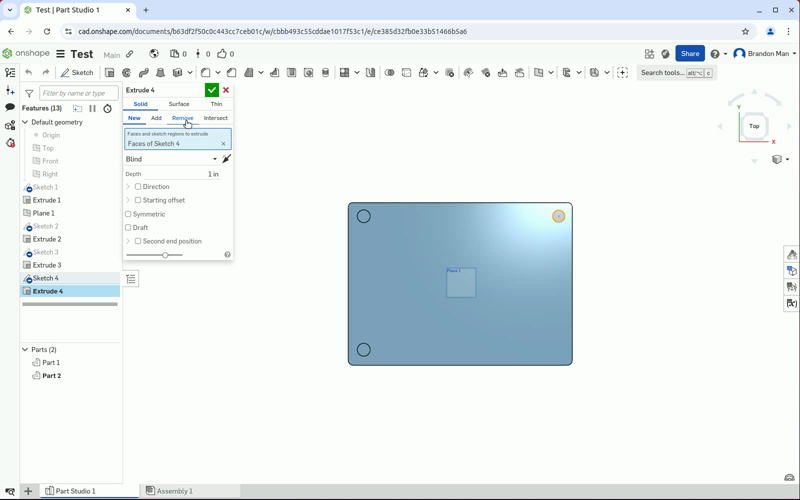
click(186, 120)
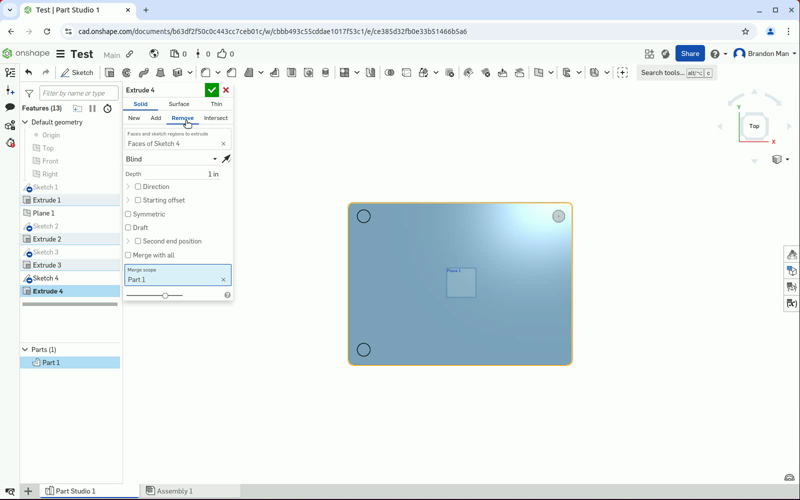
key(tab, 4)
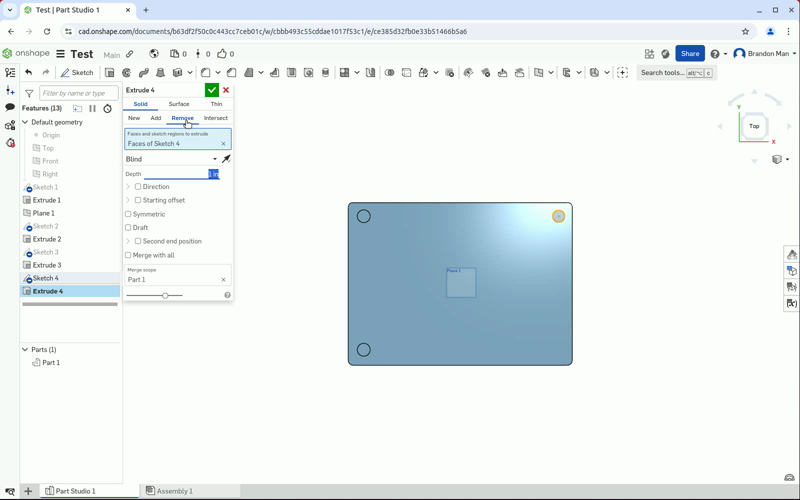
text(0.963)
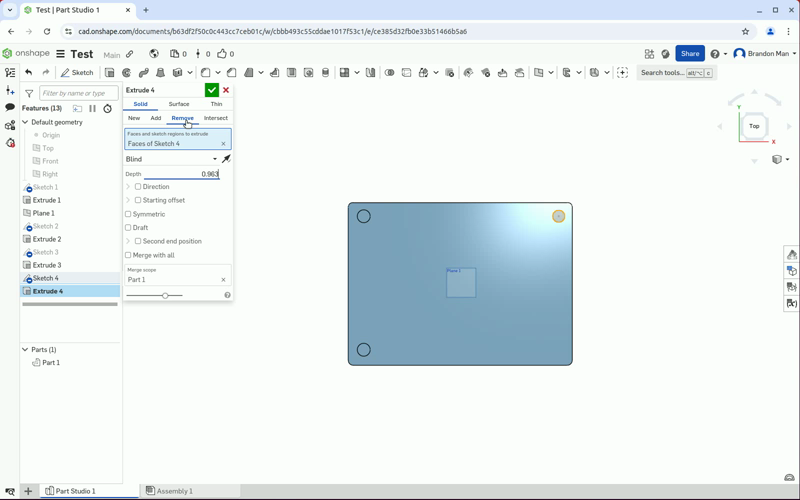
key(tab, 6)
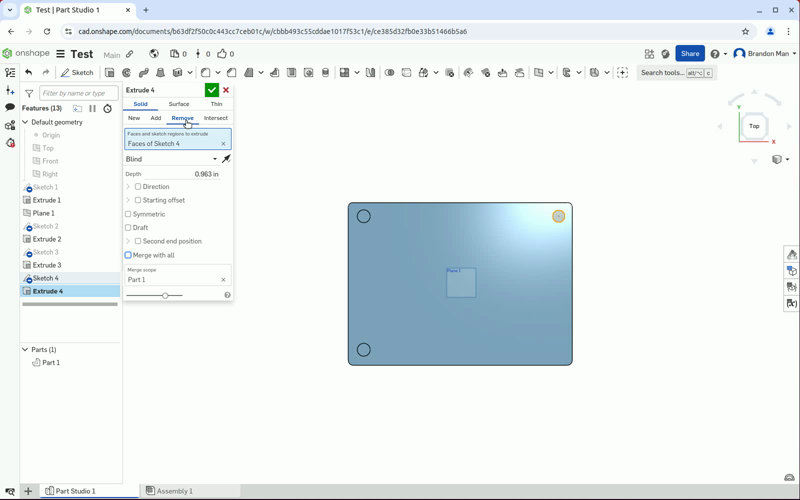
key(space)
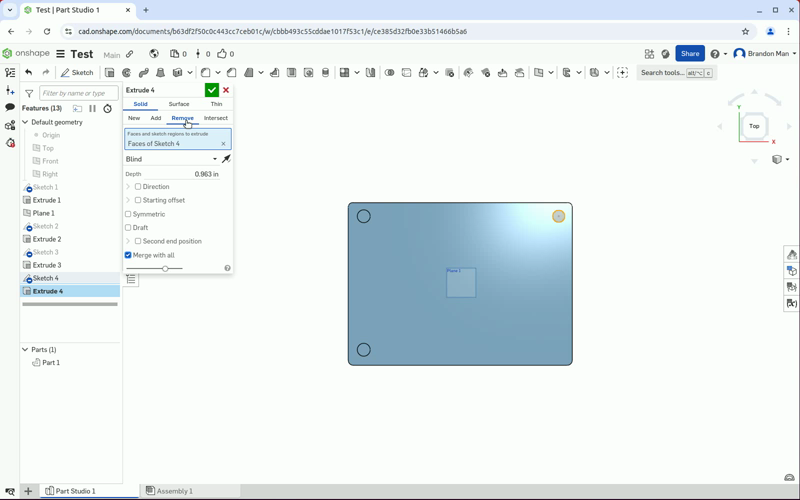
key(enter)
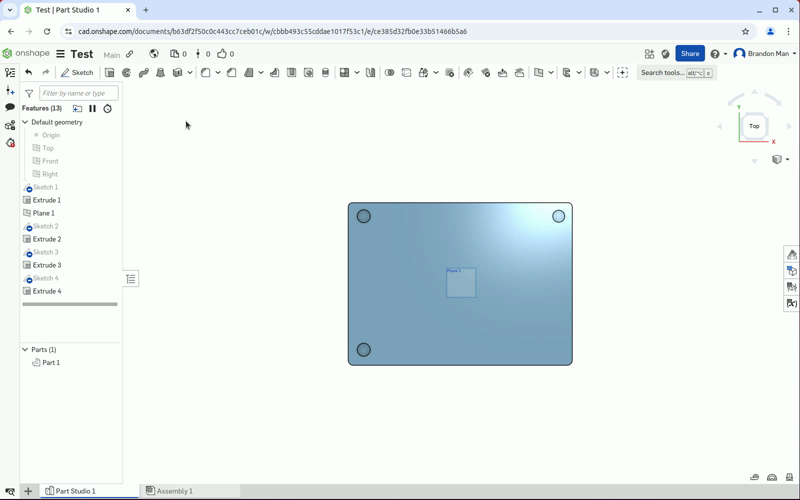
key(shift+h)
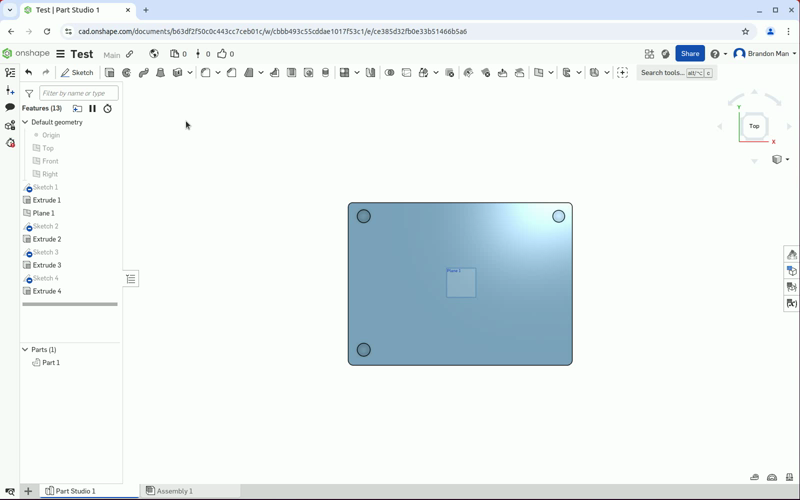
key(shift+h)
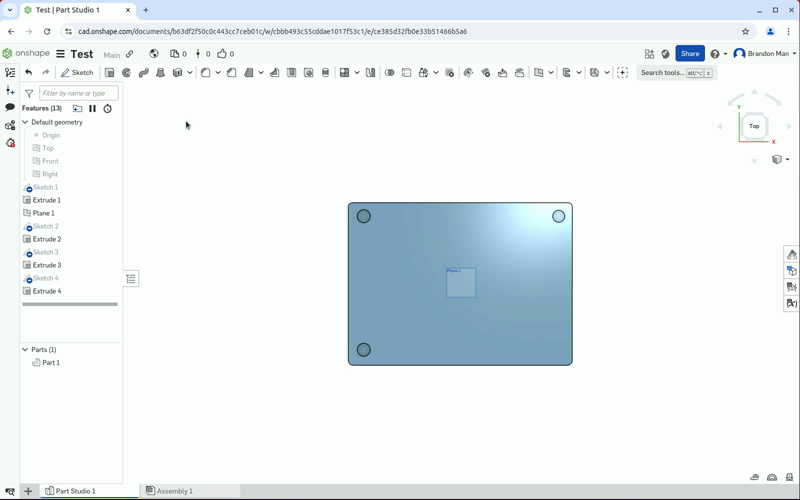
mouse_move(73, 189)
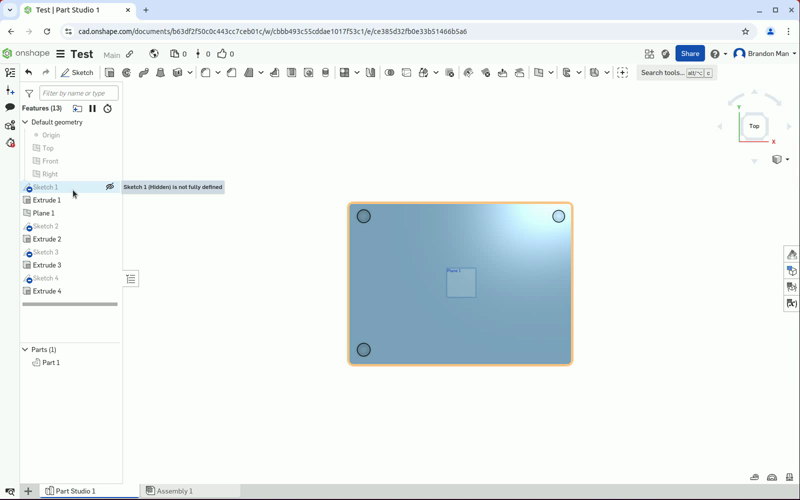
click(73, 189)
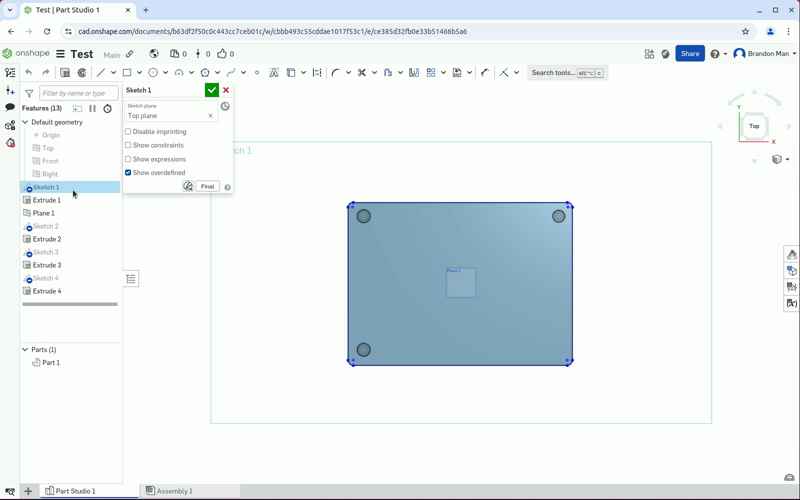
mouse_move(229, 92)
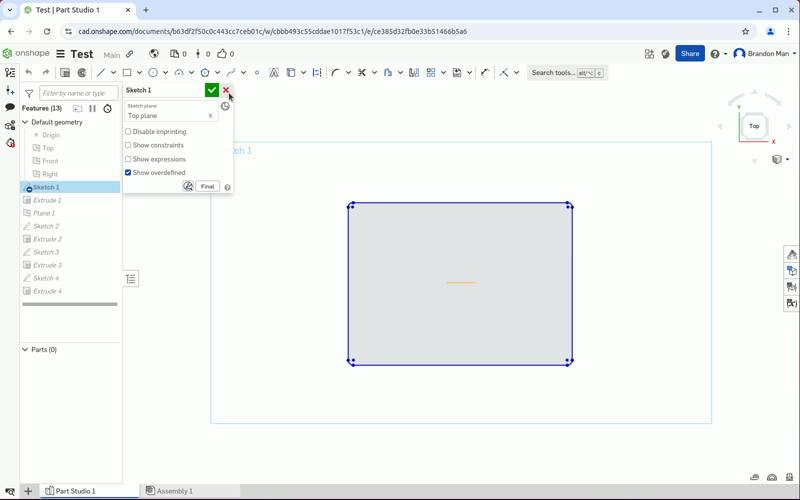
click(229, 92)
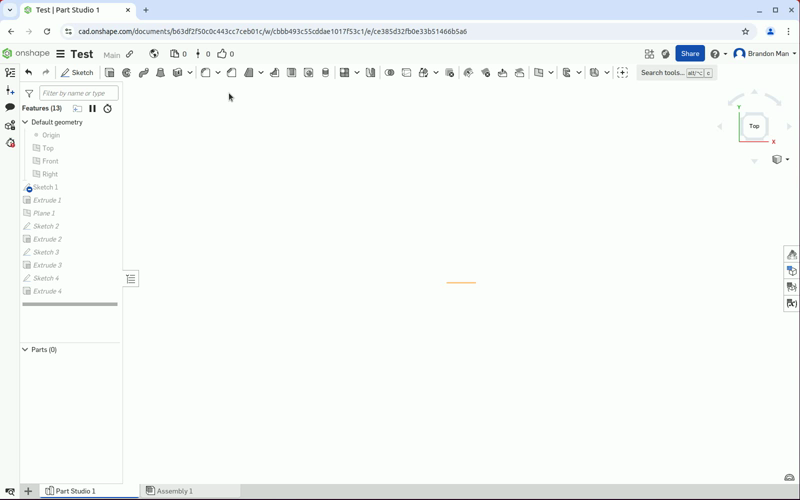
key(shift+s)
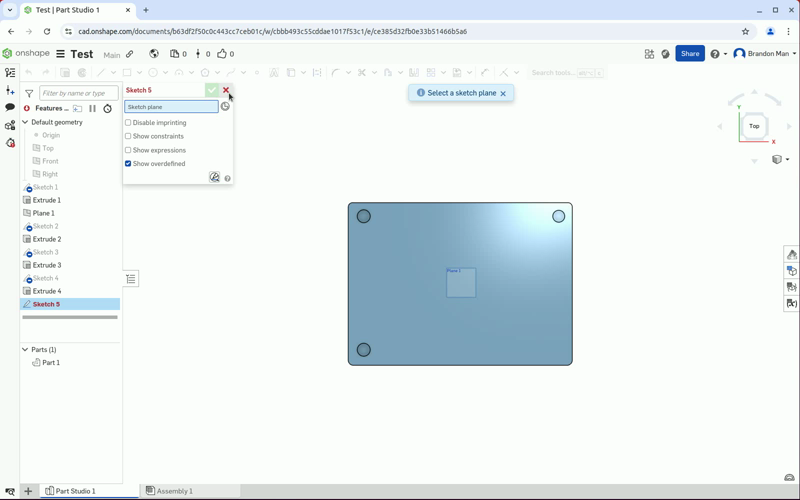
mouse_move(73, 215)
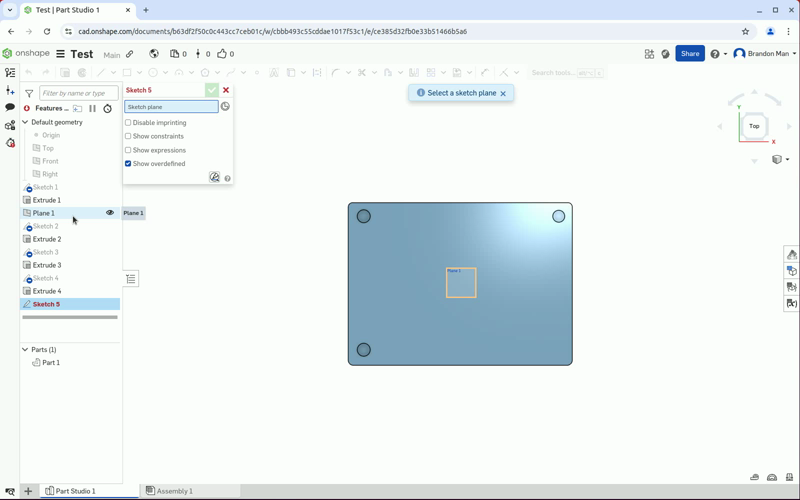
click(73, 215)
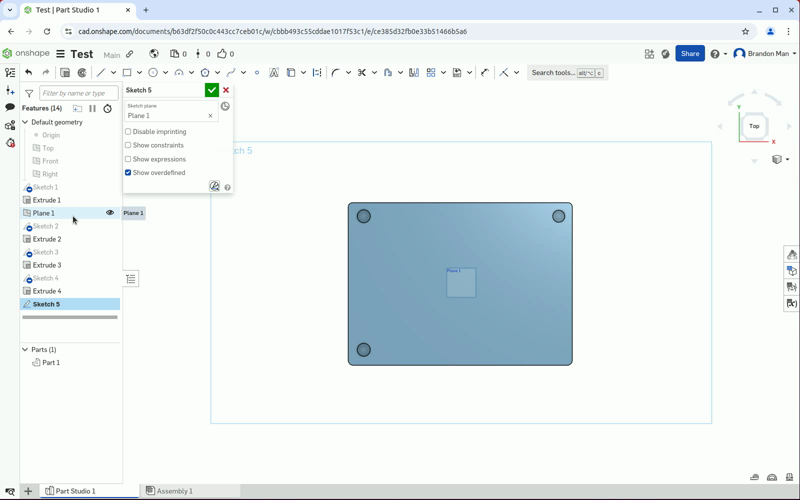
mouse_move(73, 352)
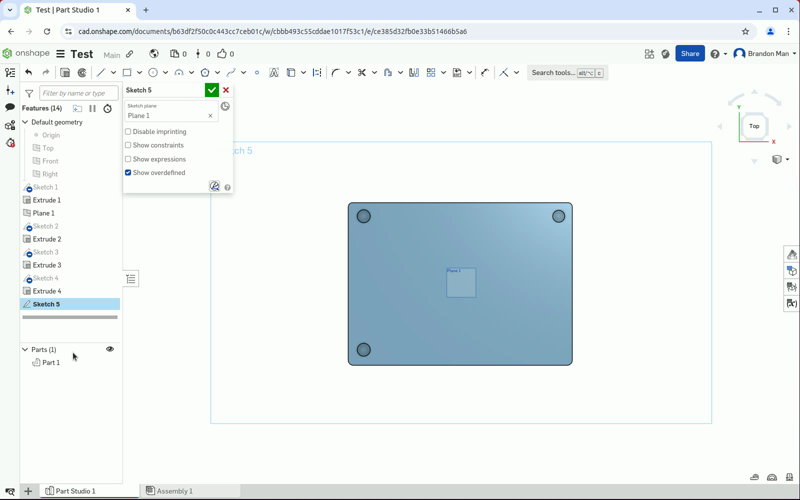
key(y)
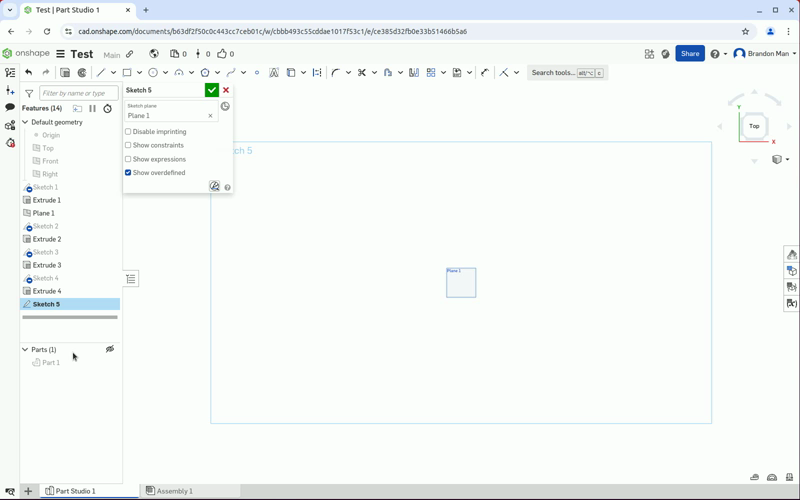
key(c)
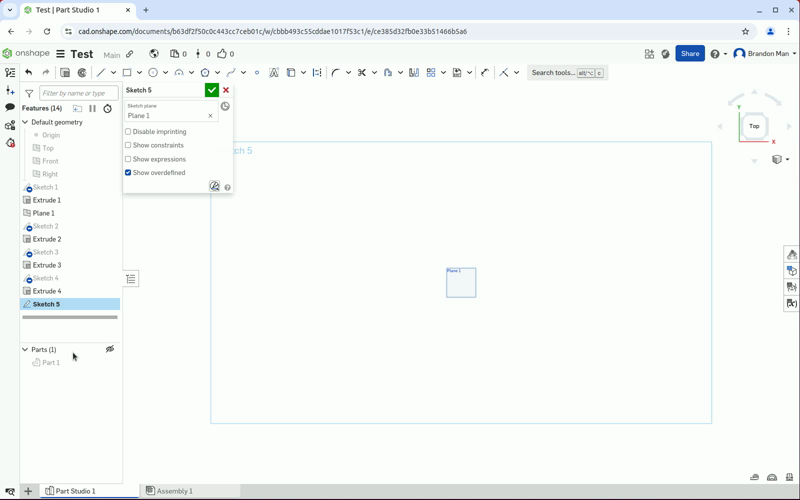
key_down(shift)
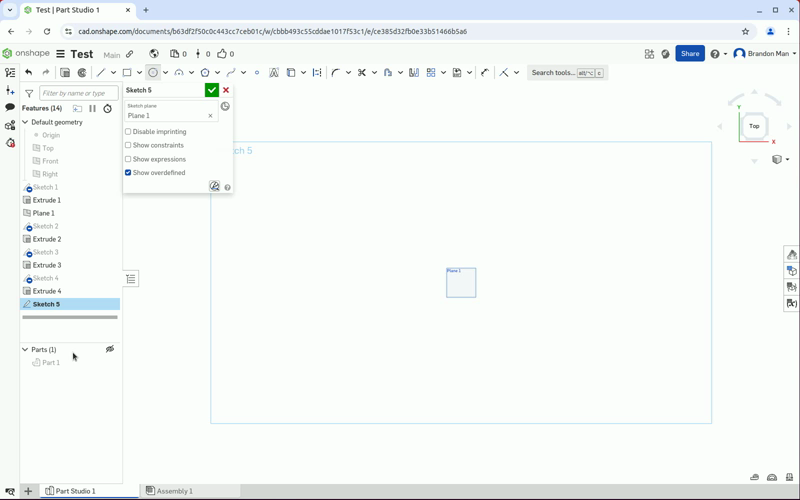
mouse_move(558, 349)
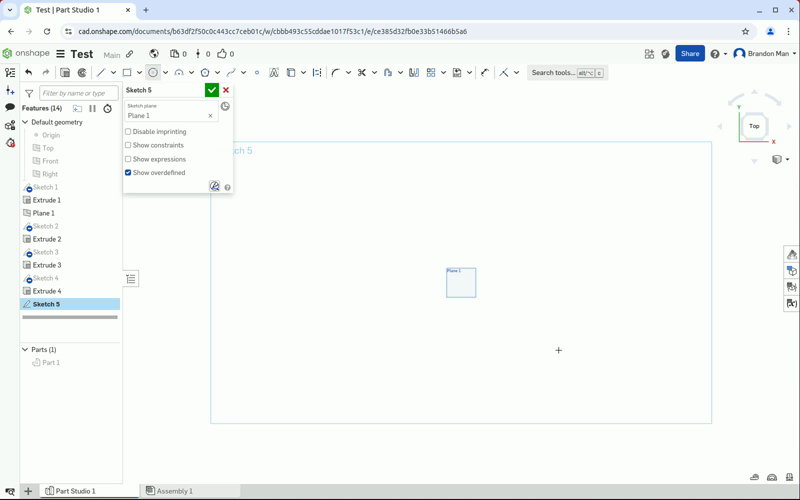
click(558, 349)
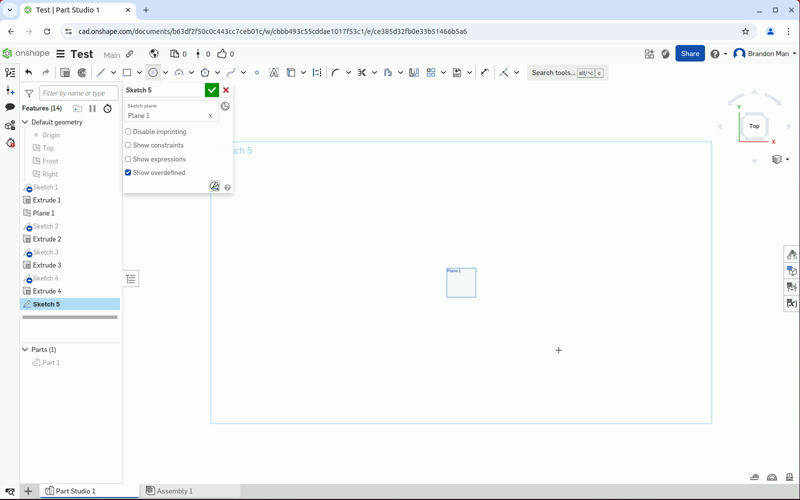
key_up(shift)
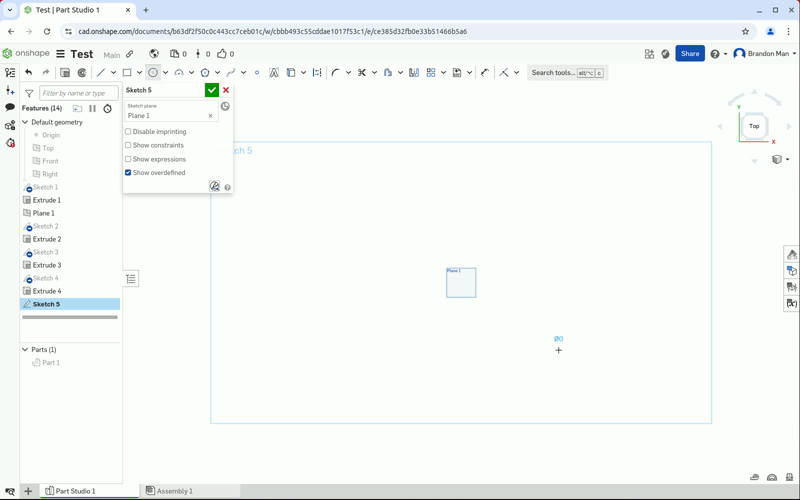
mouse_move(564, 349)
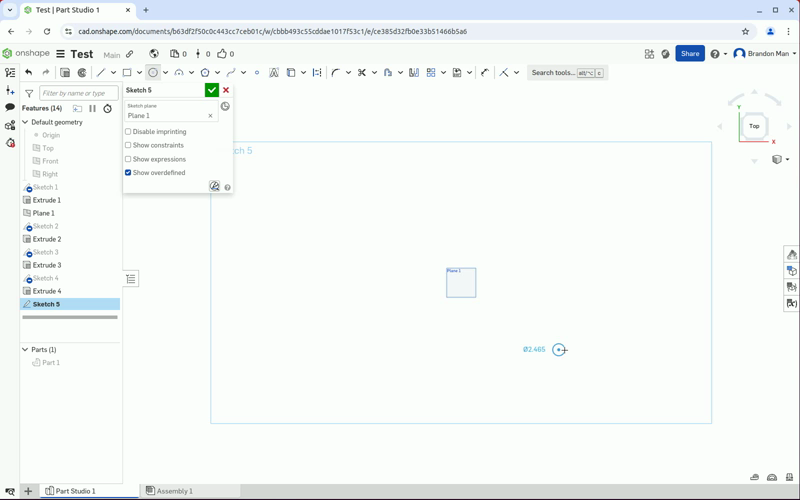
click(564, 349)
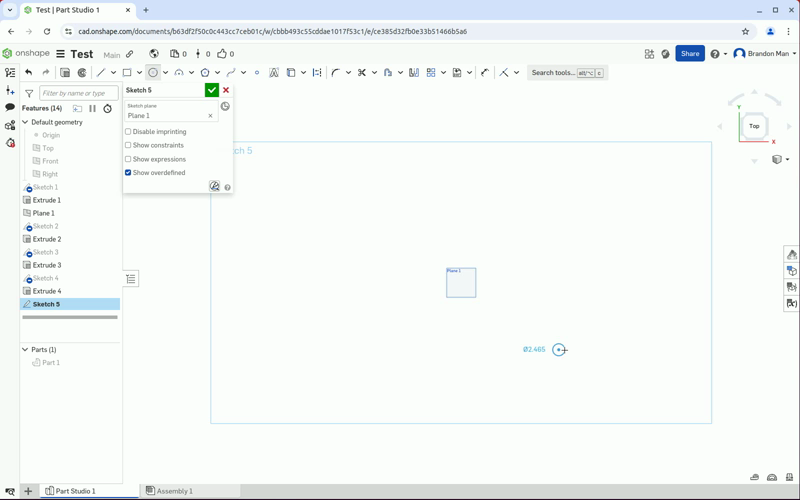
key(esc)
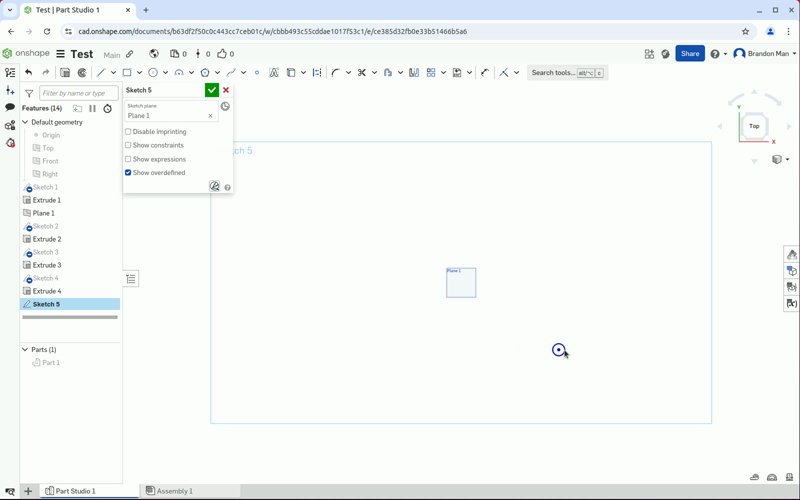
mouse_move(563, 350)
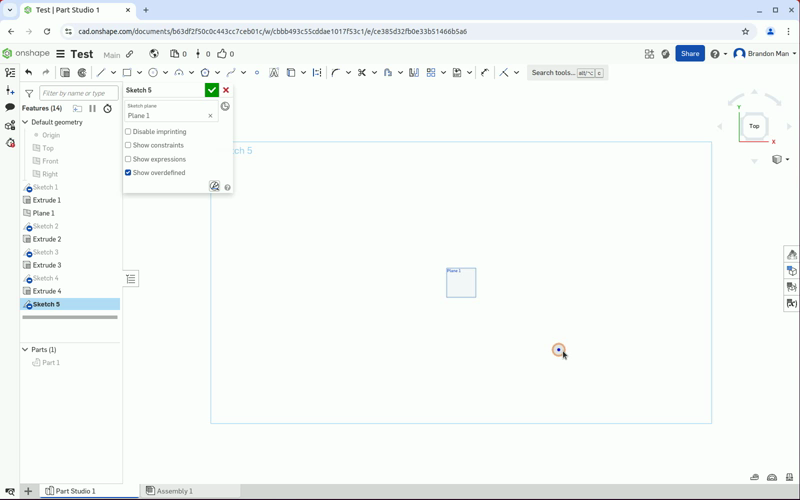
scroll(6)
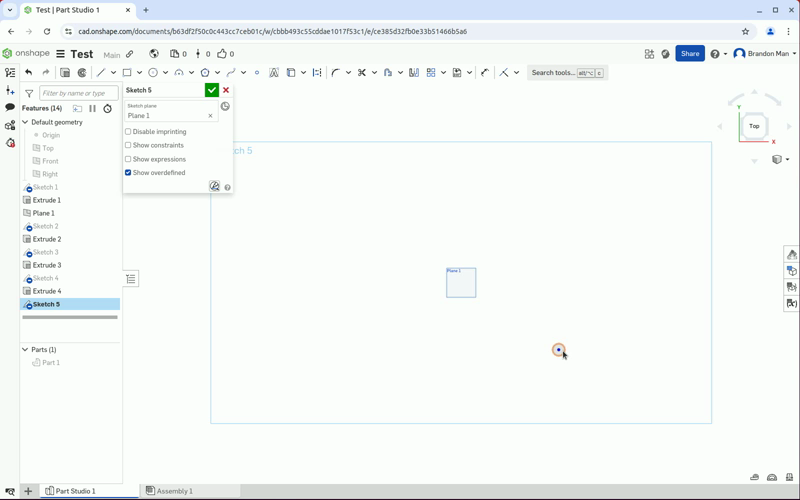
scroll(6)
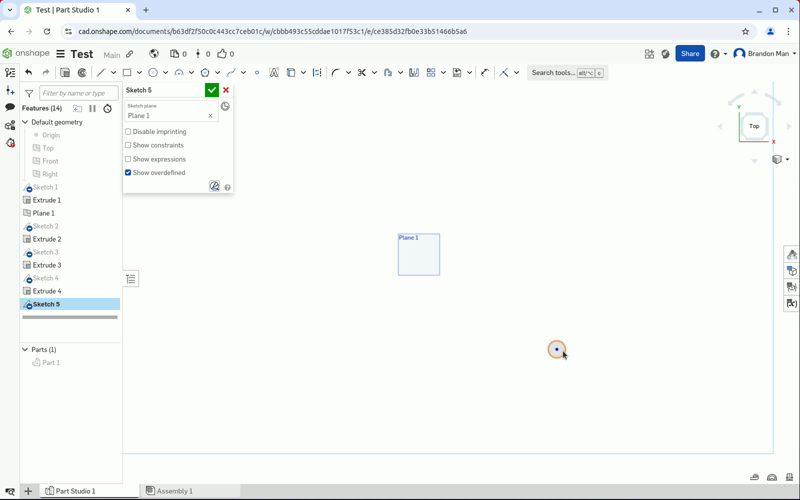
scroll(6)
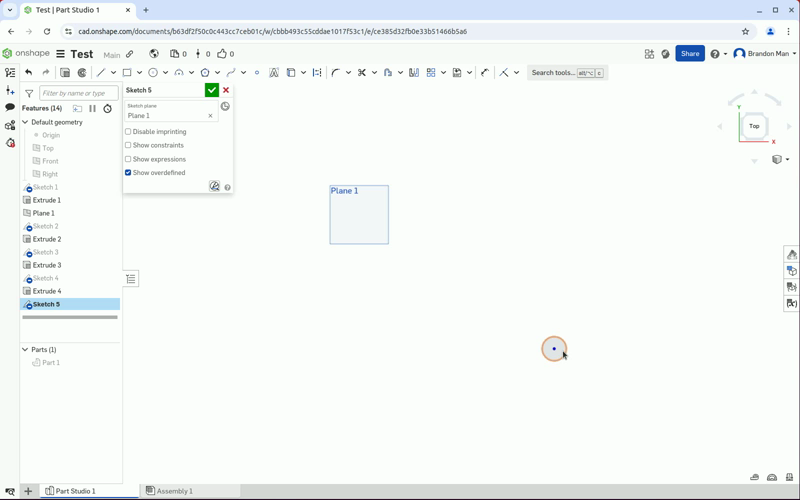
scroll(6)
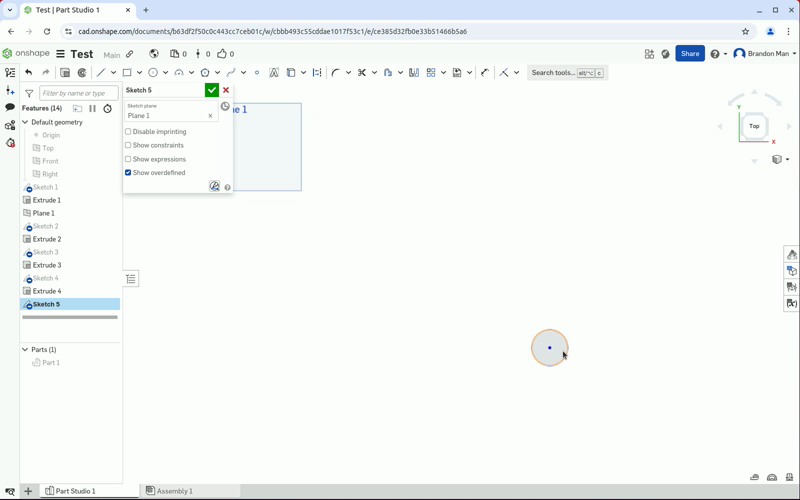
scroll(6)
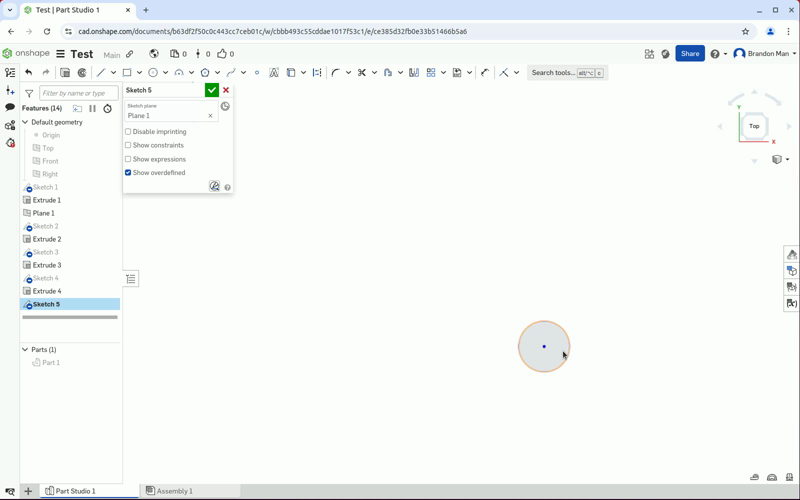
scroll(6)
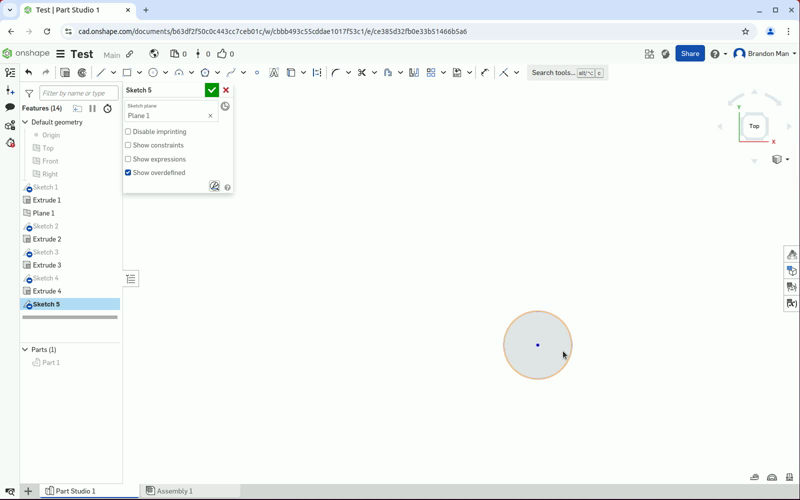
scroll(6)
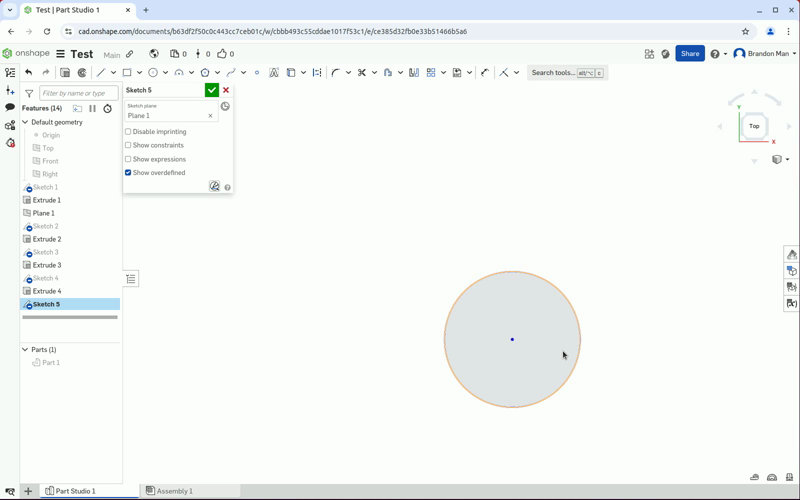
click(563, 350)
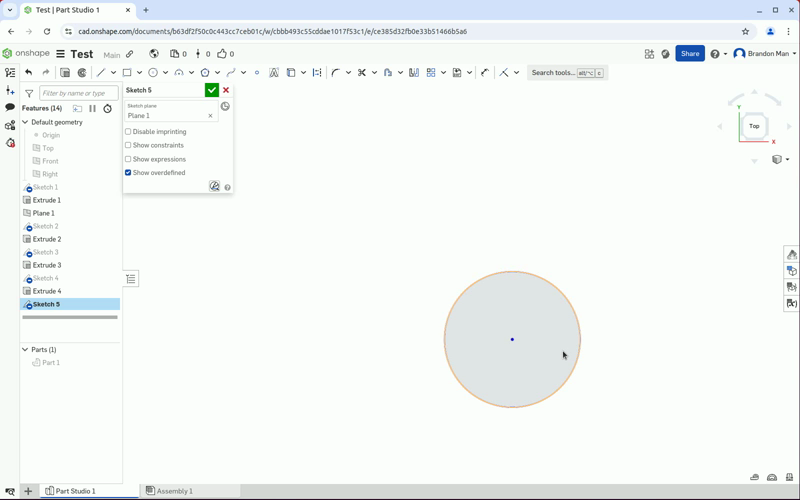
scroll(-6)
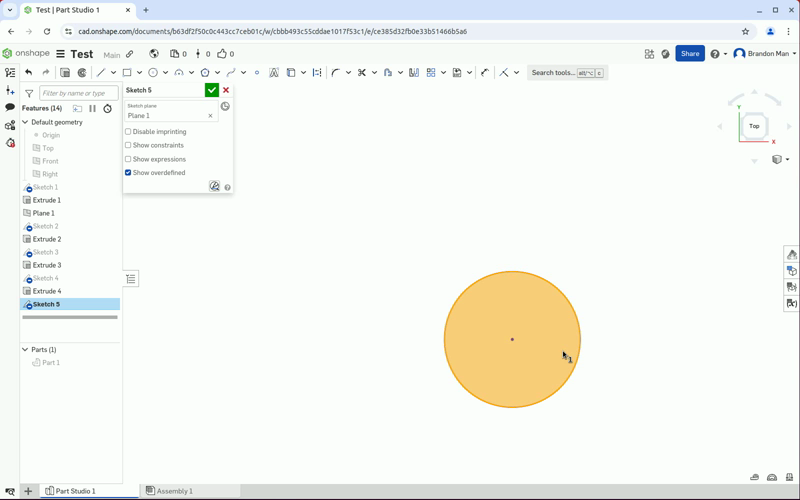
scroll(-6)
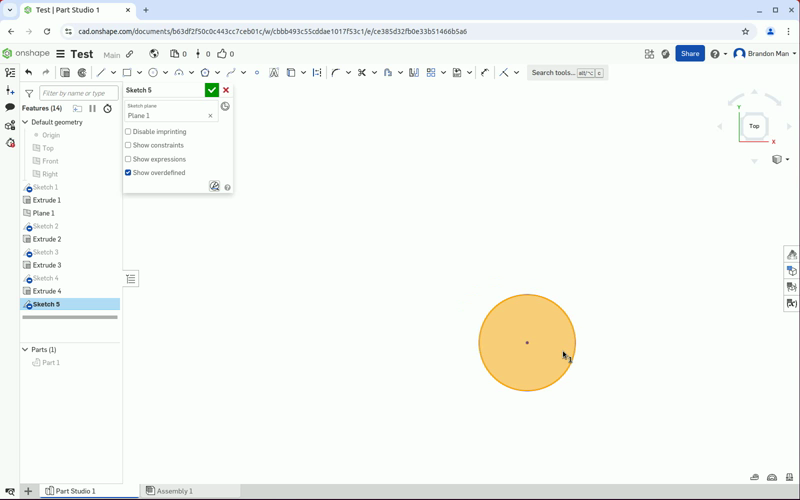
scroll(-6)
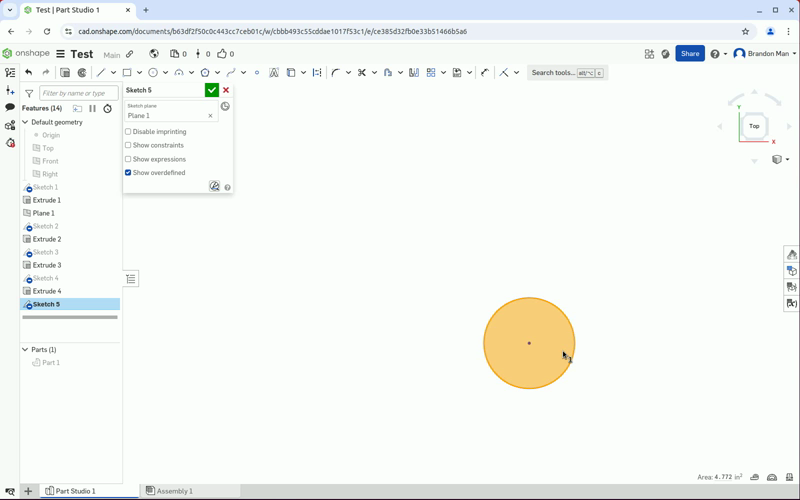
scroll(-6)
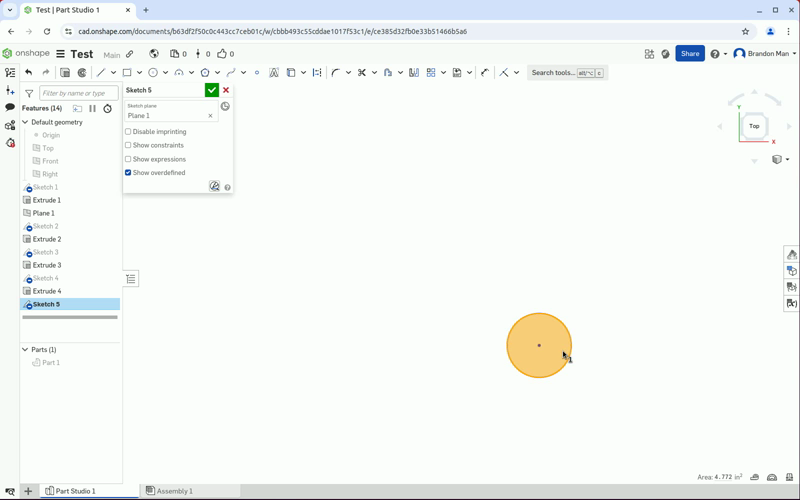
scroll(-6)
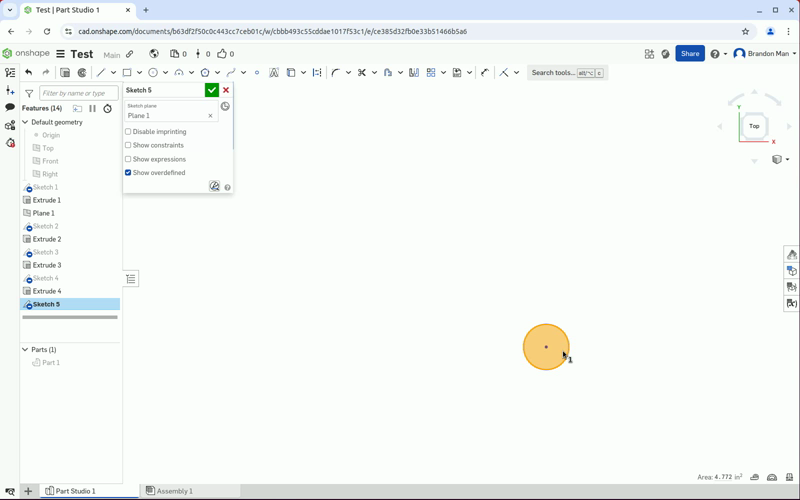
scroll(-6)
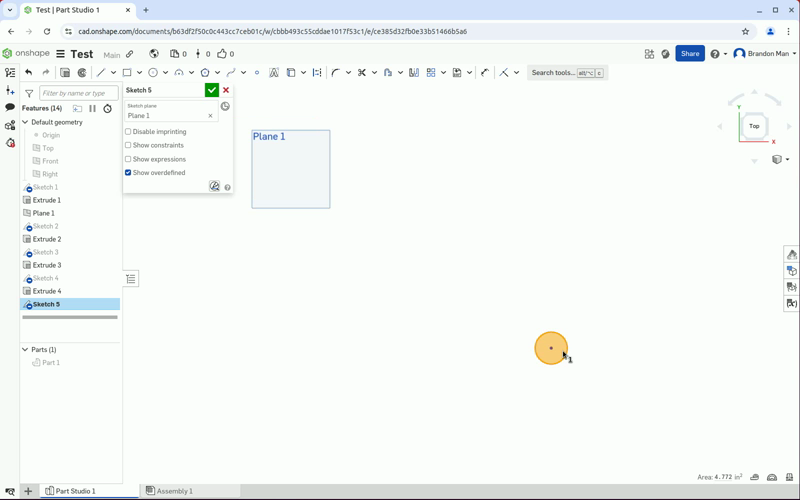
scroll(-6)
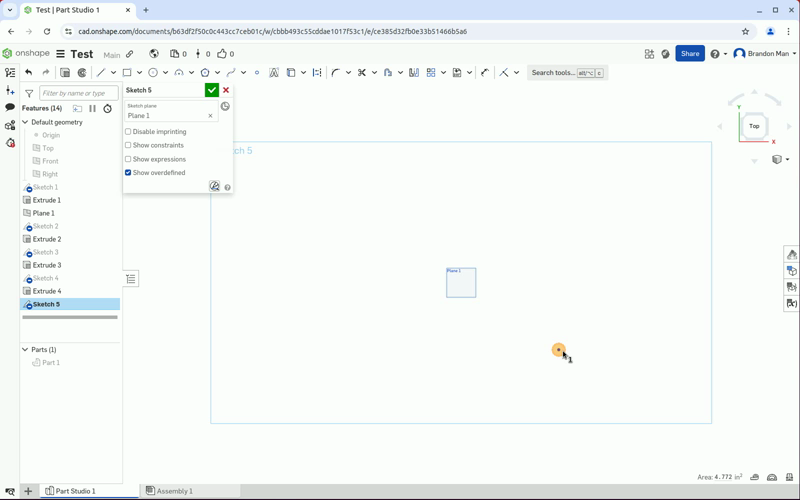
mouse_move(73, 352)
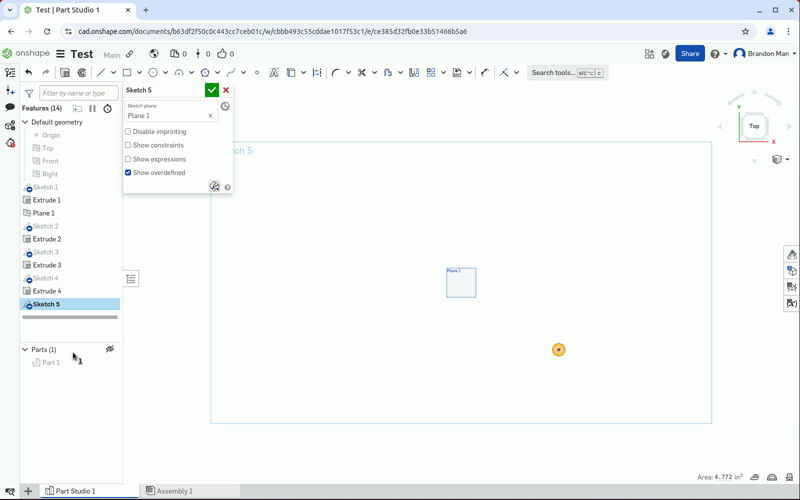
key(shift+y)
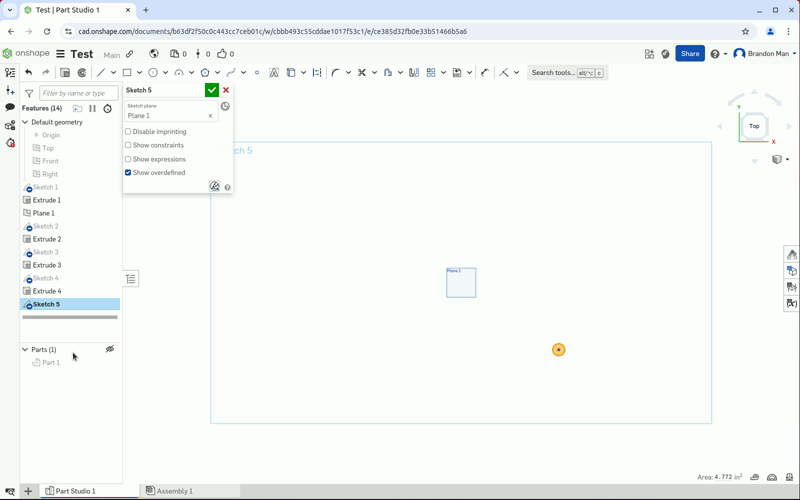
key(shift+e)
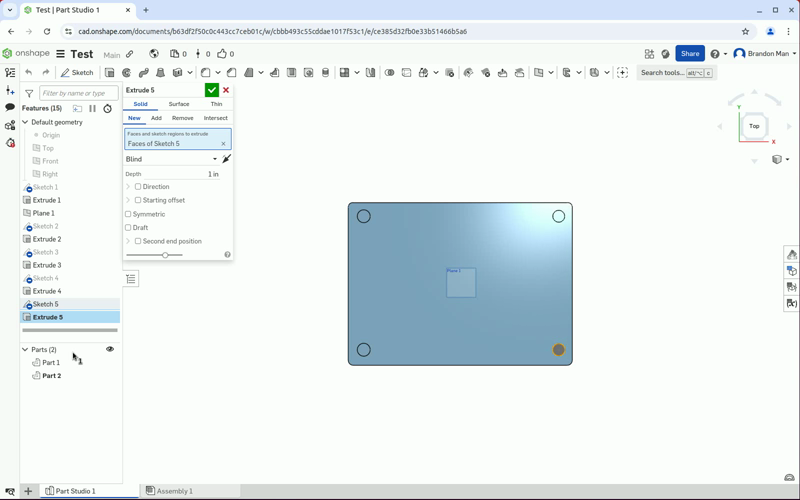
mouse_move(143, 106)
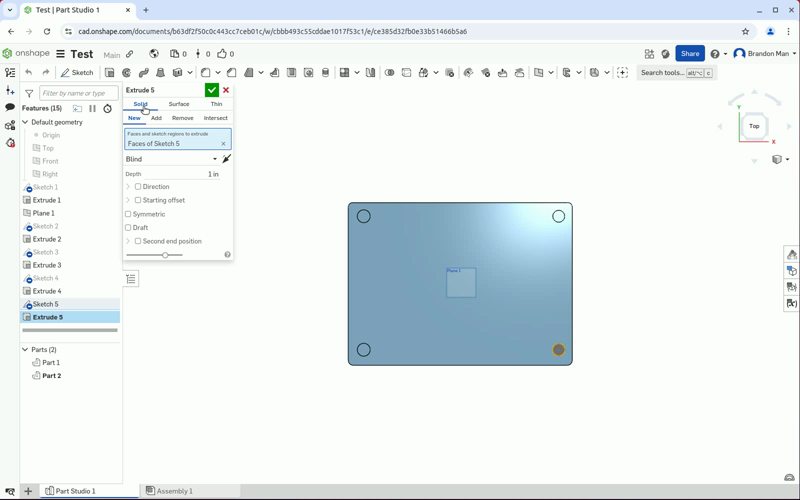
click(143, 106)
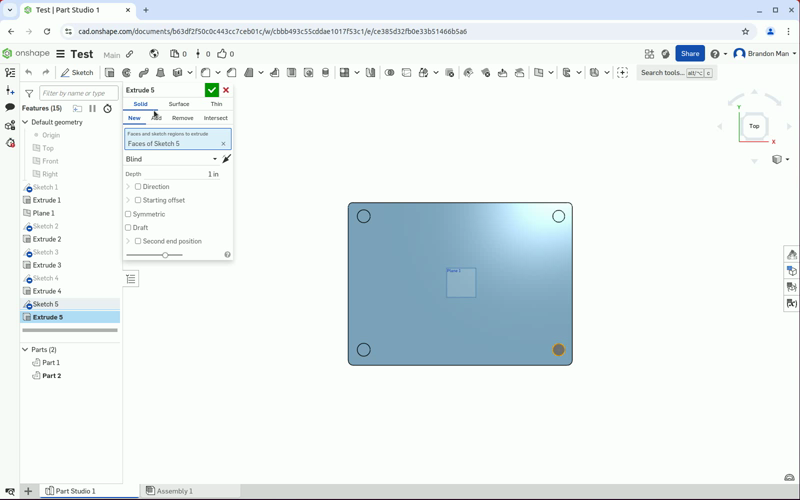
mouse_move(186, 120)
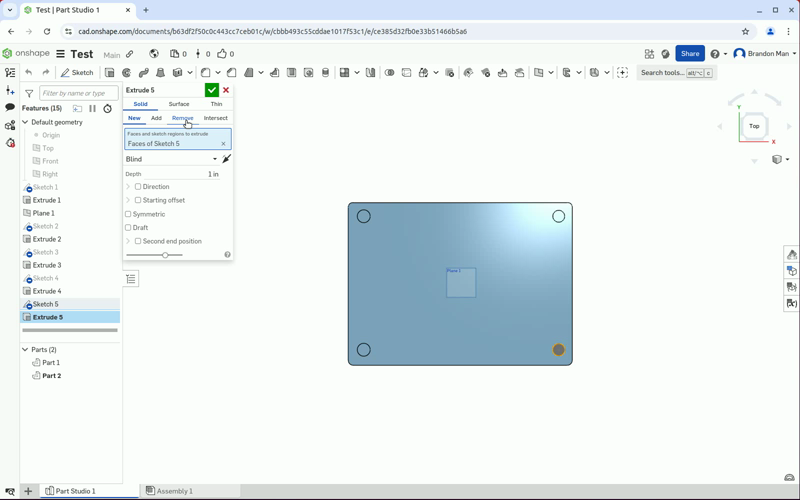
click(186, 120)
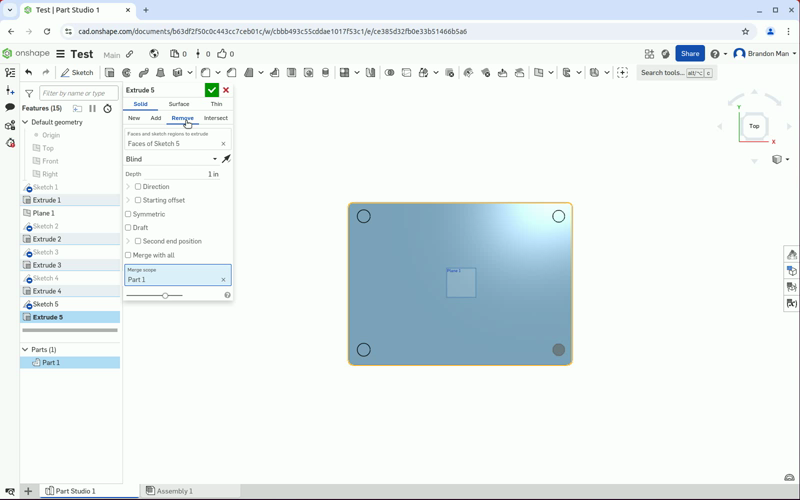
key(tab, 4)
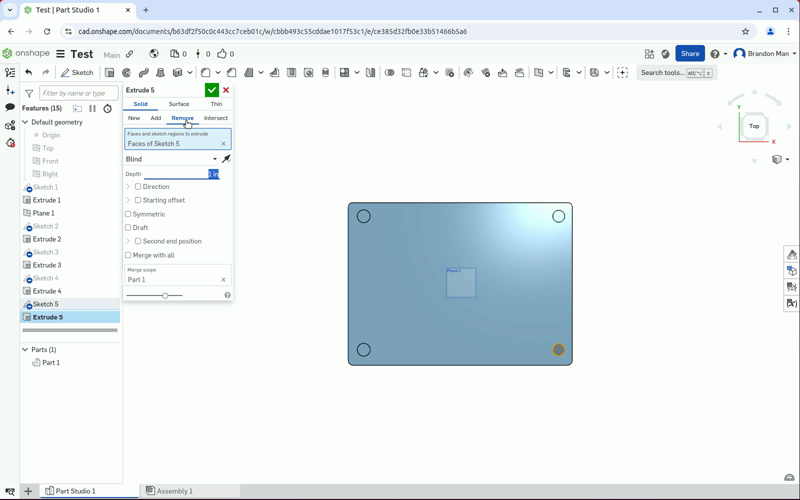
text(0.963)
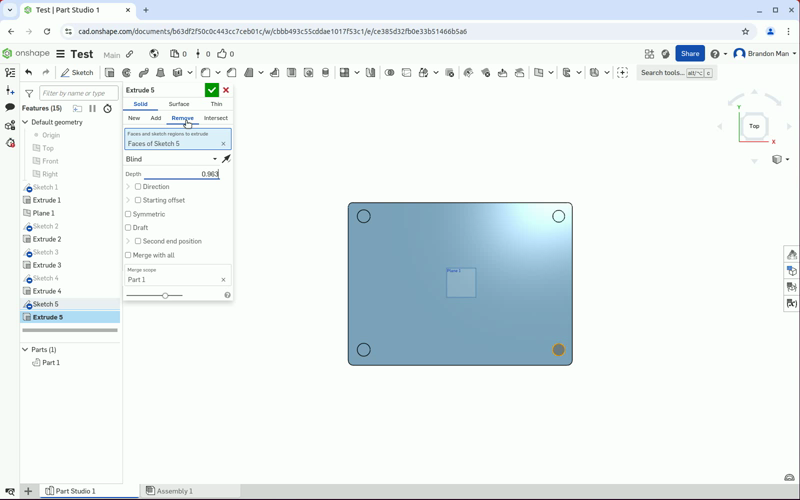
key(tab, 6)
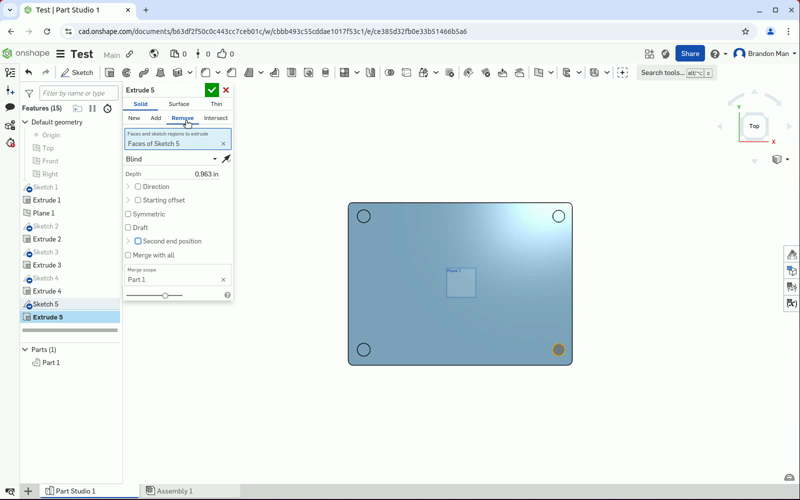
key(space)
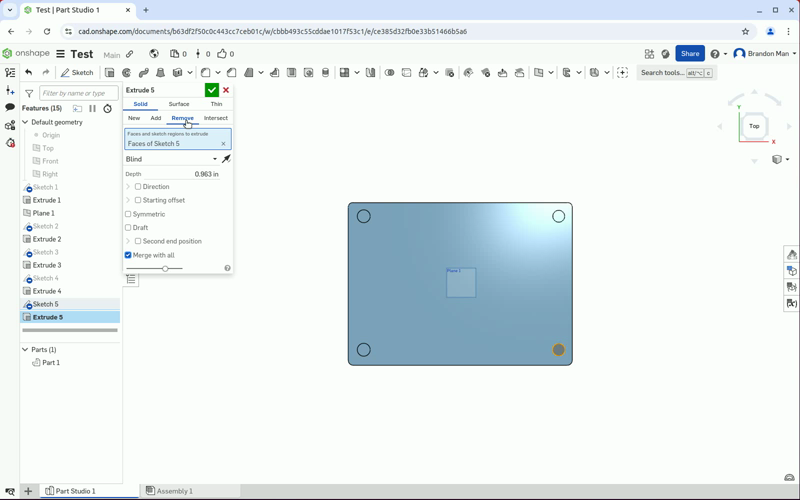
key(enter)
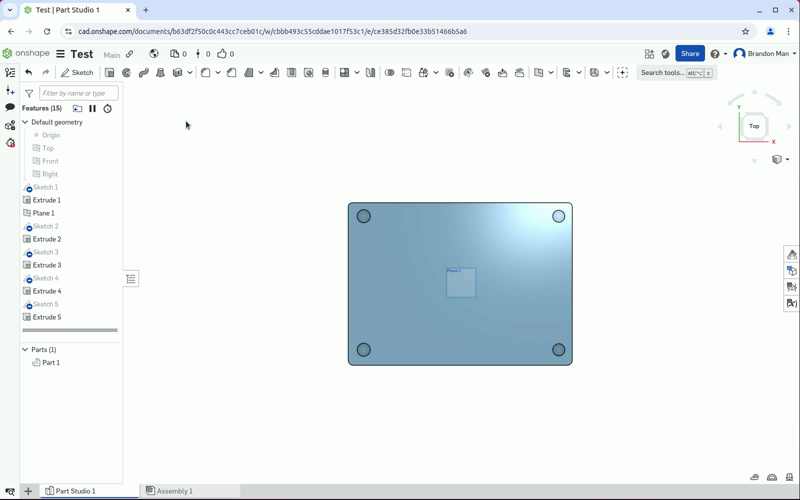
key(shift+h)
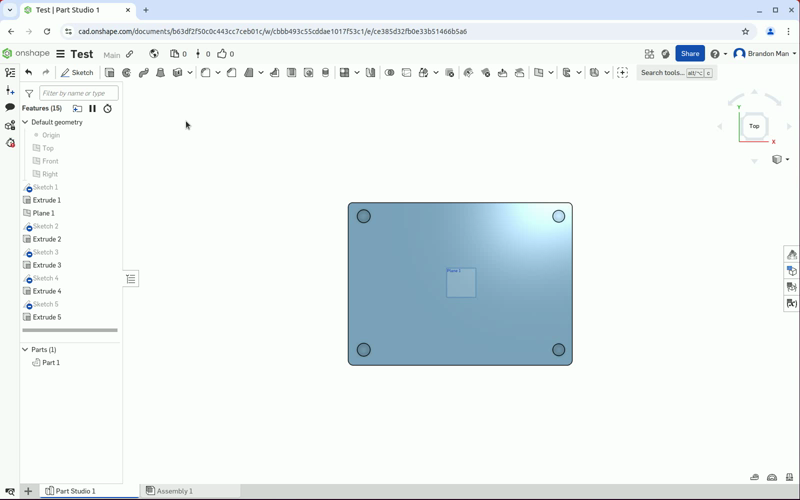
key(shift+h)
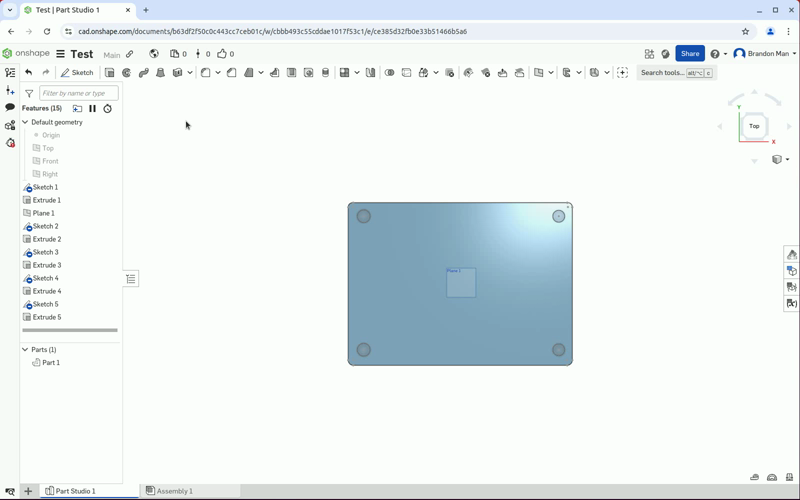
key(shift+7)
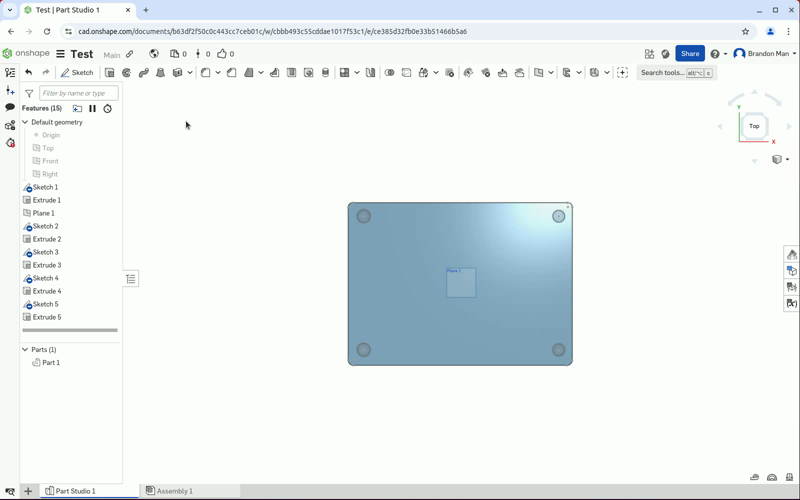
key(up, 3)
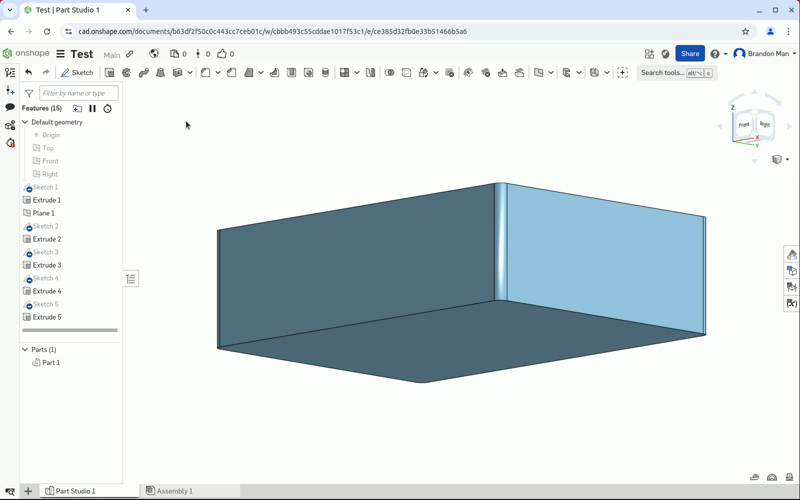
key(left, 3)
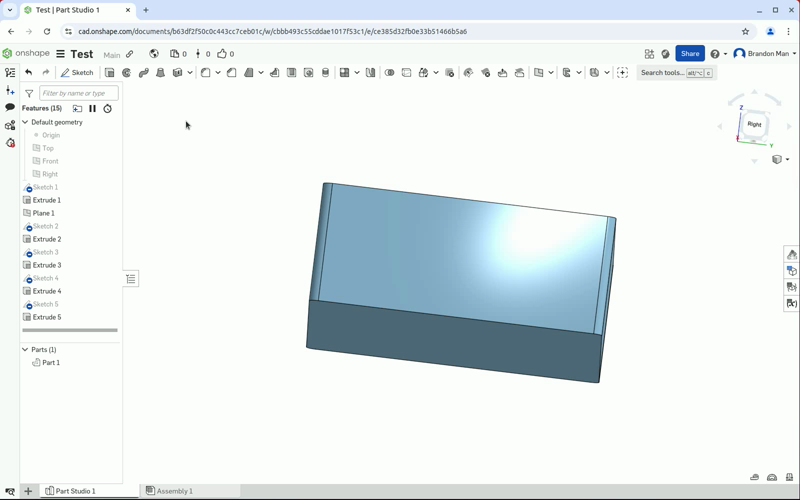
key(right, 3)
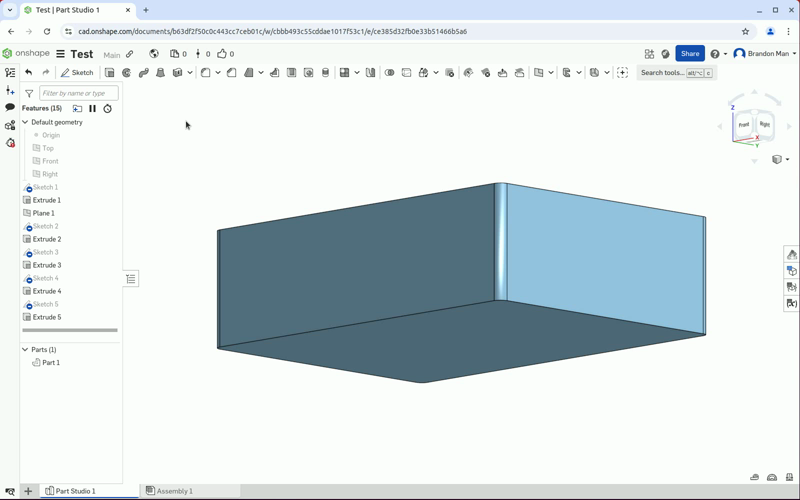
key(down, 3)
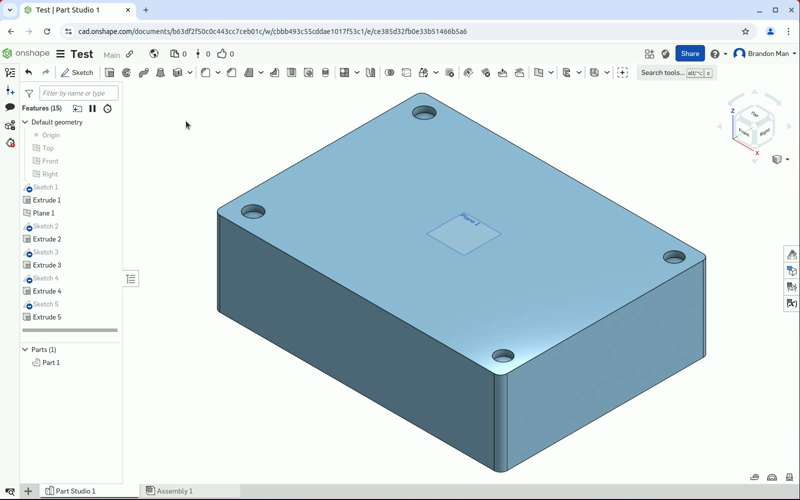
mouse_move(73, 189)
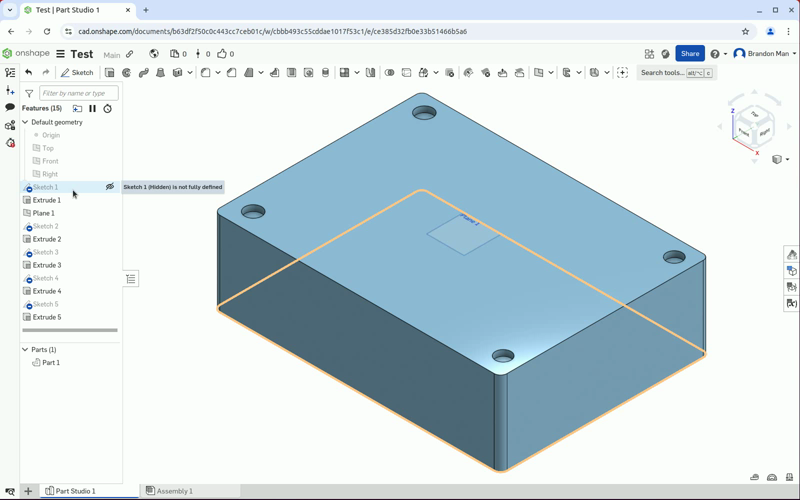
click(73, 189)